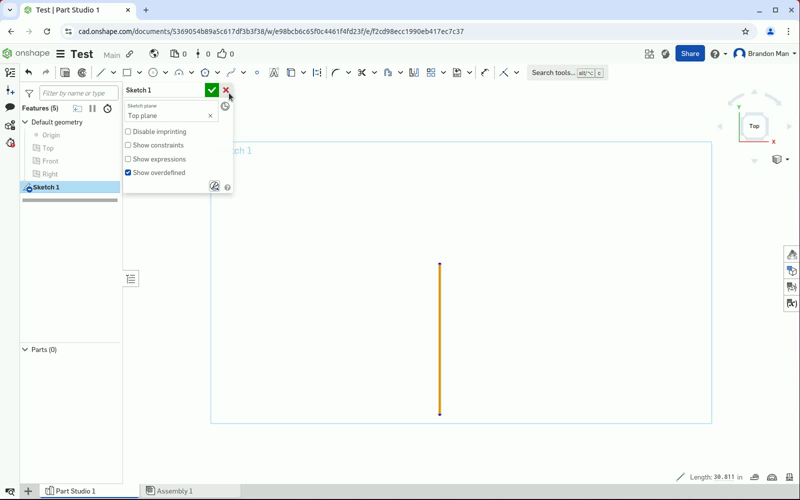
key(shift+h)
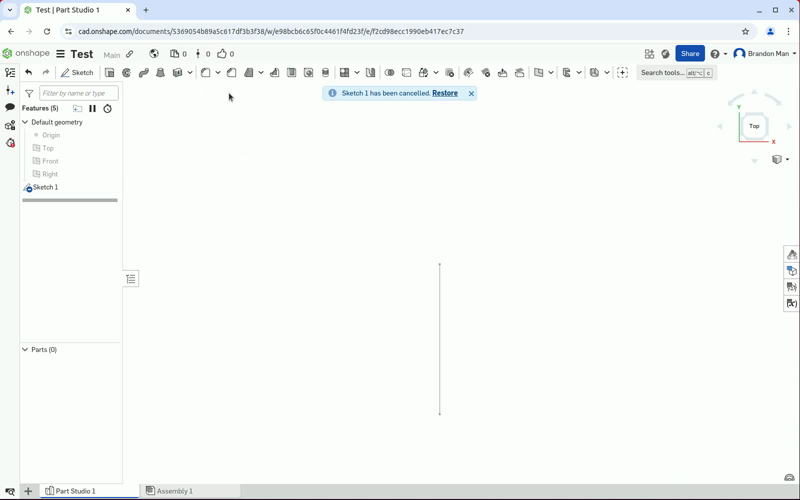
key(shift+s)
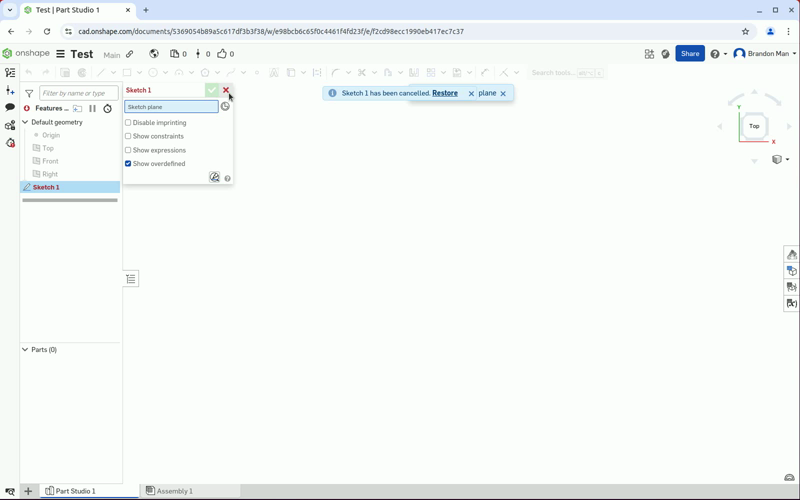
mouse_move(73, 150)
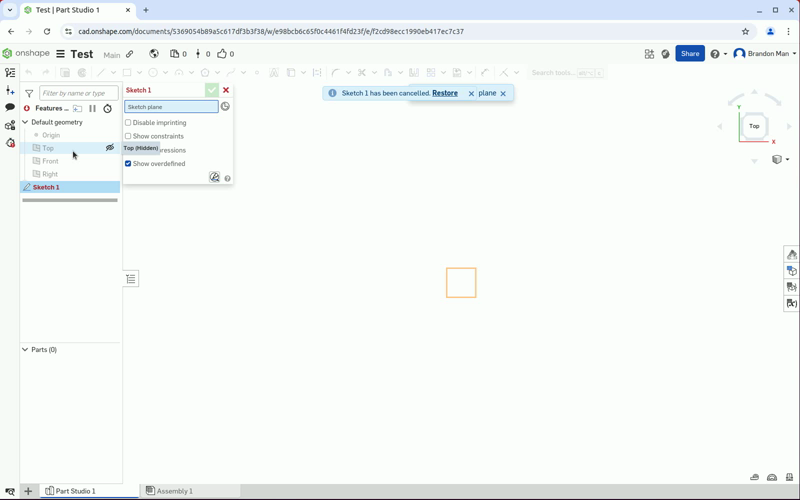
click(73, 150)
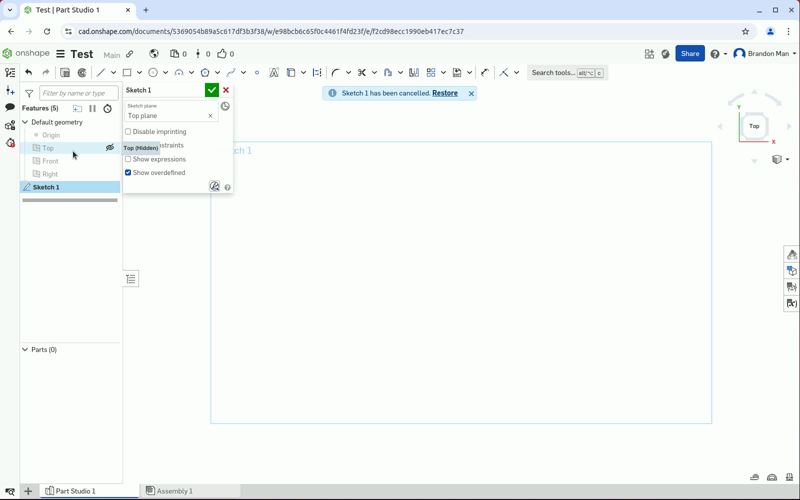
mouse_move(73, 352)
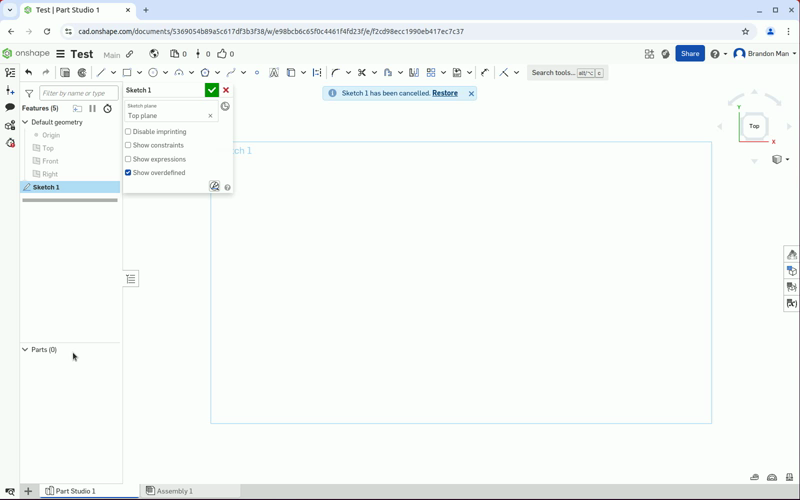
key(y)
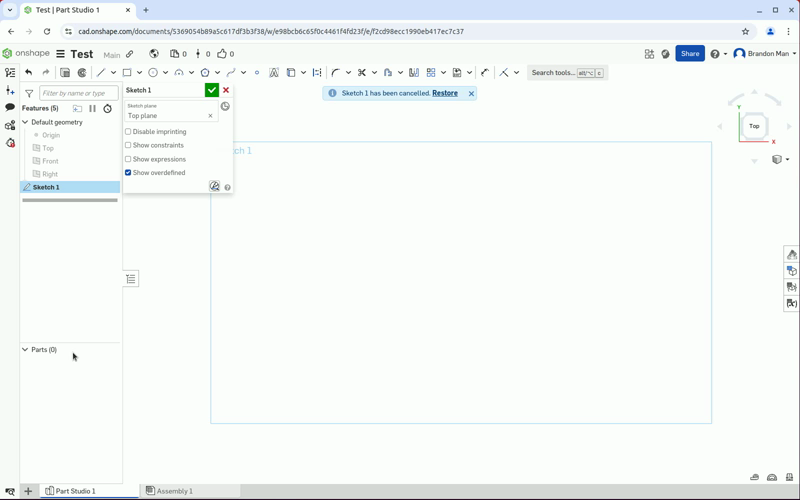
key(a)
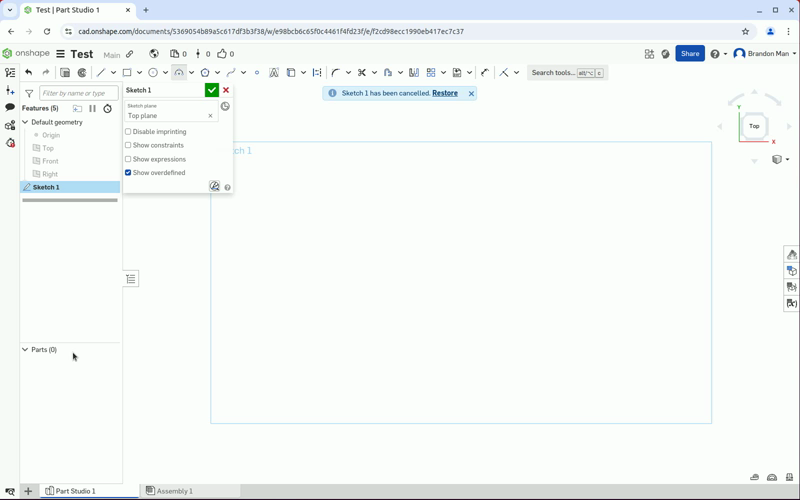
key_down(shift)
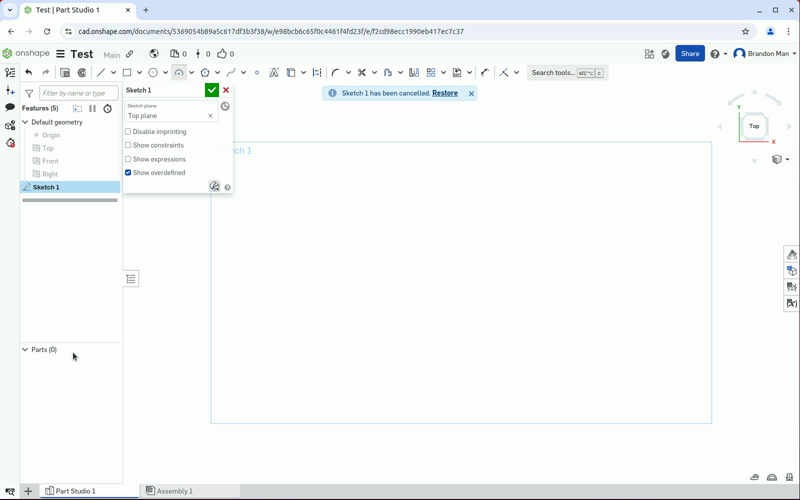
mouse_move(510, 198)
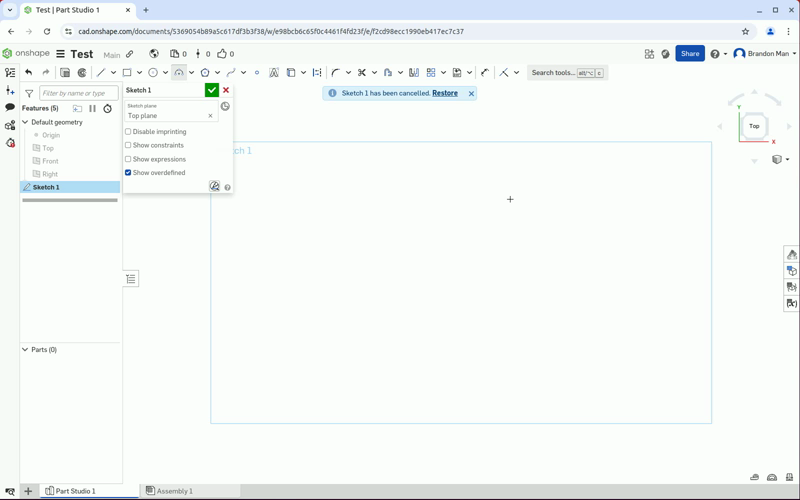
click(510, 198)
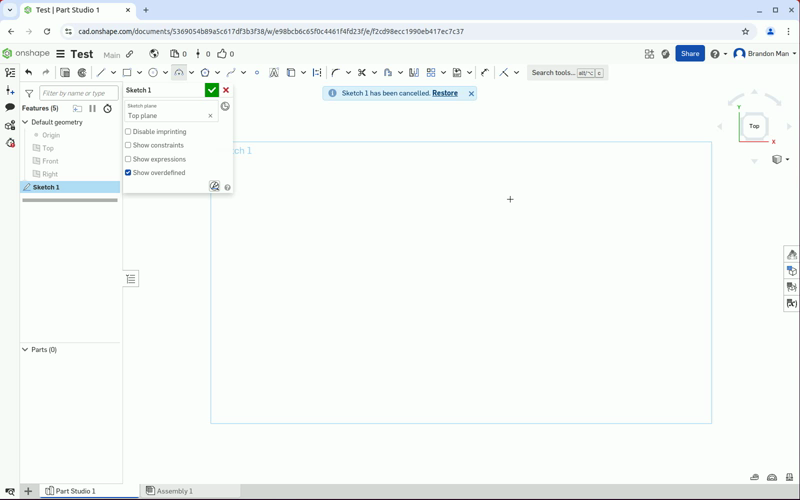
key_up(shift)
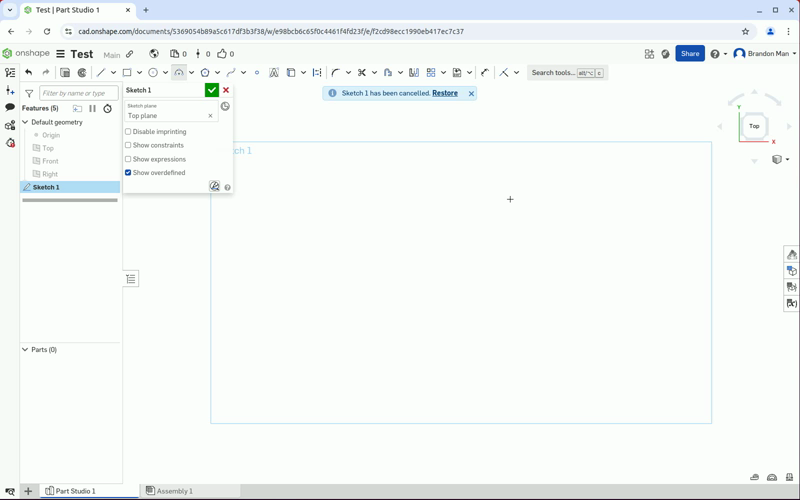
key_down(shift)
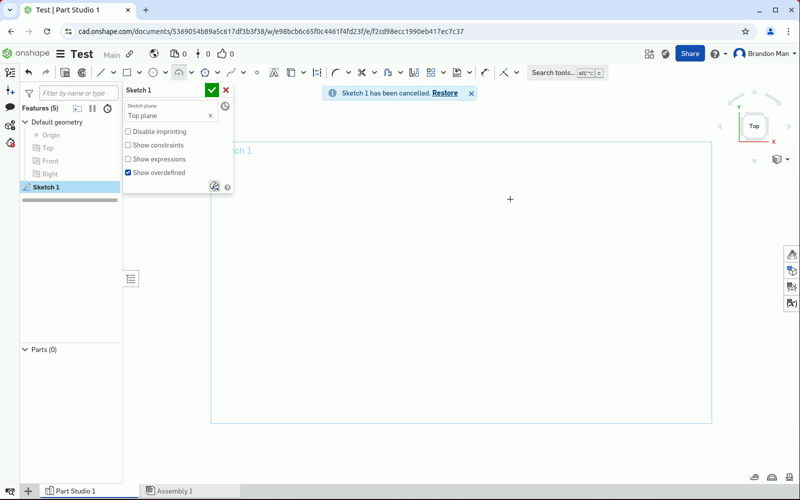
mouse_move(558, 283)
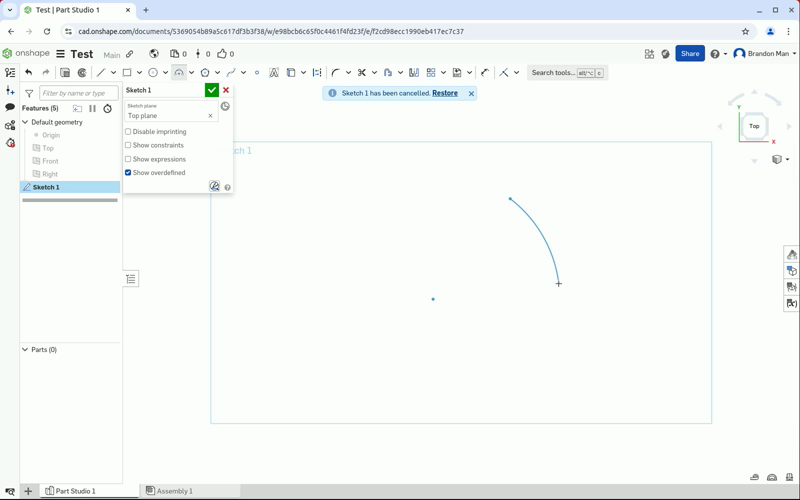
click(558, 283)
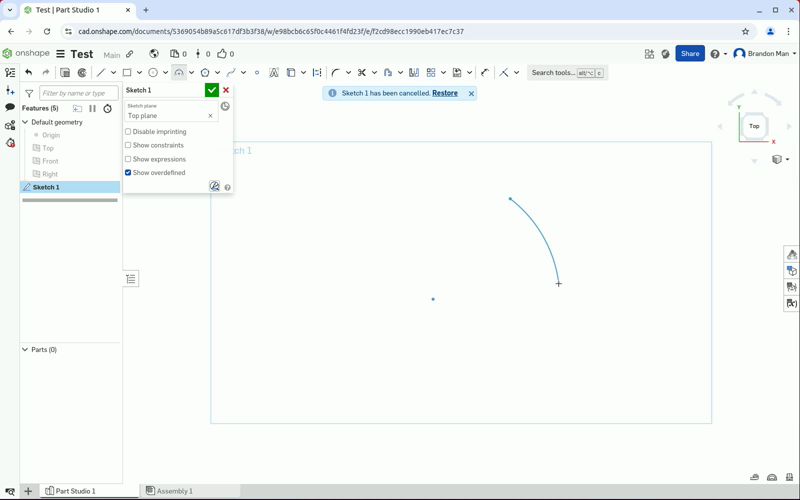
mouse_move(546, 234)
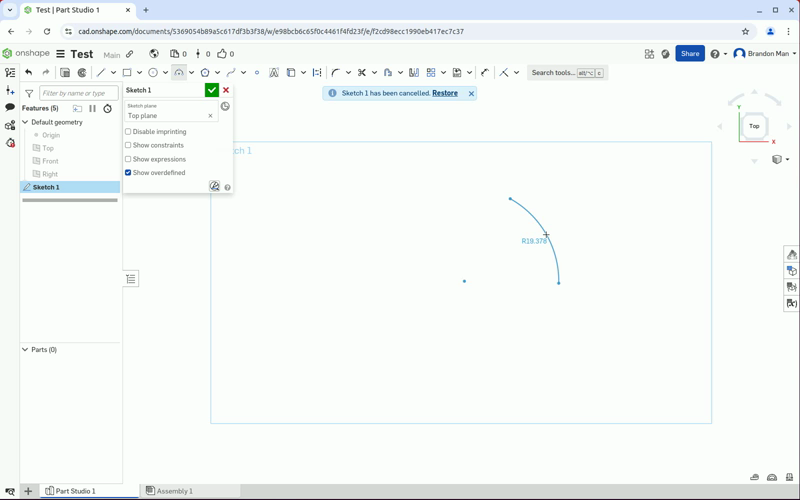
click(546, 234)
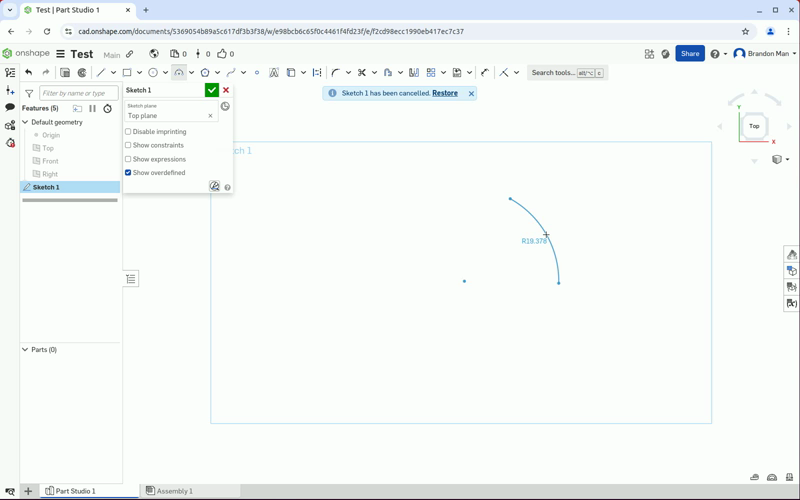
key_up(shift)
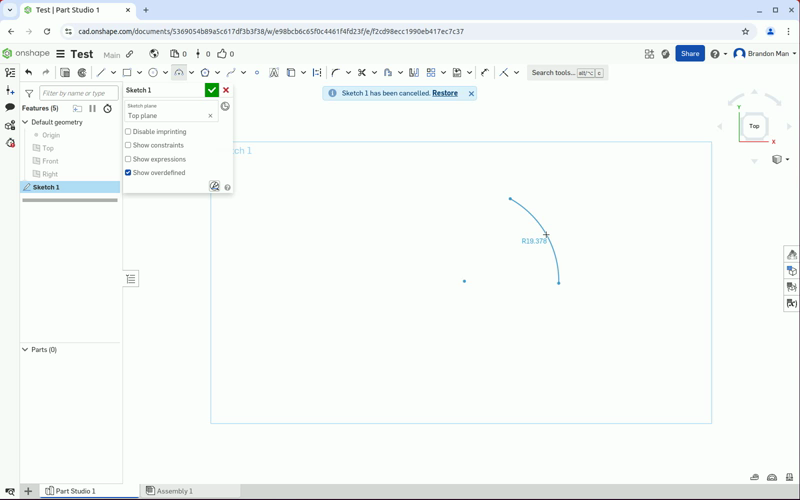
key(esc)
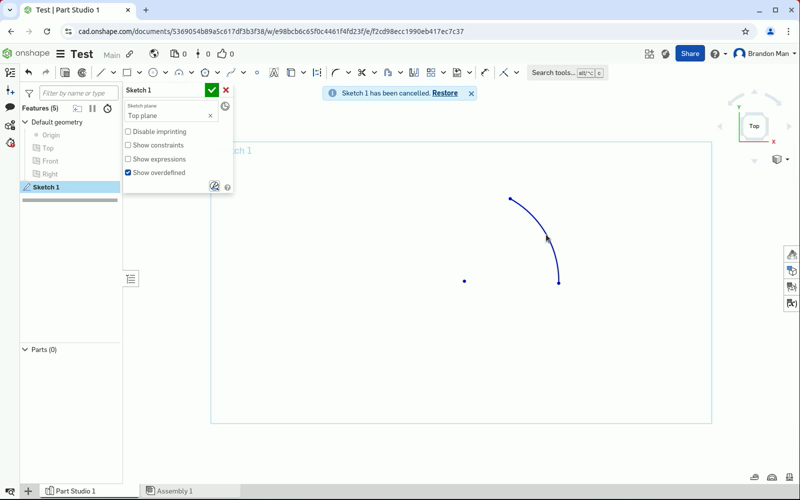
key(l)
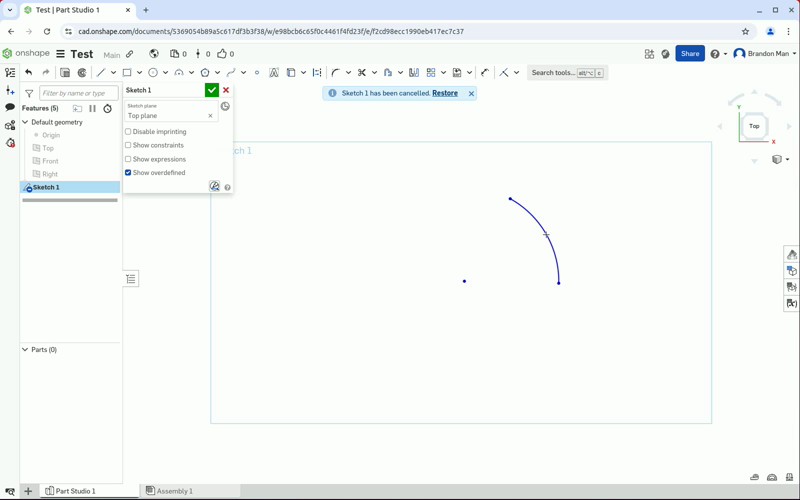
mouse_move(558, 283)
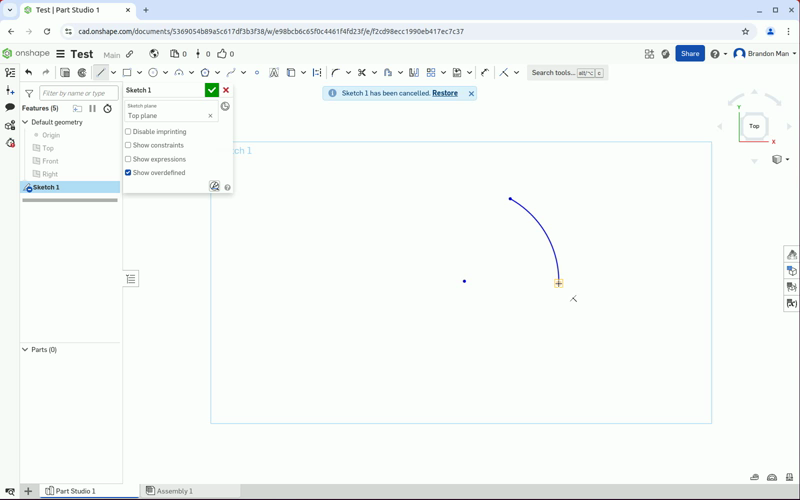
click(558, 283)
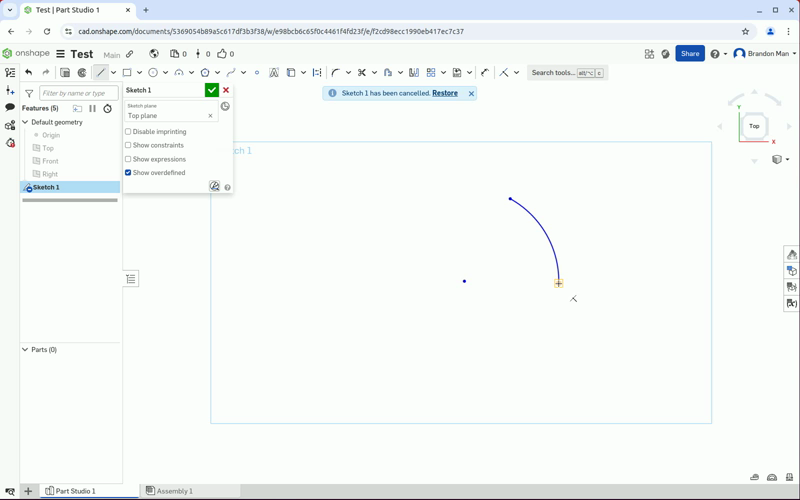
key_down(shift)
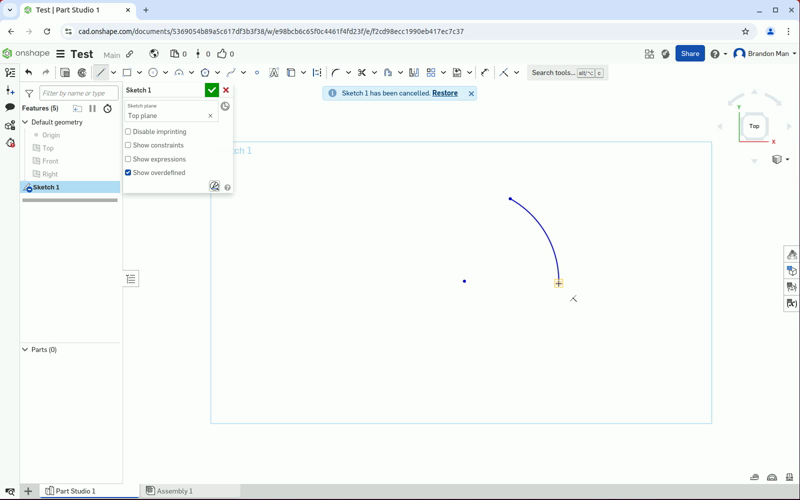
mouse_move(588, 283)
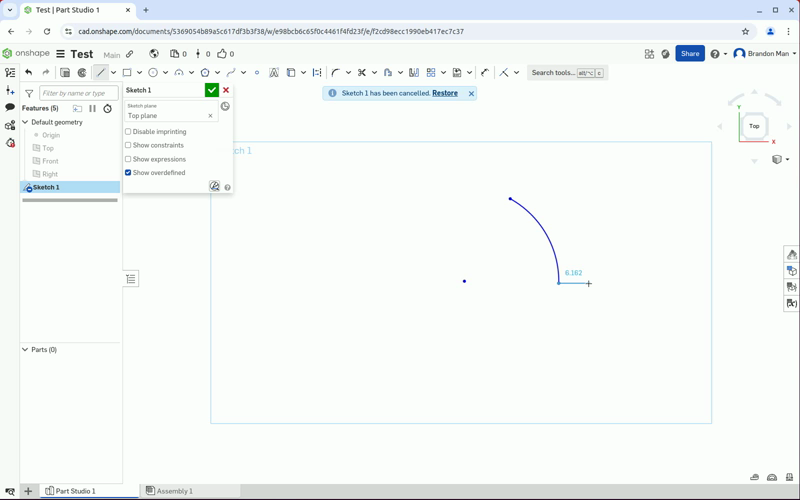
mouse_move(558, 227)
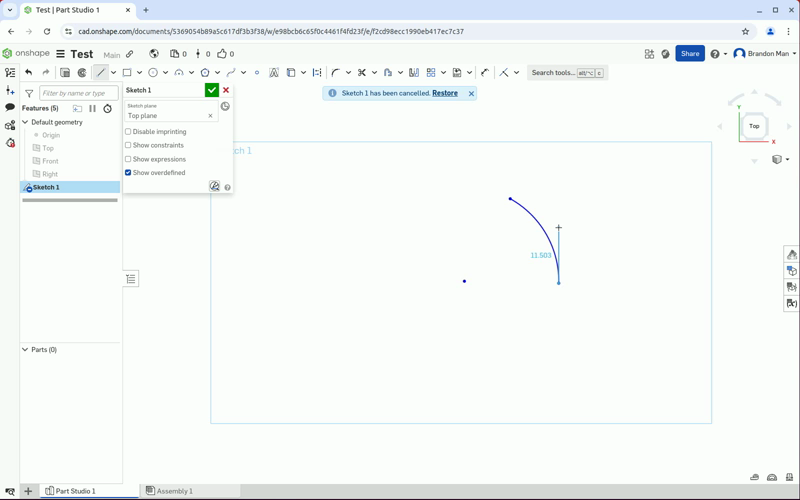
click(558, 227)
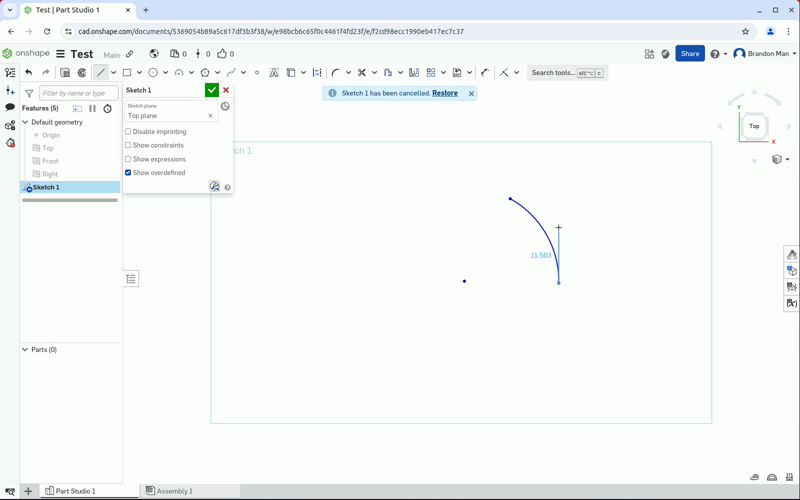
key_up(shift)
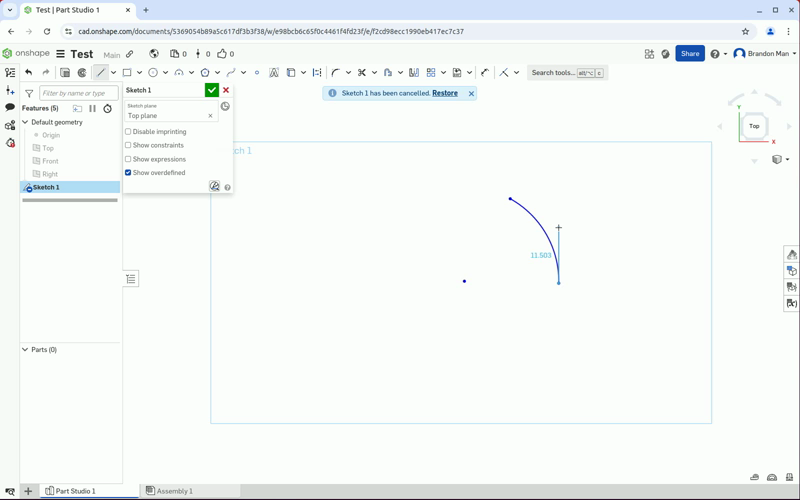
mouse_move(588, 227)
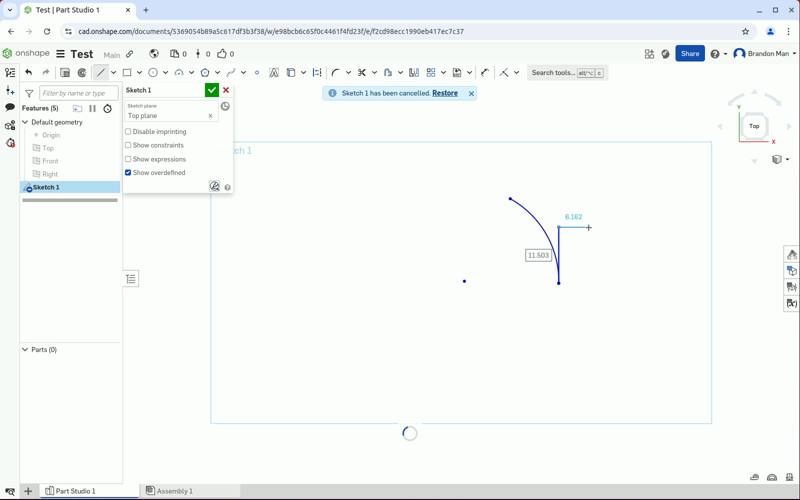
key_down(shift)
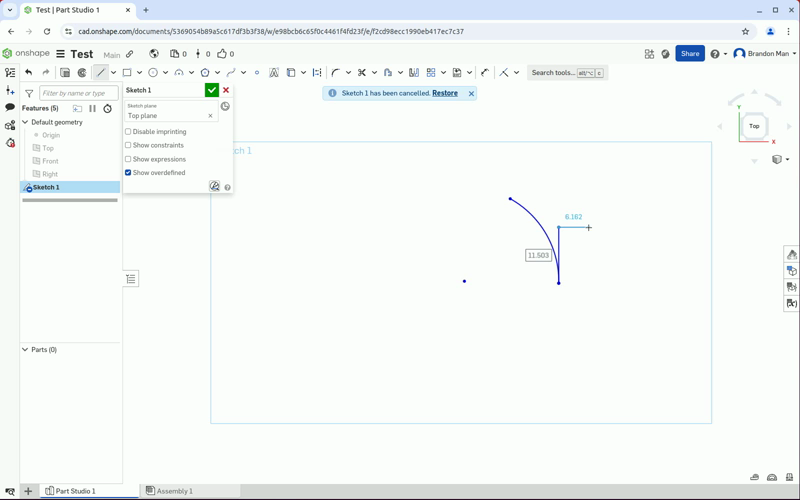
mouse_move(510, 198)
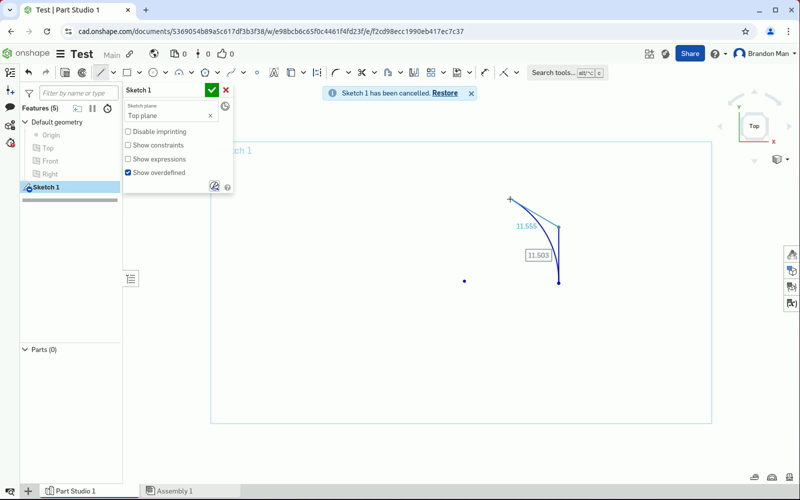
key_up(shift)
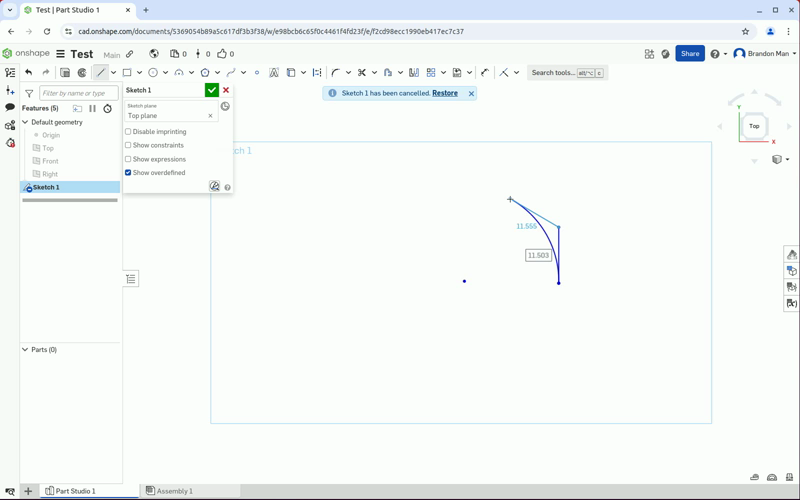
click(510, 198)
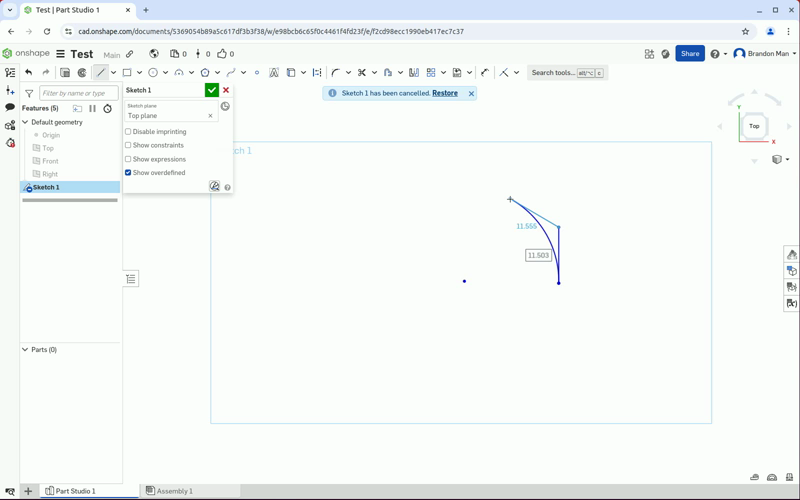
key(esc)
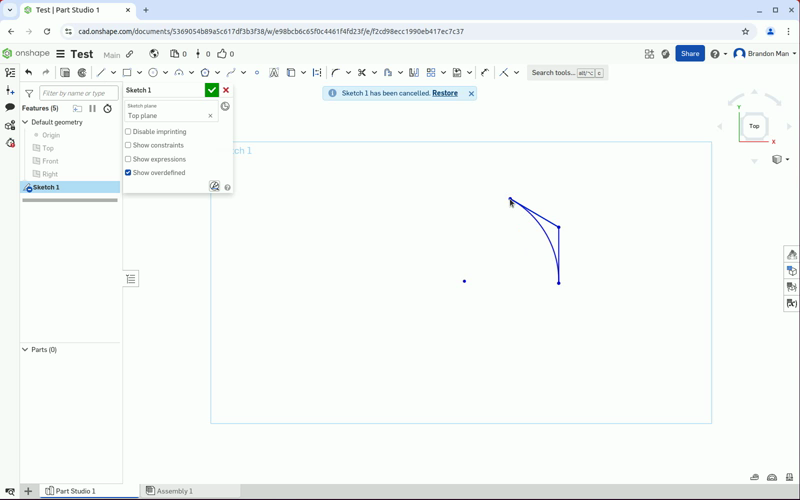
mouse_move(557, 241)
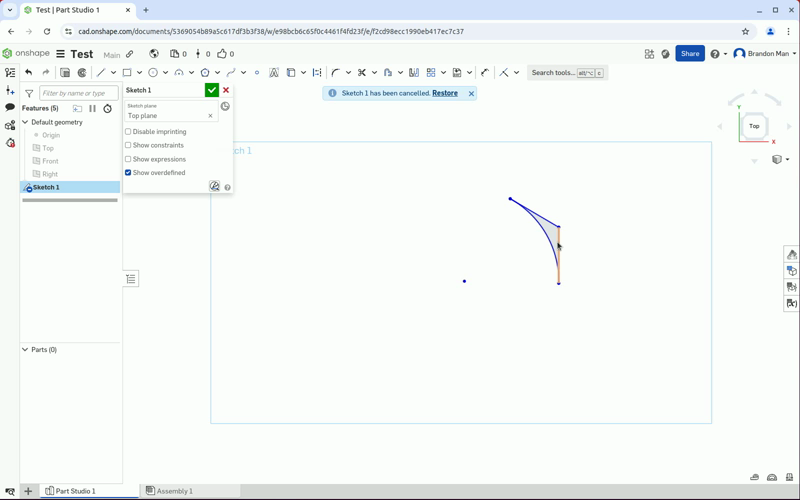
scroll(6)
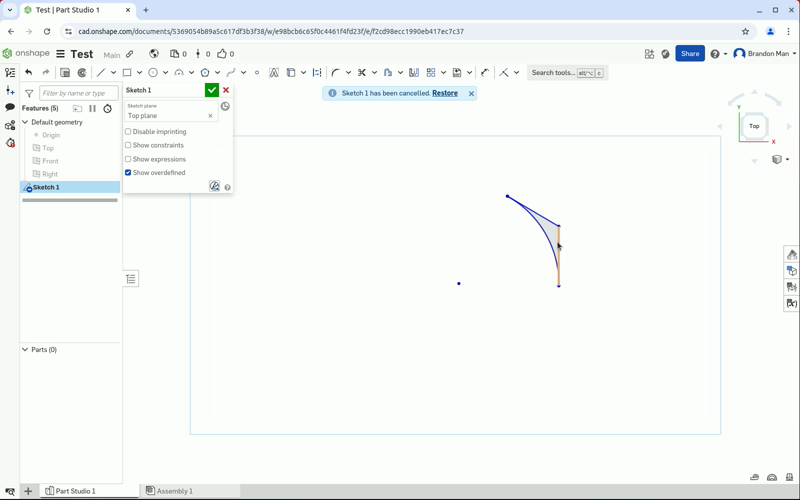
scroll(6)
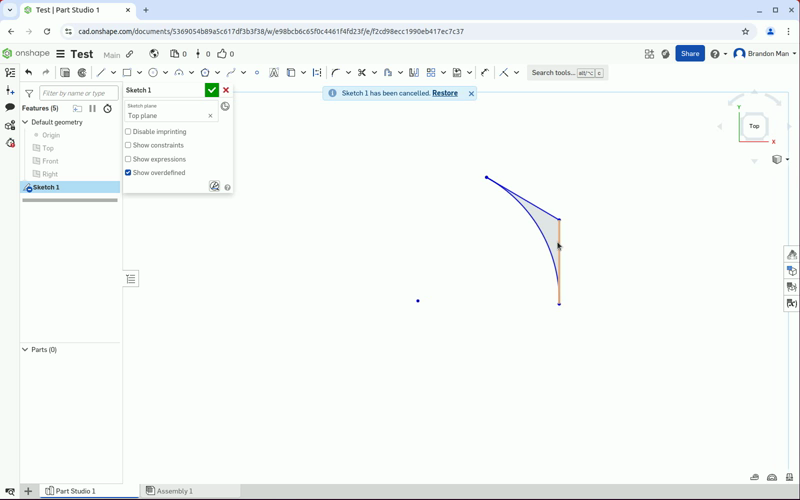
scroll(6)
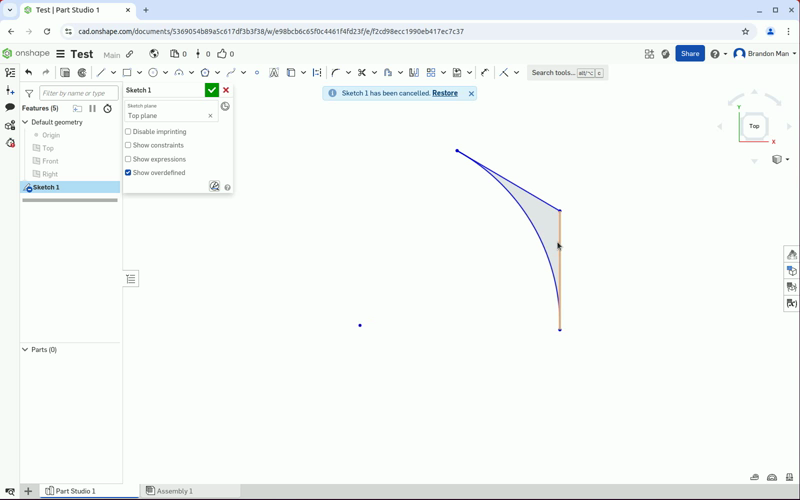
scroll(6)
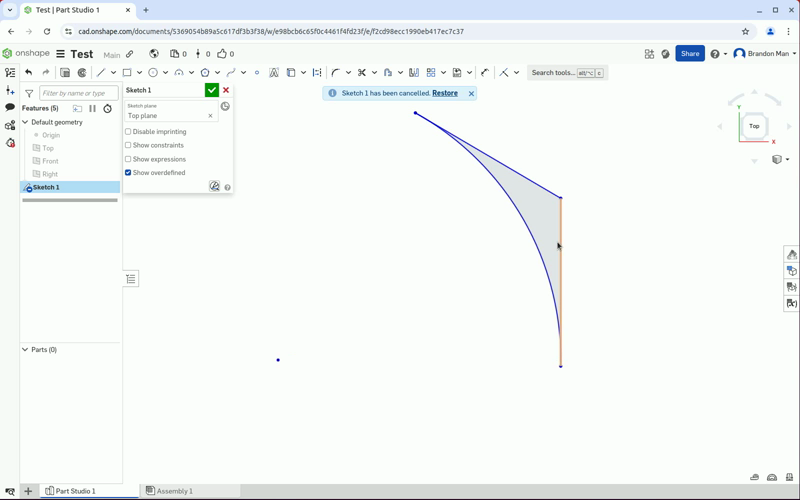
scroll(6)
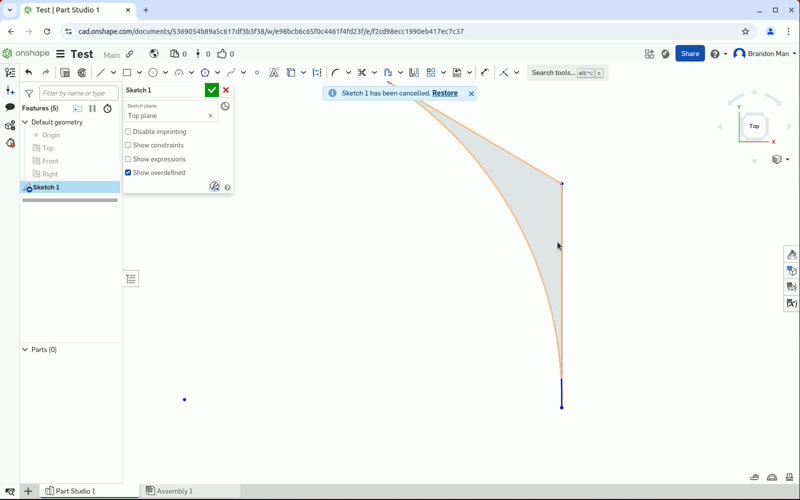
scroll(6)
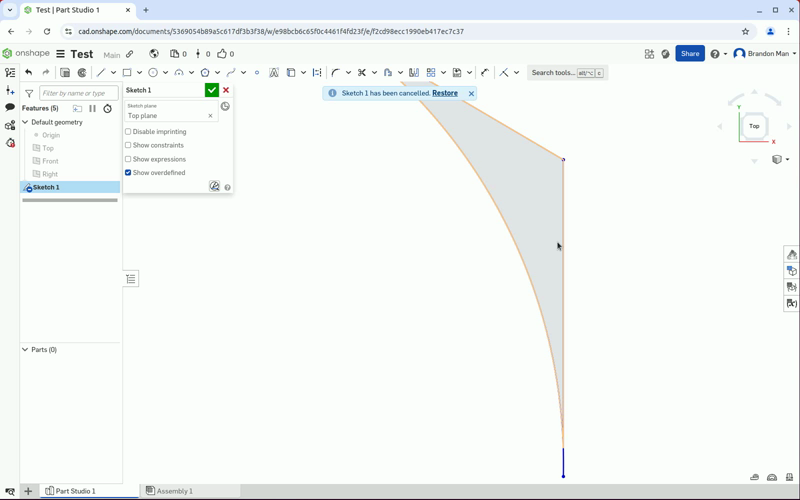
scroll(6)
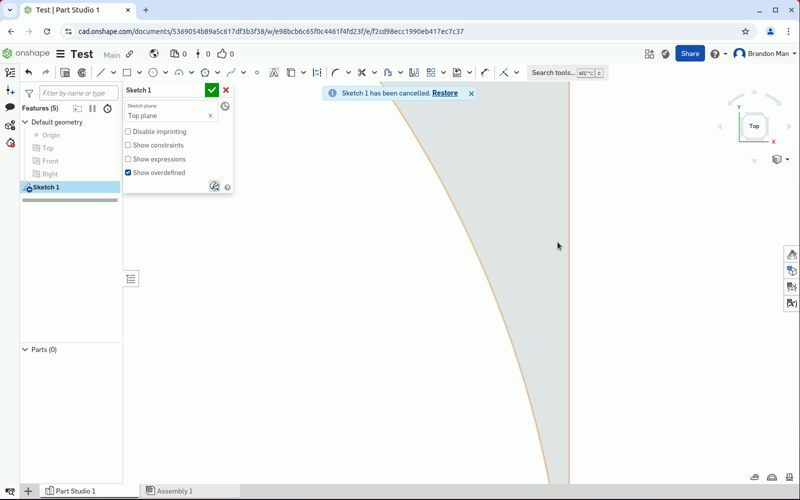
click(557, 241)
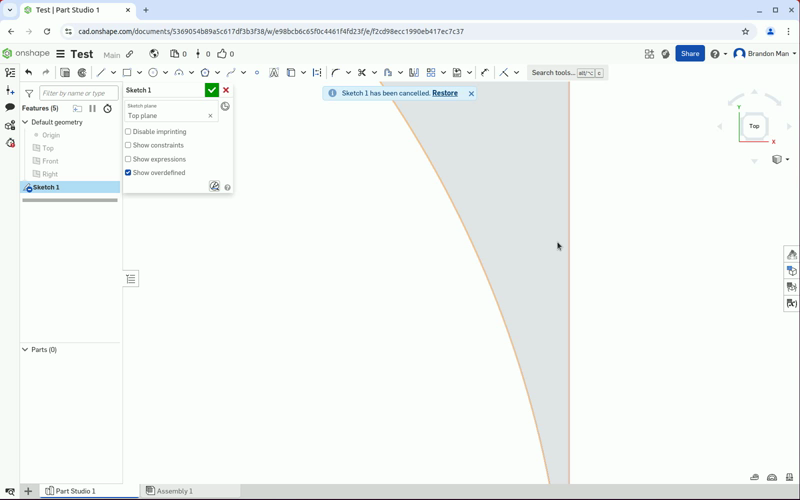
scroll(-6)
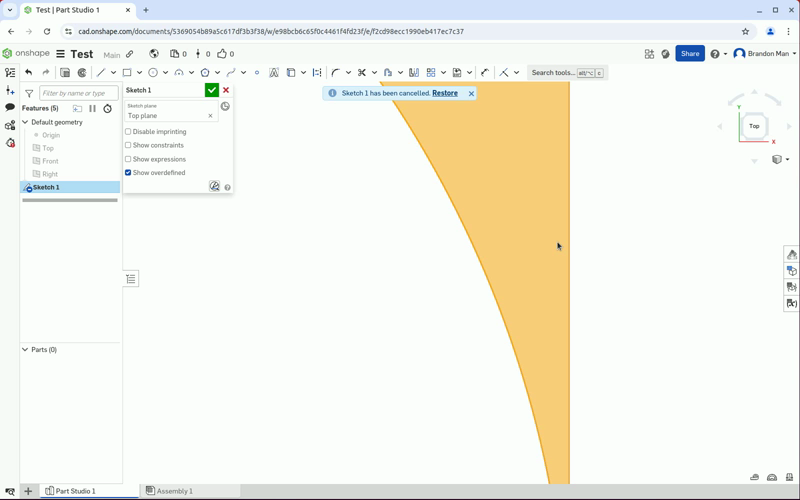
scroll(-6)
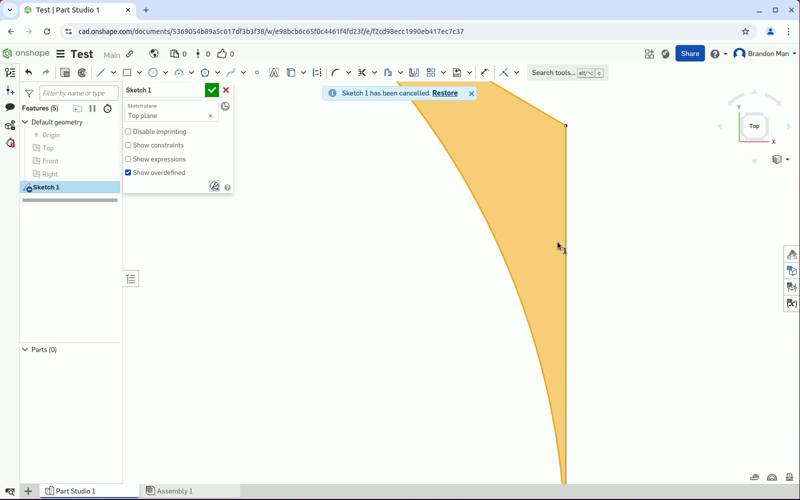
scroll(-6)
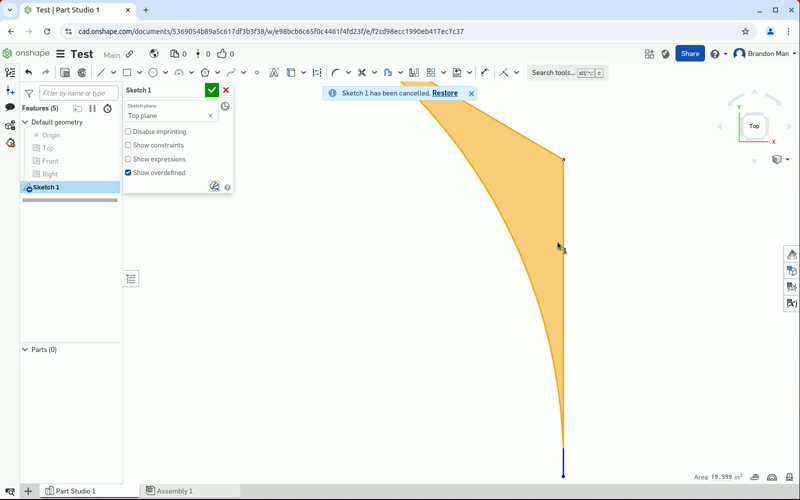
scroll(-6)
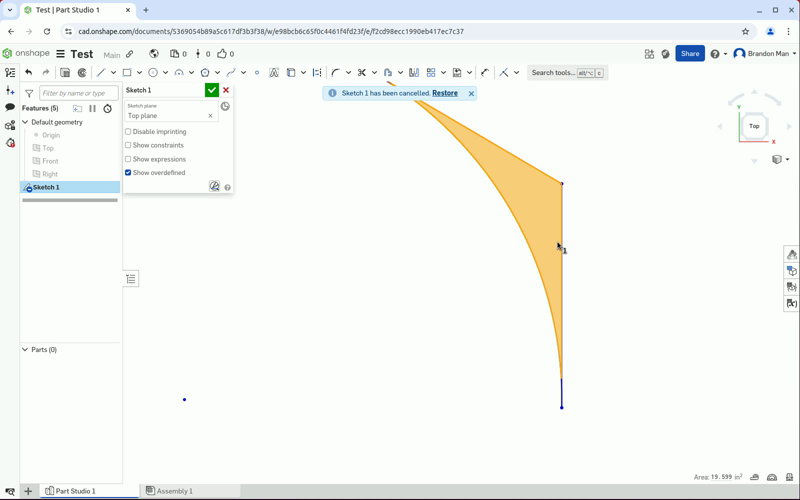
scroll(-6)
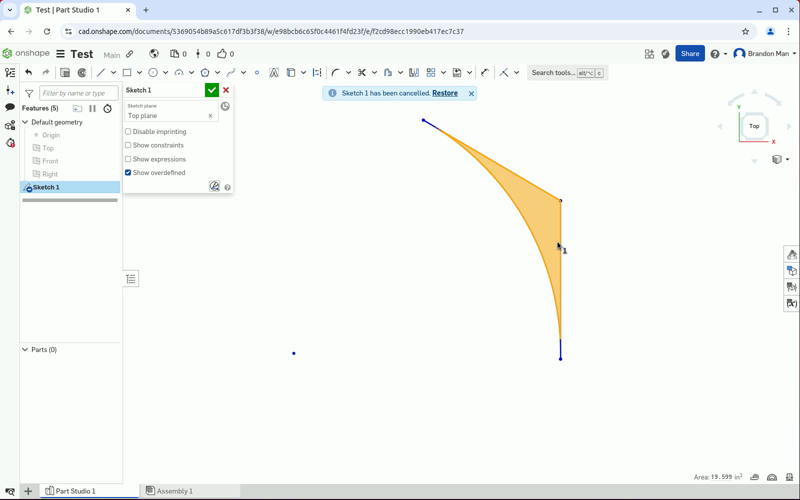
scroll(-6)
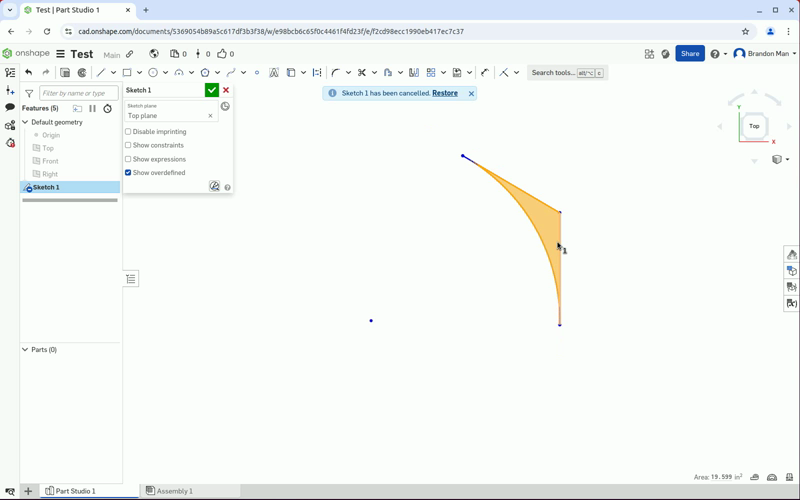
scroll(-6)
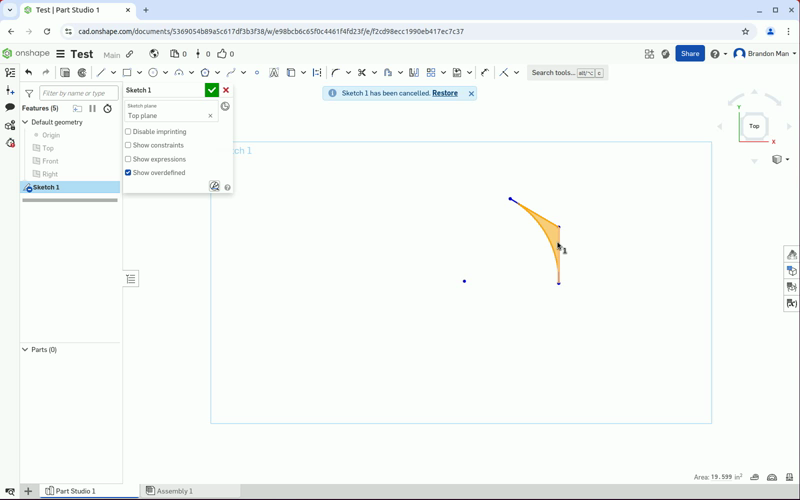
mouse_move(73, 352)
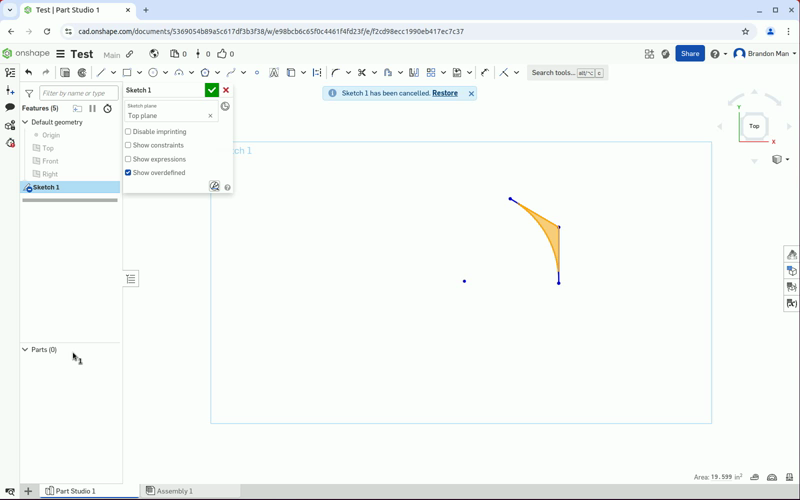
key(shift+y)
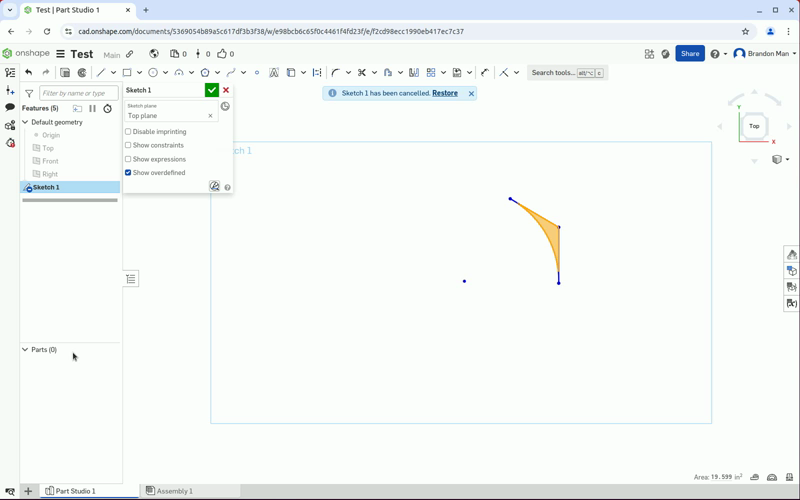
key(shift+e)
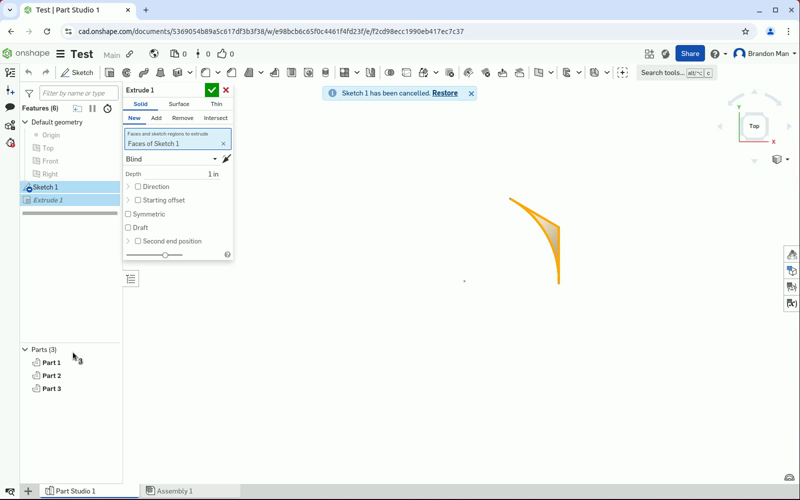
mouse_move(143, 106)
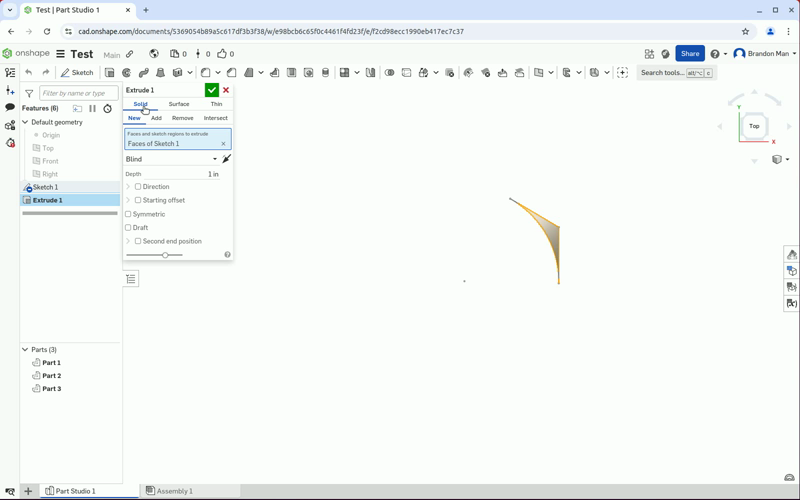
click(143, 106)
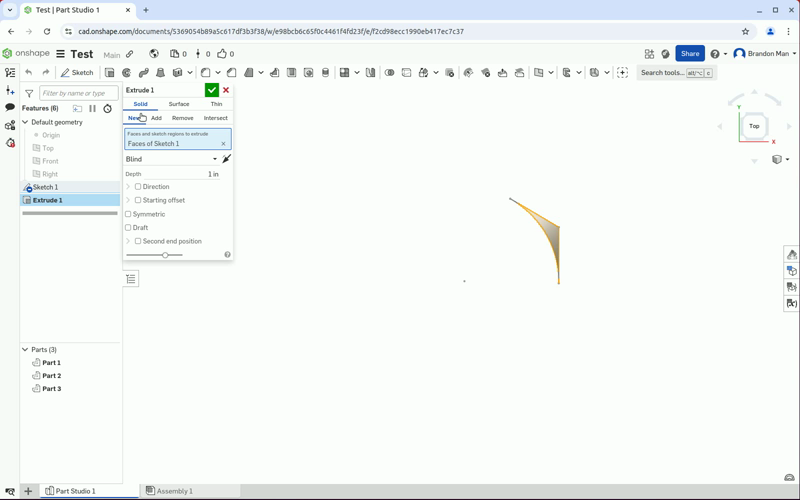
mouse_move(137, 120)
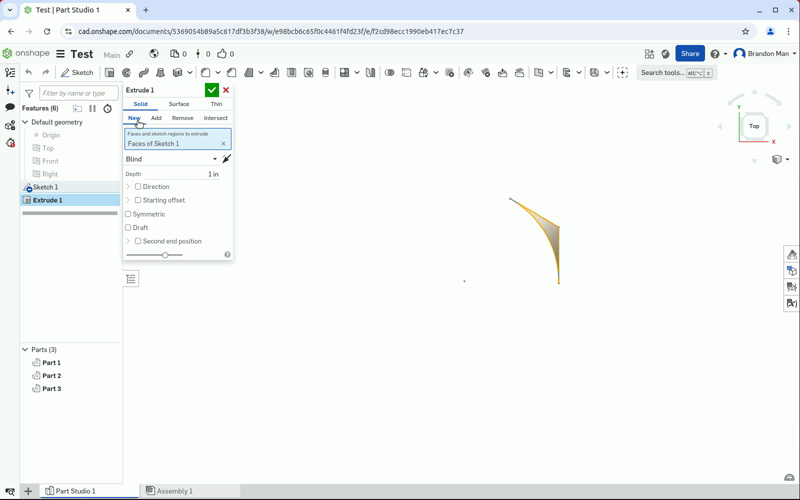
click(137, 120)
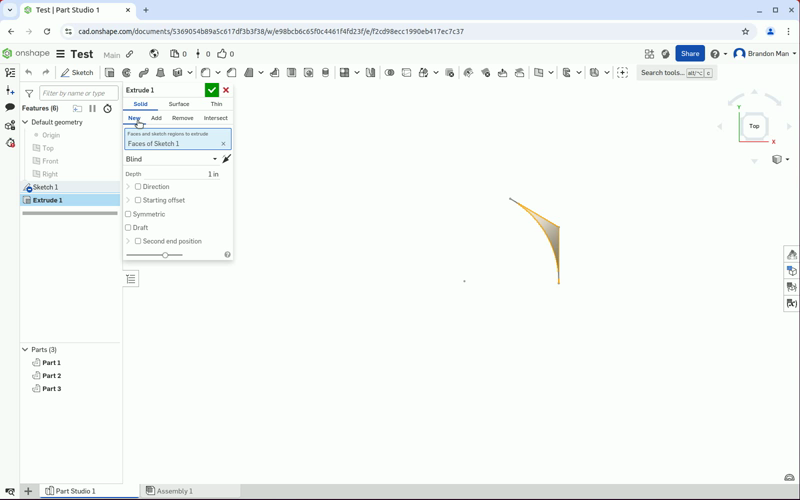
key(tab, 4)
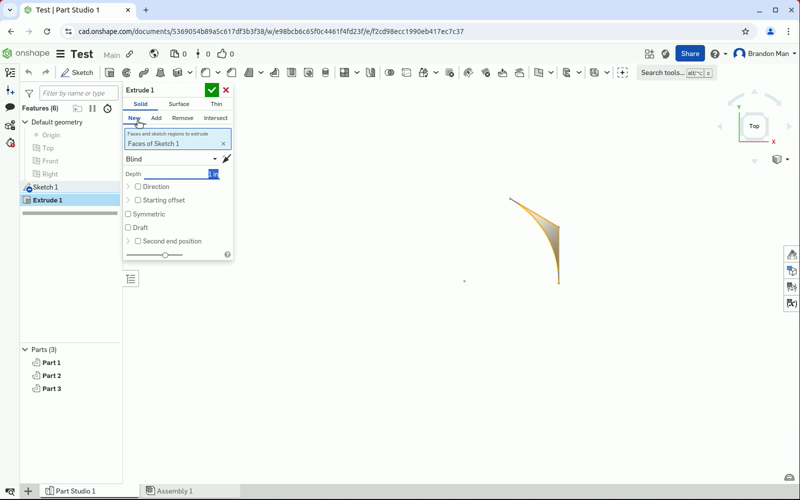
text(17.572)
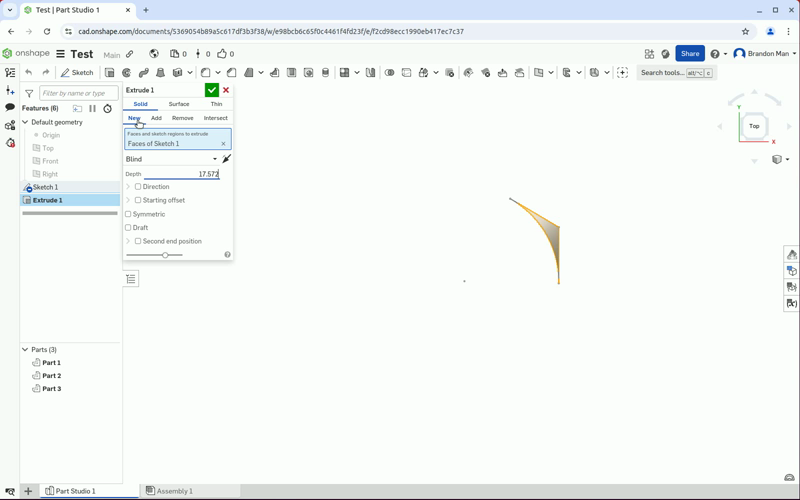
key(enter)
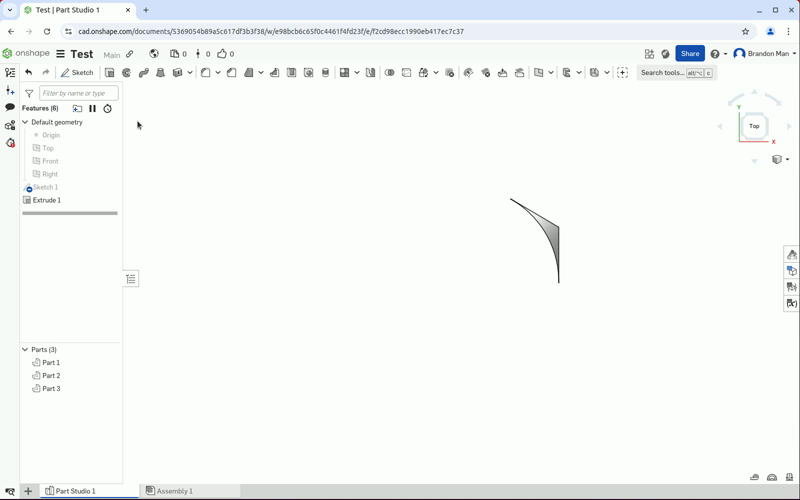
key(shift+h)
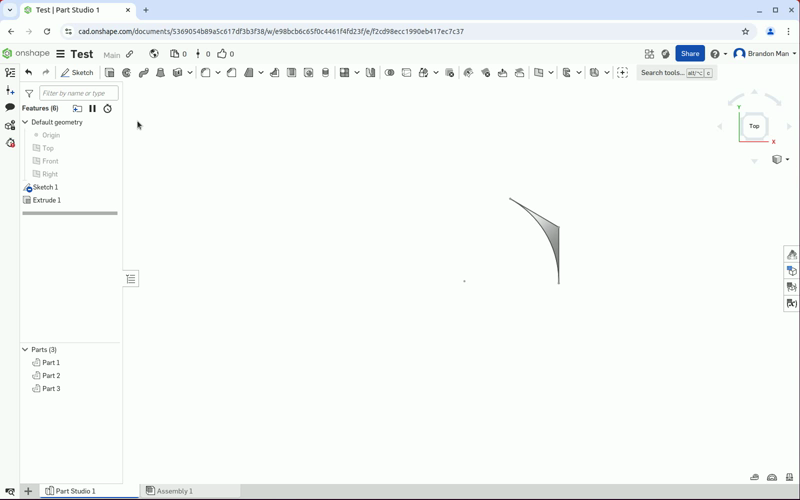
key(shift+h)
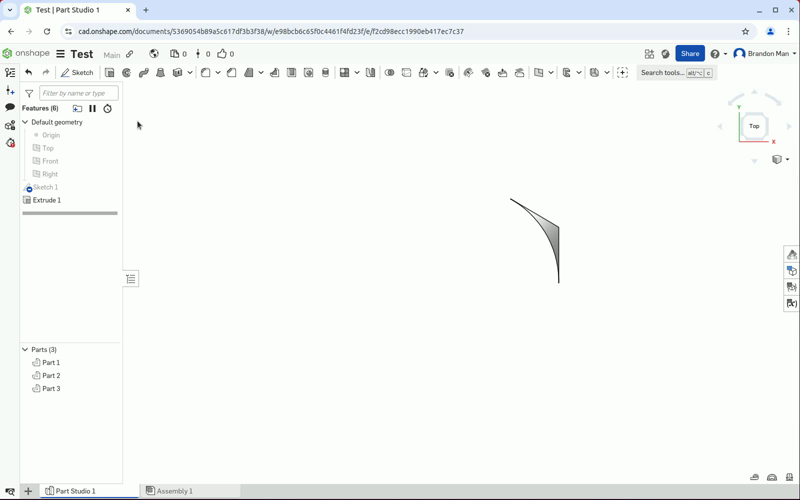
mouse_move(73, 189)
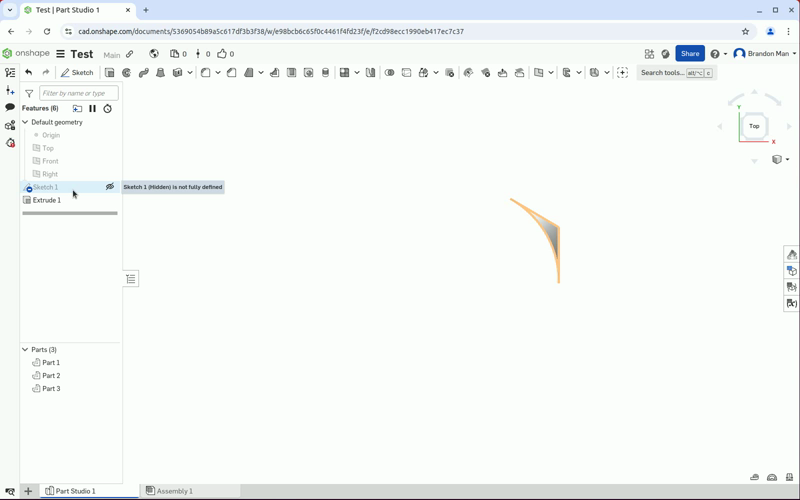
click(73, 189)
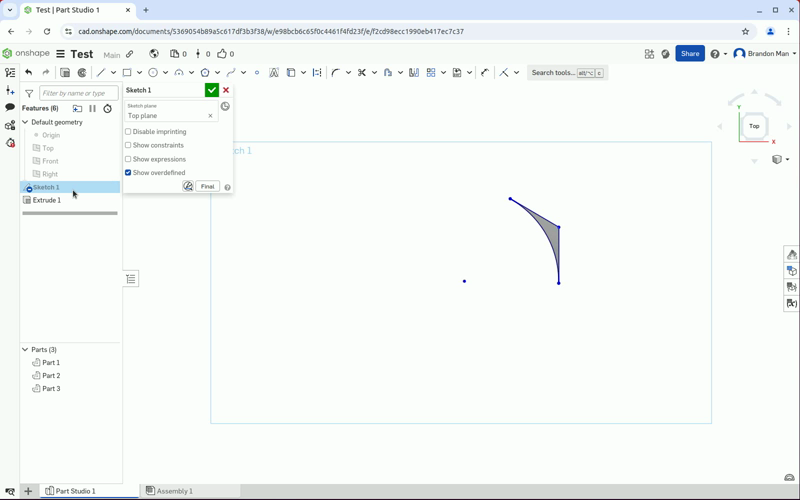
mouse_move(229, 92)
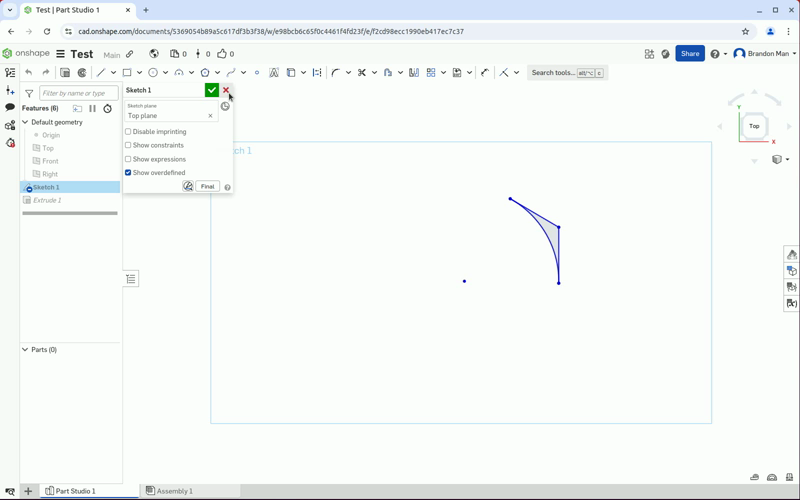
click(229, 92)
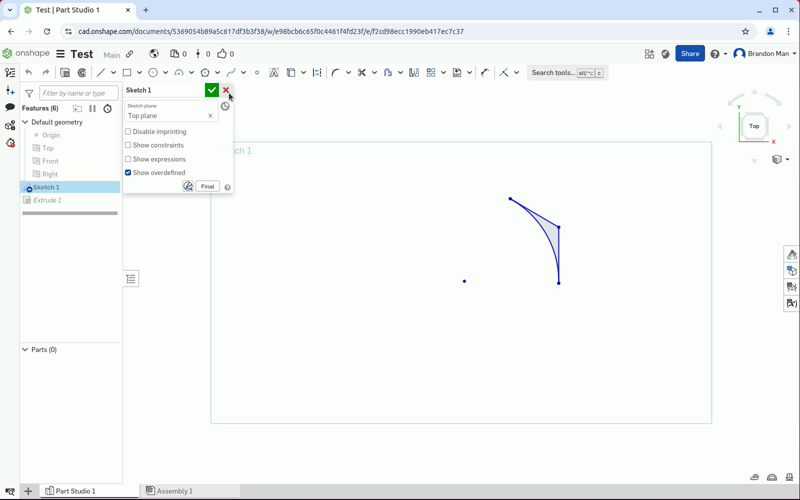
key(shift+s)
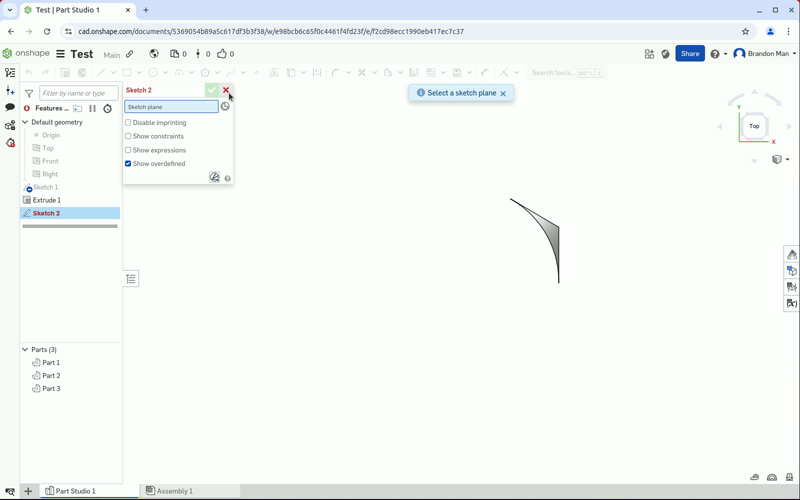
mouse_move(73, 150)
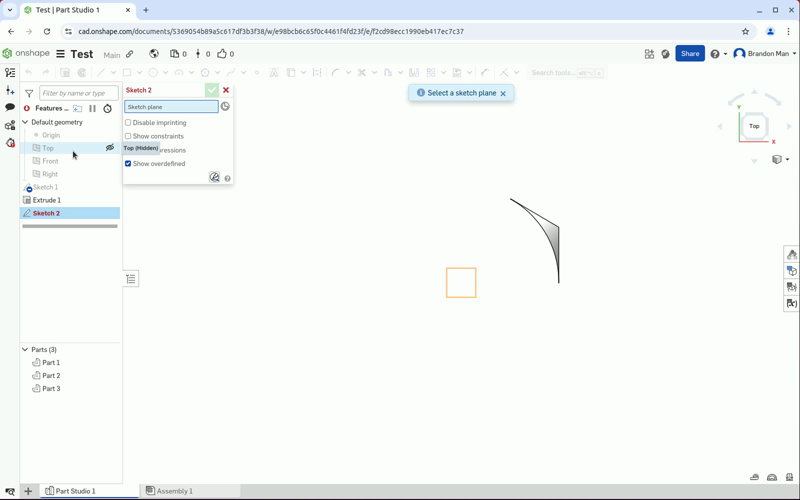
click(73, 150)
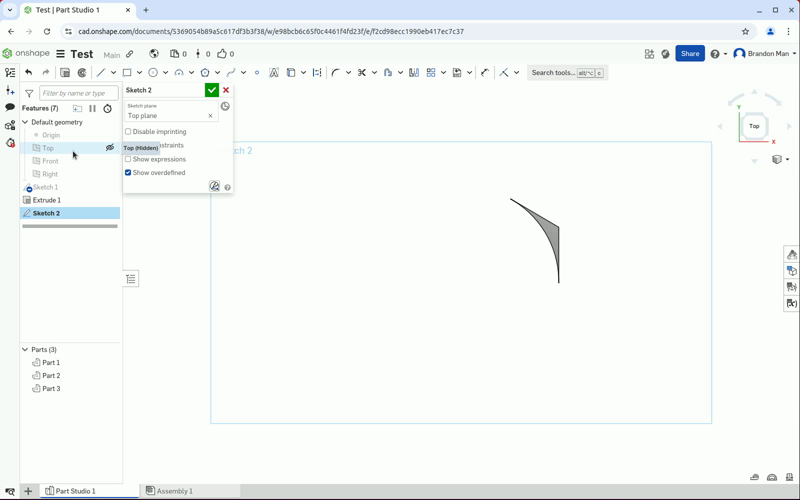
mouse_move(73, 352)
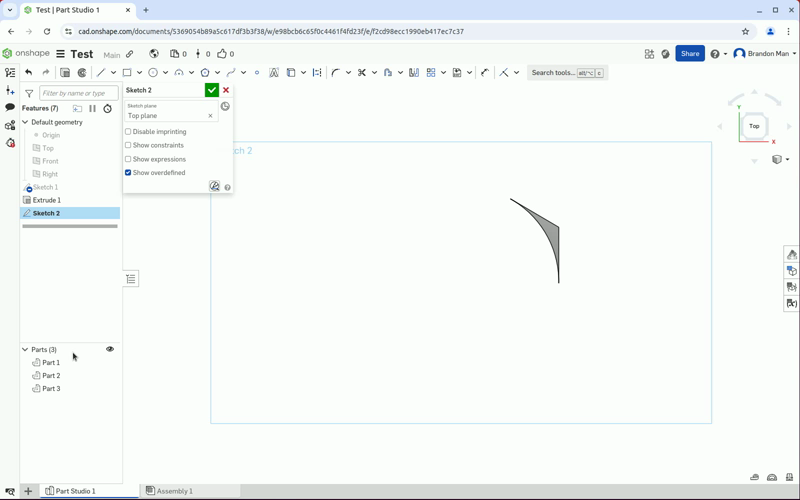
key(y)
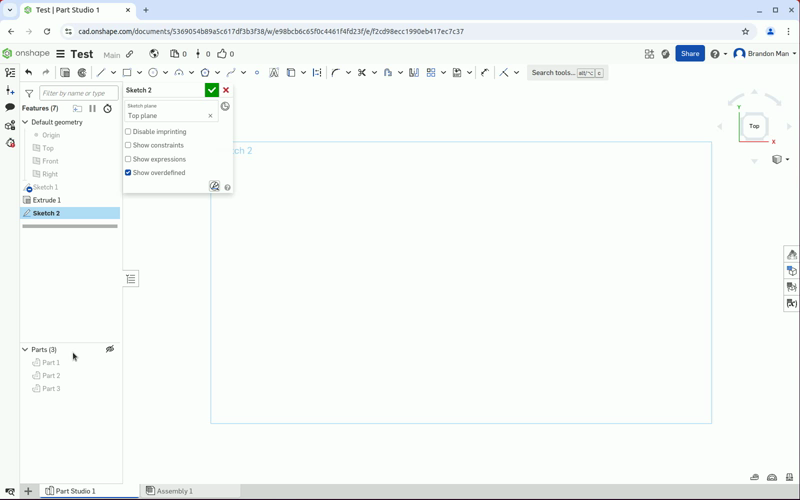
key(a)
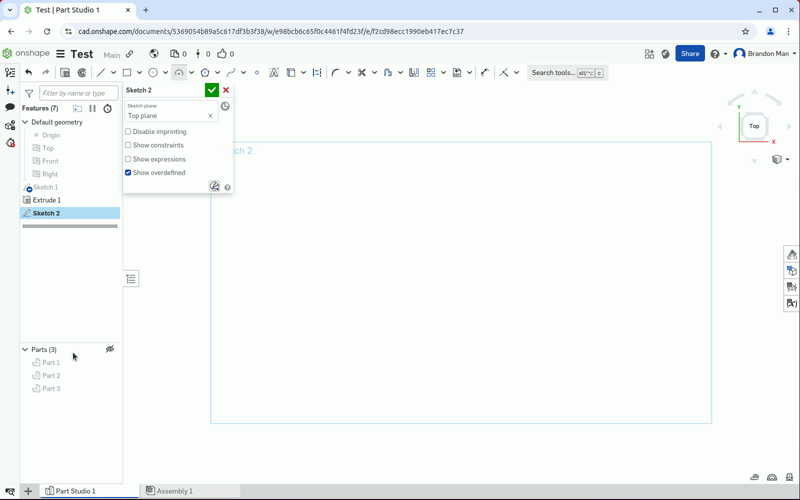
key_down(shift)
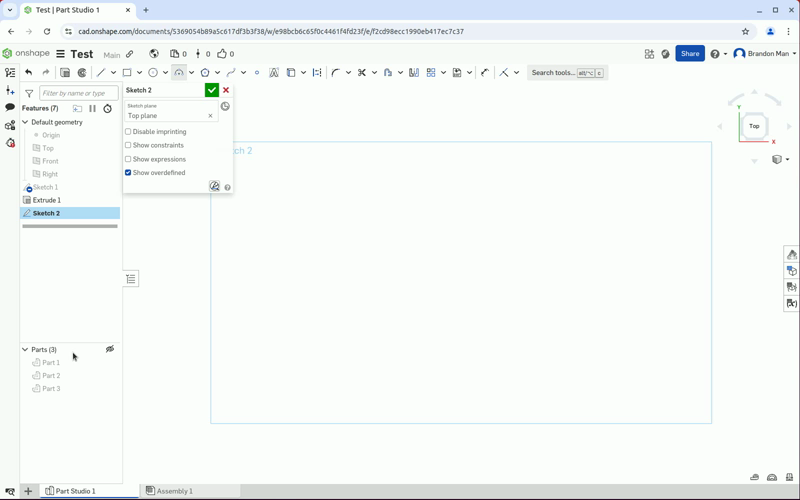
mouse_move(411, 198)
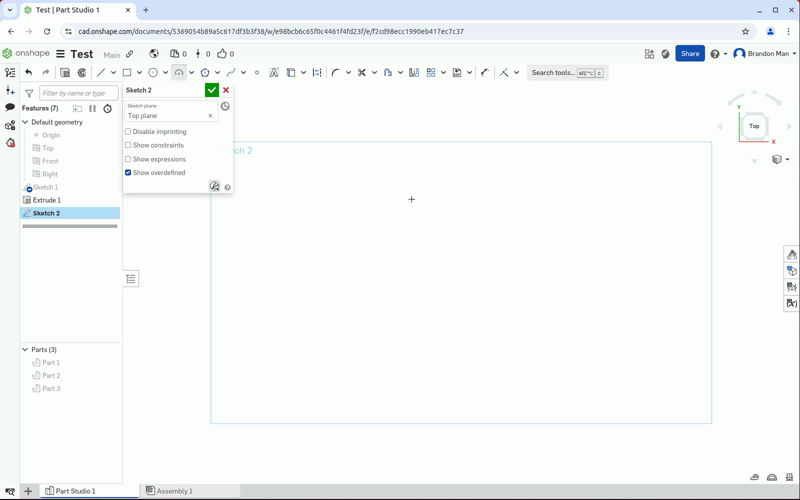
click(411, 198)
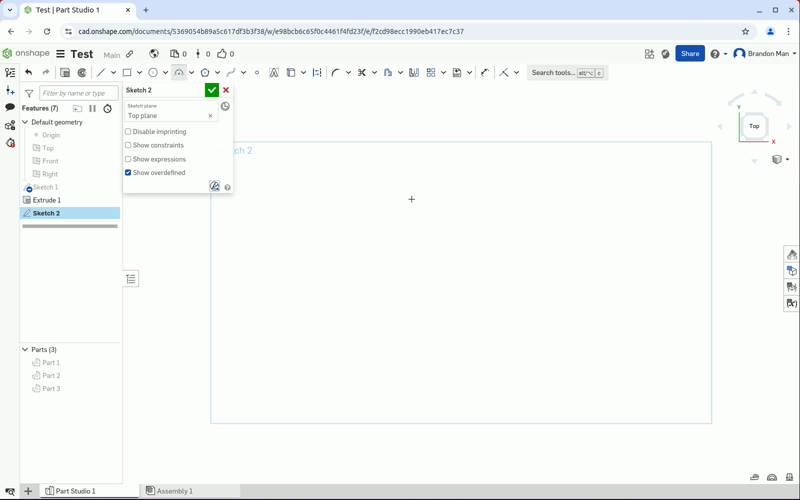
key_up(shift)
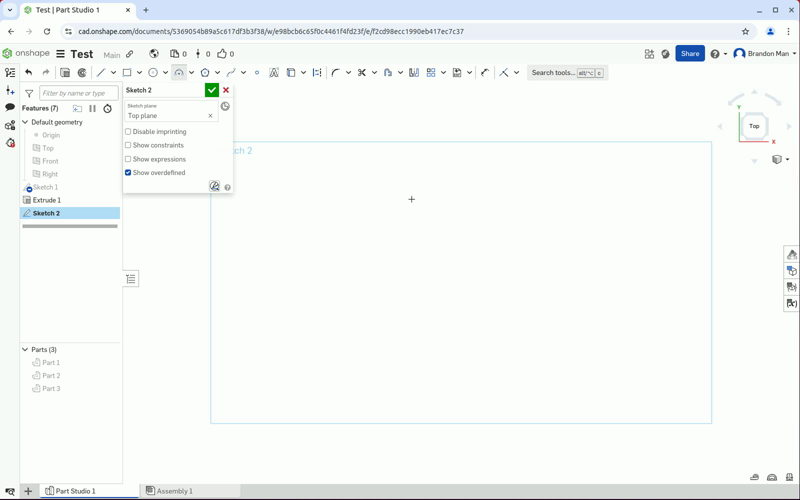
key_down(shift)
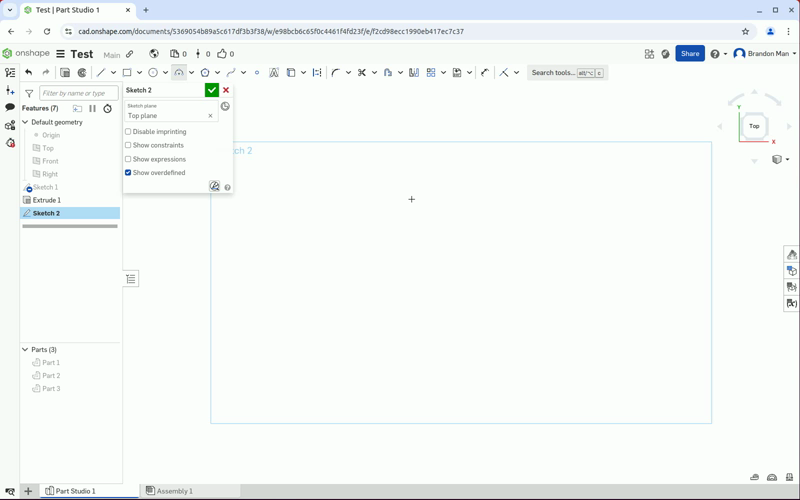
mouse_move(509, 198)
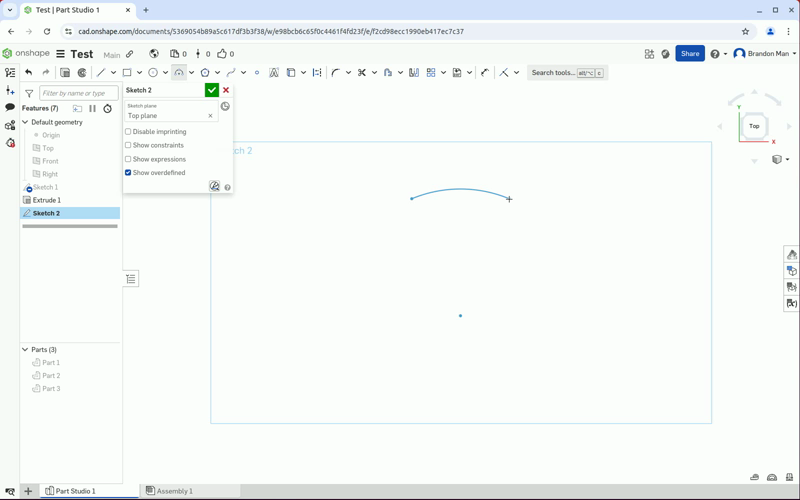
click(509, 198)
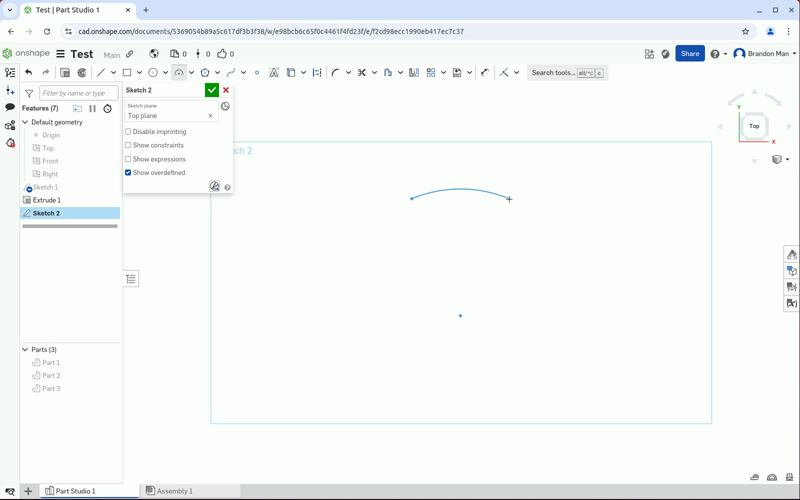
mouse_move(460, 185)
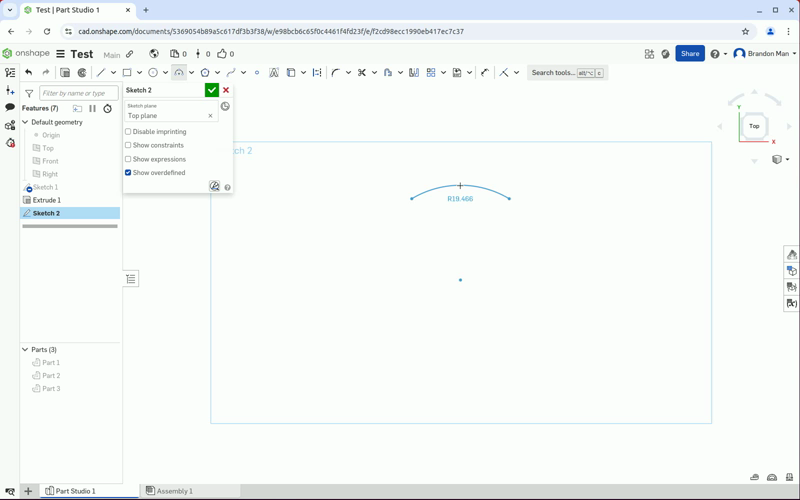
click(460, 185)
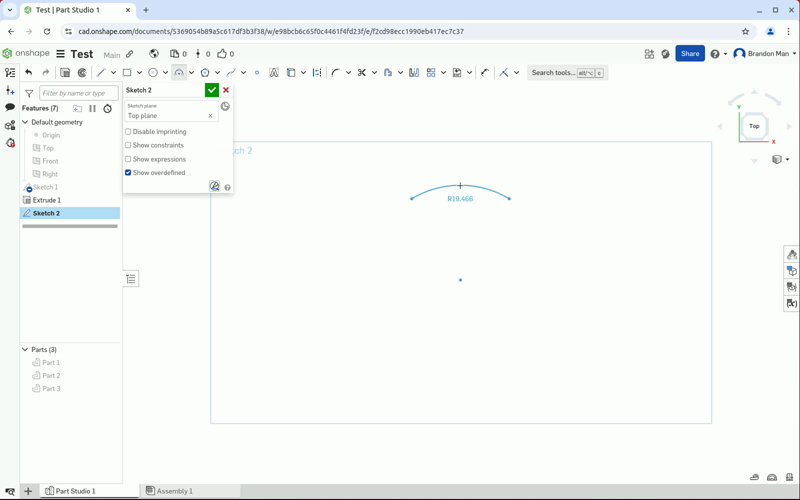
key_up(shift)
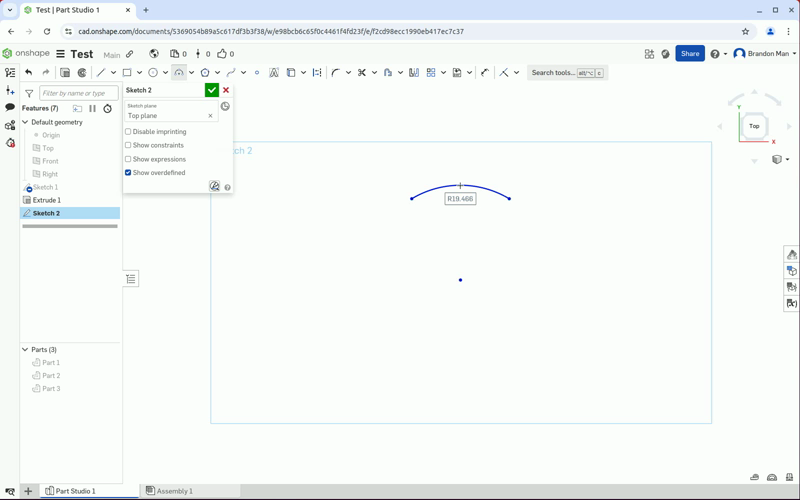
key(esc)
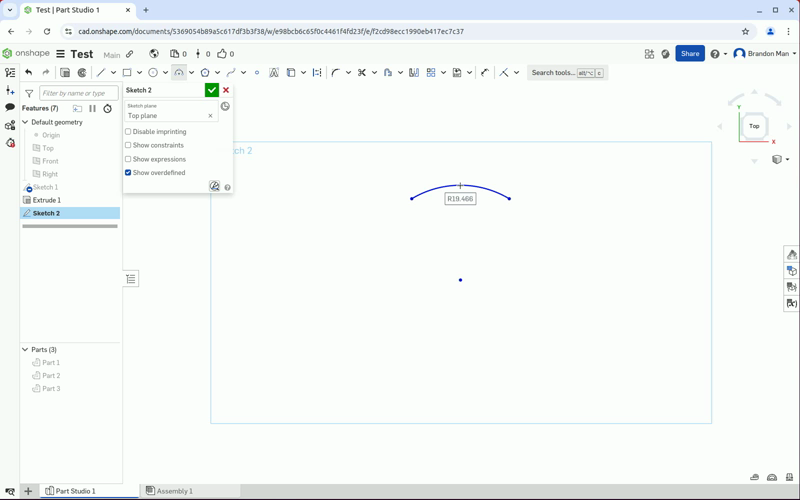
key(l)
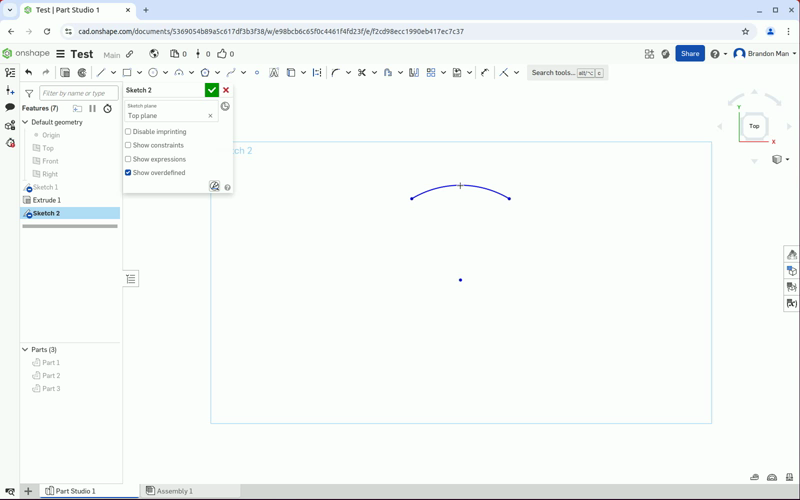
mouse_move(509, 198)
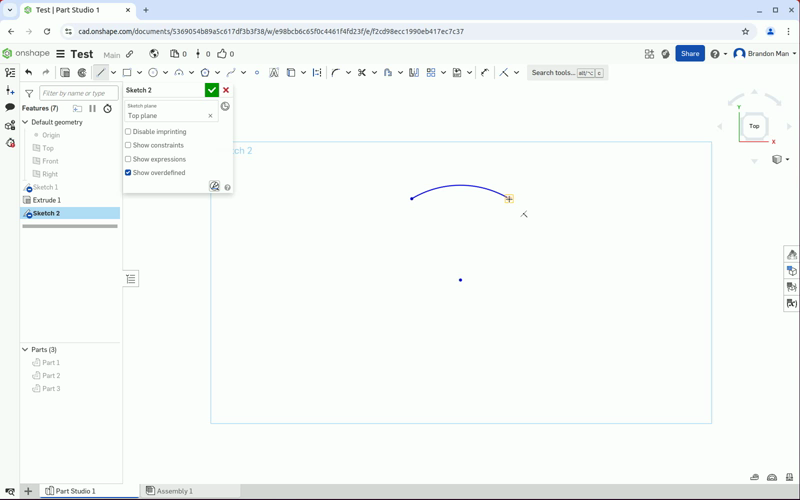
click(509, 198)
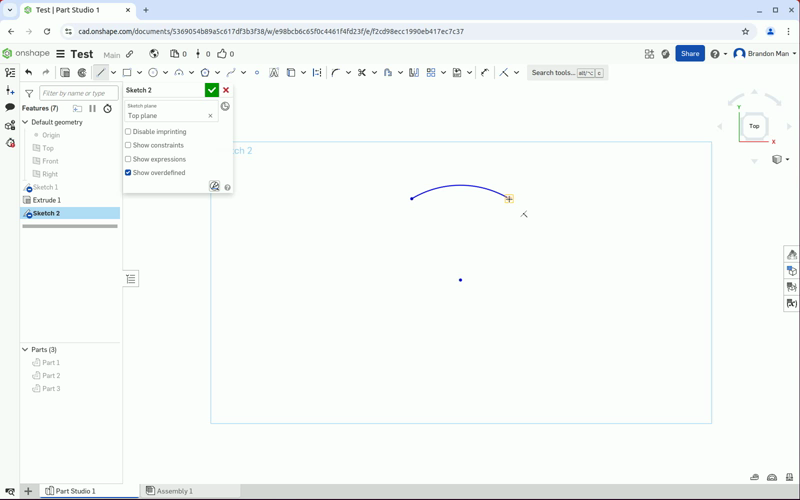
key_down(shift)
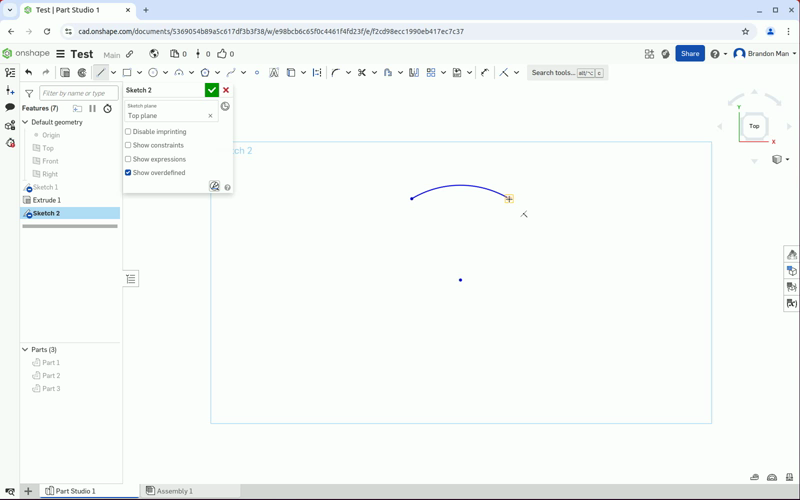
mouse_move(539, 198)
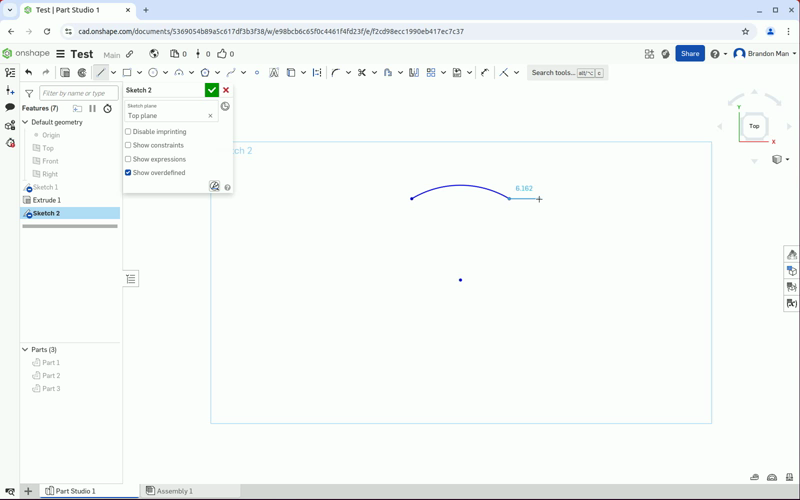
mouse_move(460, 170)
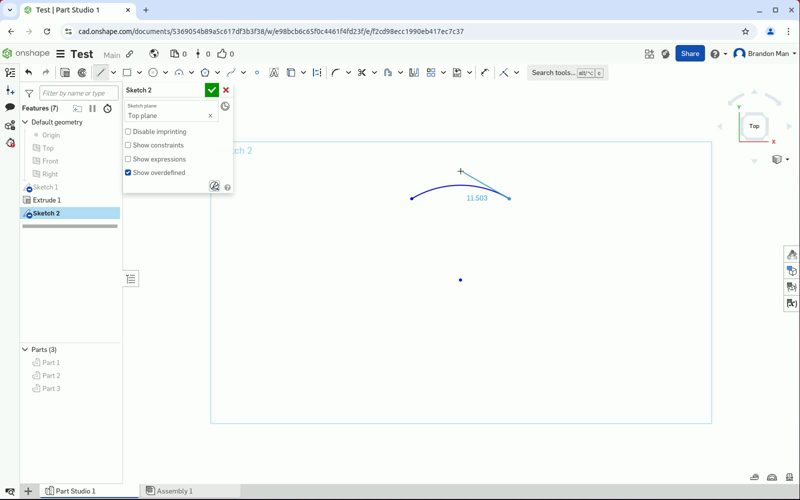
click(460, 170)
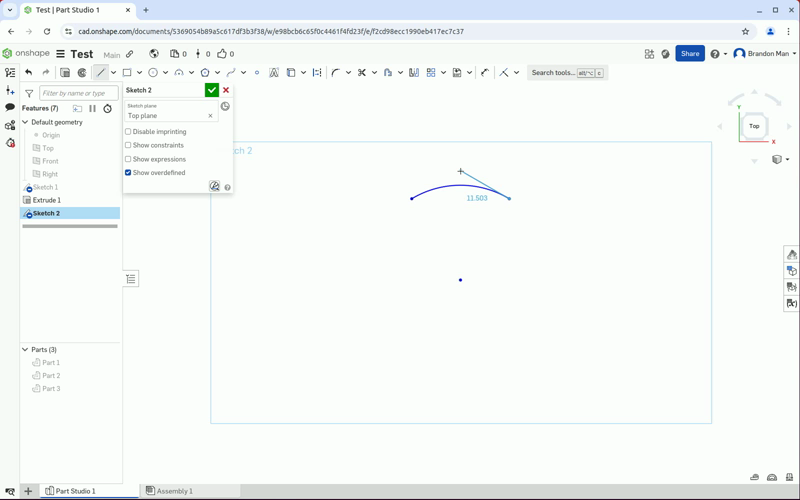
key_up(shift)
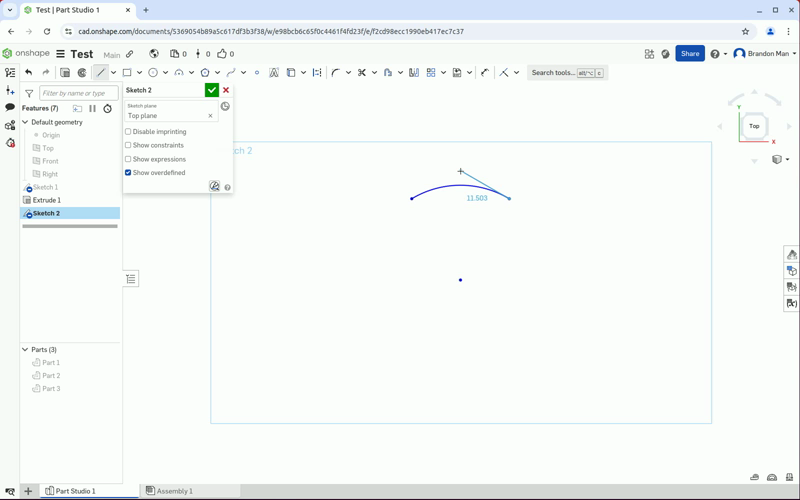
mouse_move(490, 170)
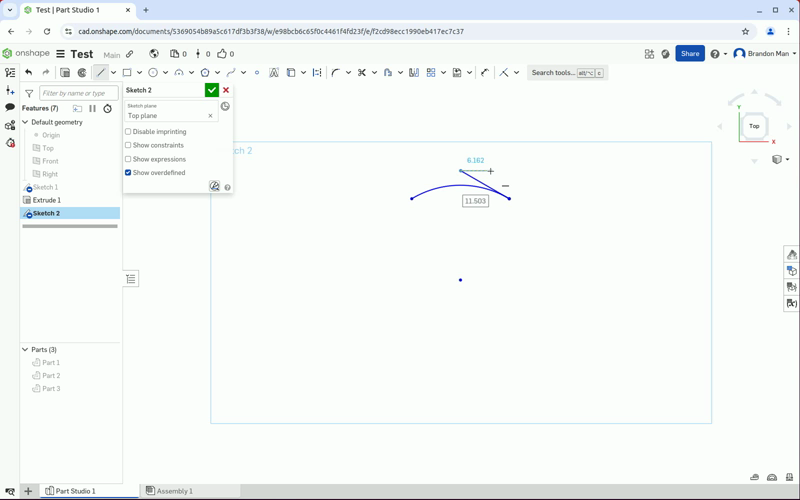
key_down(shift)
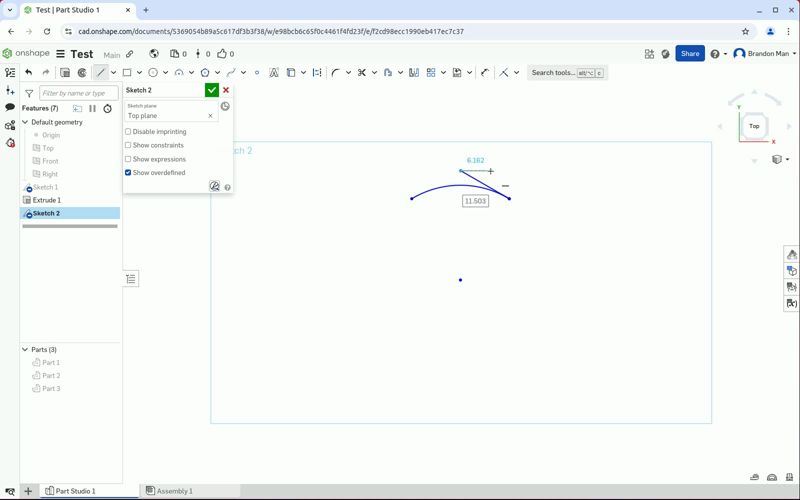
mouse_move(411, 198)
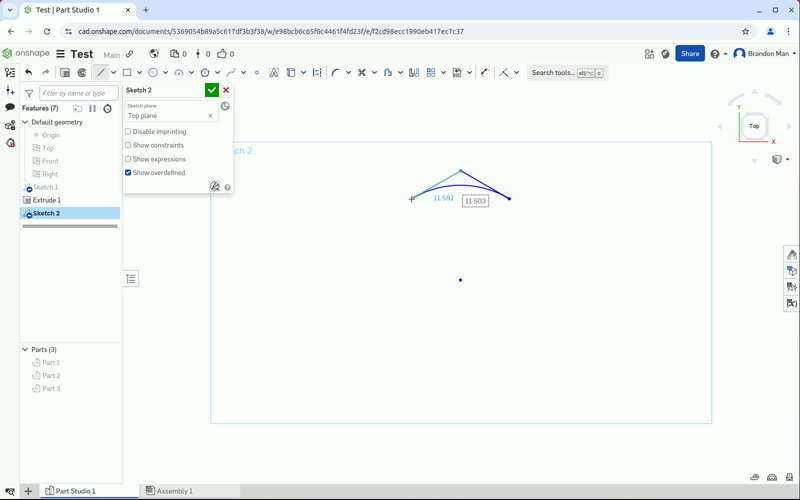
key_up(shift)
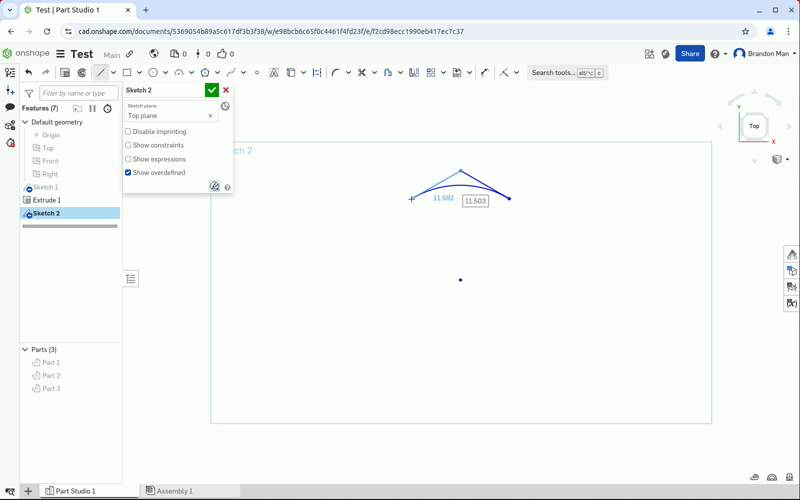
click(411, 198)
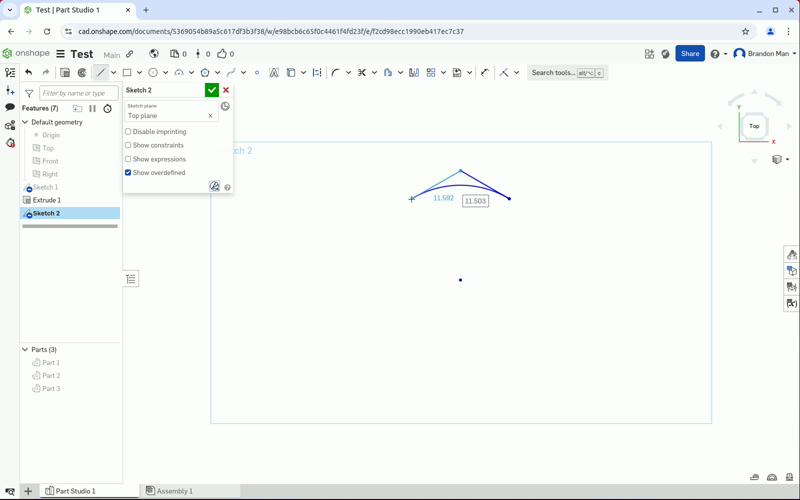
key(esc)
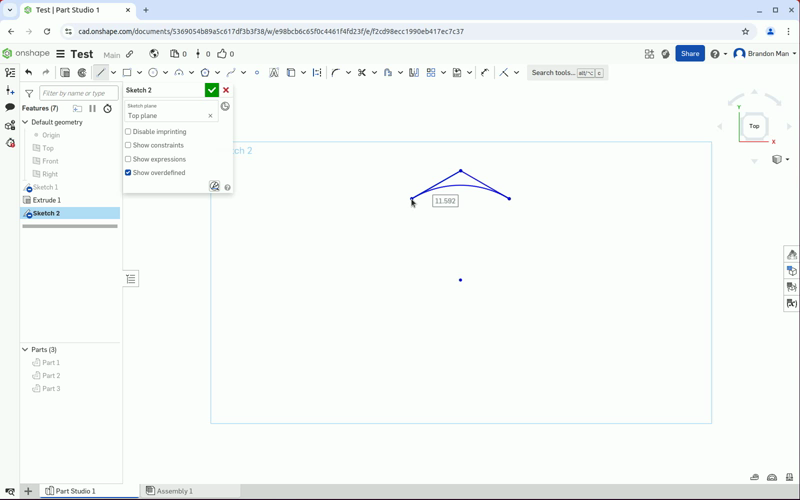
mouse_move(465, 175)
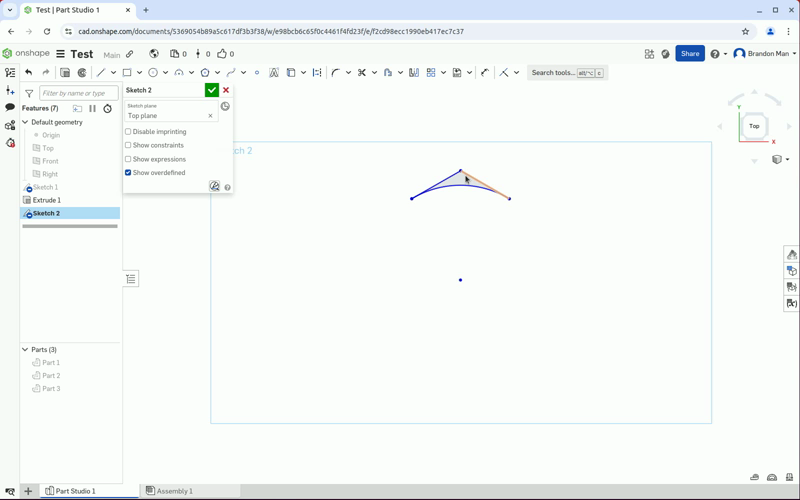
scroll(6)
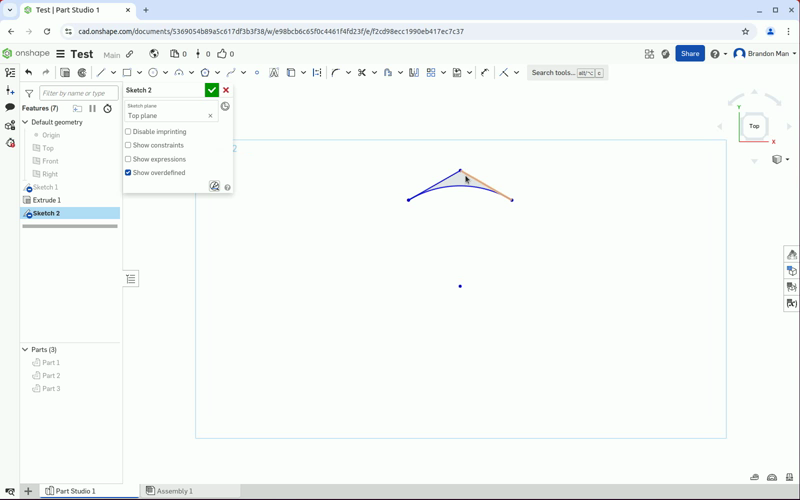
scroll(6)
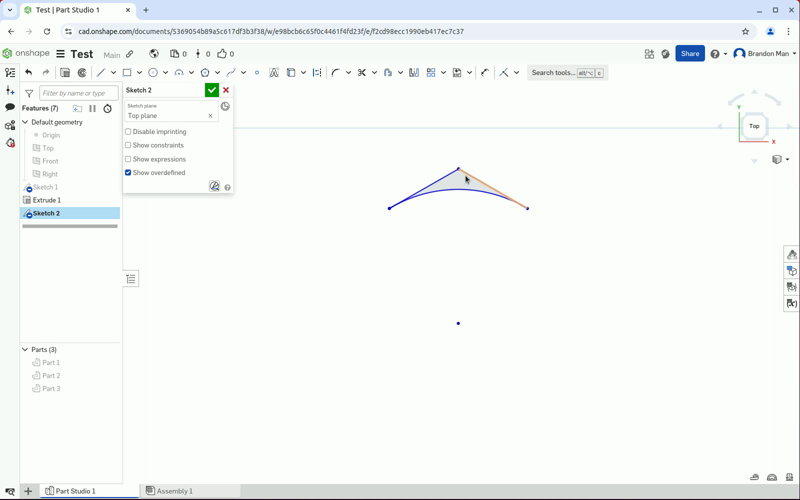
scroll(6)
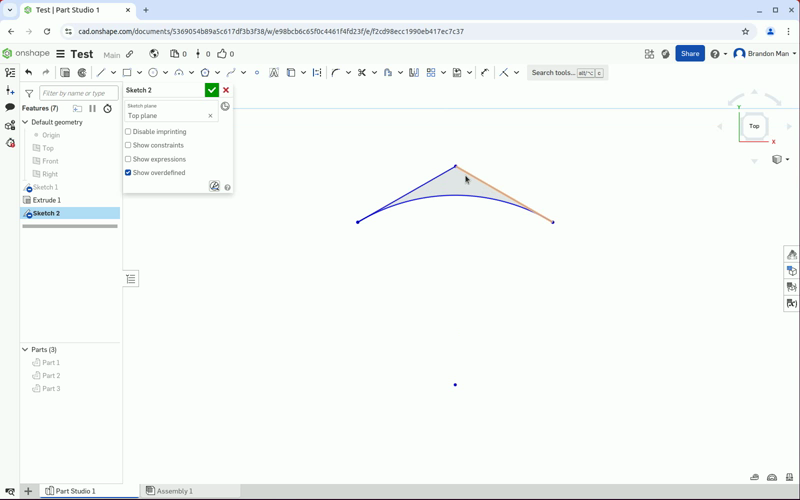
scroll(6)
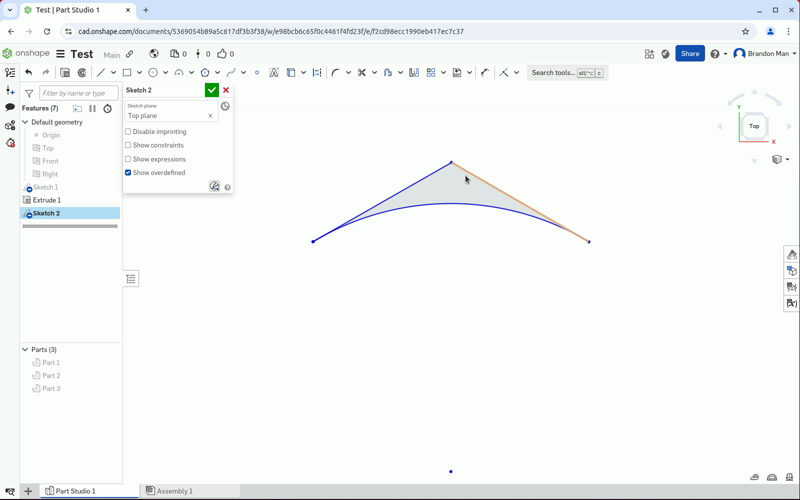
scroll(6)
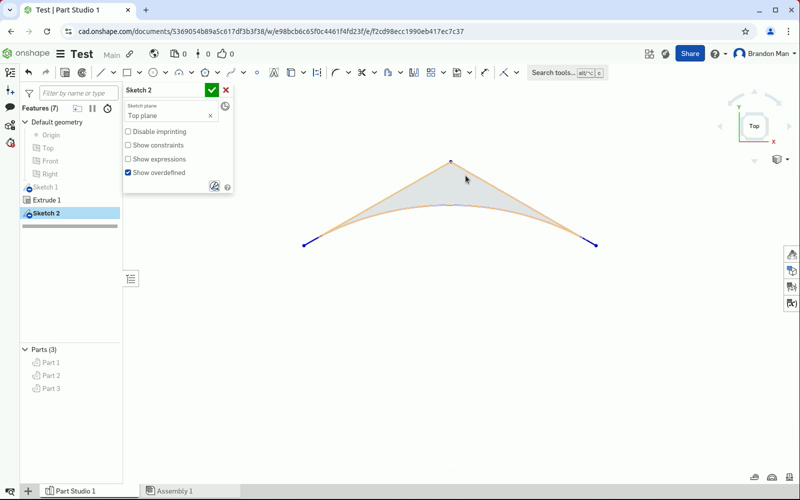
scroll(6)
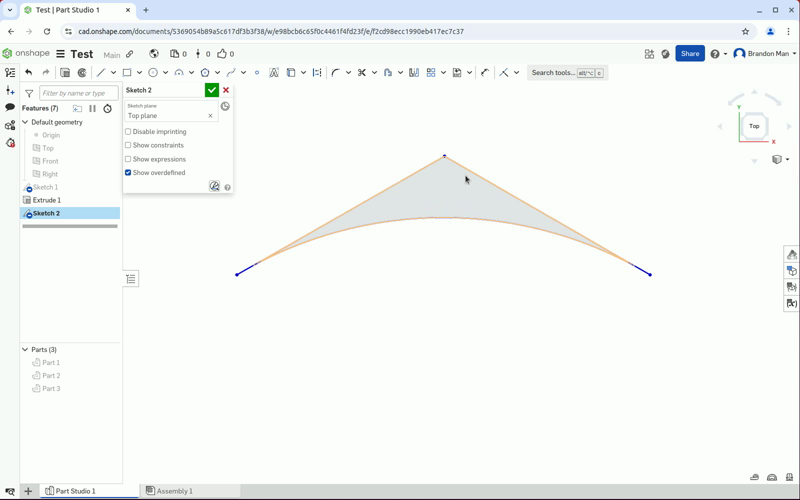
scroll(6)
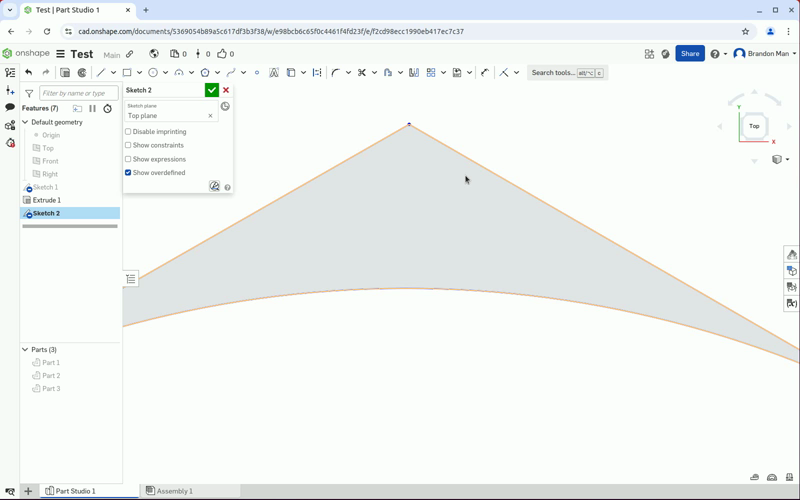
click(465, 175)
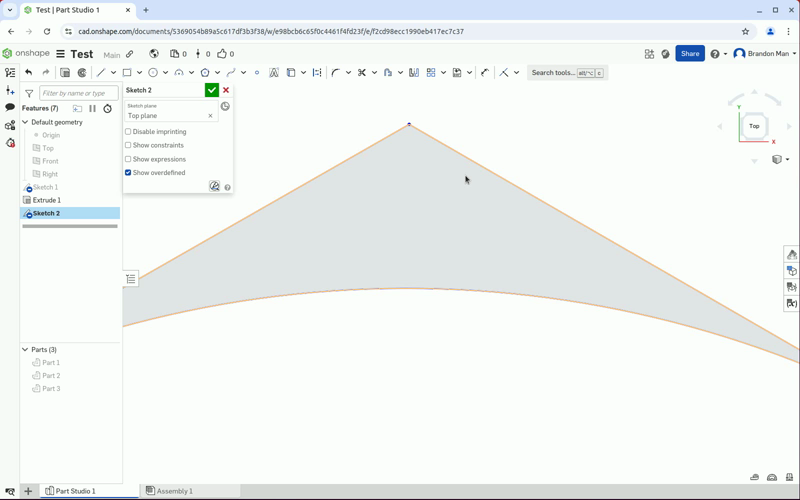
scroll(-6)
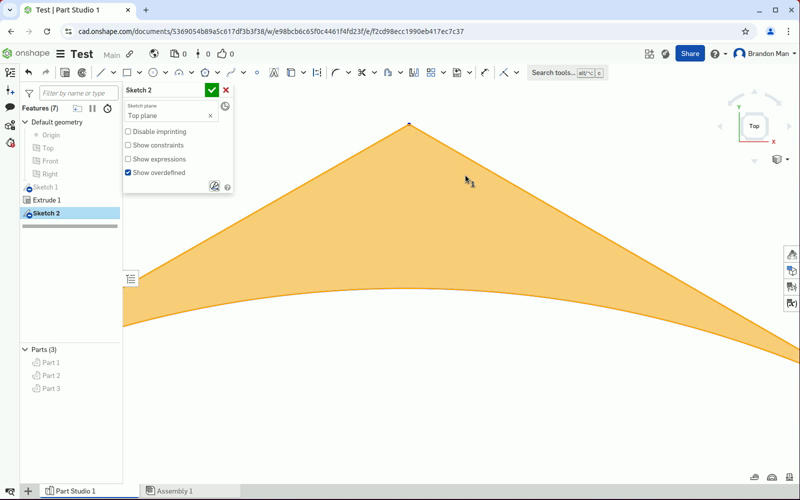
scroll(-6)
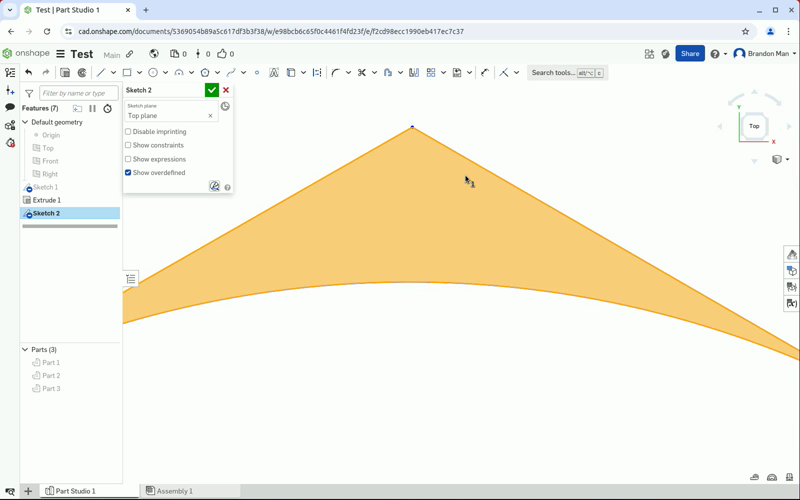
scroll(-6)
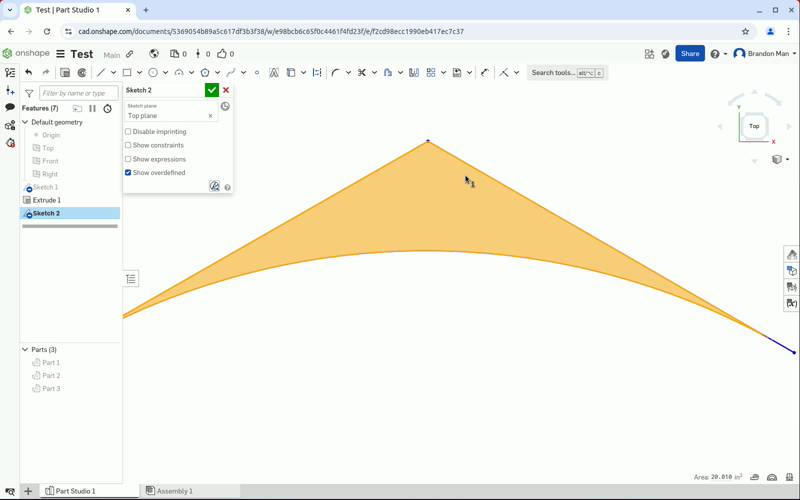
scroll(-6)
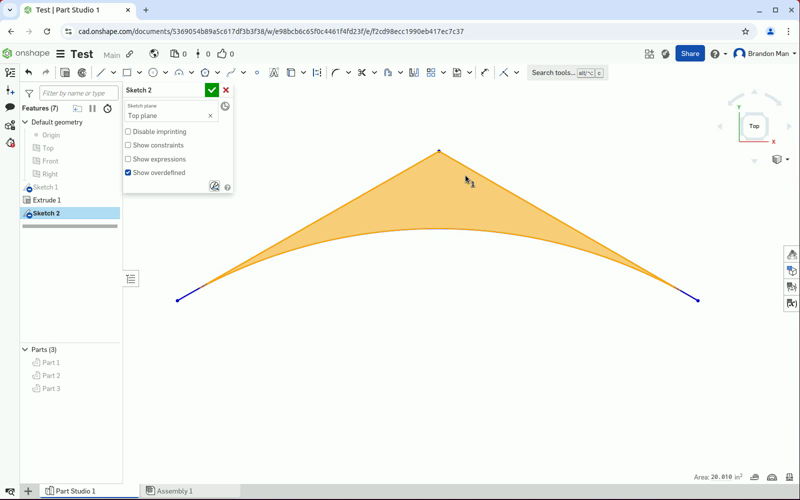
scroll(-6)
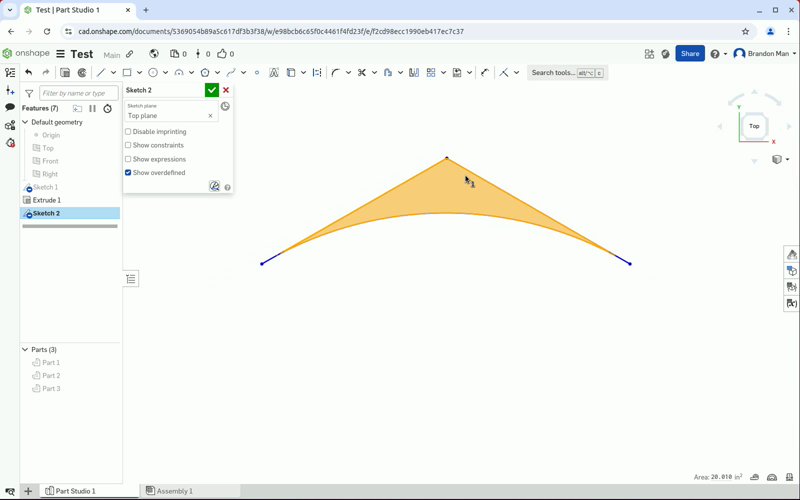
scroll(-6)
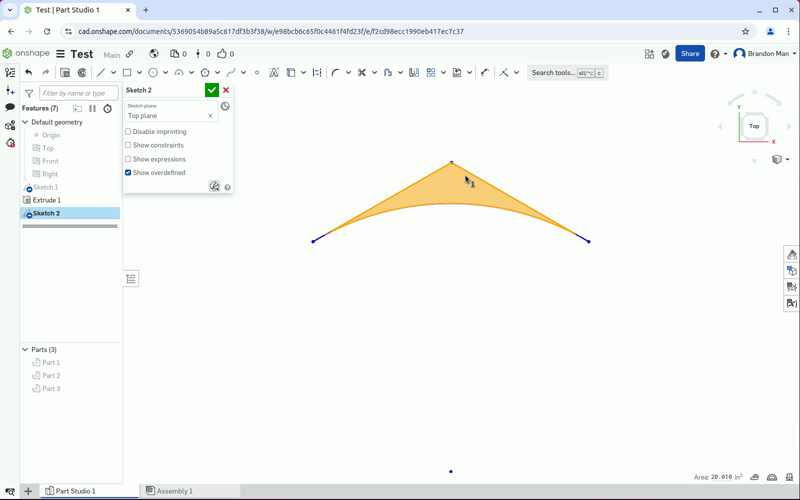
scroll(-6)
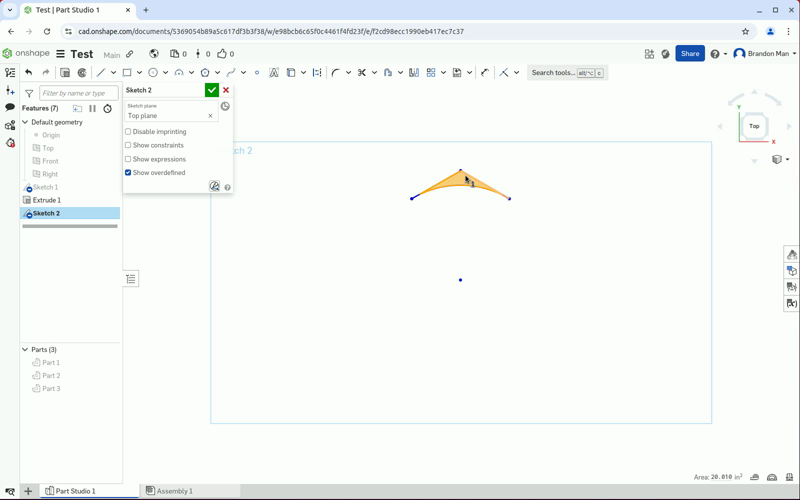
mouse_move(73, 352)
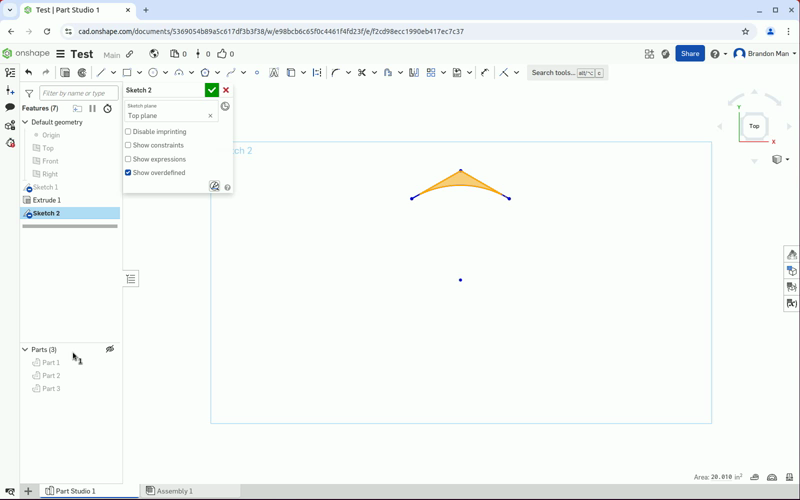
key(shift+y)
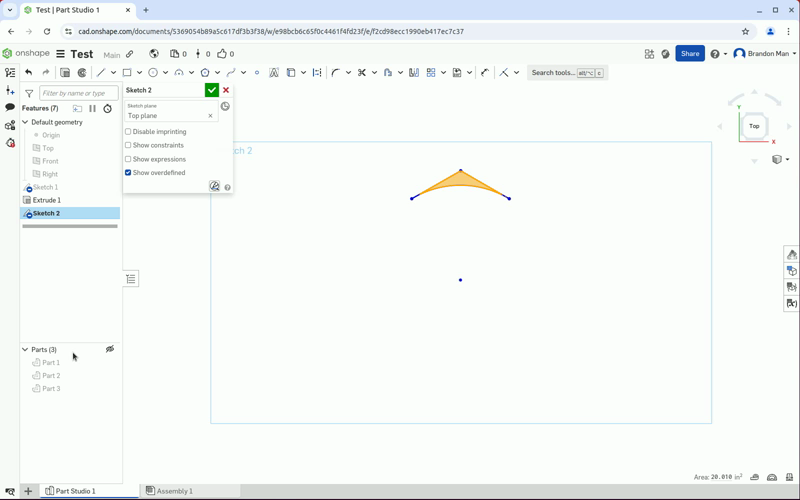
key(shift+e)
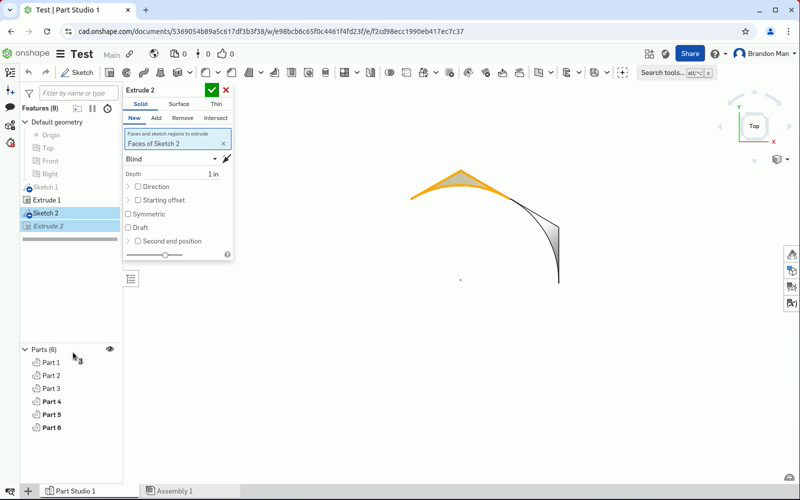
mouse_move(143, 106)
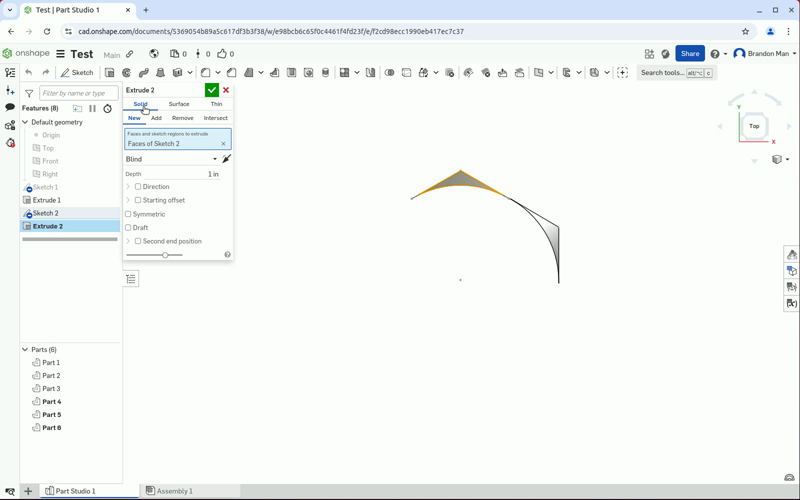
click(143, 106)
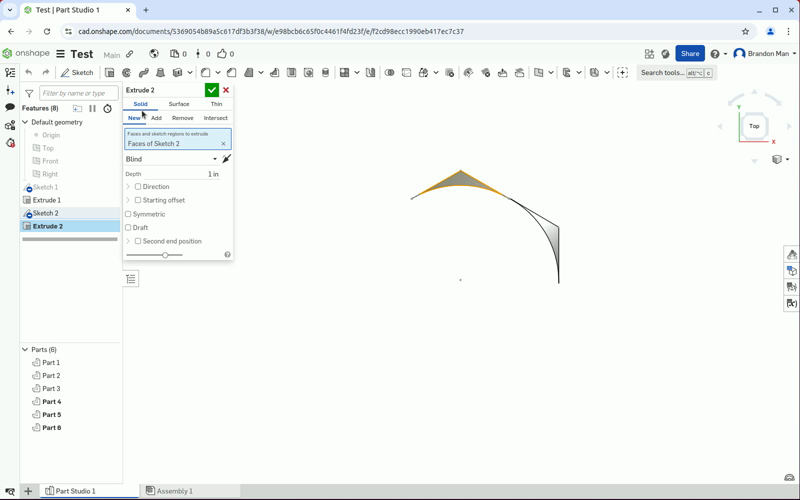
mouse_move(137, 120)
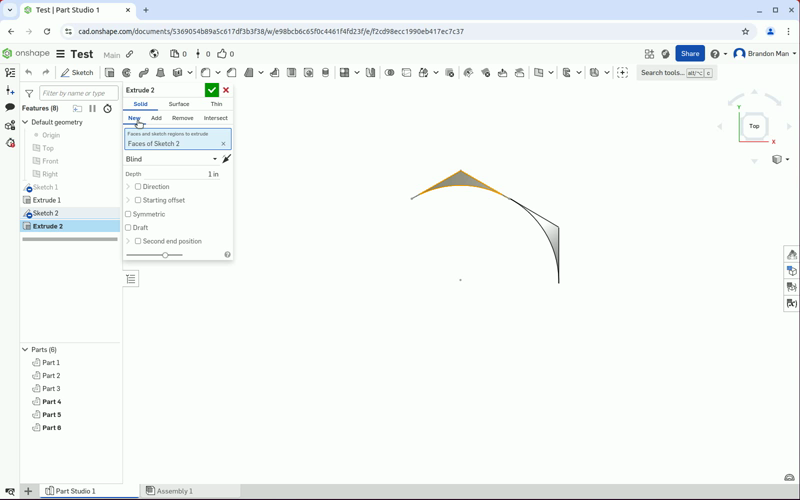
click(137, 120)
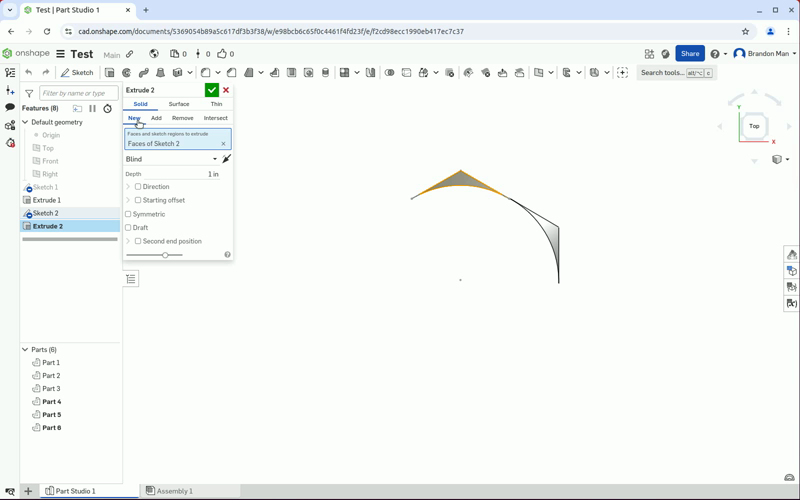
key(tab, 4)
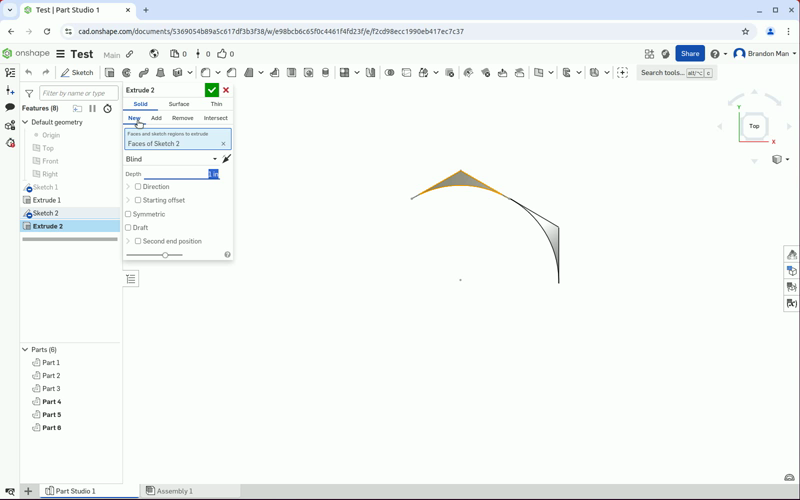
text(17.572)
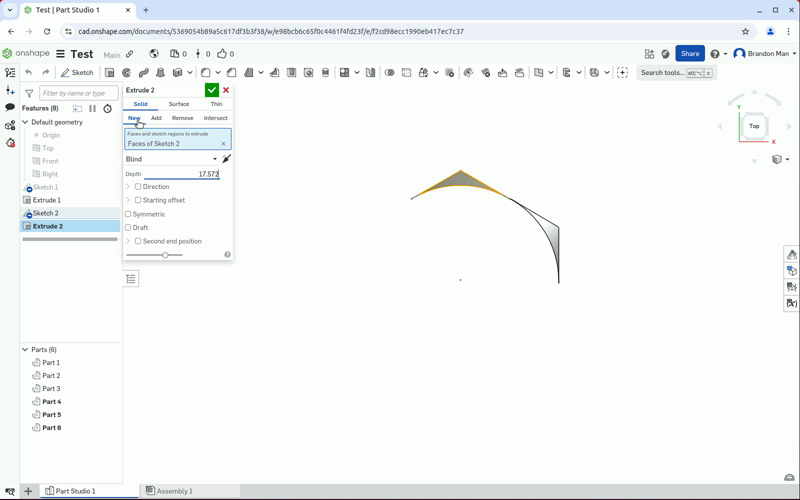
key(enter)
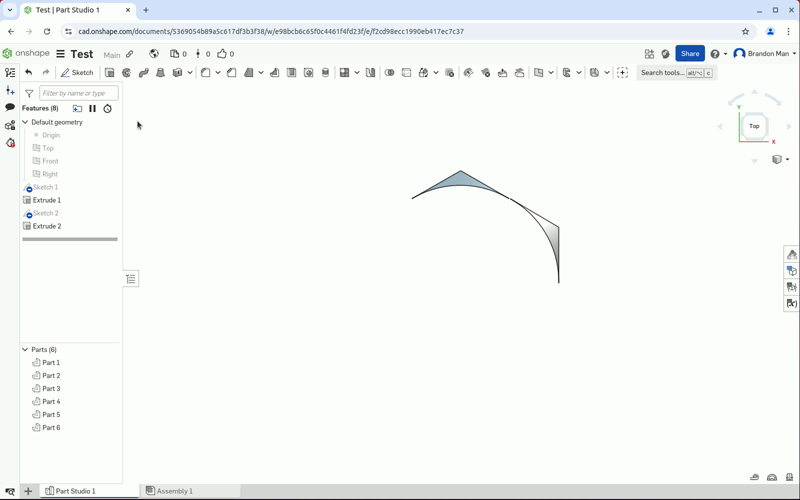
key(shift+h)
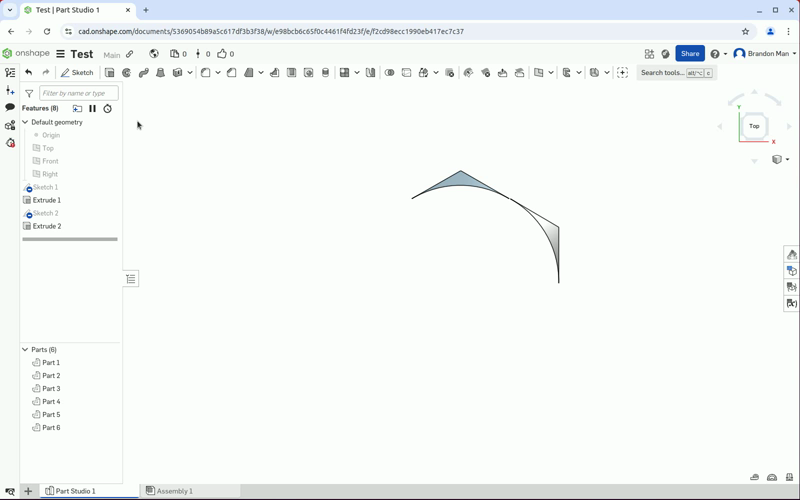
key(shift+h)
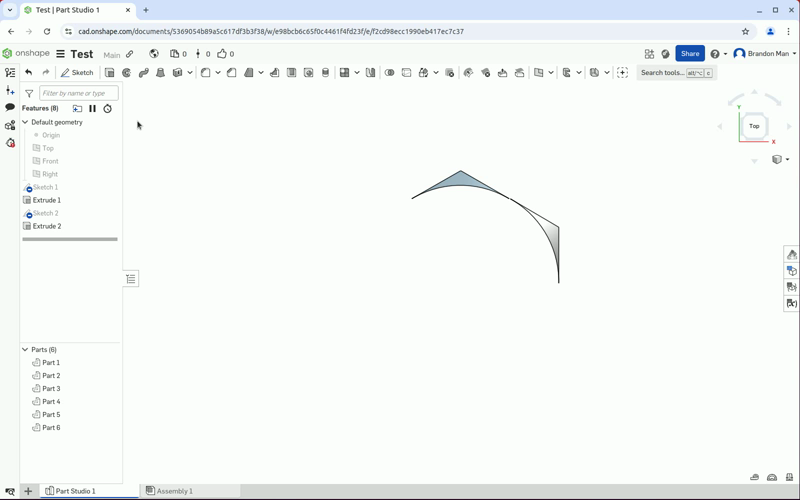
mouse_move(73, 189)
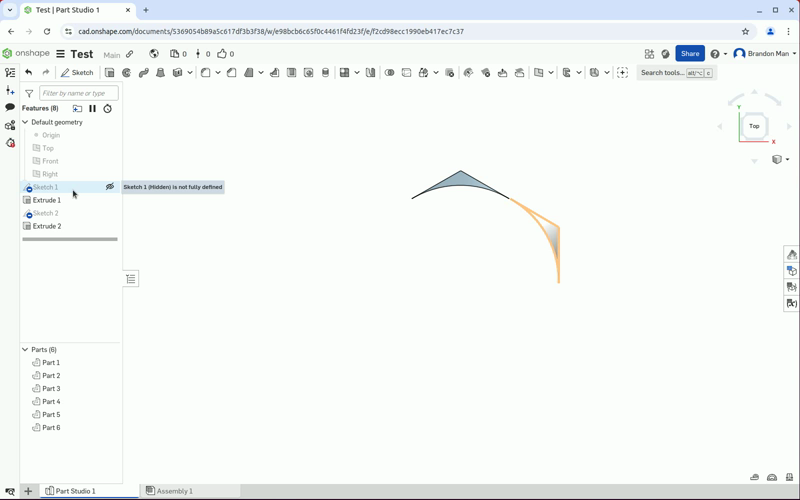
click(73, 189)
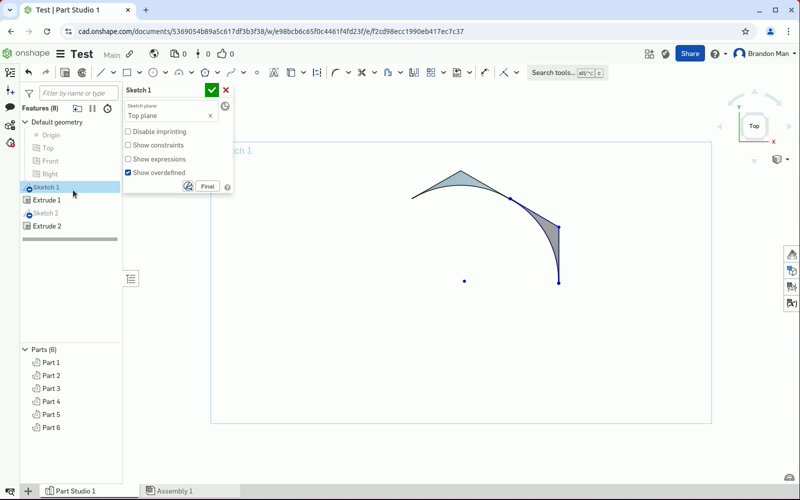
mouse_move(229, 92)
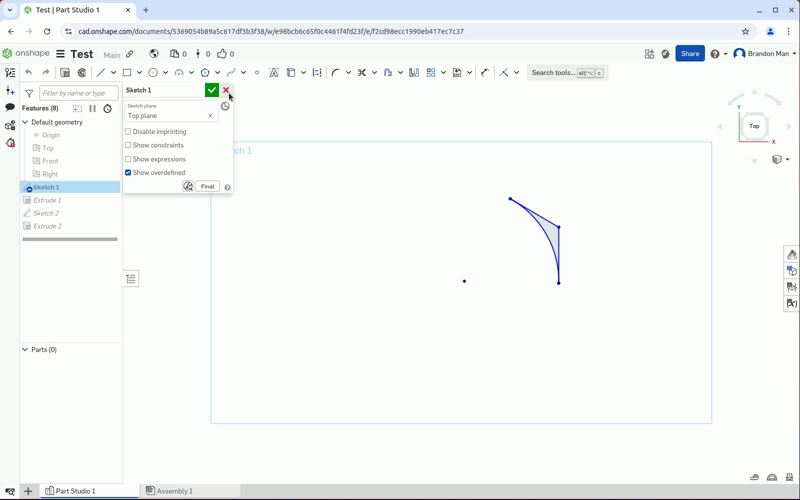
click(229, 92)
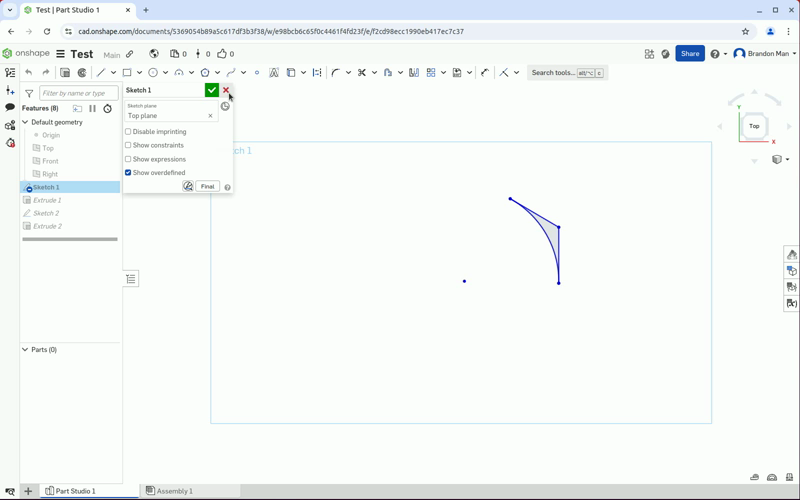
key(shift+s)
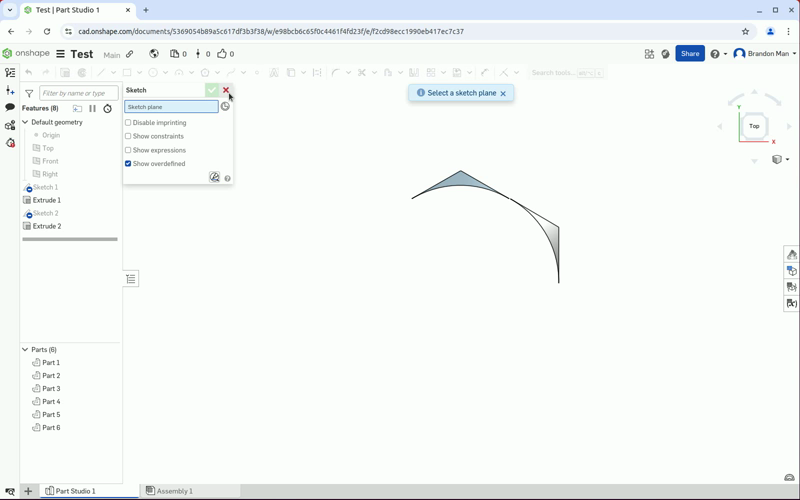
mouse_move(73, 150)
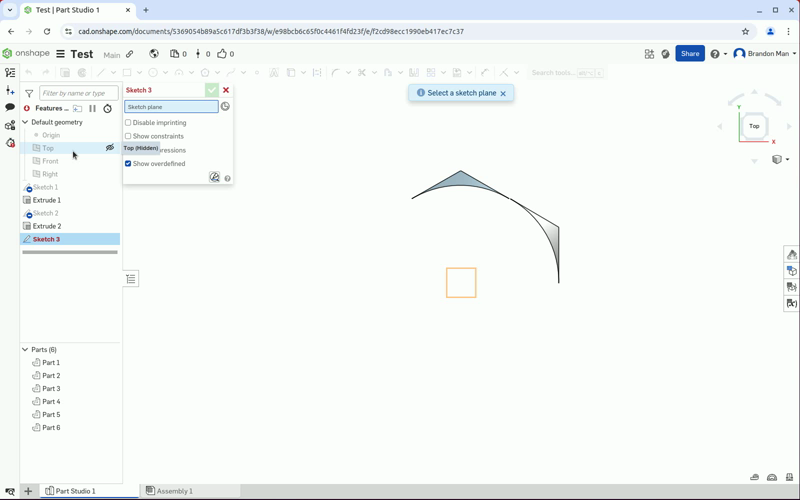
click(73, 150)
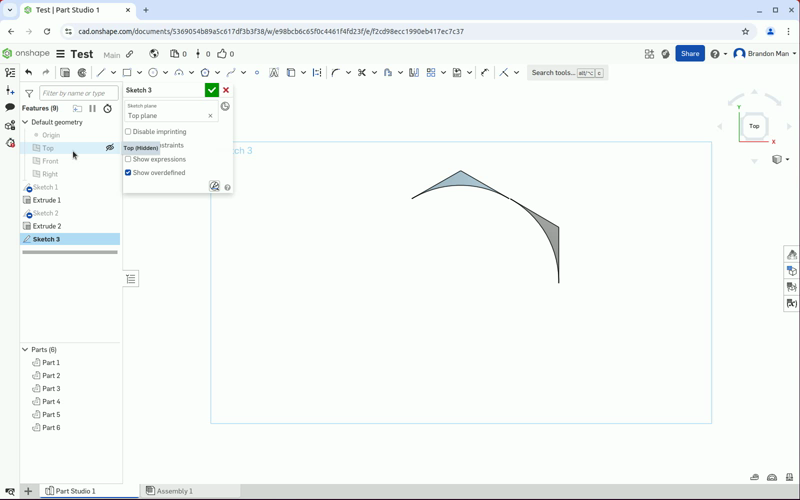
mouse_move(73, 352)
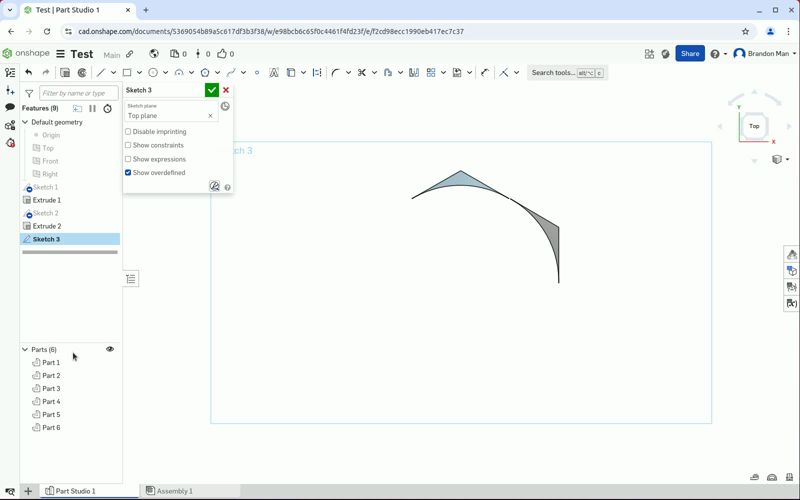
key(y)
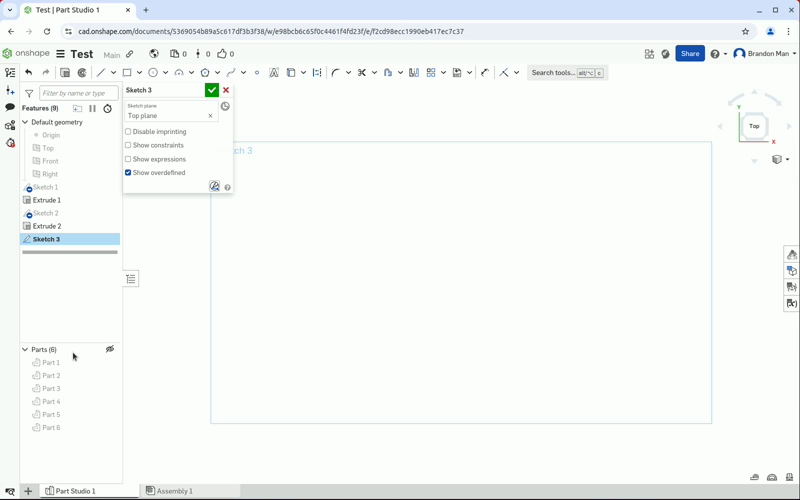
key(a)
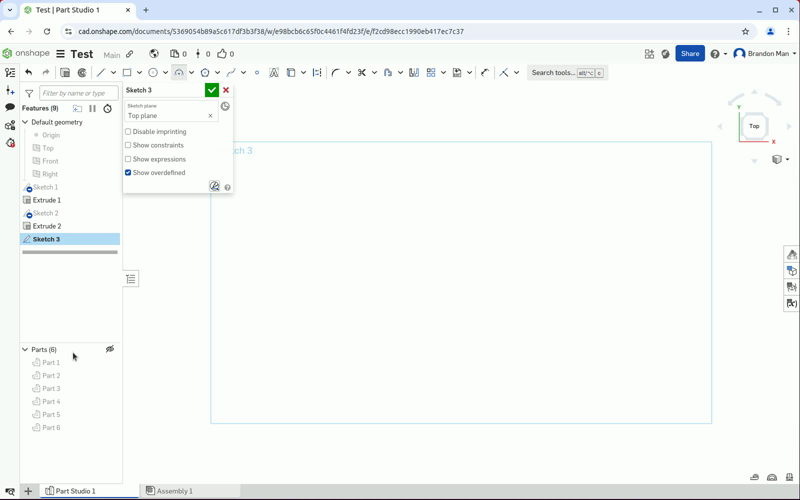
key_down(shift)
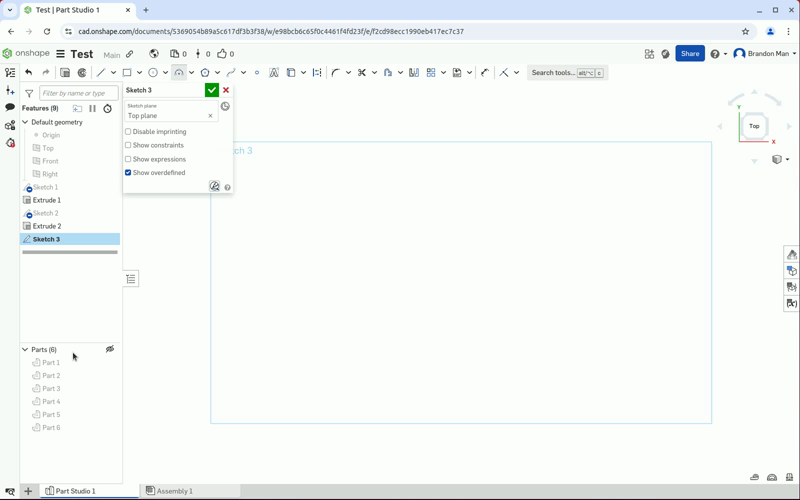
mouse_move(363, 282)
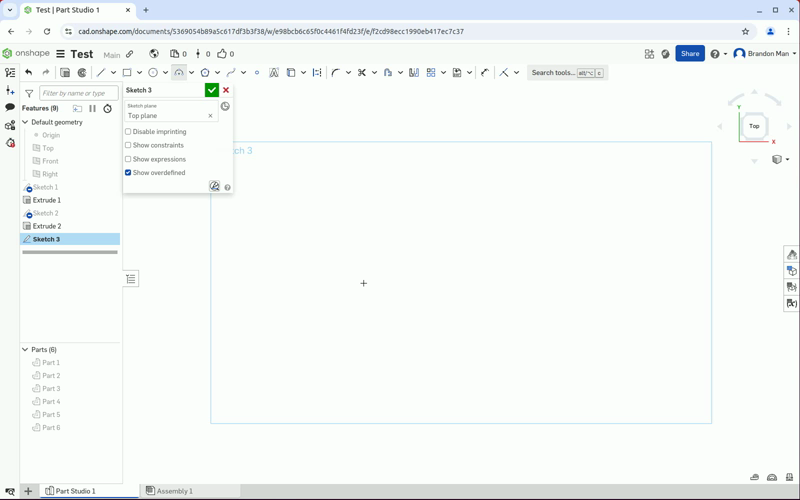
click(363, 282)
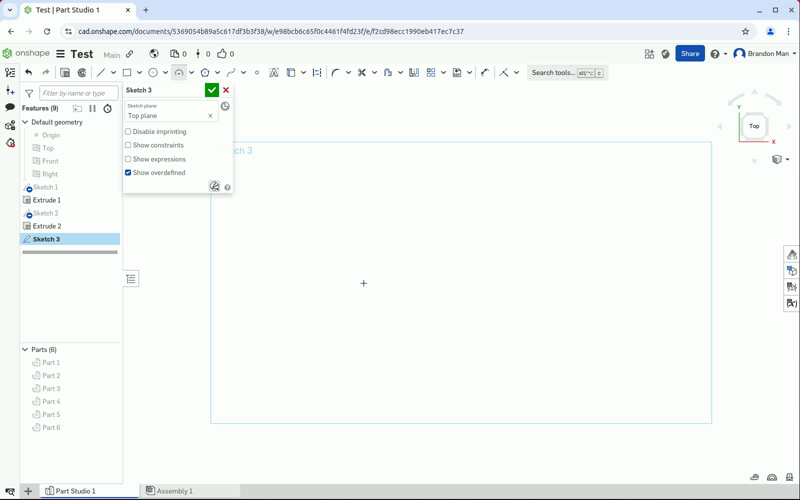
key_up(shift)
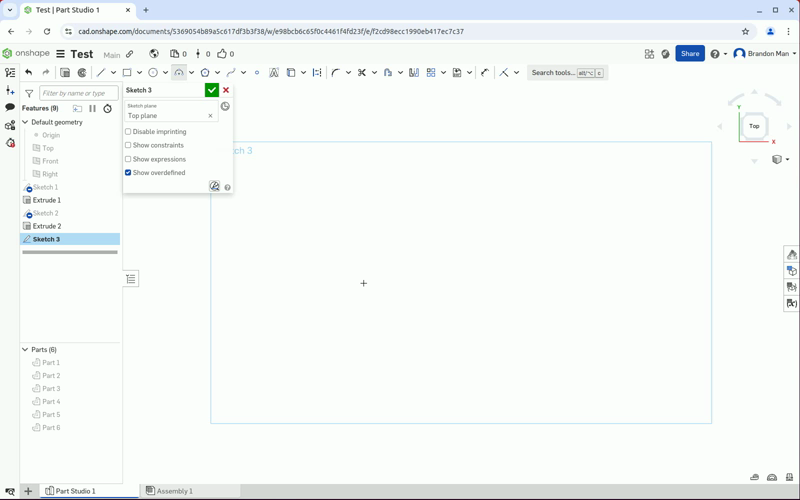
key_down(shift)
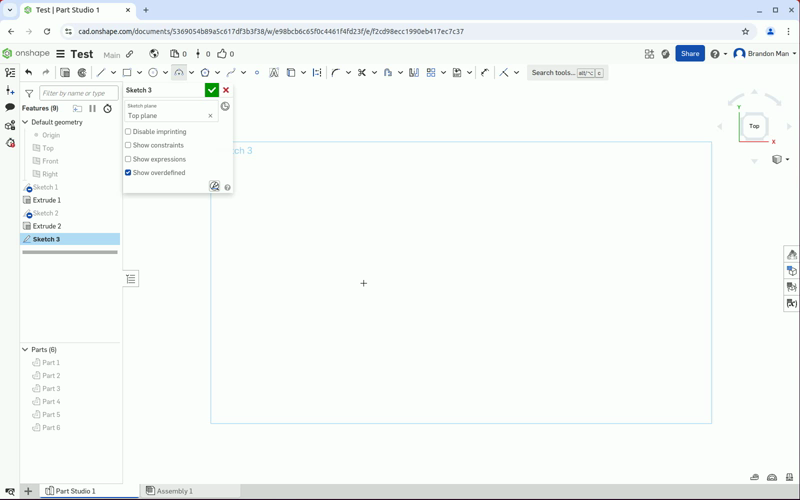
mouse_move(412, 198)
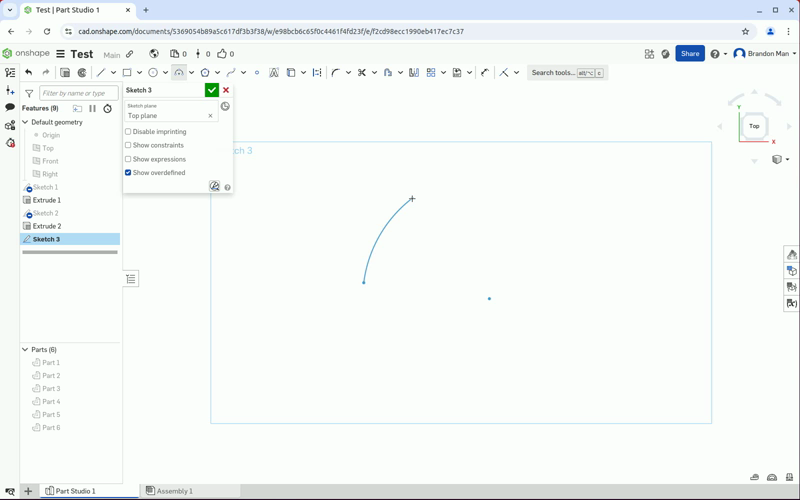
click(412, 198)
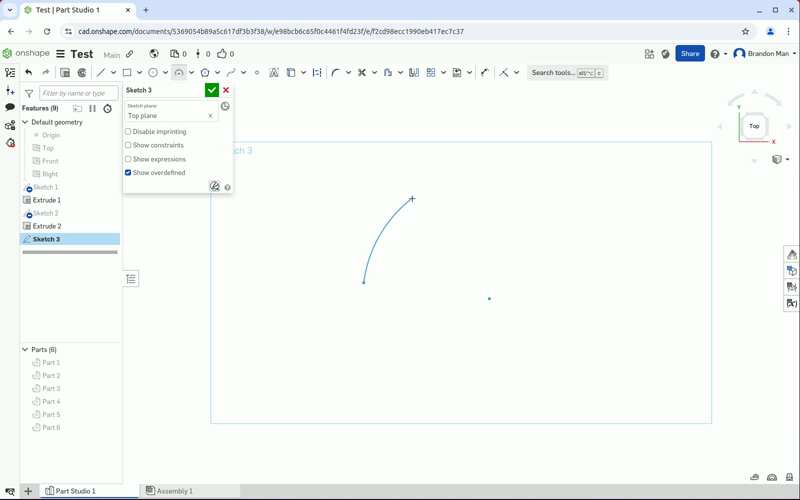
mouse_move(376, 234)
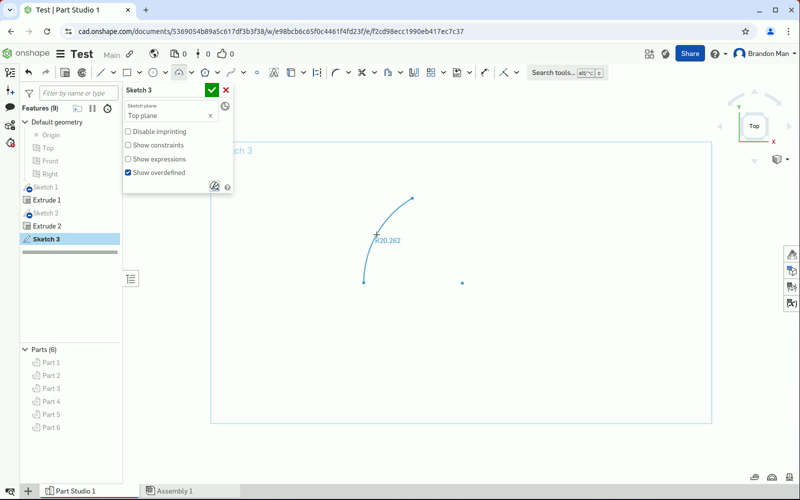
click(376, 234)
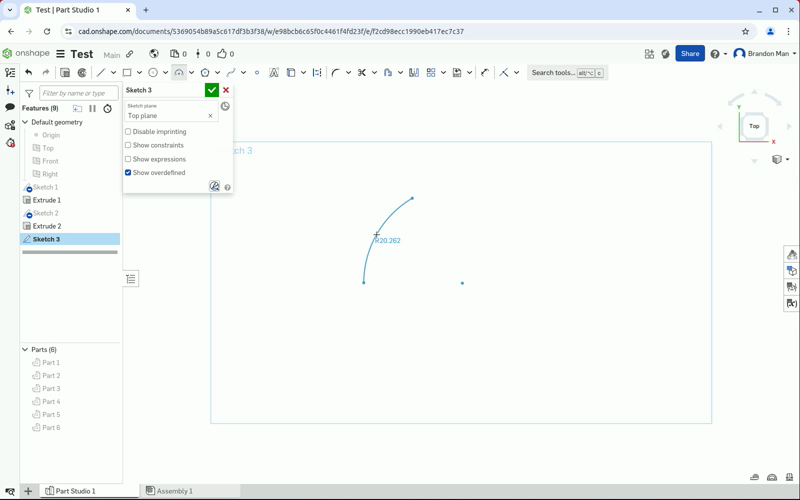
key_up(shift)
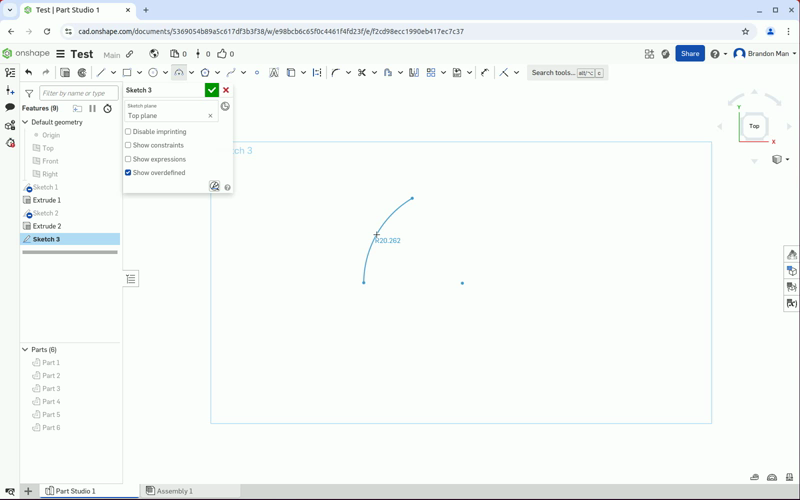
key(esc)
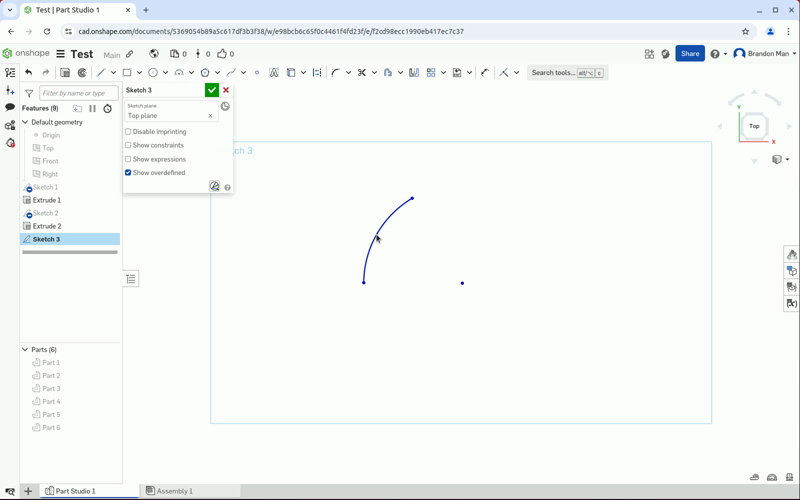
key(l)
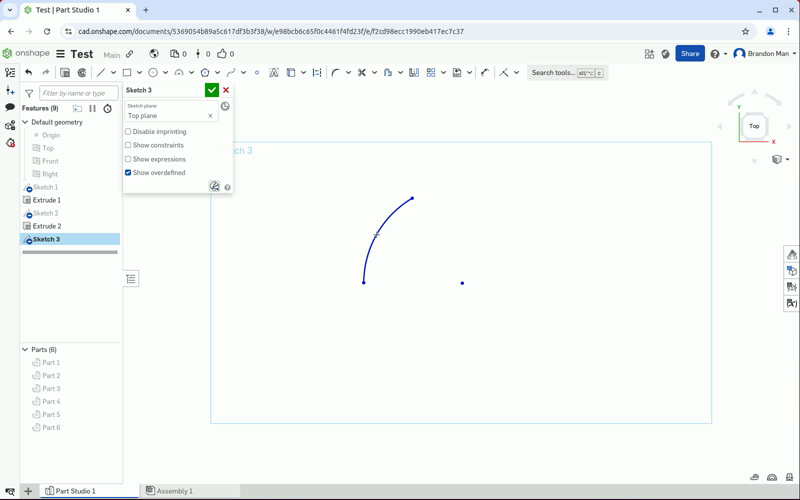
mouse_move(412, 198)
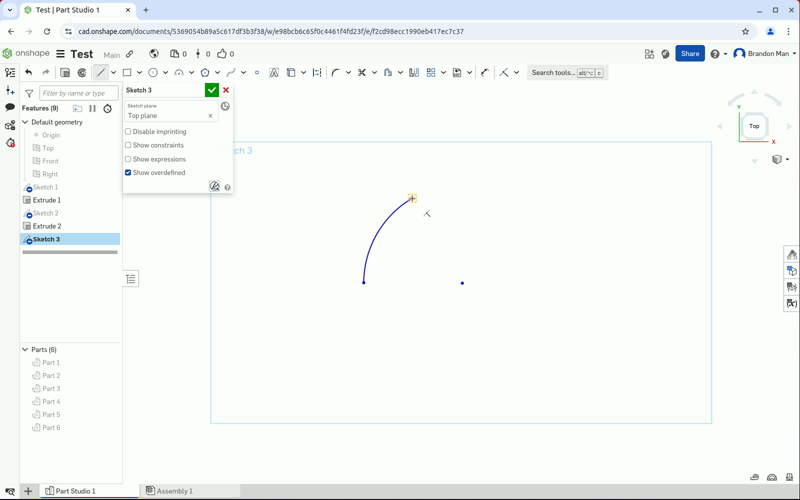
click(412, 198)
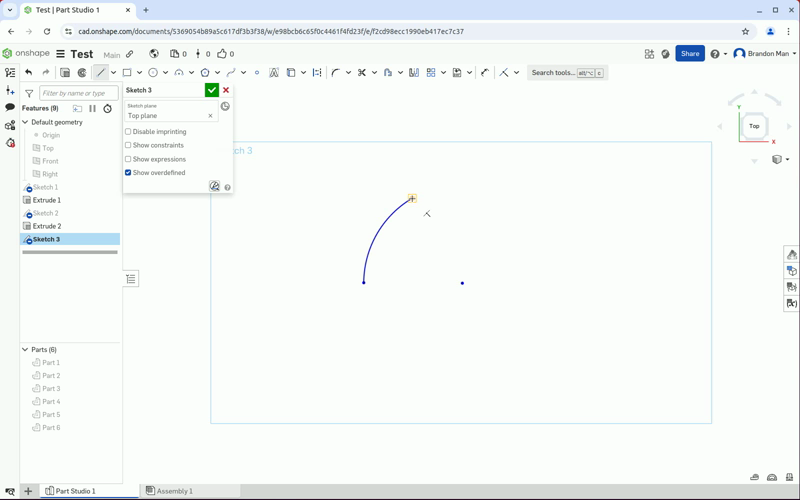
key_down(shift)
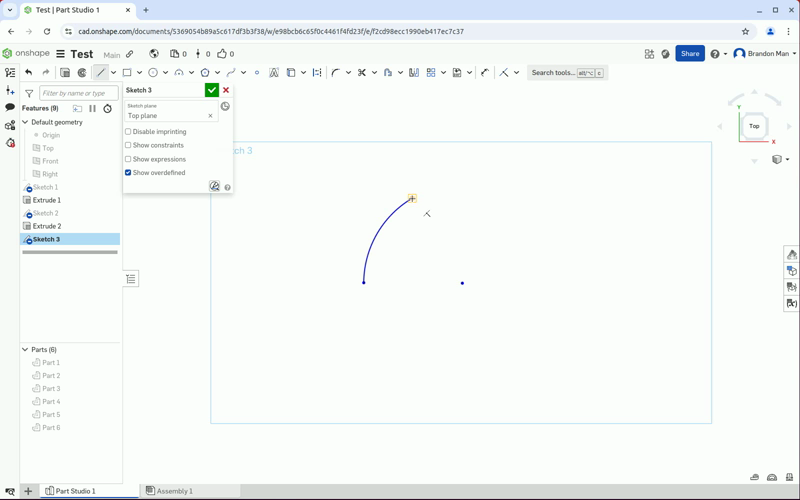
mouse_move(442, 198)
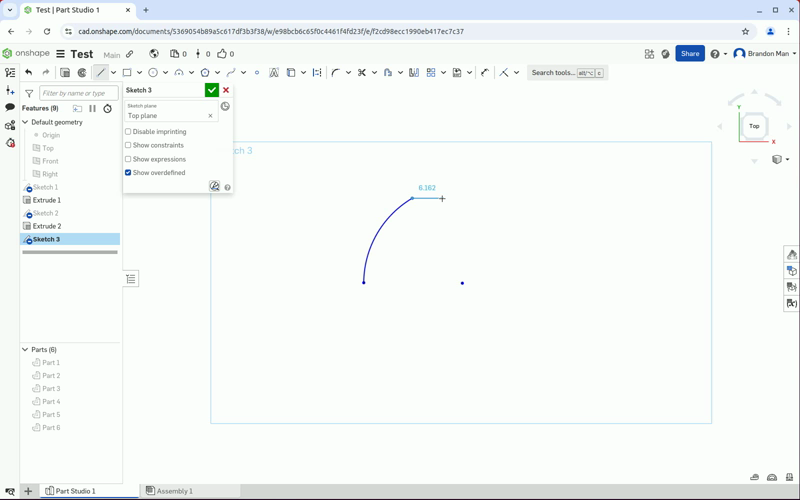
mouse_move(363, 226)
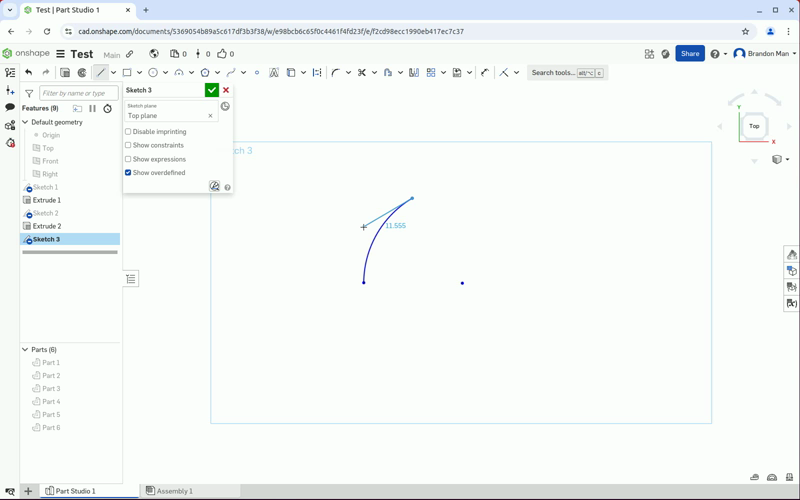
click(363, 226)
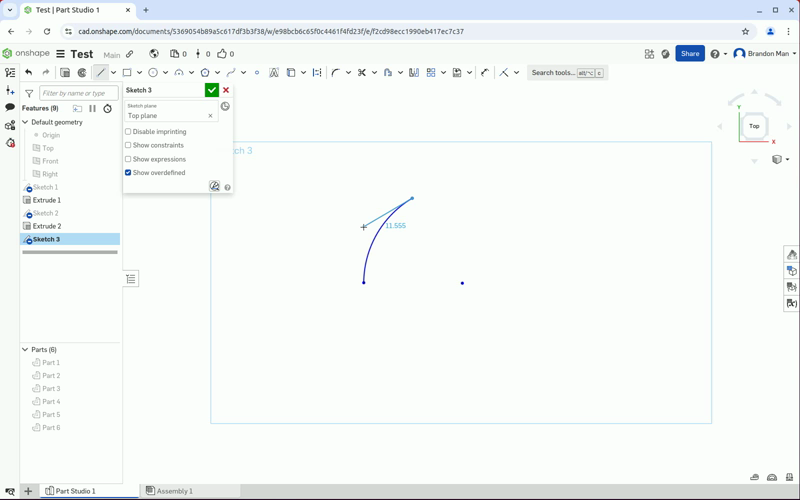
key_up(shift)
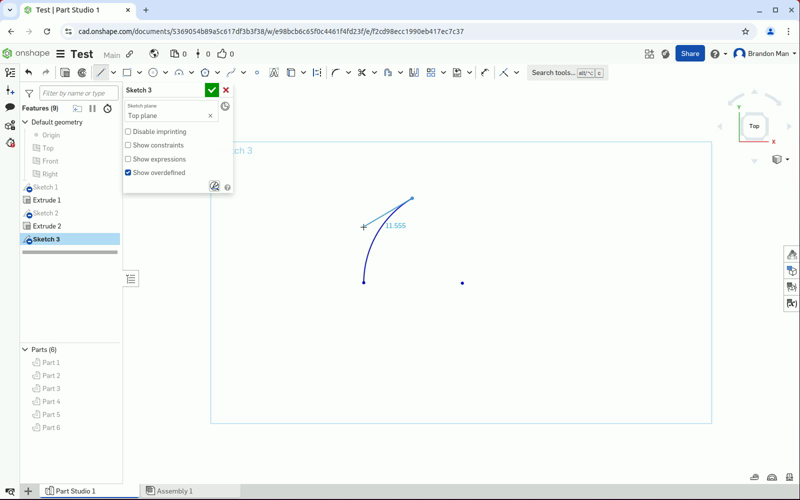
mouse_move(393, 226)
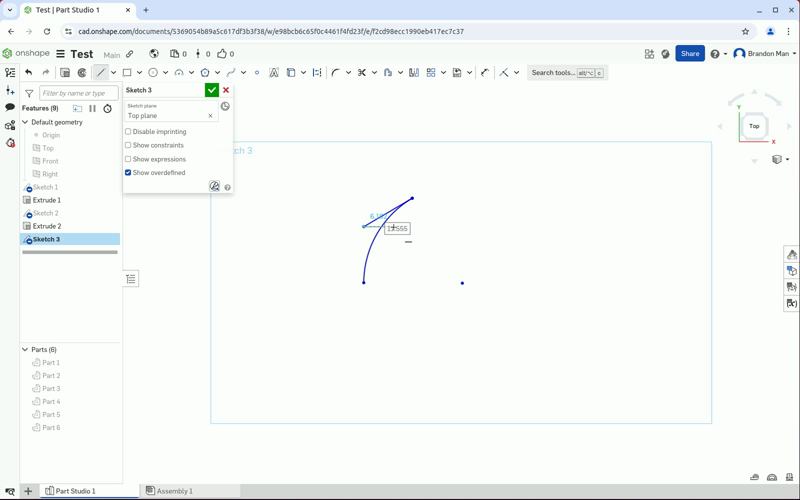
key_down(shift)
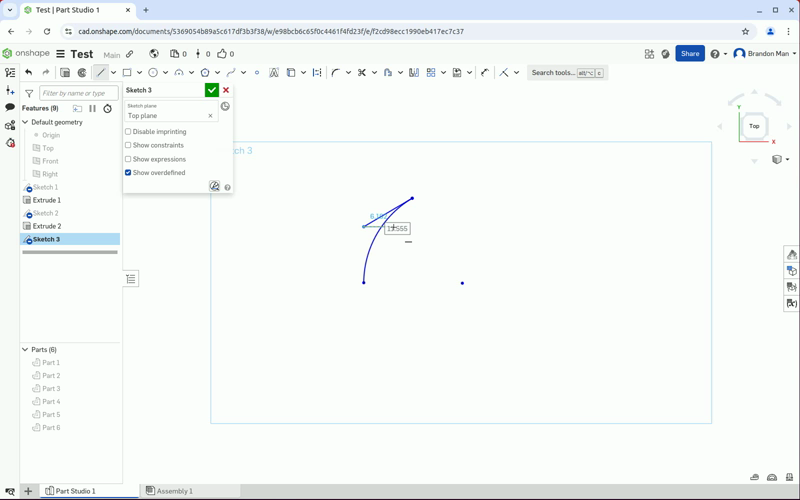
mouse_move(363, 282)
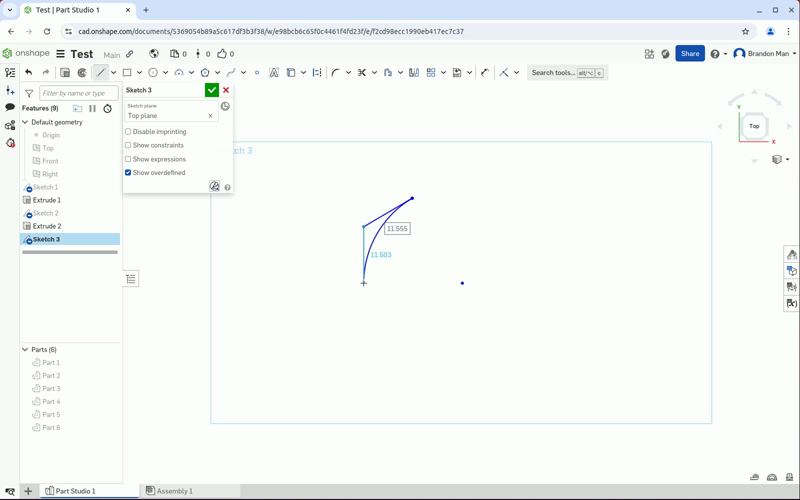
key_up(shift)
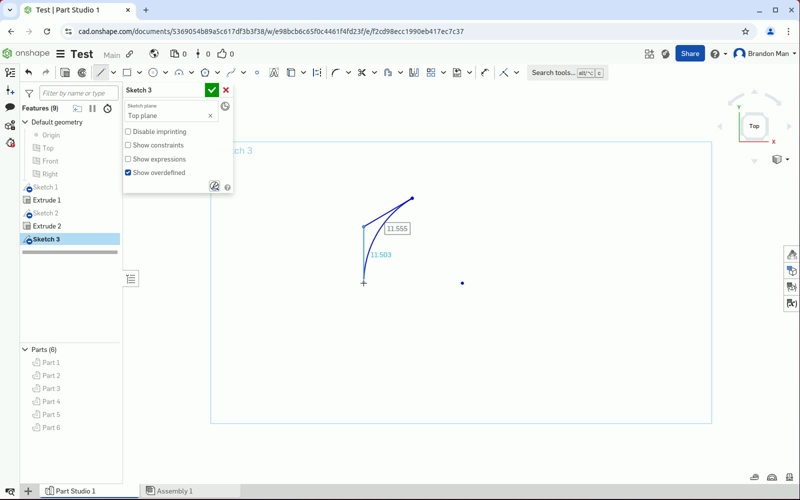
click(363, 282)
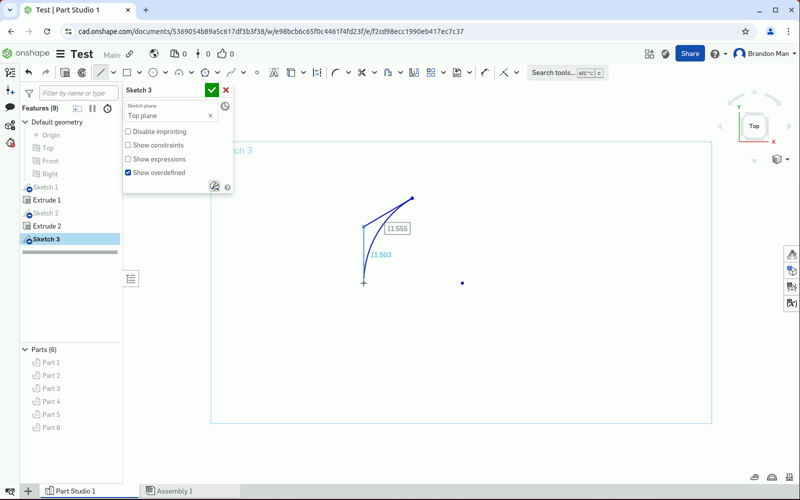
key(esc)
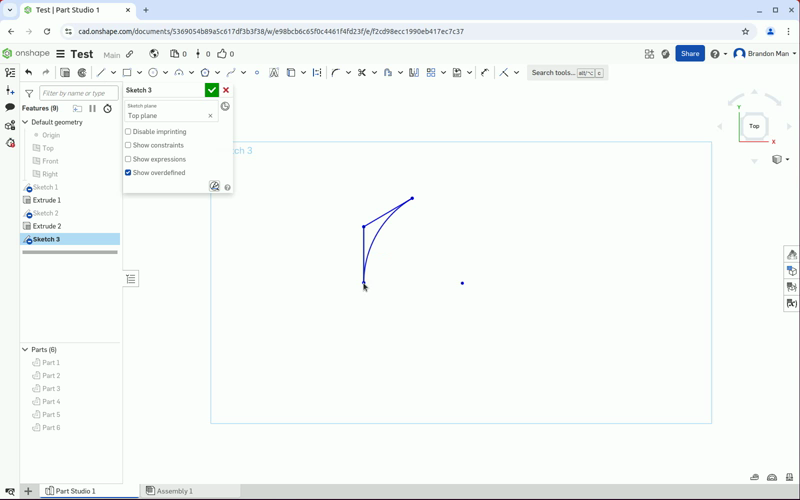
mouse_move(370, 244)
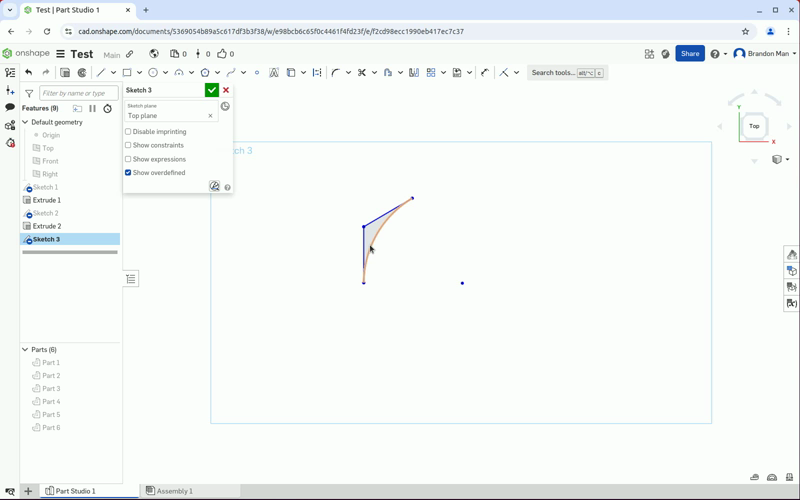
scroll(6)
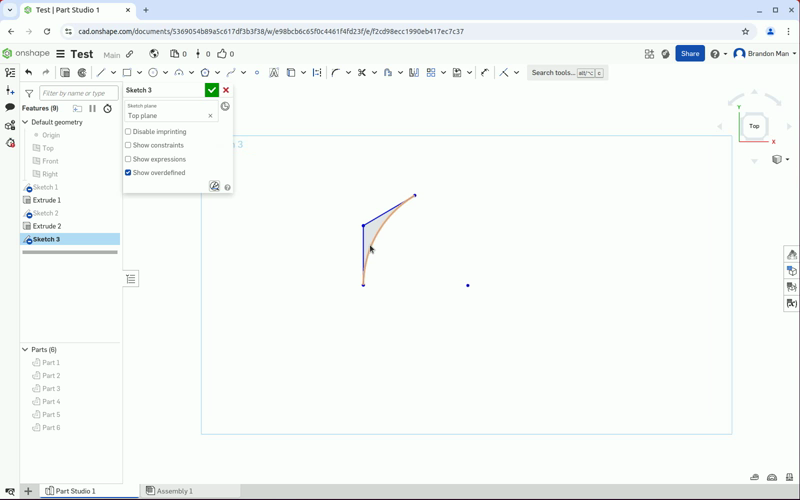
scroll(6)
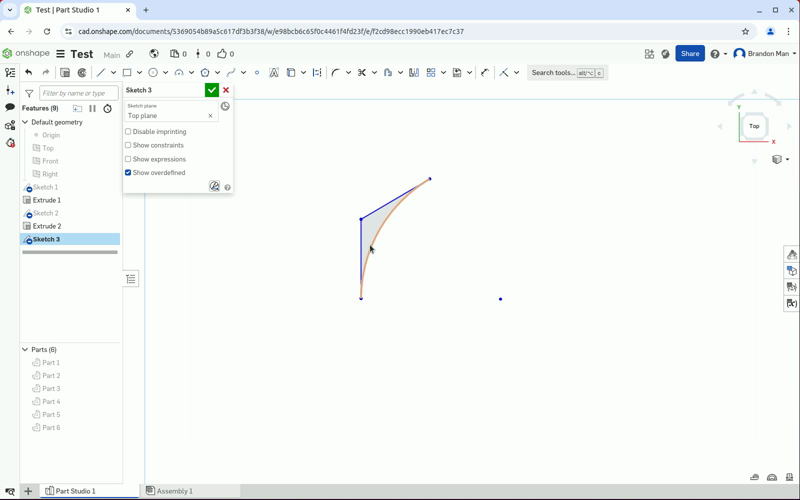
scroll(6)
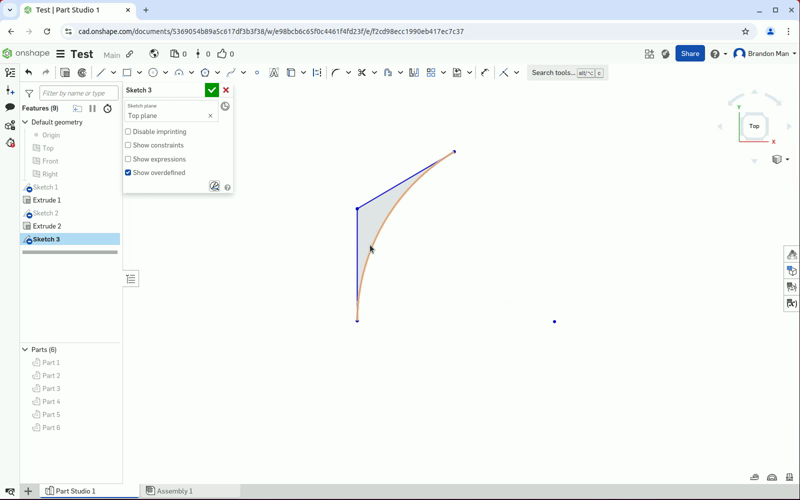
scroll(6)
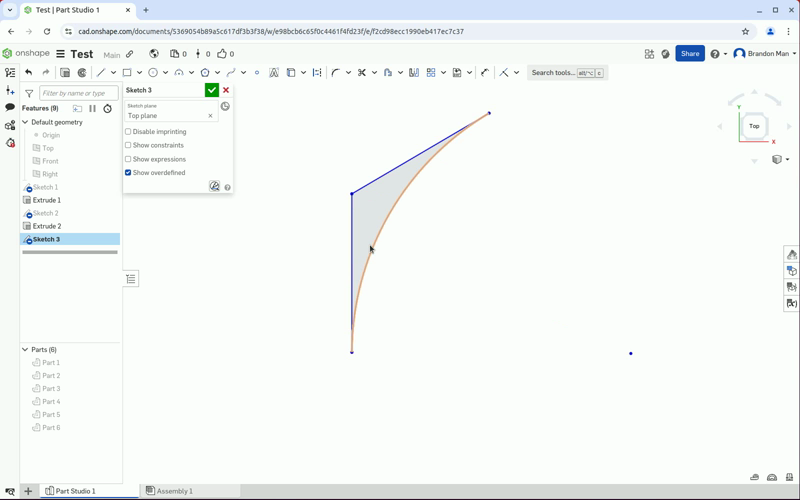
scroll(6)
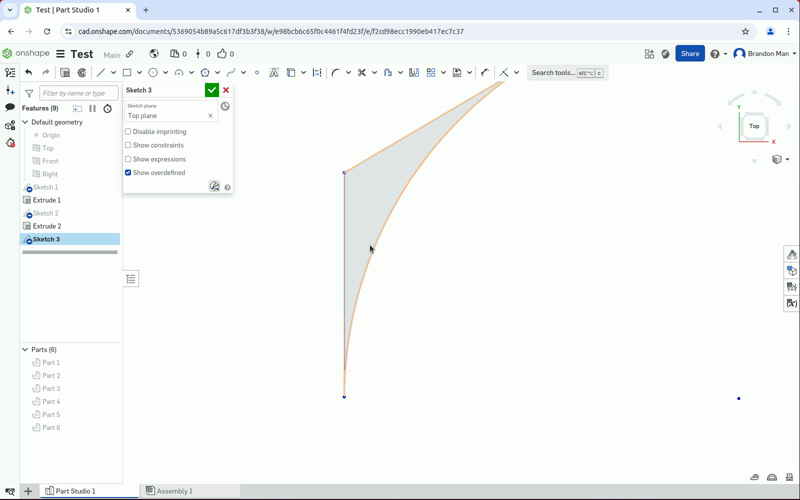
scroll(6)
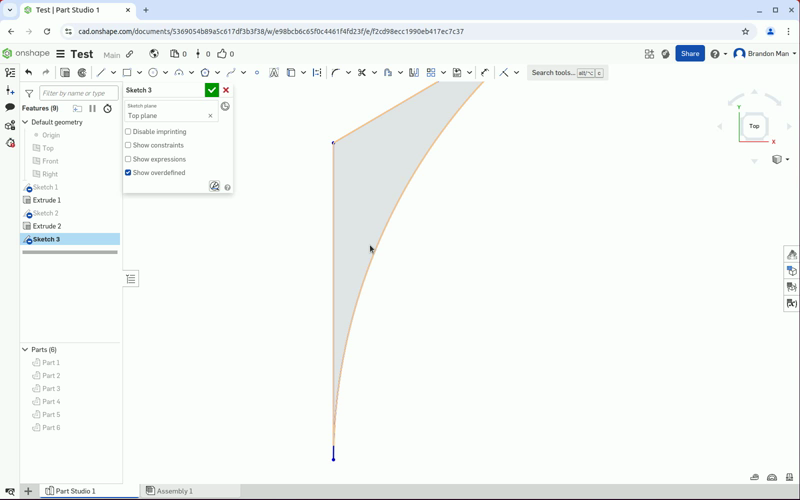
scroll(6)
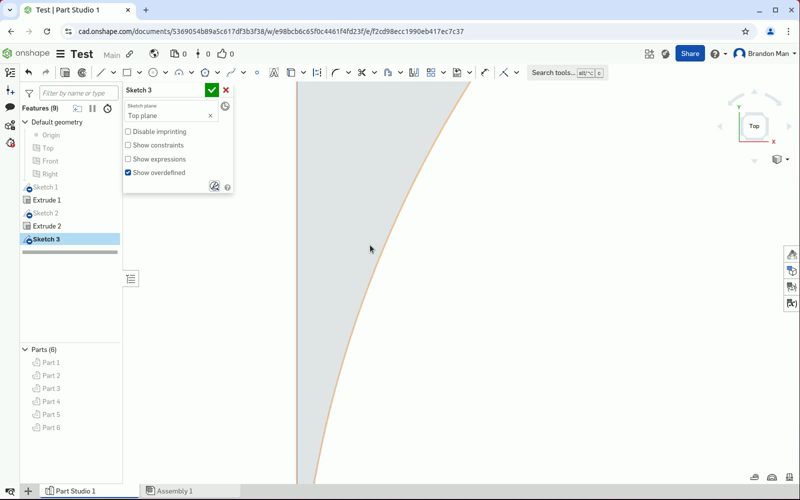
click(370, 244)
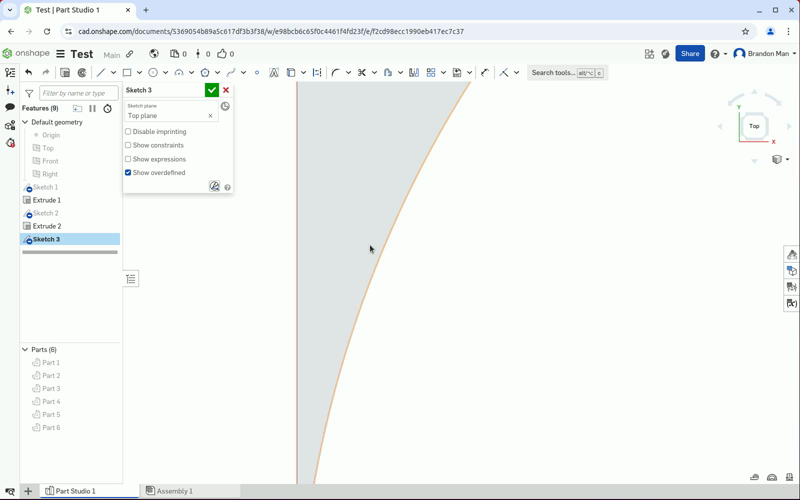
scroll(-6)
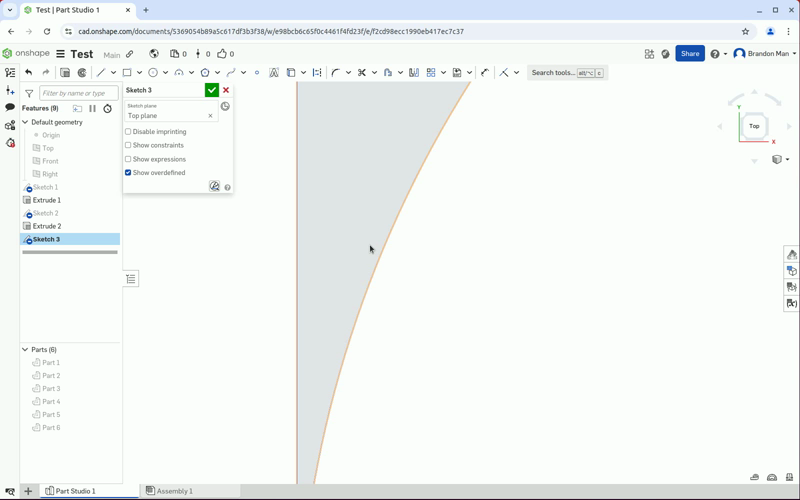
scroll(-6)
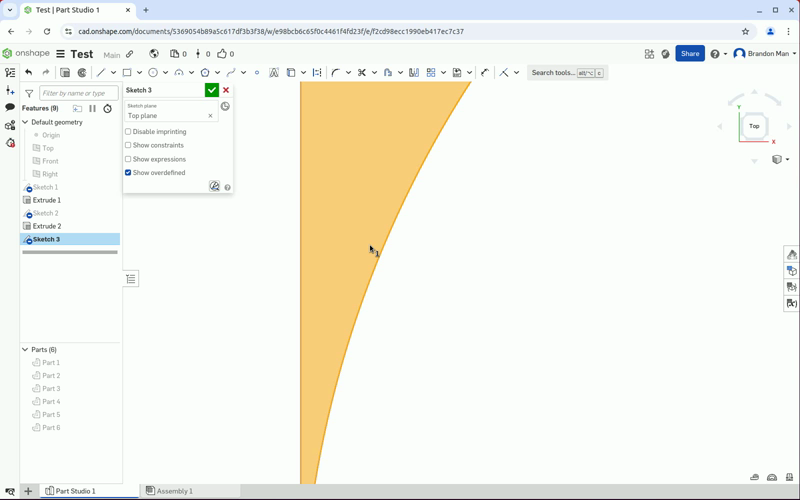
scroll(-6)
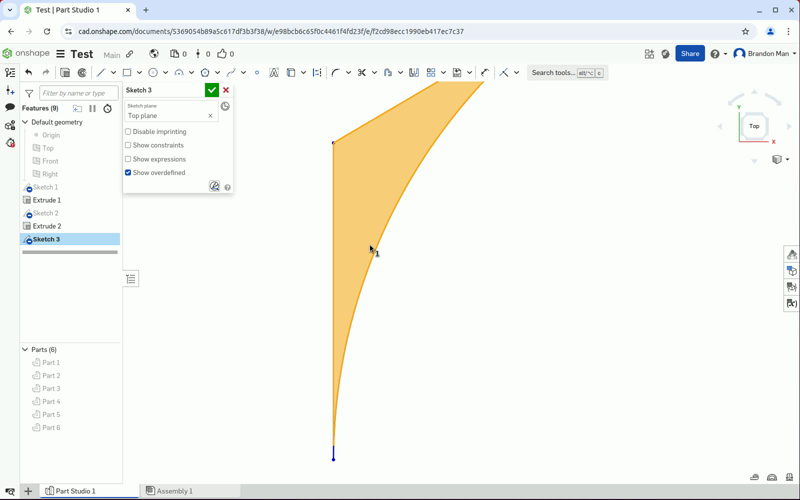
scroll(-6)
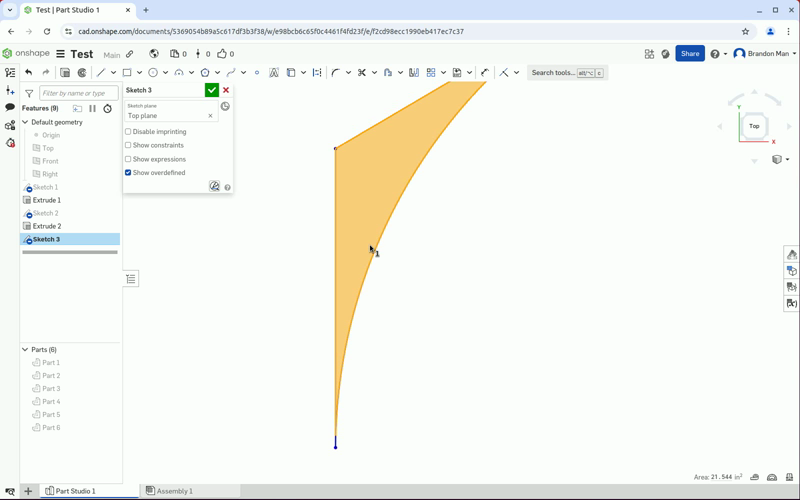
scroll(-6)
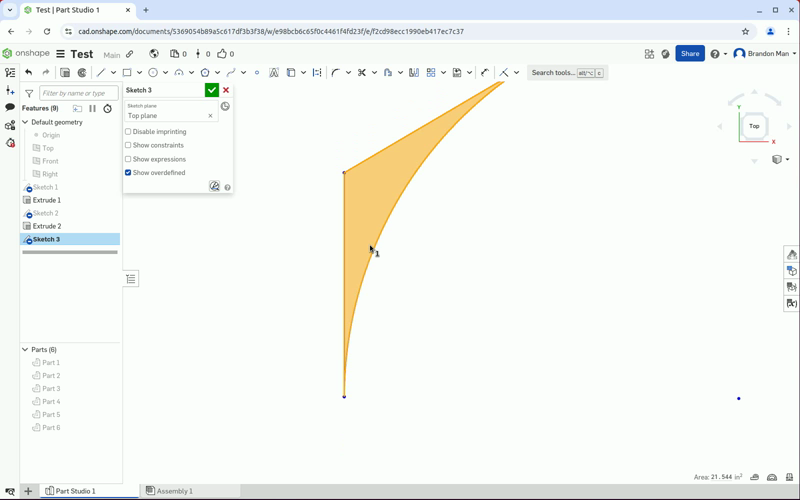
scroll(-6)
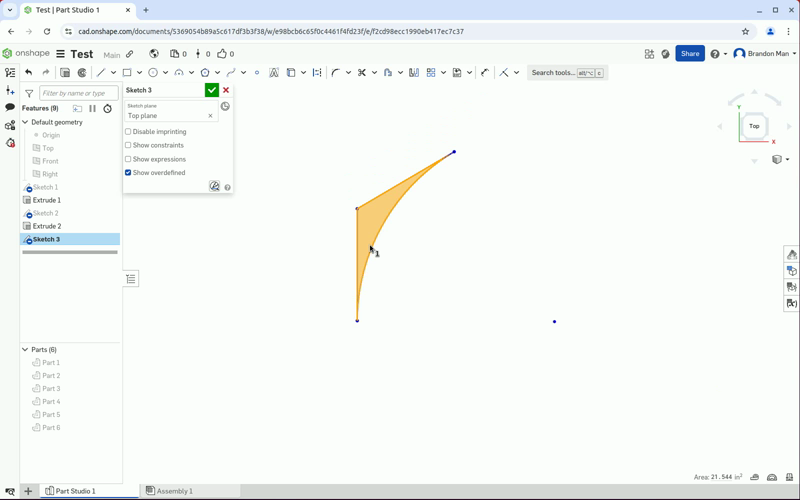
scroll(-6)
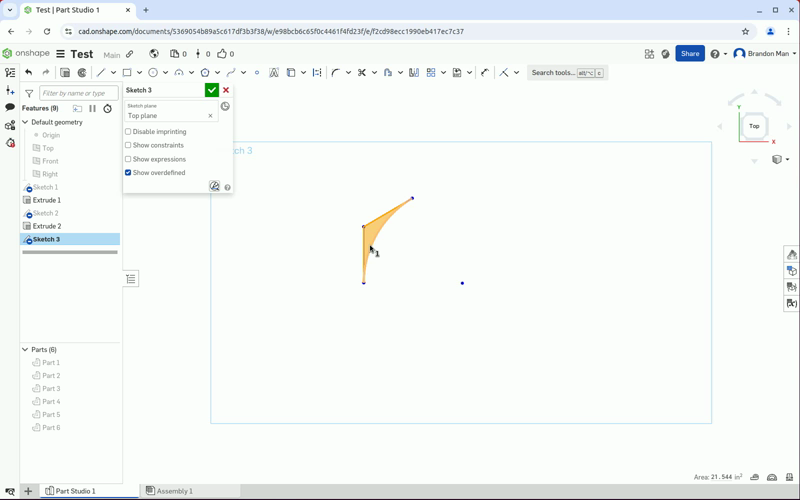
mouse_move(73, 352)
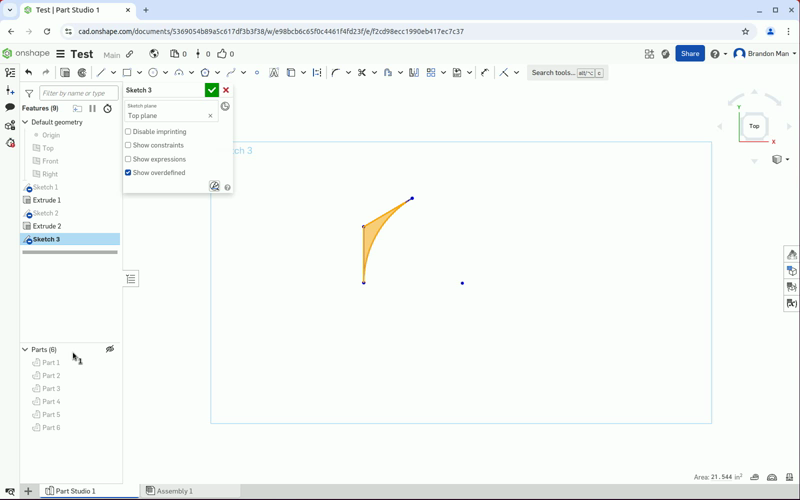
key(shift+y)
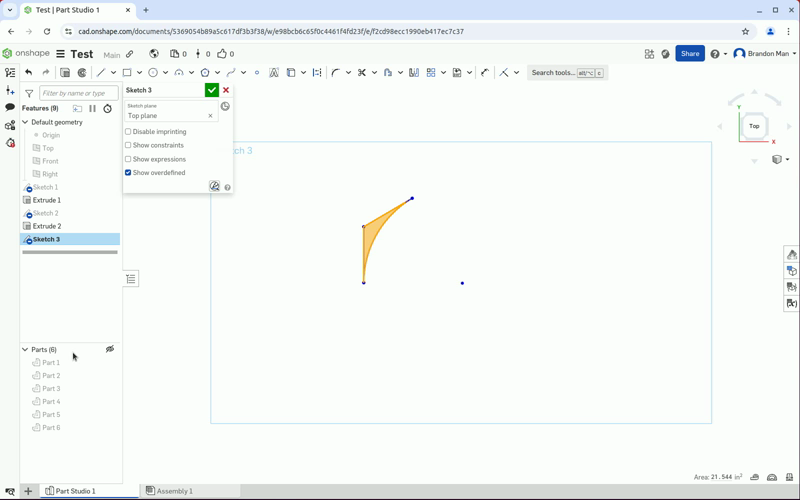
key(shift+e)
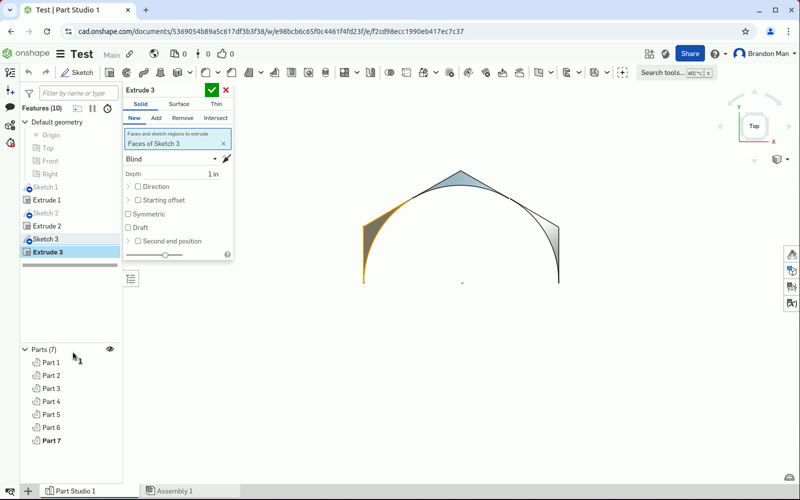
mouse_move(143, 106)
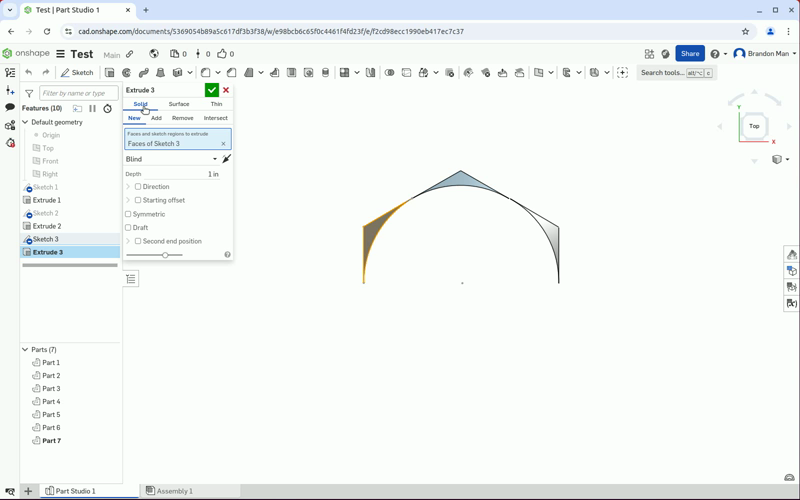
click(143, 106)
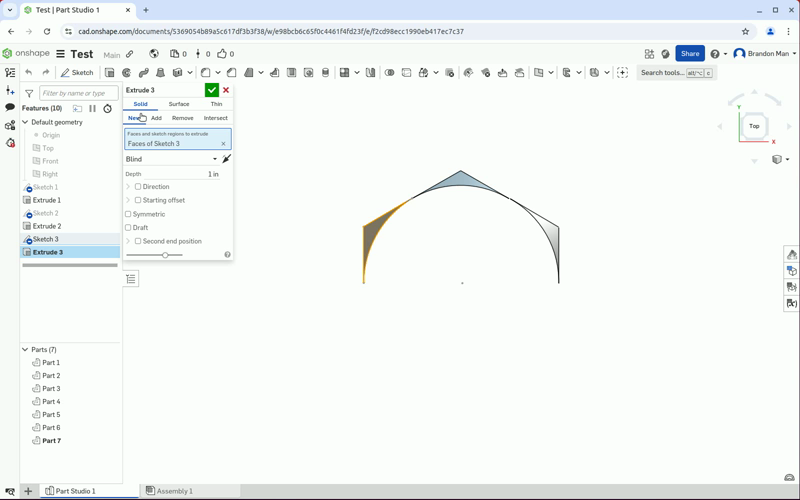
mouse_move(137, 120)
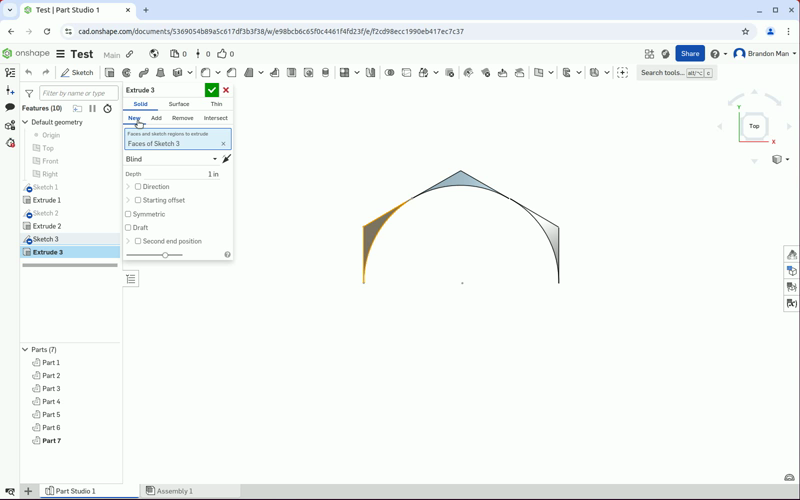
click(137, 120)
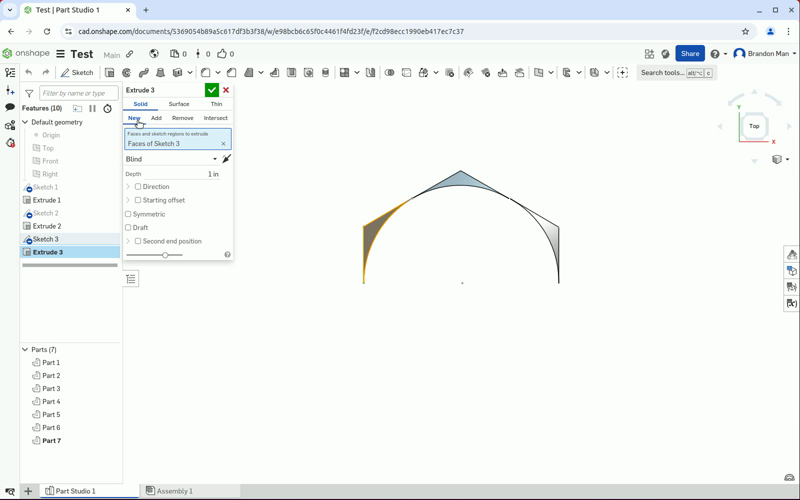
key(tab, 4)
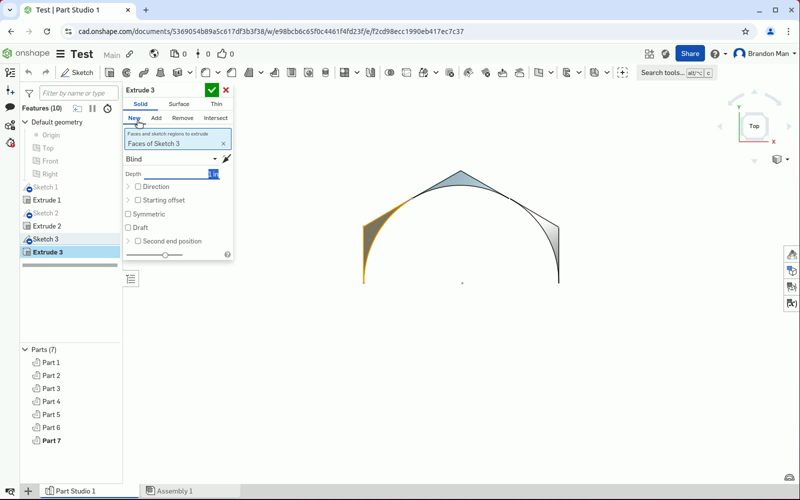
text(17.572)
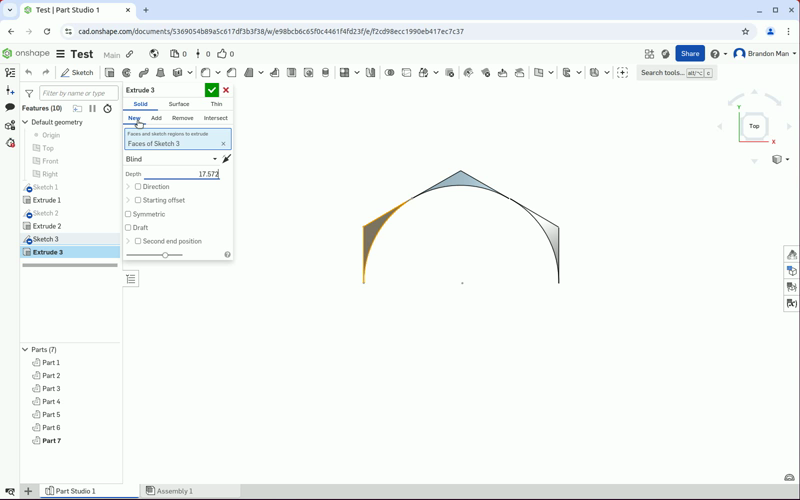
key(enter)
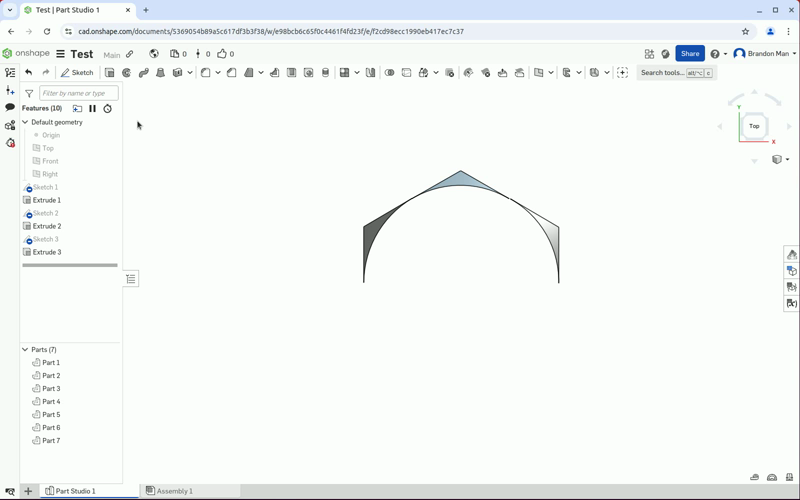
key(shift+h)
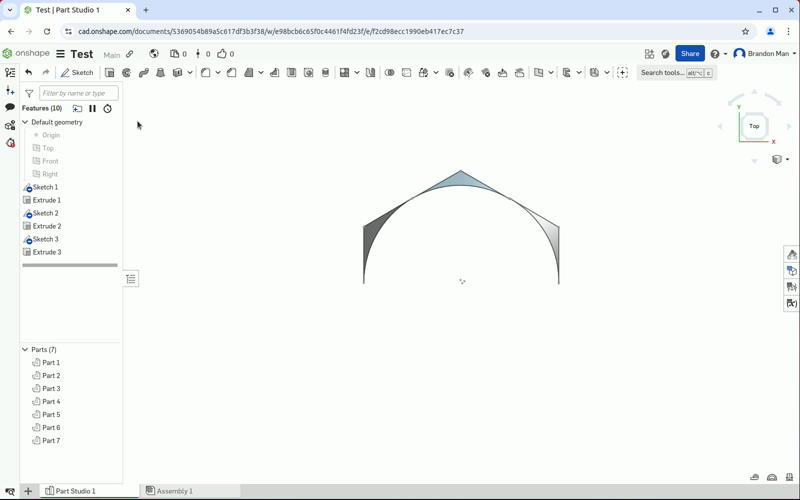
key(shift+h)
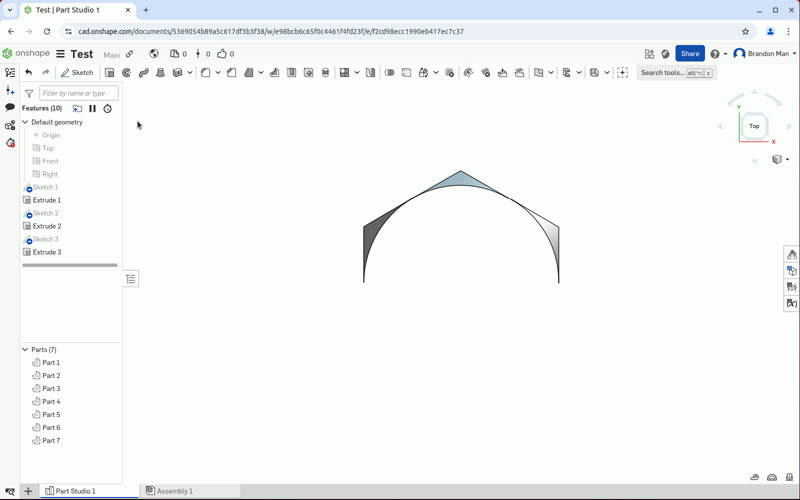
mouse_move(73, 189)
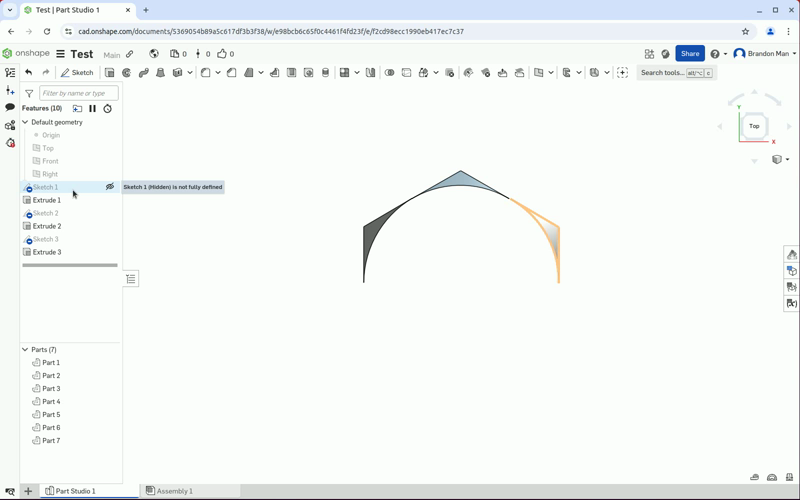
click(73, 189)
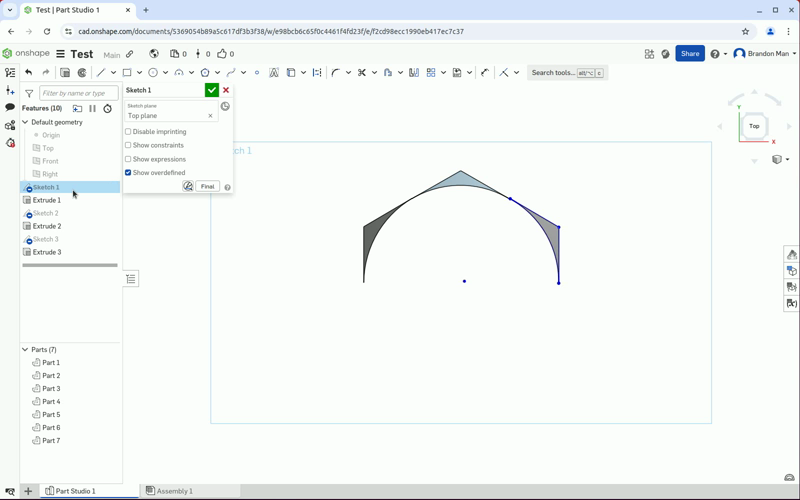
mouse_move(229, 92)
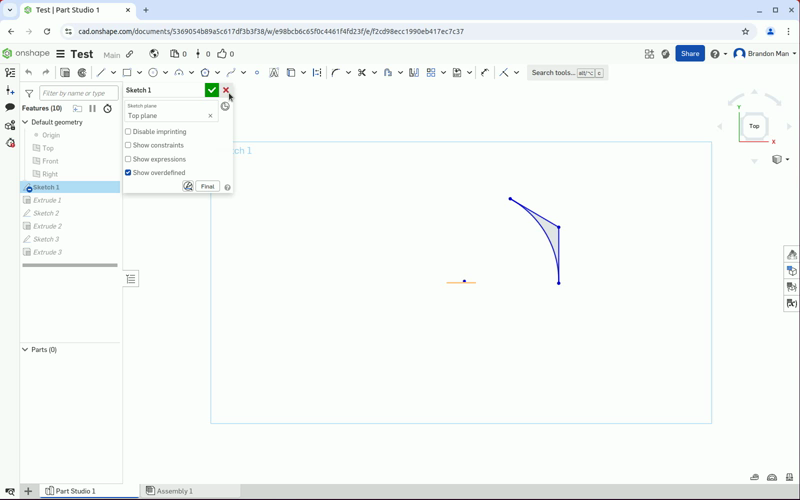
click(229, 92)
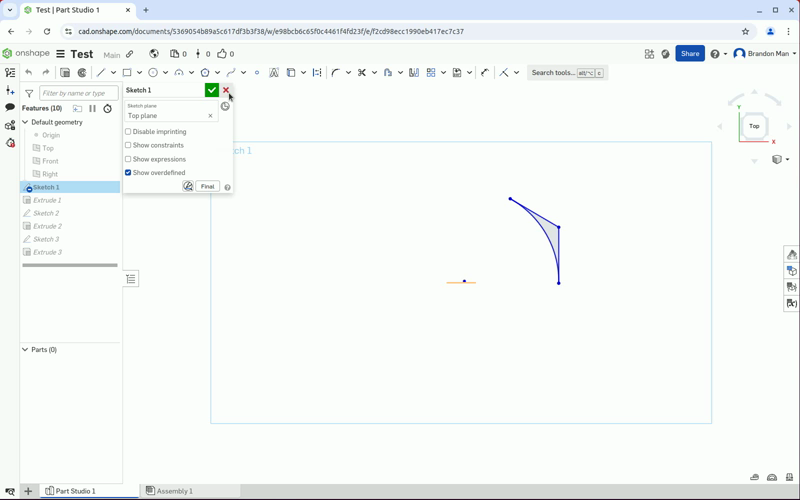
key(shift+s)
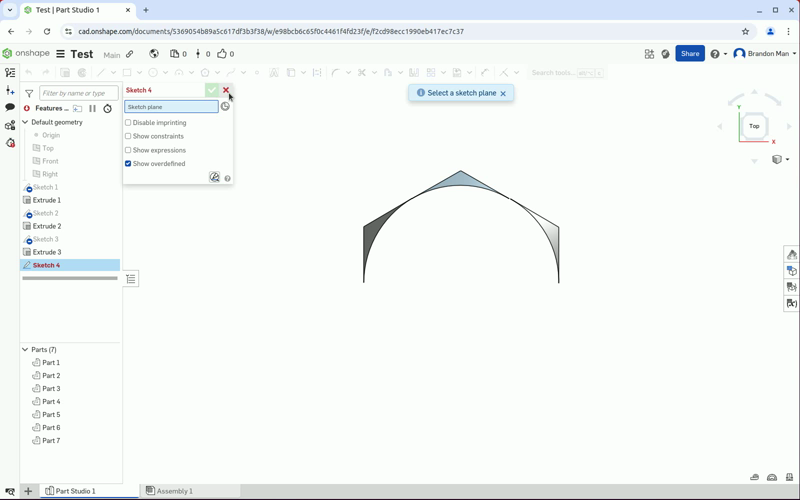
mouse_move(73, 150)
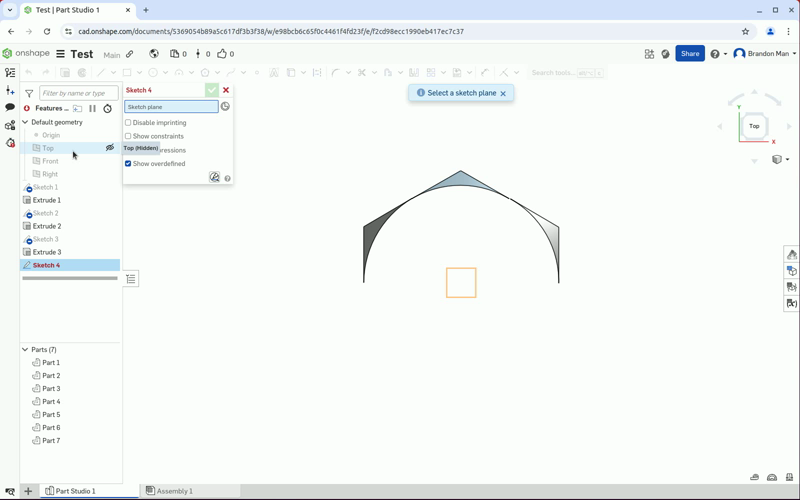
click(73, 150)
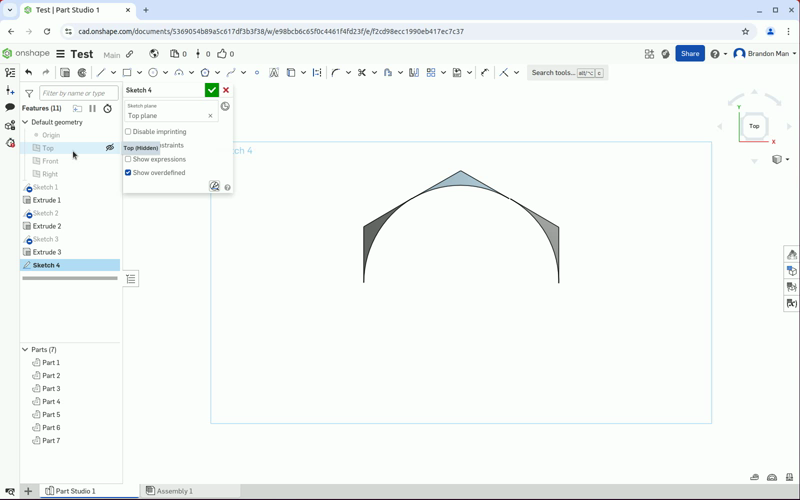
mouse_move(73, 352)
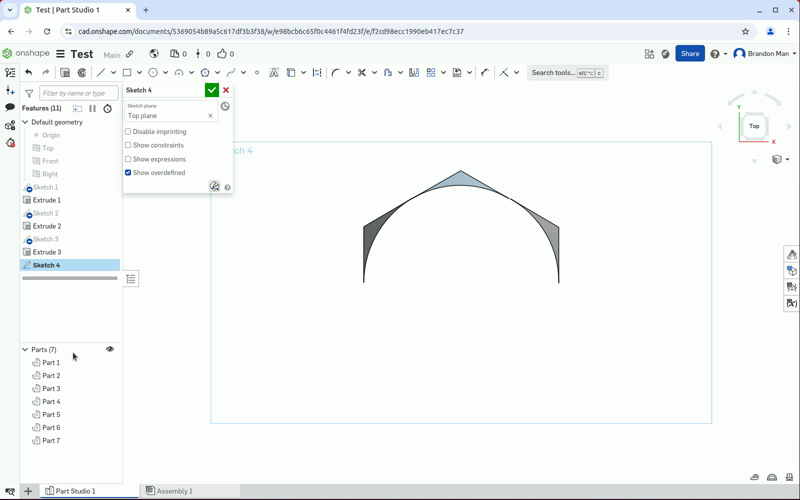
key(y)
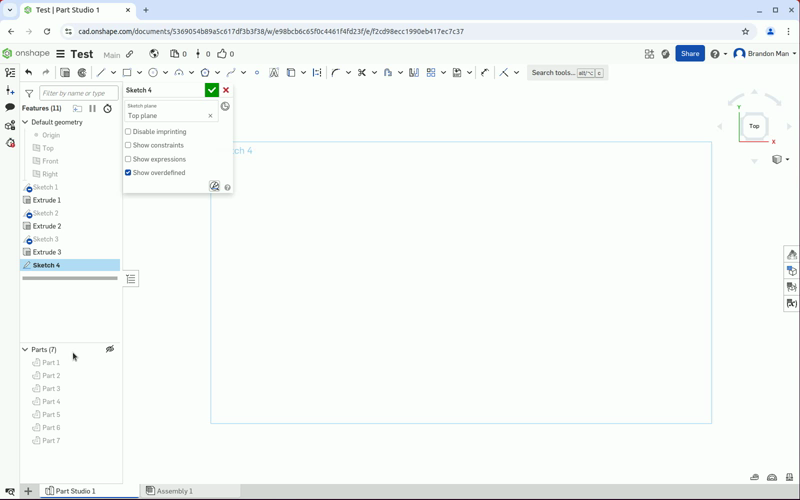
key(l)
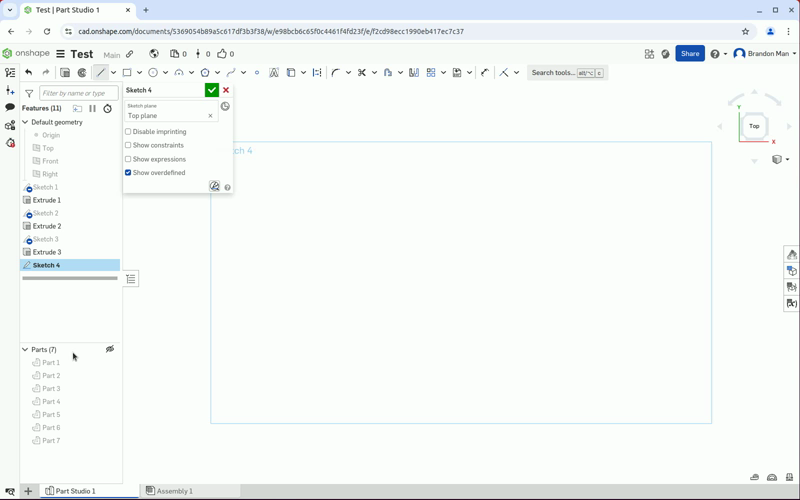
key_down(shift)
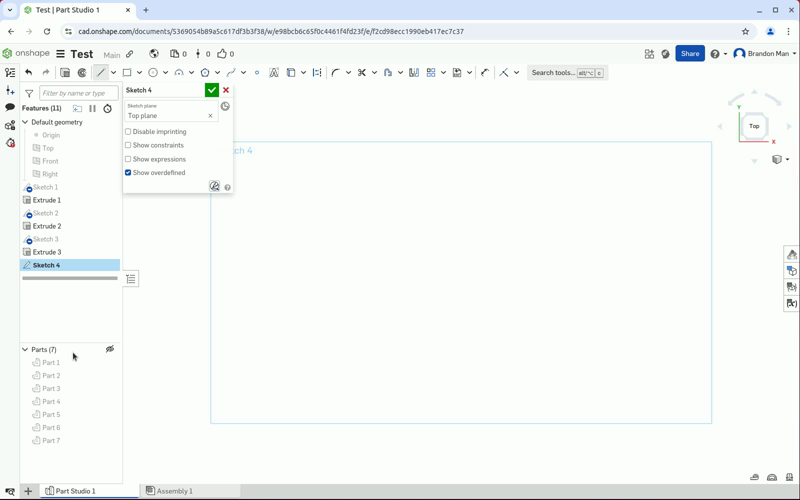
mouse_move(363, 339)
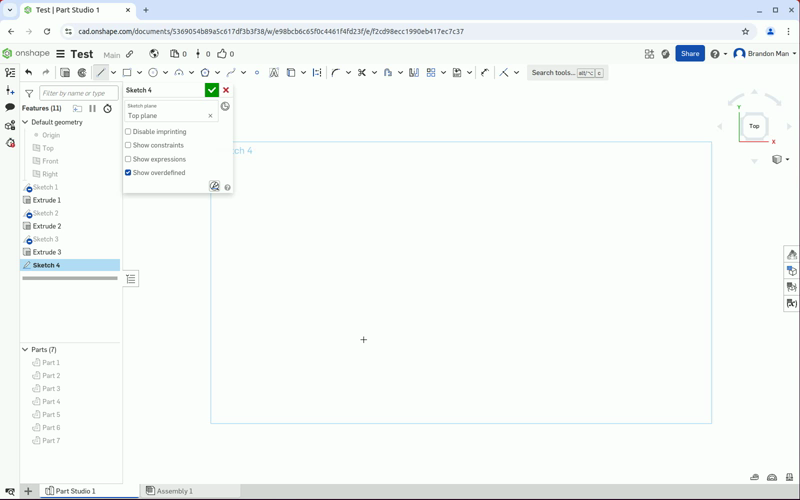
click(363, 339)
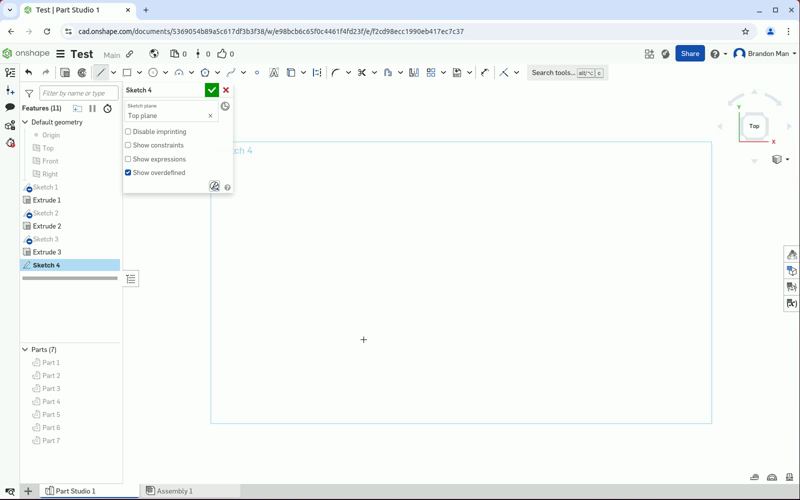
key_up(shift)
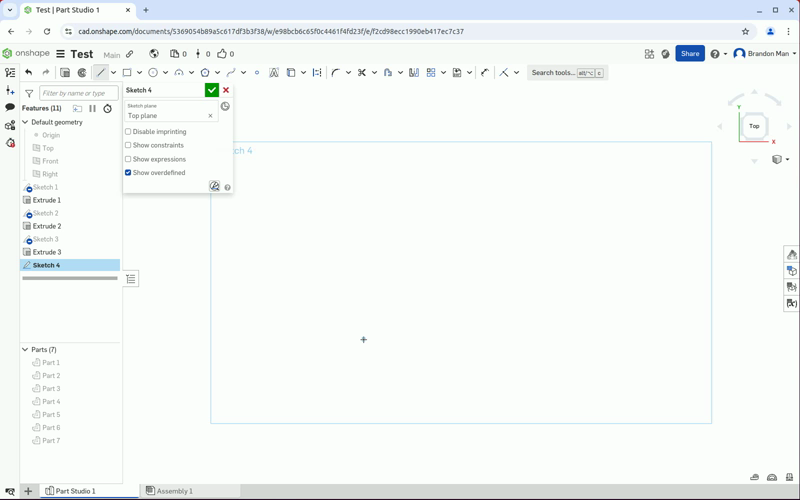
key_down(shift)
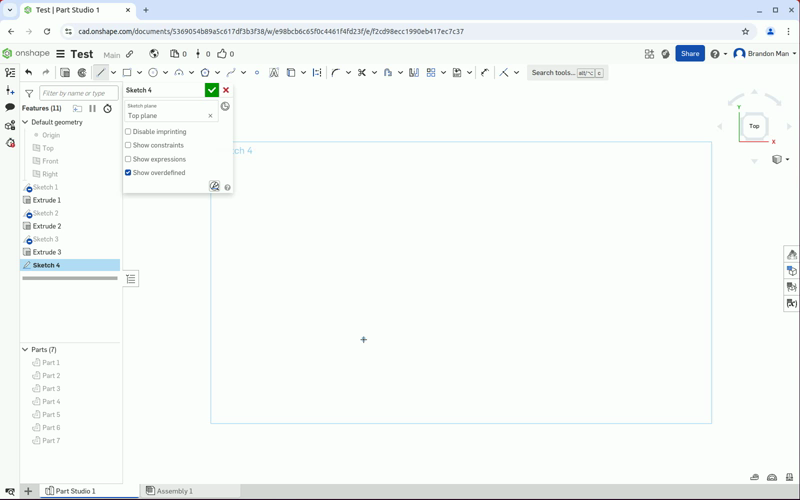
mouse_move(393, 339)
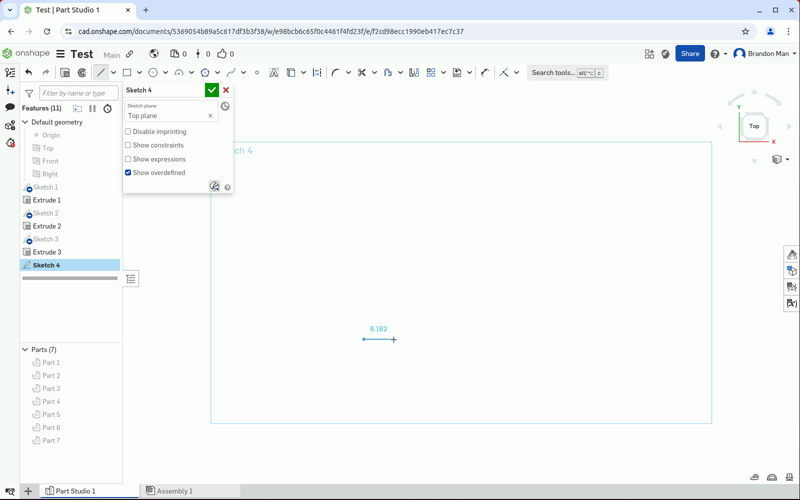
mouse_move(412, 367)
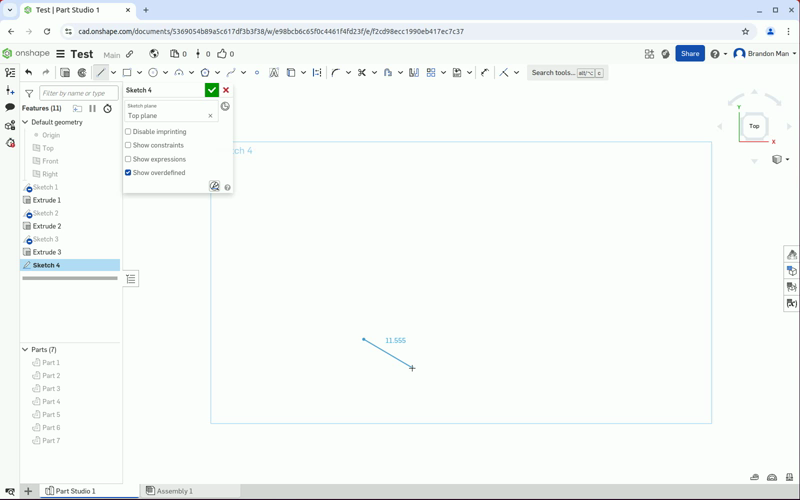
click(412, 367)
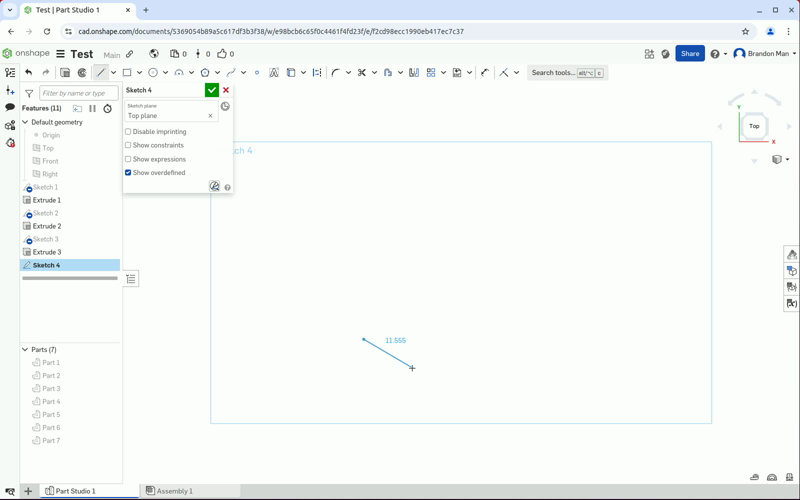
key_up(shift)
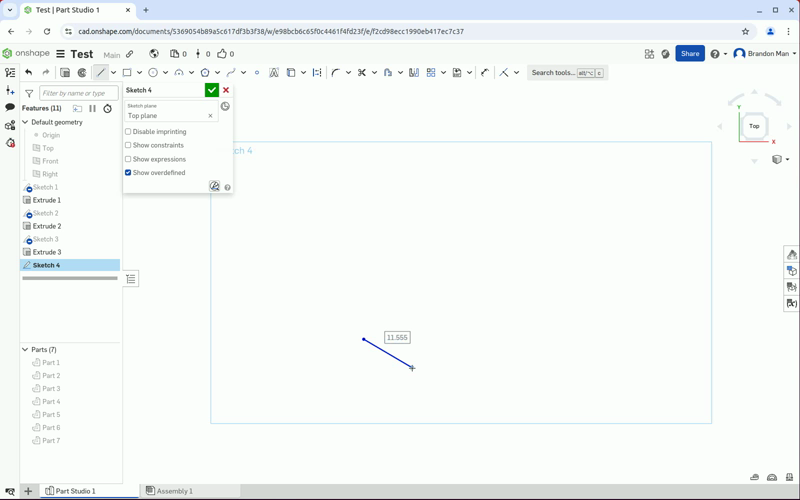
key(esc)
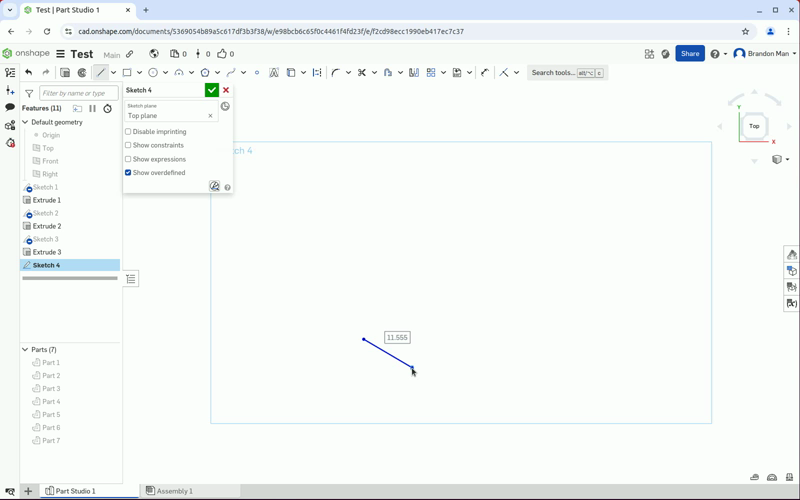
key(a)
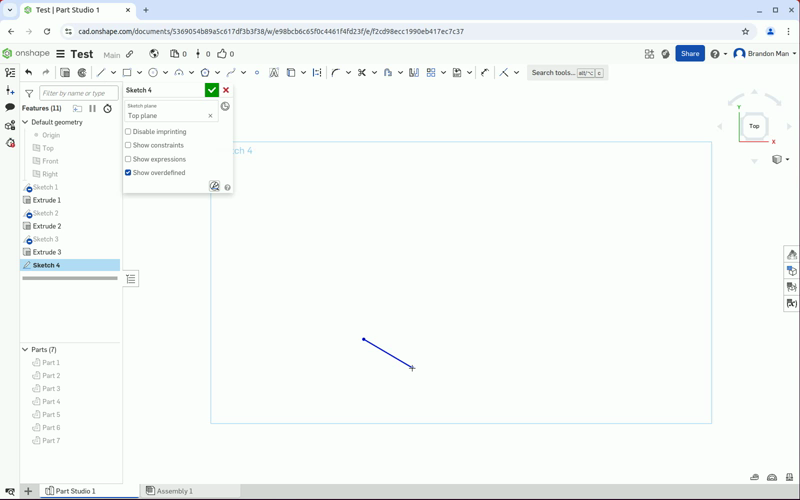
mouse_move(412, 367)
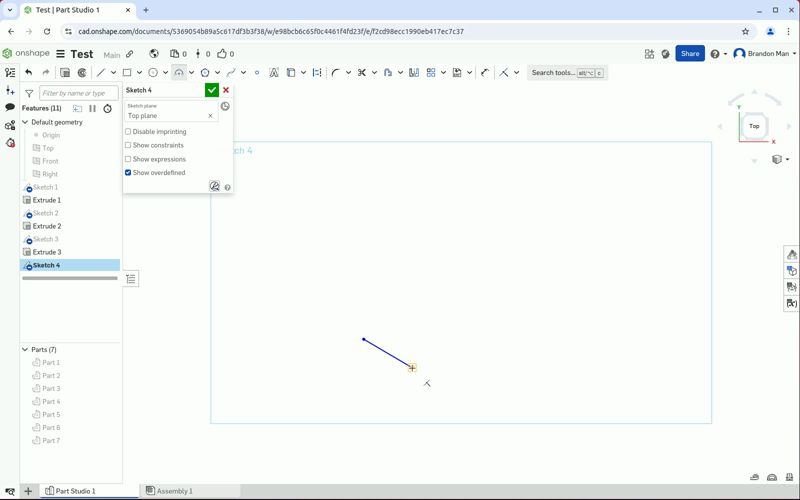
click(412, 367)
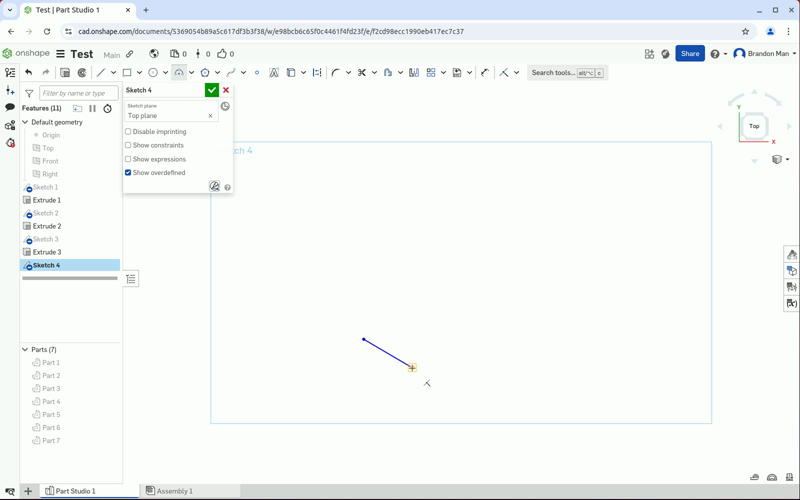
key_down(shift)
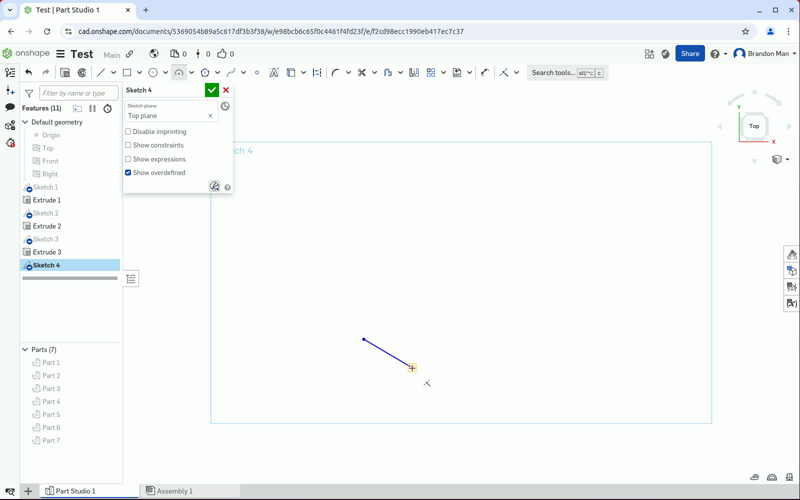
mouse_move(363, 282)
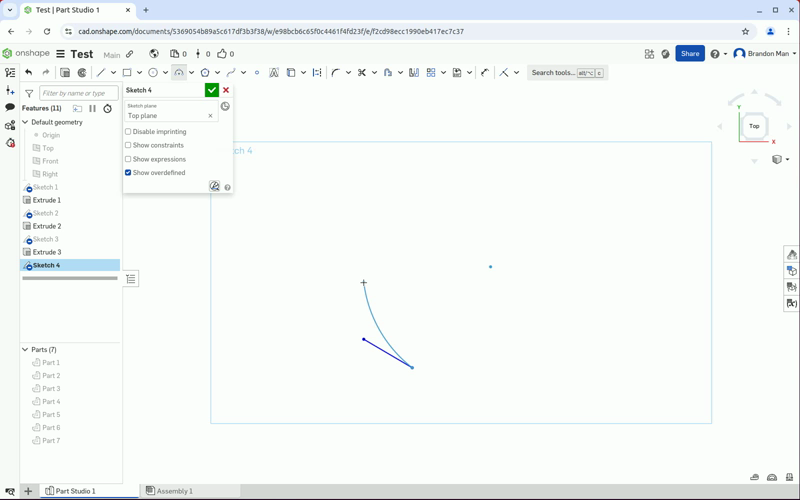
click(363, 282)
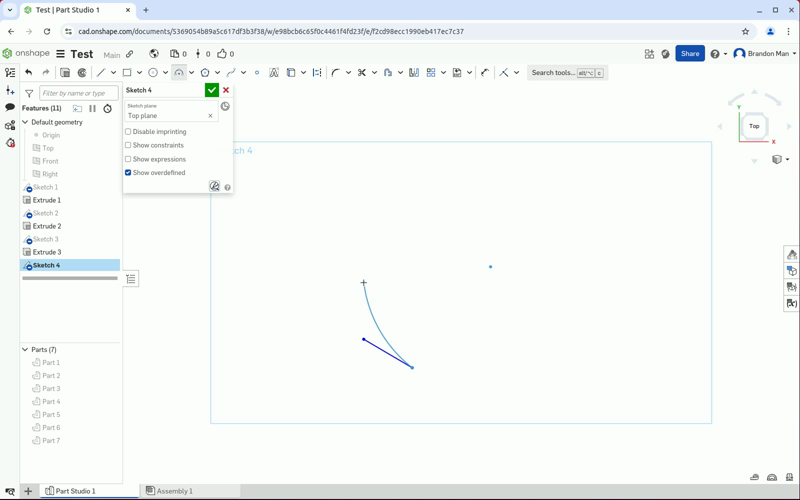
mouse_move(376, 331)
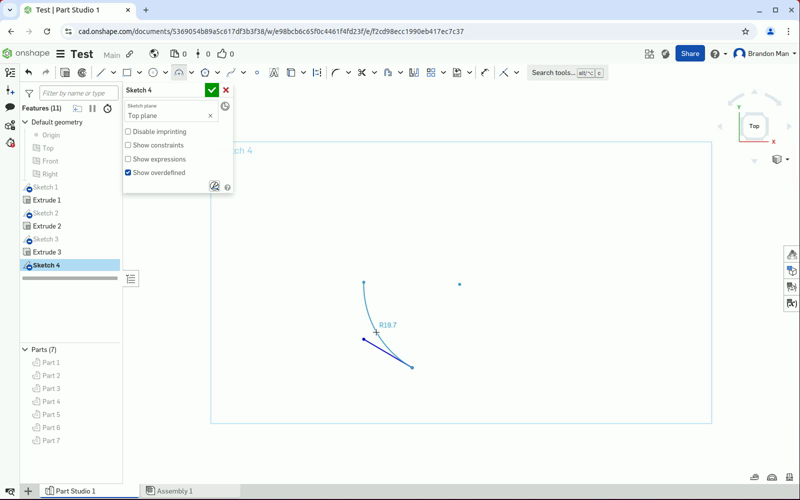
click(376, 331)
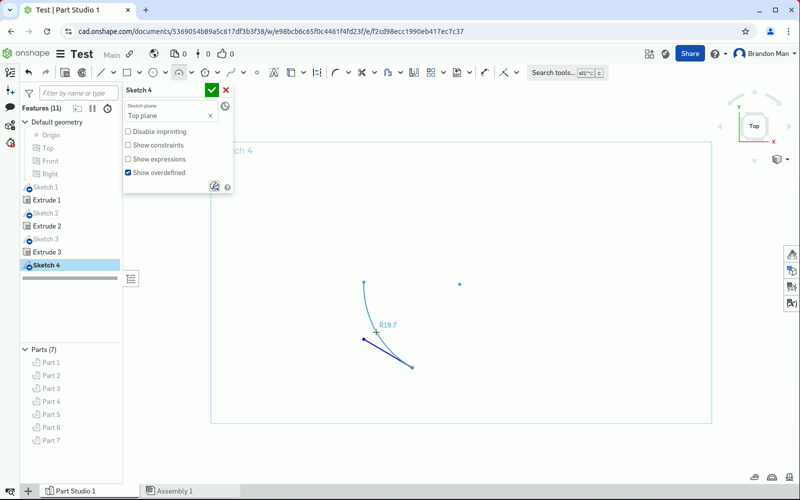
key_up(shift)
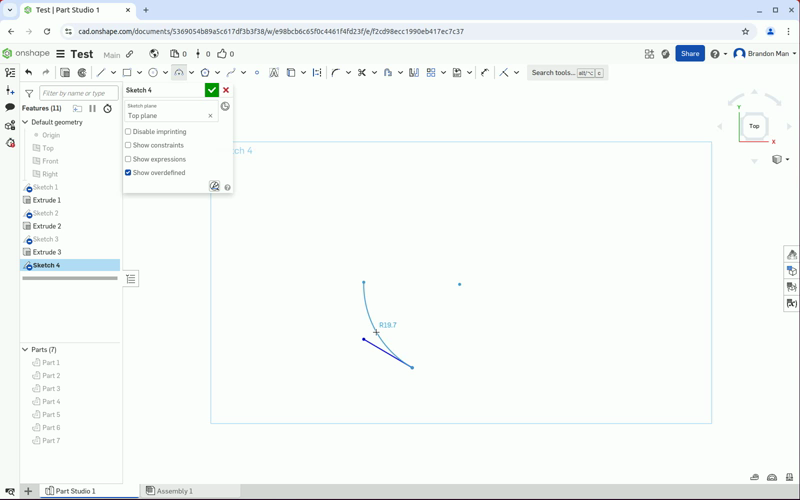
key(esc)
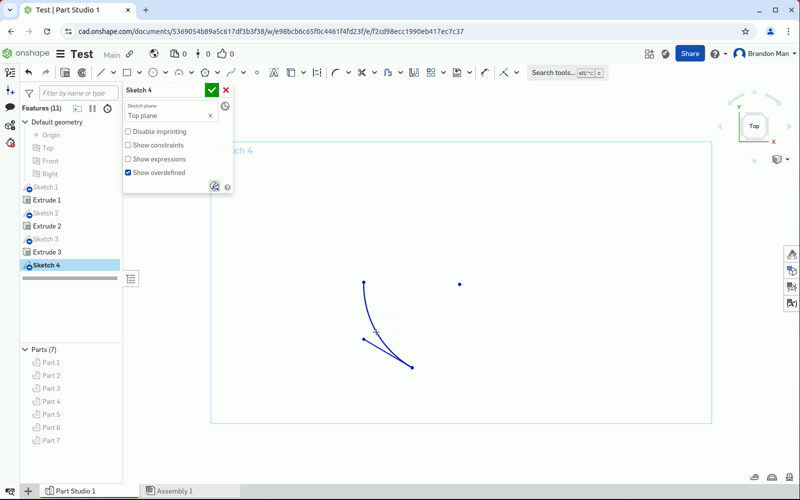
key(l)
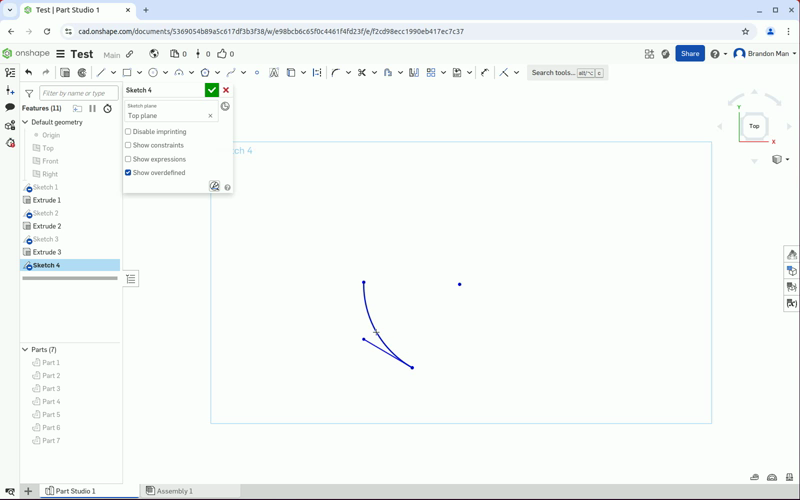
mouse_move(363, 282)
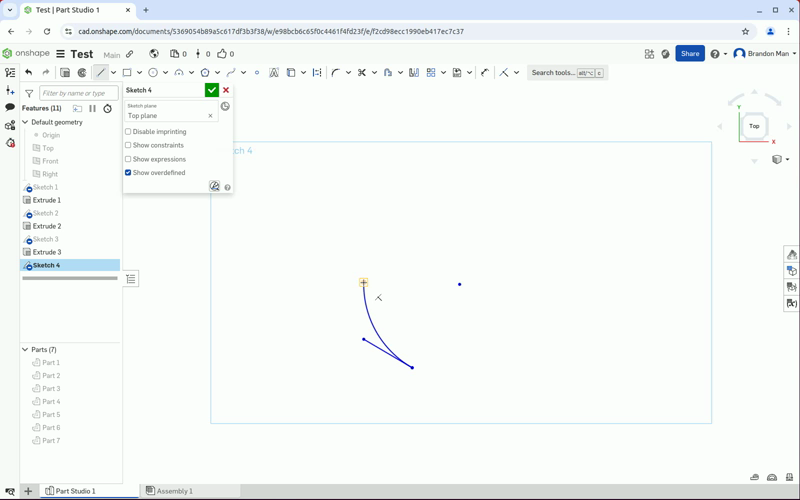
click(363, 282)
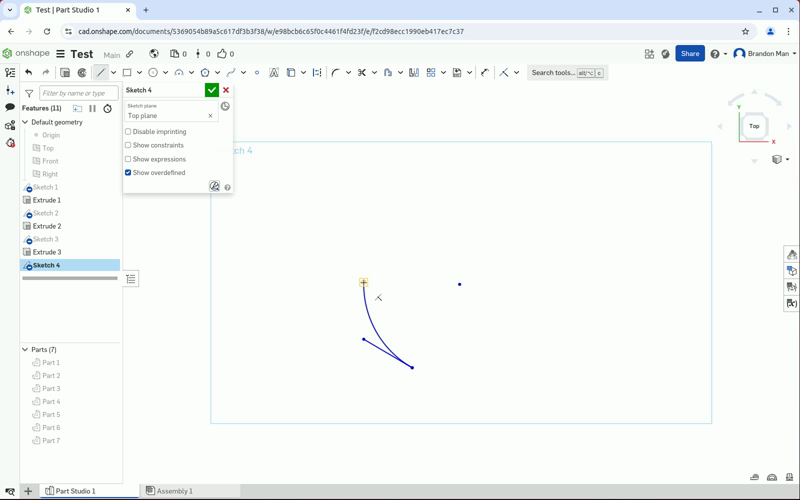
mouse_move(393, 282)
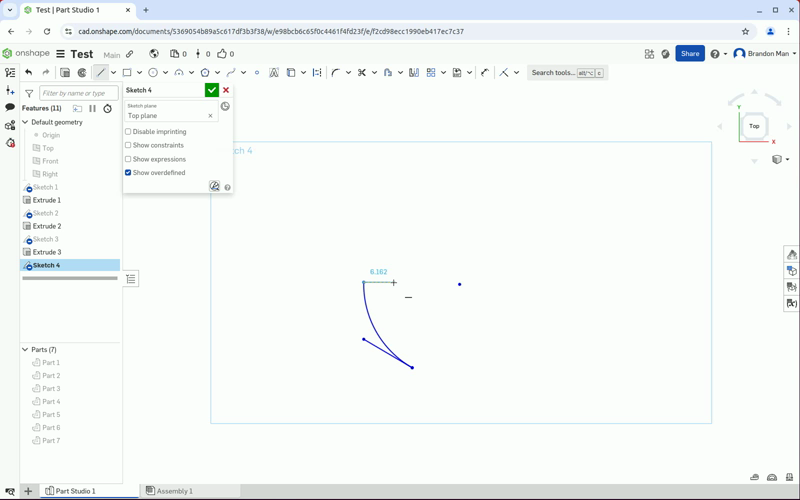
key_down(shift)
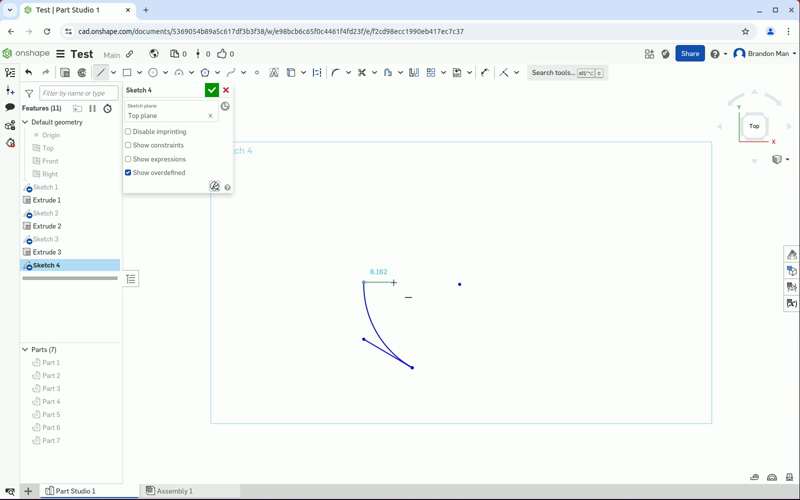
mouse_move(363, 339)
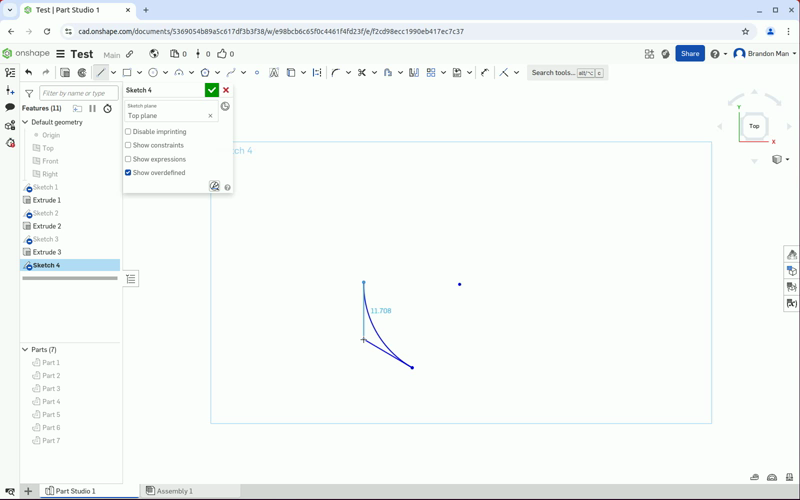
key_up(shift)
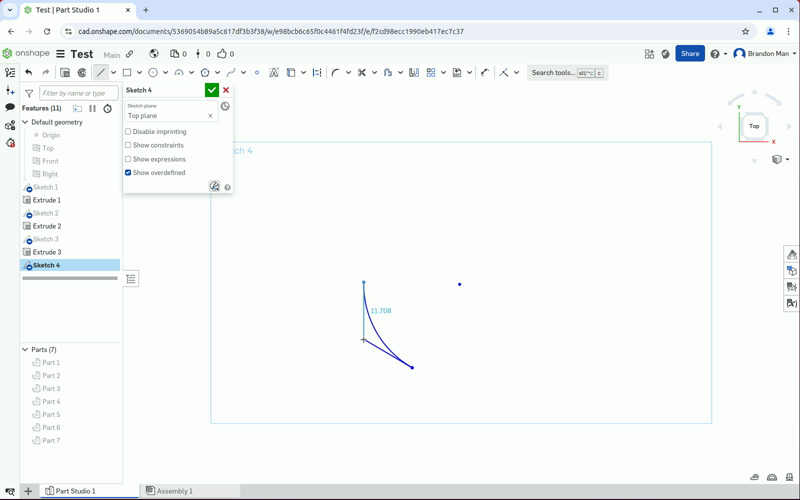
click(363, 339)
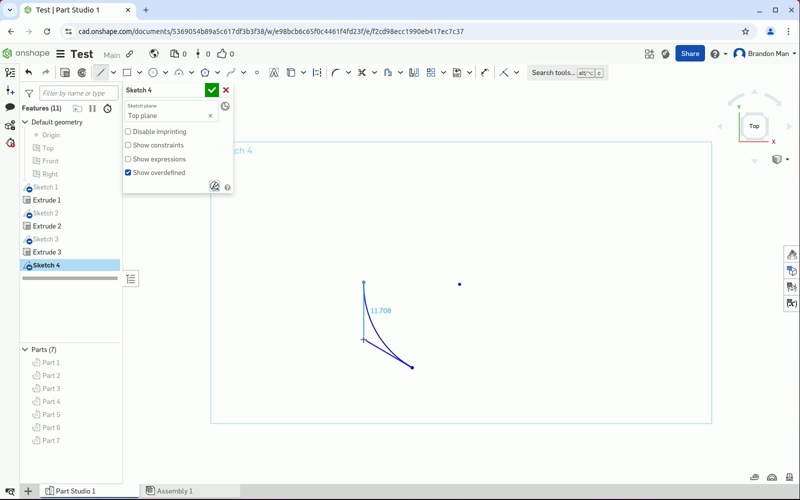
key(esc)
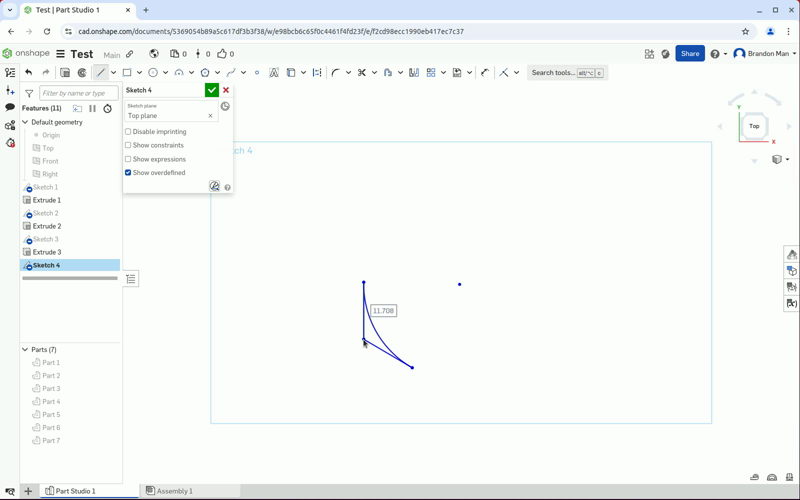
mouse_move(368, 333)
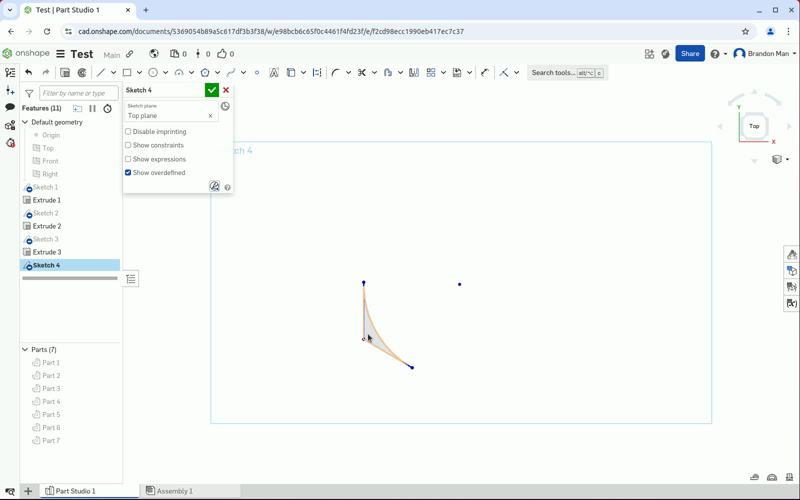
scroll(6)
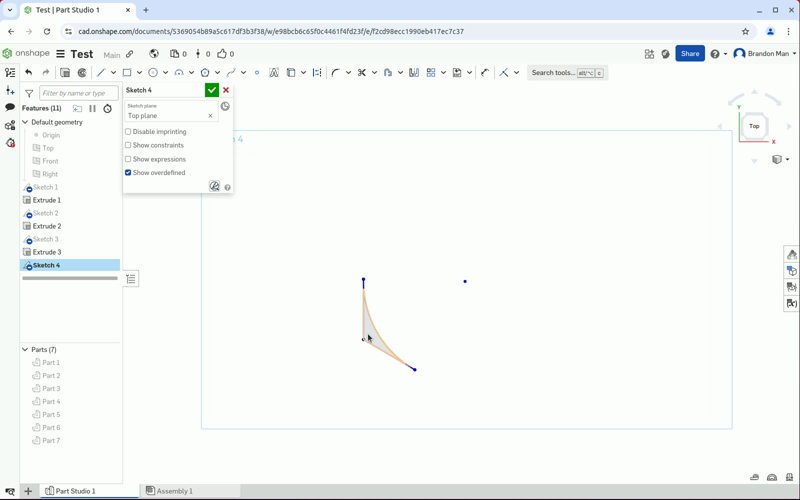
scroll(6)
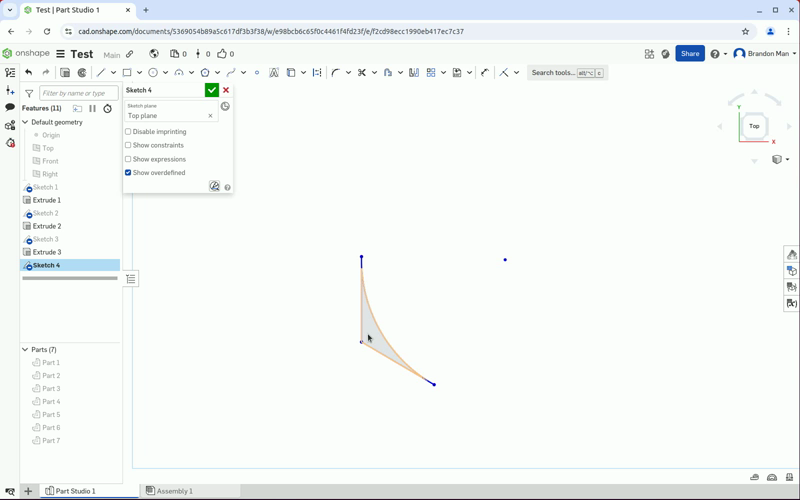
scroll(6)
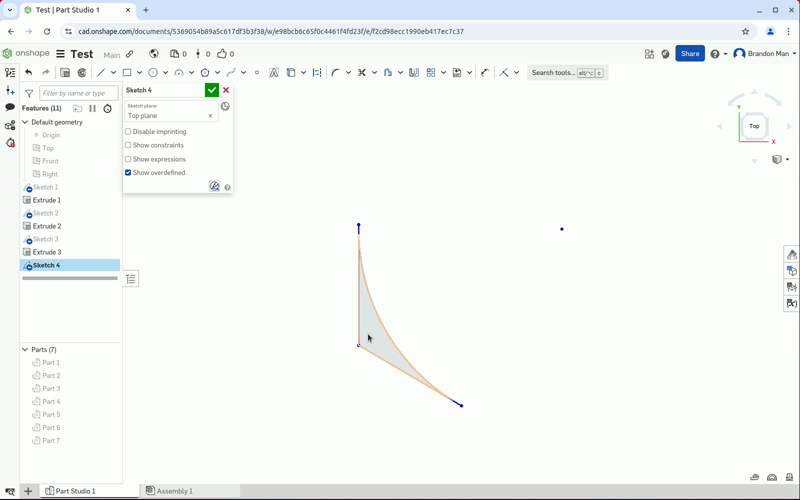
scroll(6)
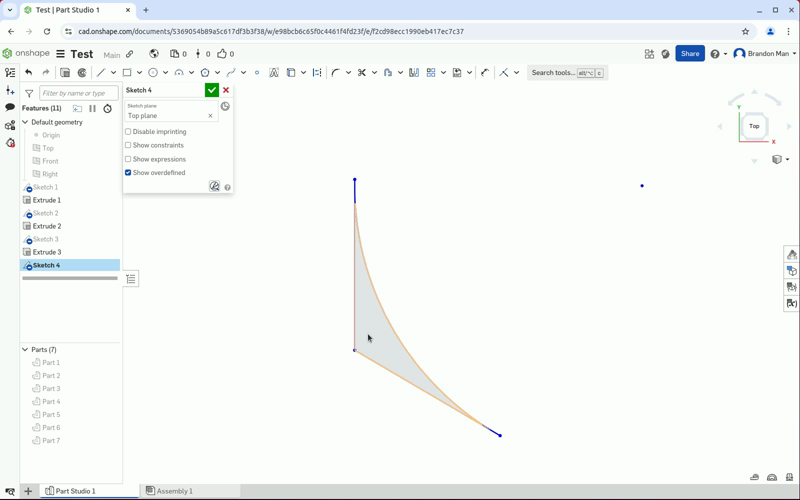
scroll(6)
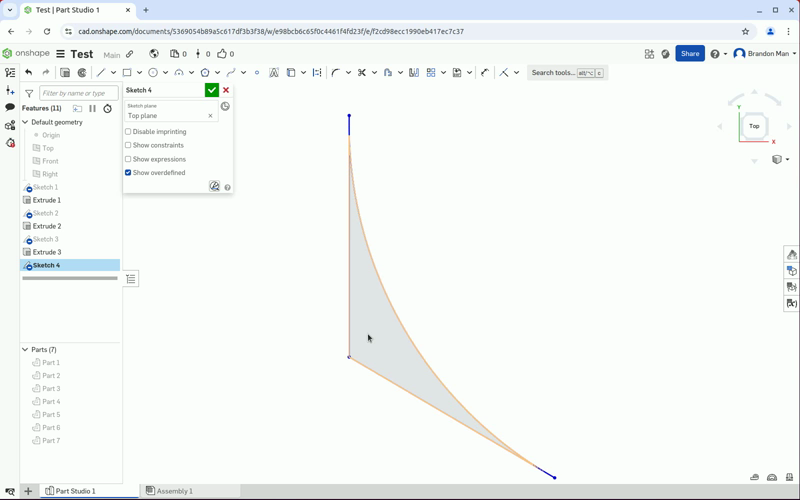
scroll(6)
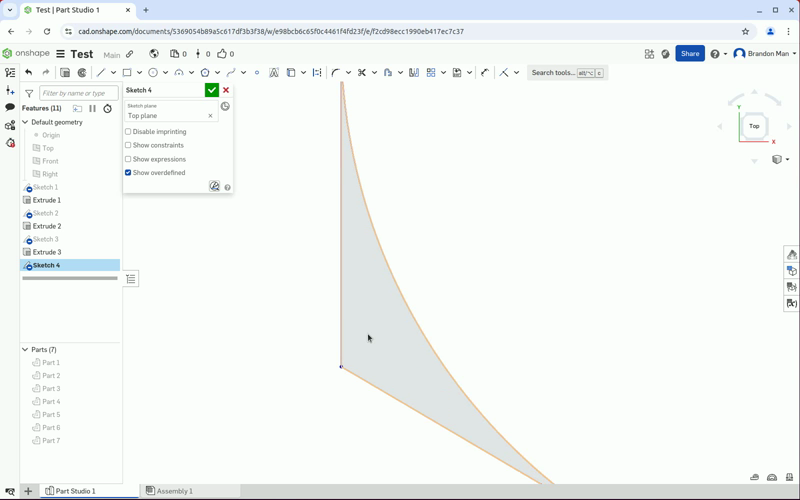
scroll(6)
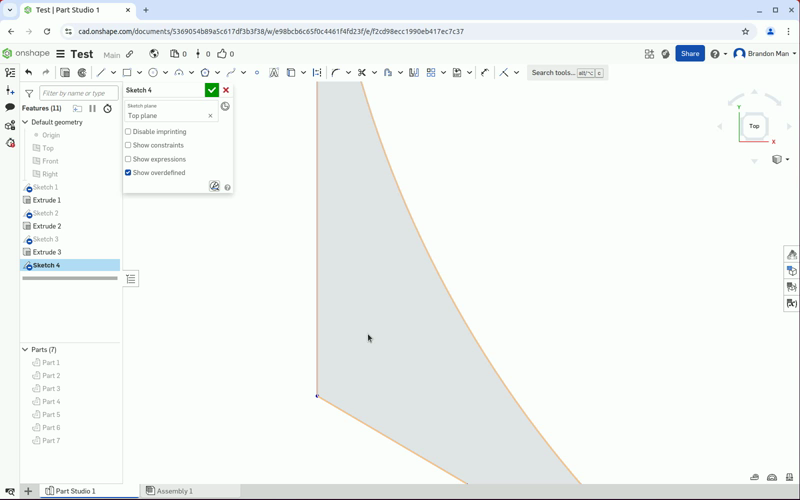
click(368, 333)
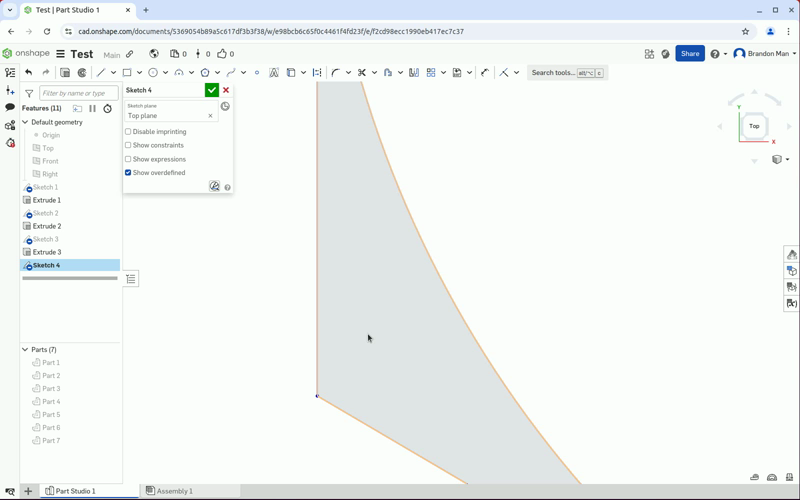
scroll(-6)
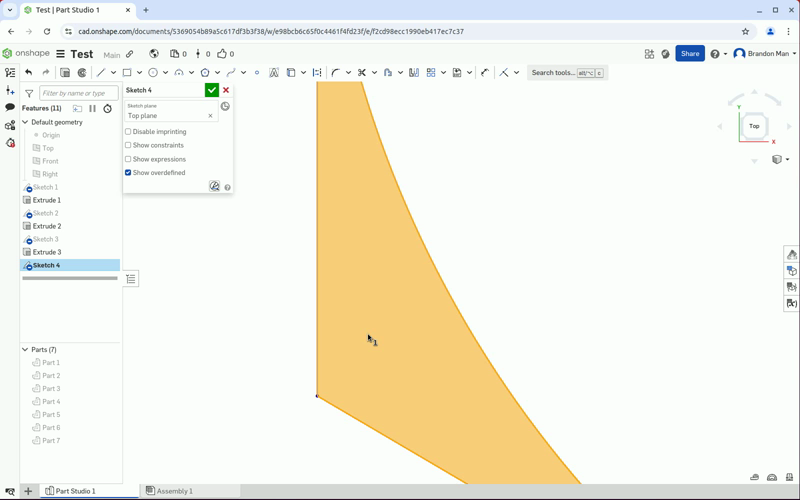
scroll(-6)
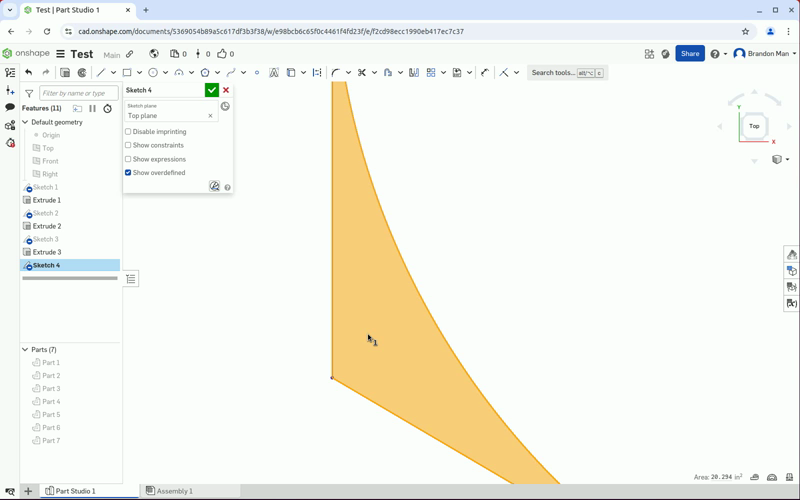
scroll(-6)
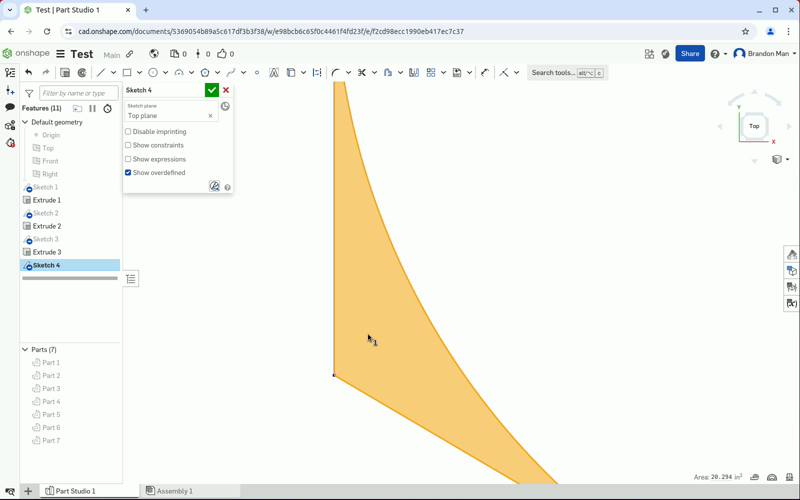
scroll(-6)
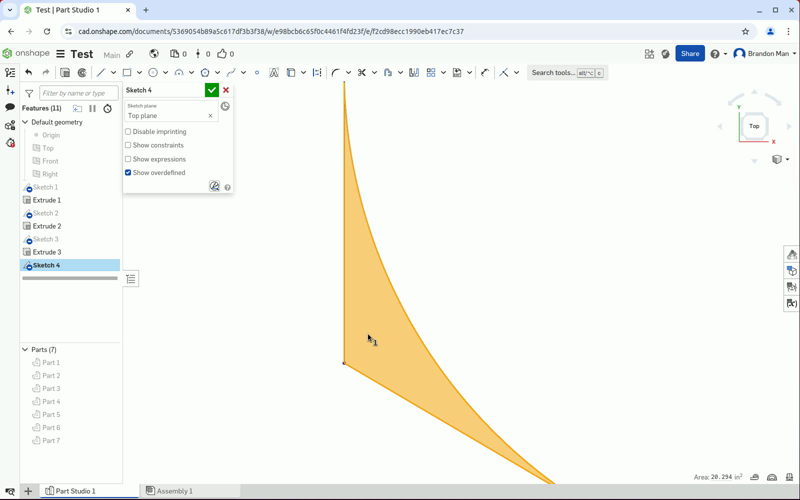
scroll(-6)
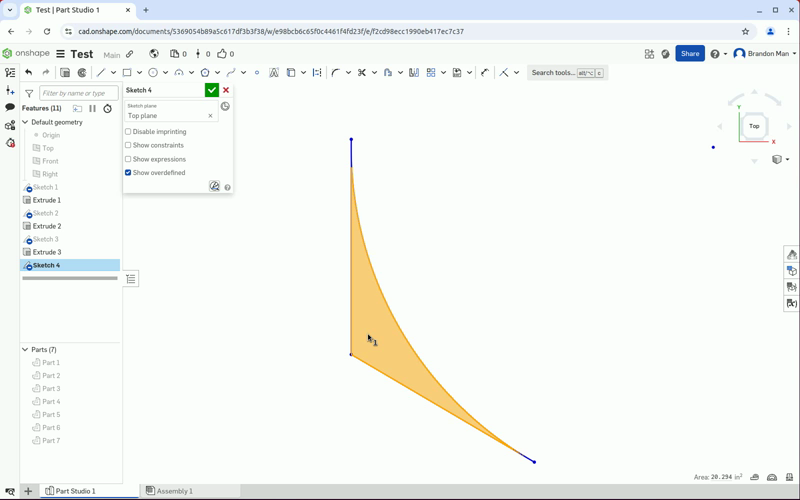
scroll(-6)
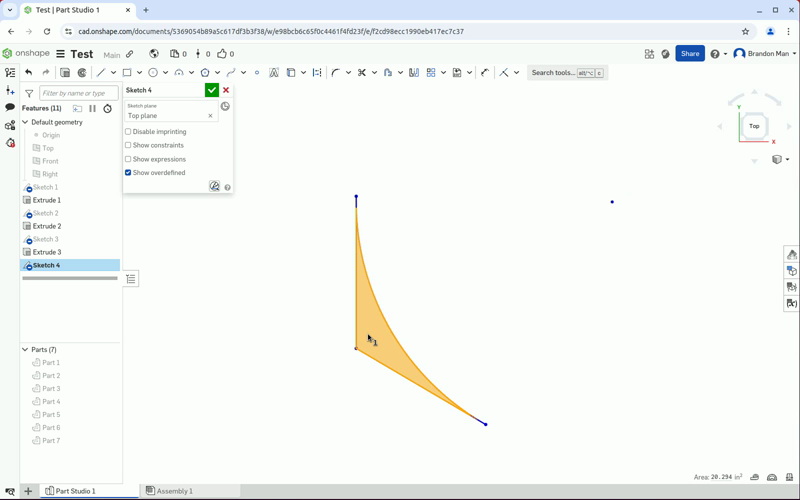
scroll(-6)
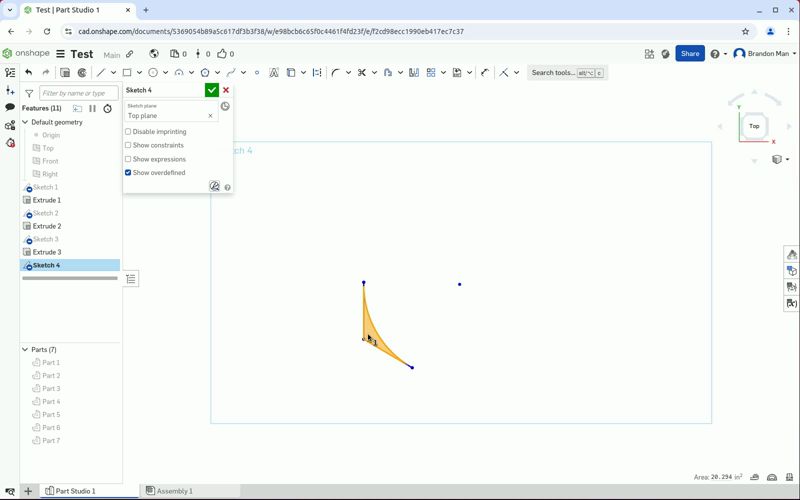
mouse_move(73, 352)
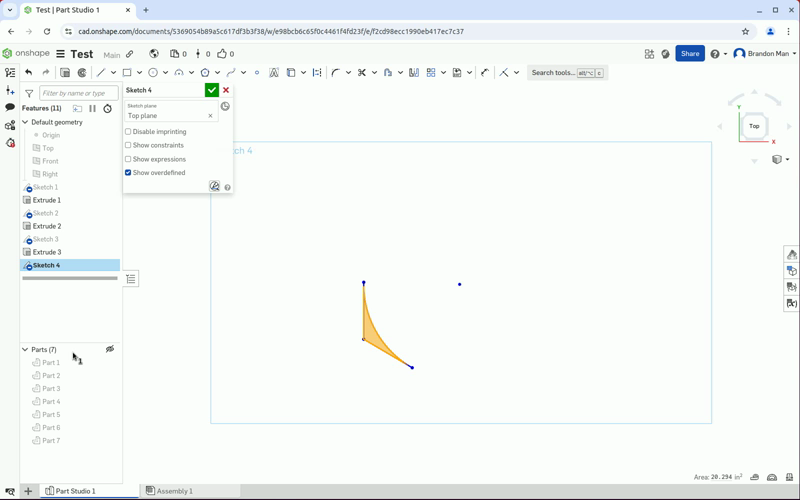
key(shift+y)
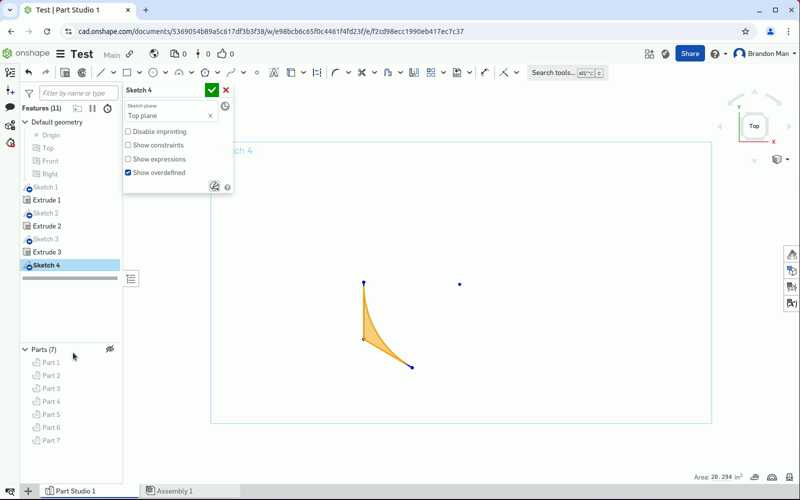
key(shift+e)
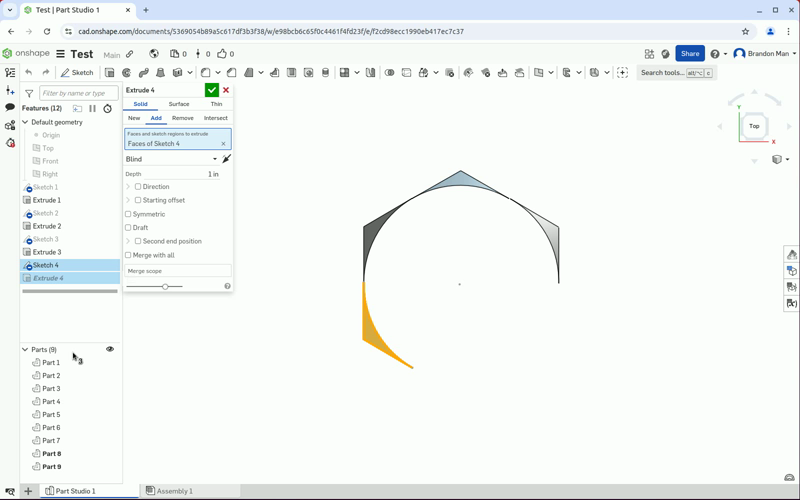
mouse_move(143, 106)
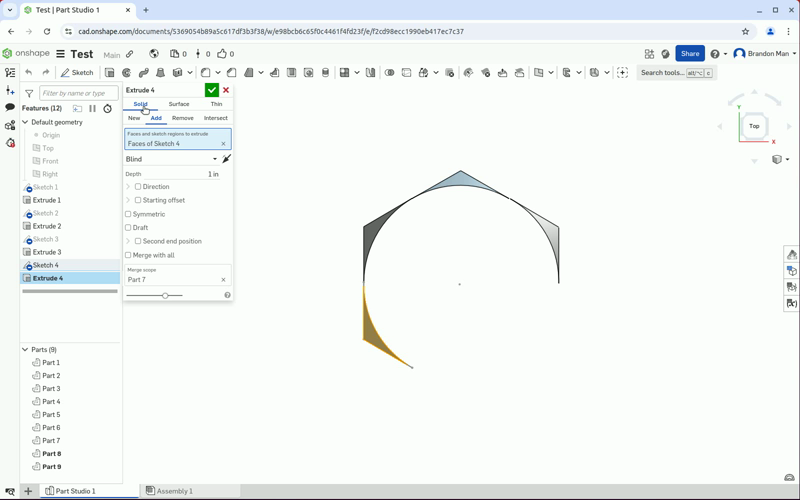
click(143, 106)
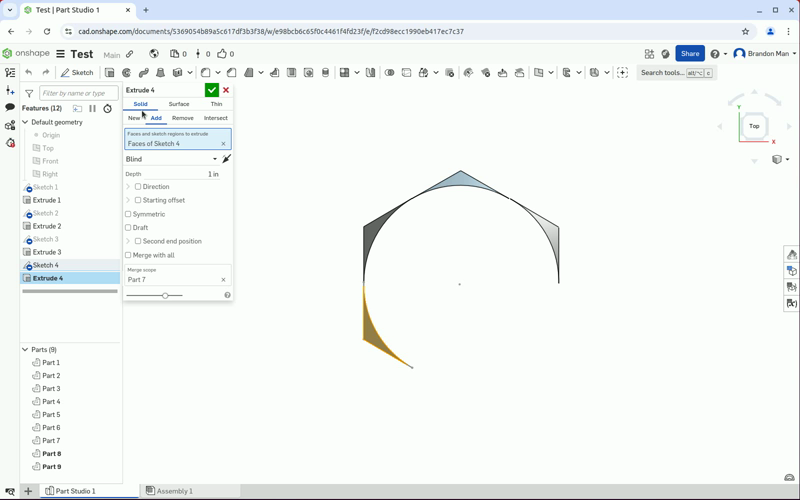
mouse_move(137, 120)
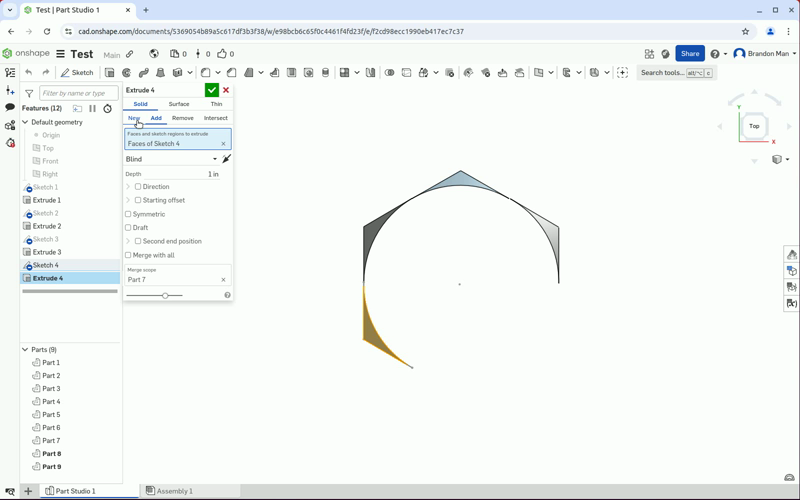
click(137, 120)
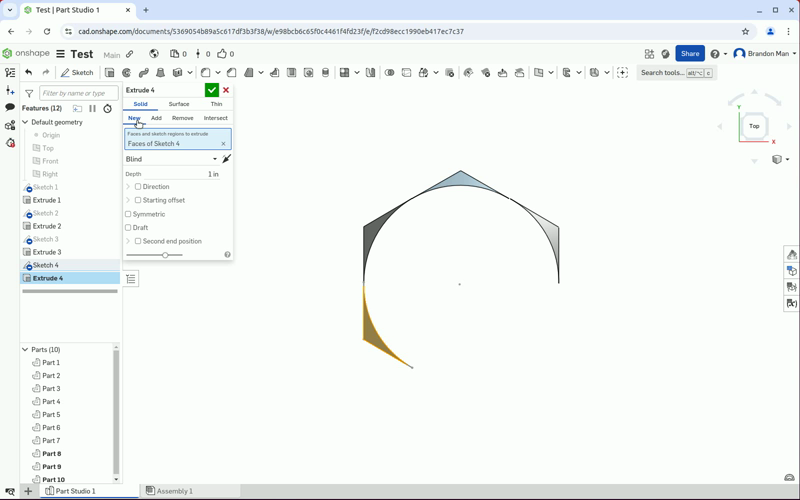
key(tab, 4)
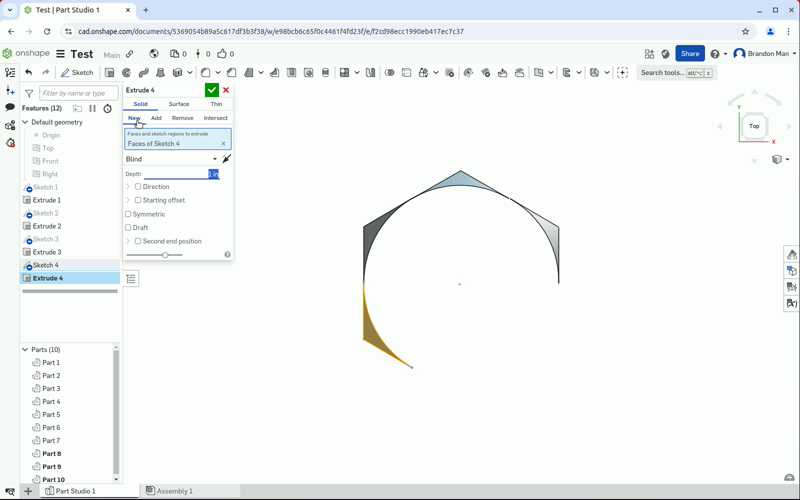
text(17.572)
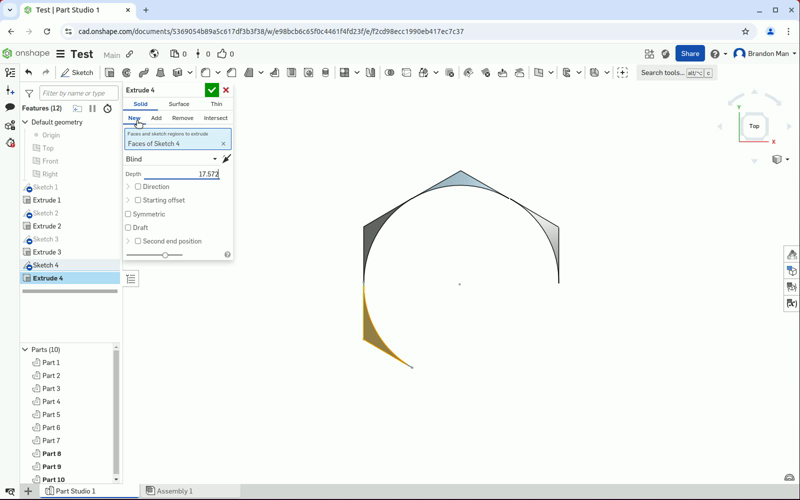
key(enter)
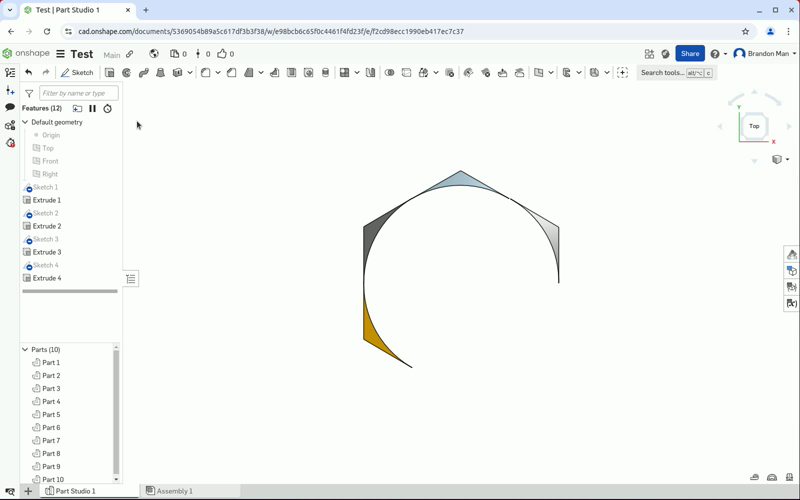
key(shift+h)
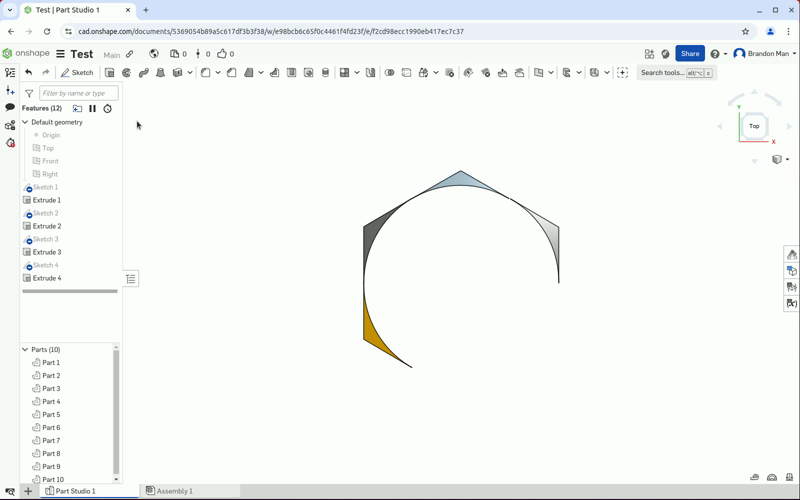
key(shift+h)
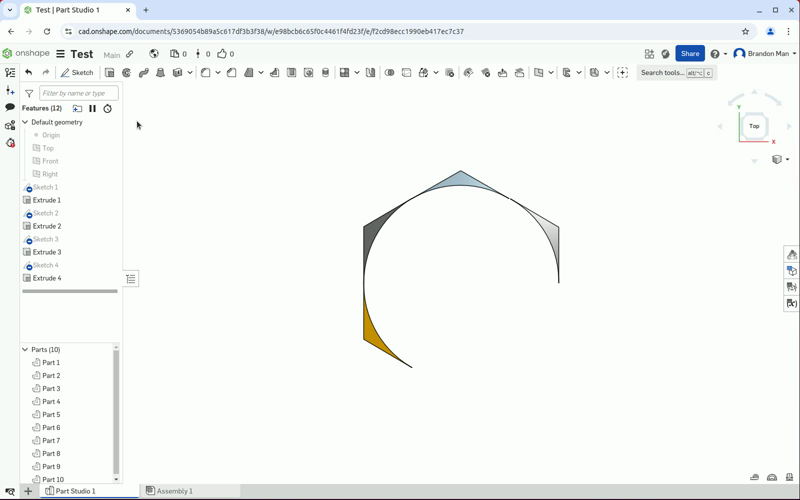
mouse_move(73, 189)
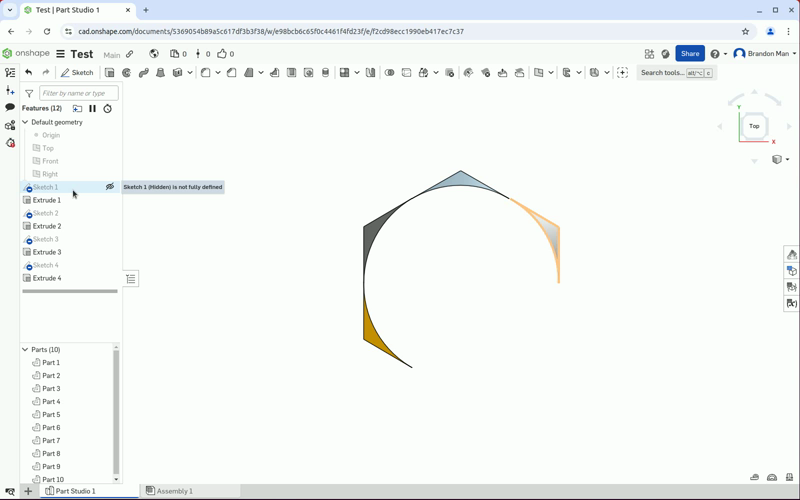
click(73, 189)
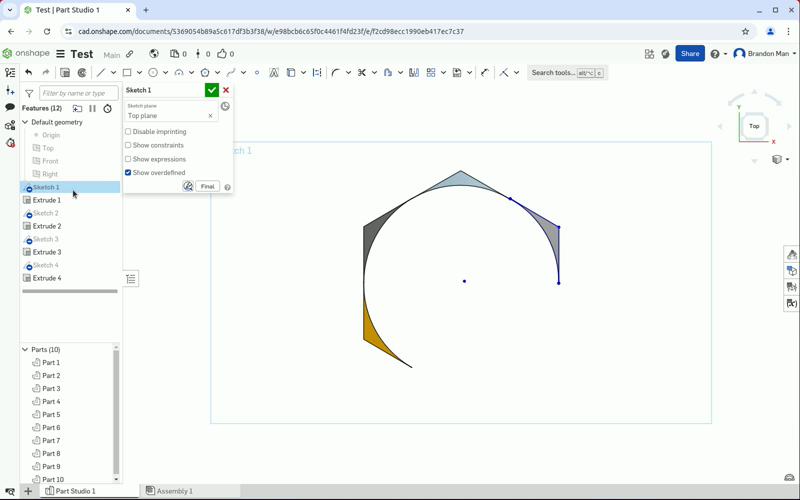
mouse_move(229, 92)
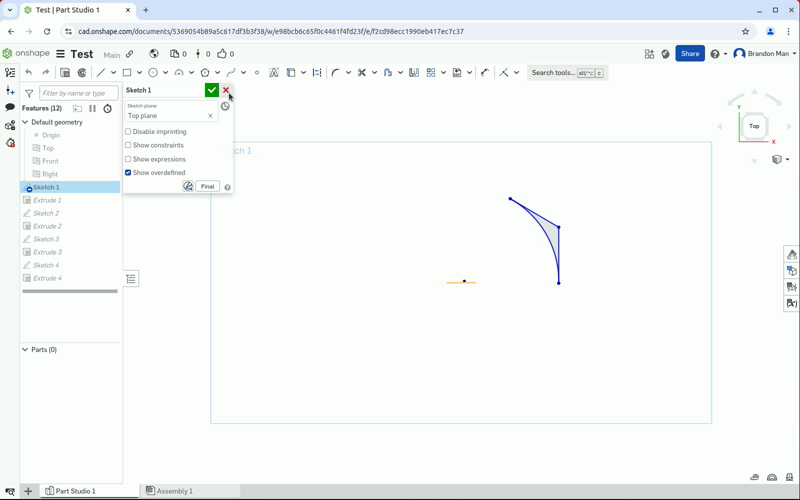
click(229, 92)
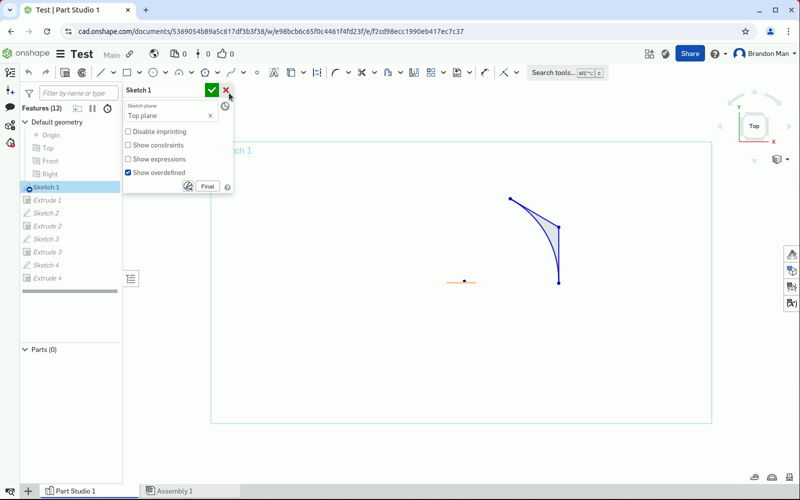
key(shift+s)
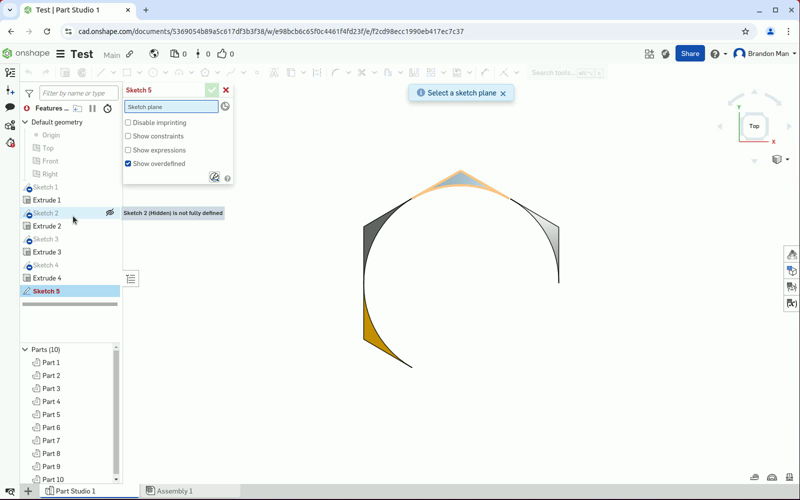
scroll(3)
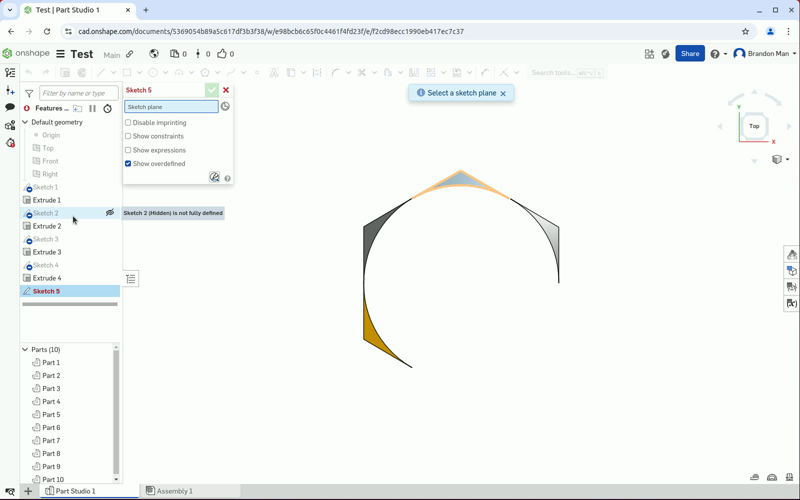
mouse_move(73, 150)
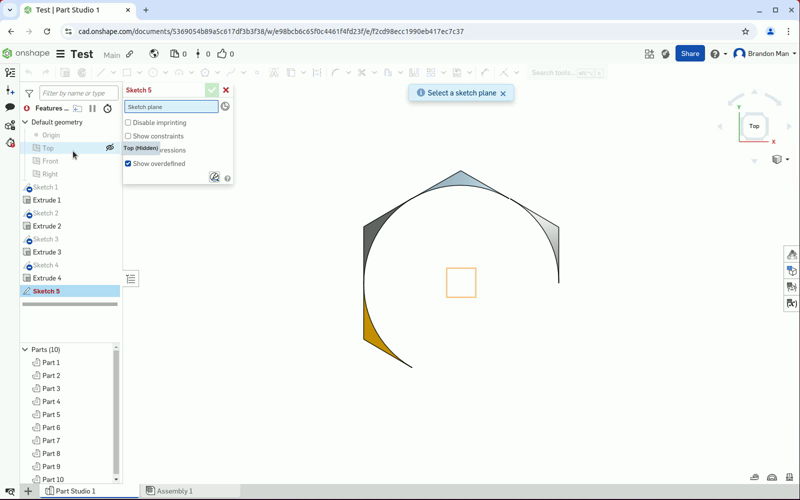
click(73, 150)
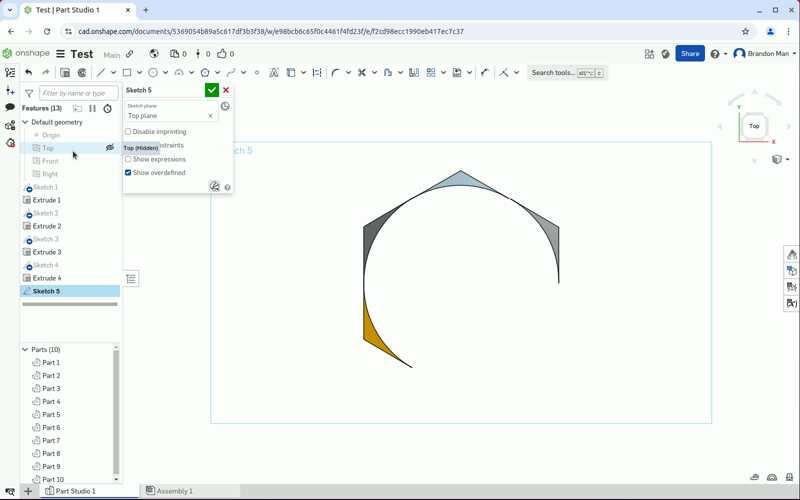
mouse_move(69, 352)
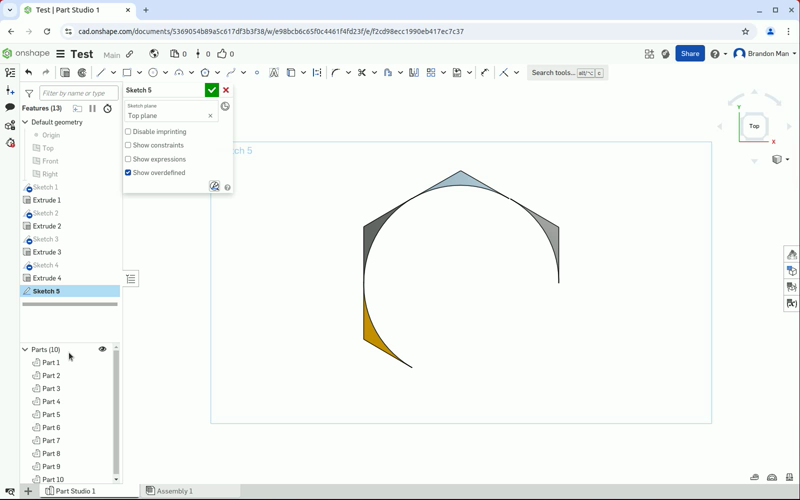
key(y)
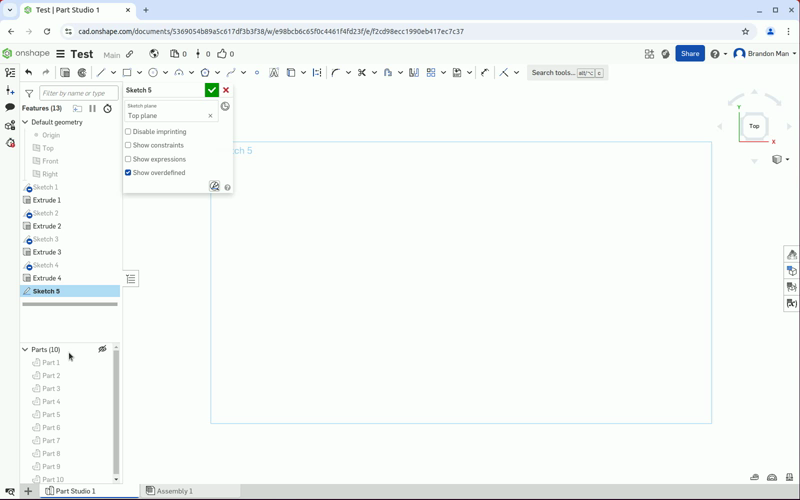
key(l)
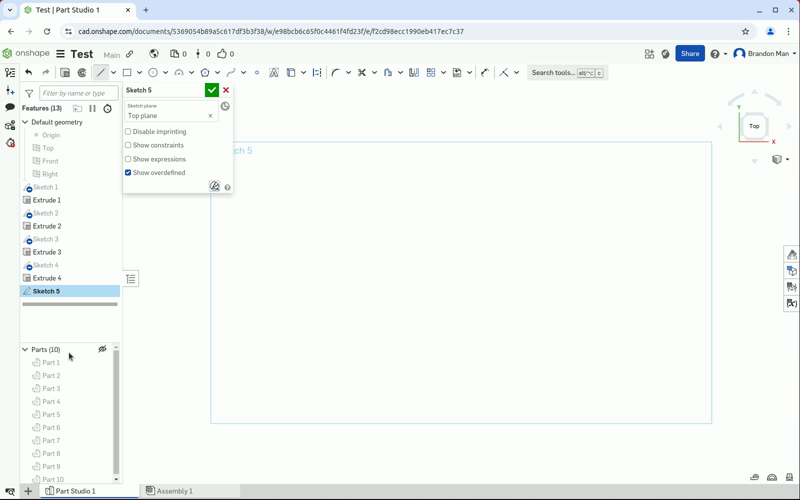
key_down(shift)
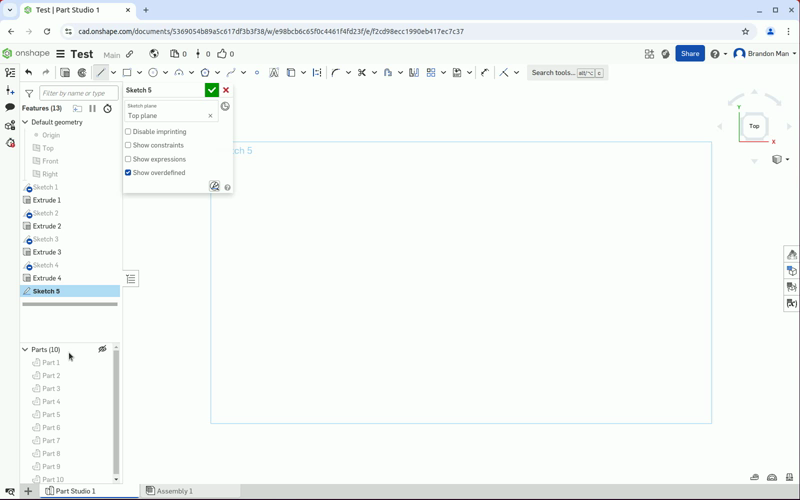
mouse_move(411, 367)
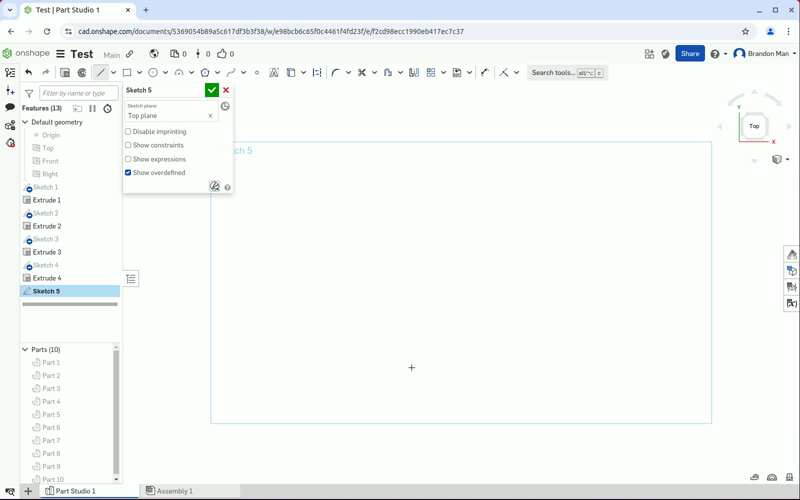
click(411, 367)
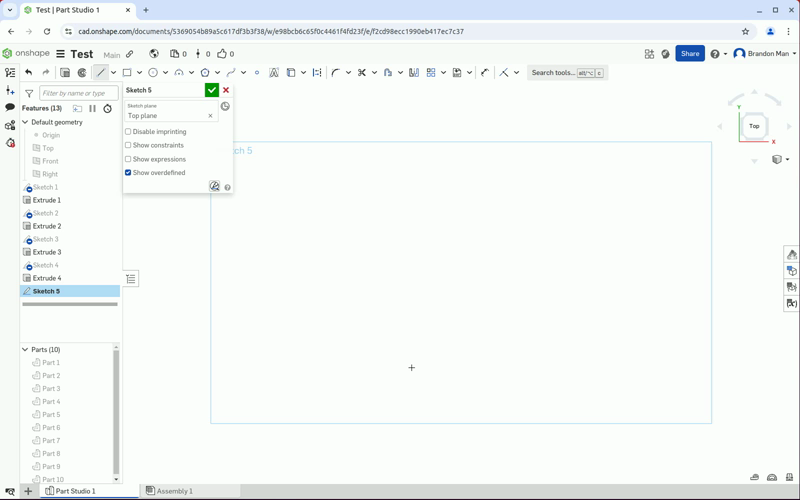
key_up(shift)
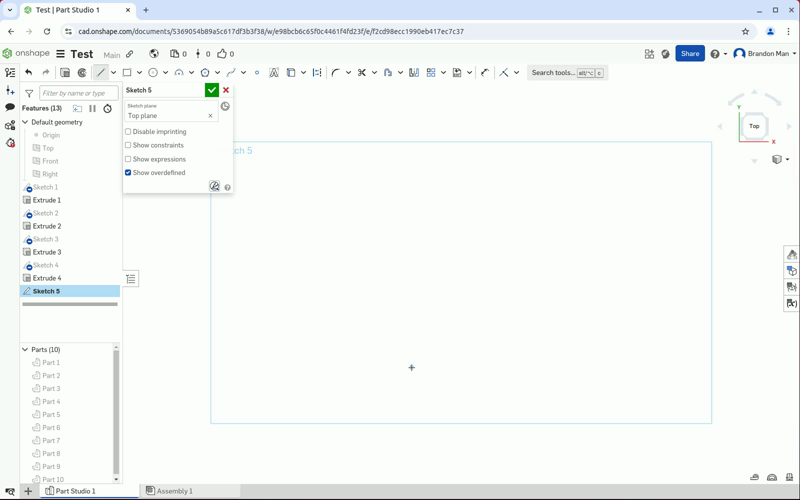
key_down(shift)
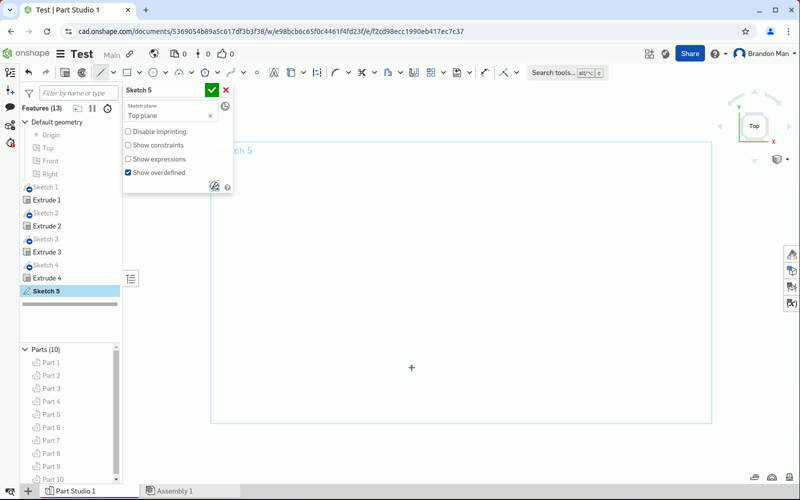
mouse_move(441, 367)
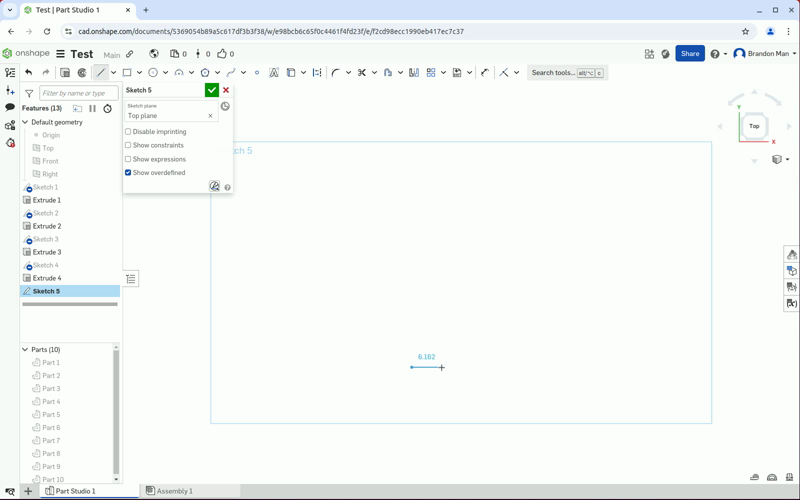
mouse_move(460, 394)
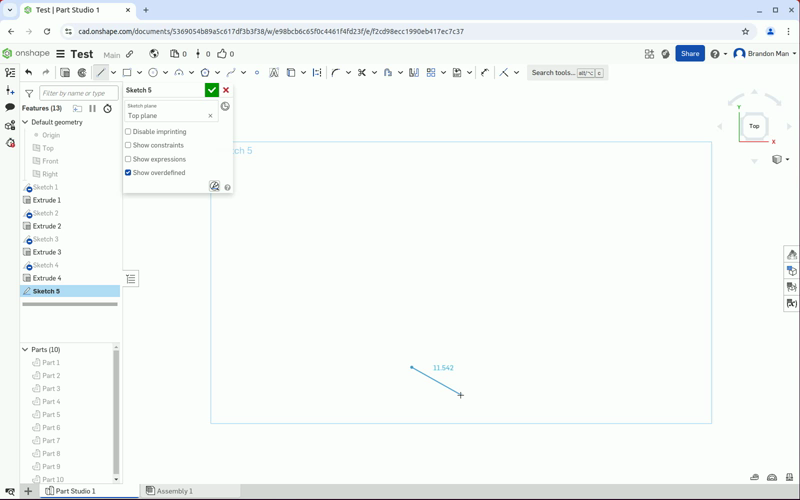
click(460, 394)
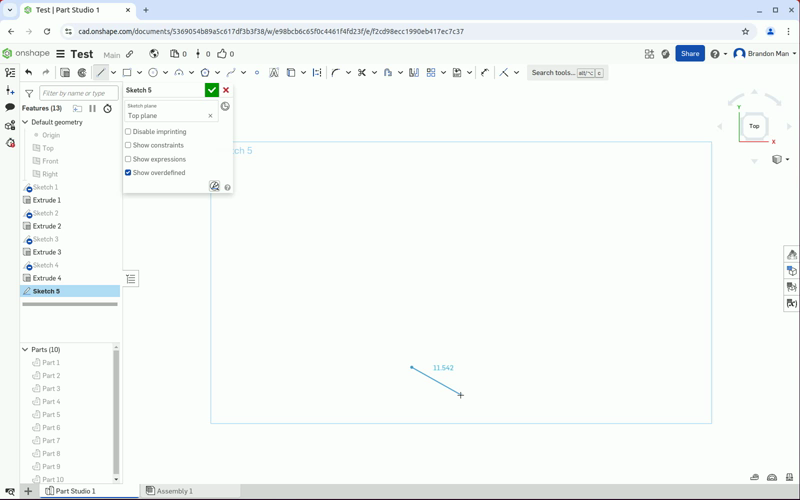
key_up(shift)
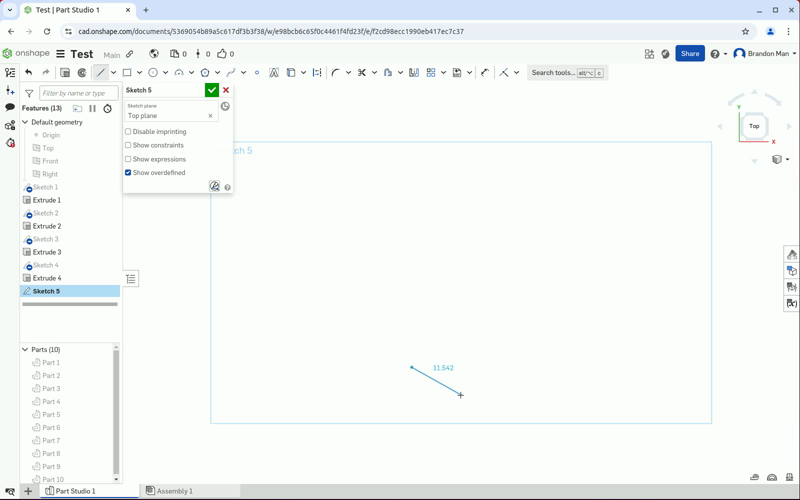
key_down(shift)
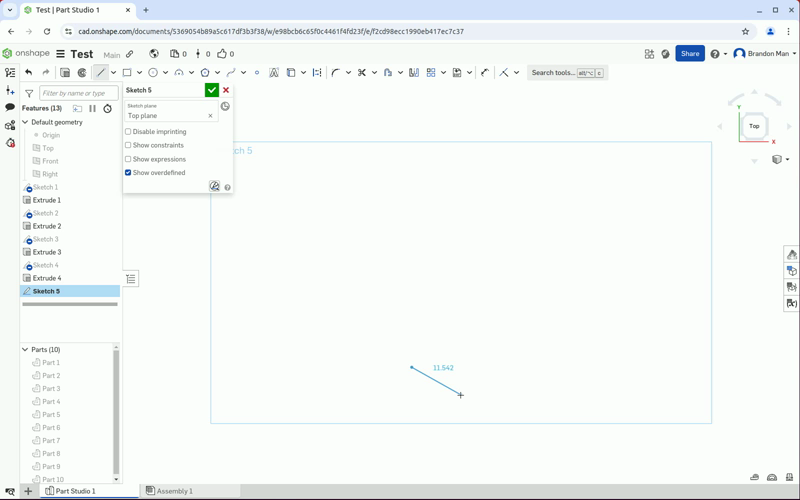
mouse_move(490, 394)
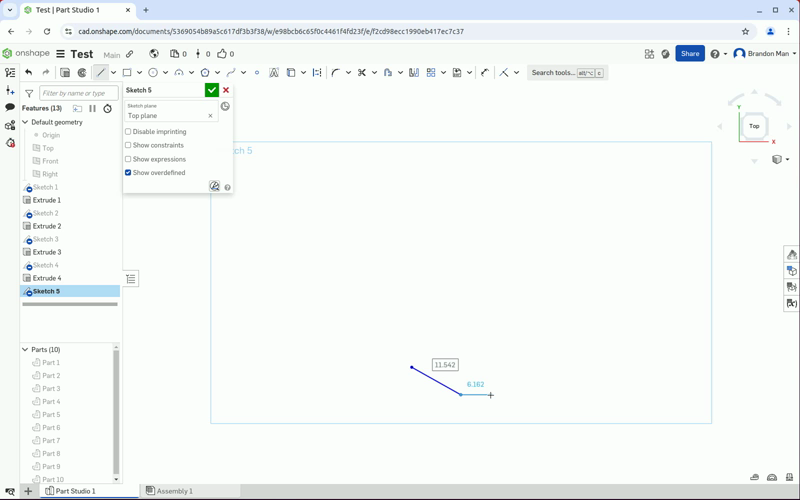
mouse_move(509, 367)
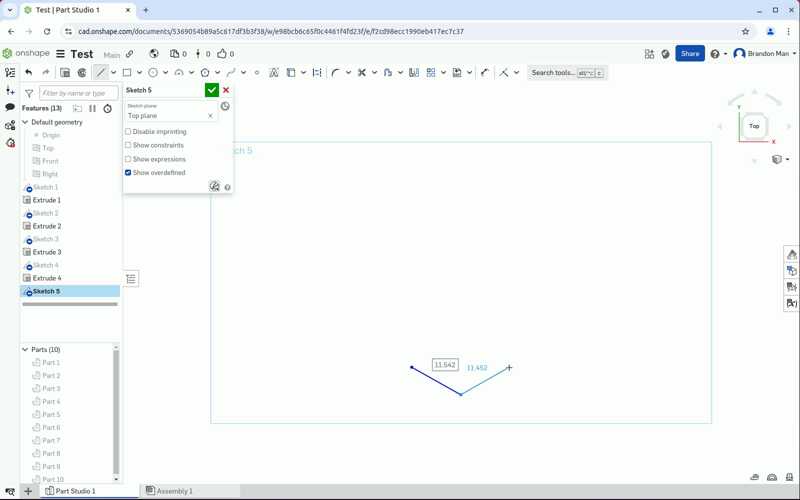
click(509, 367)
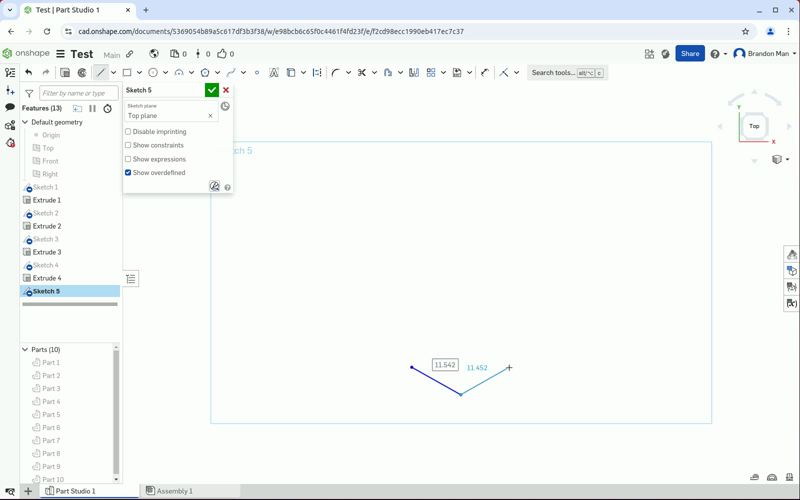
key_up(shift)
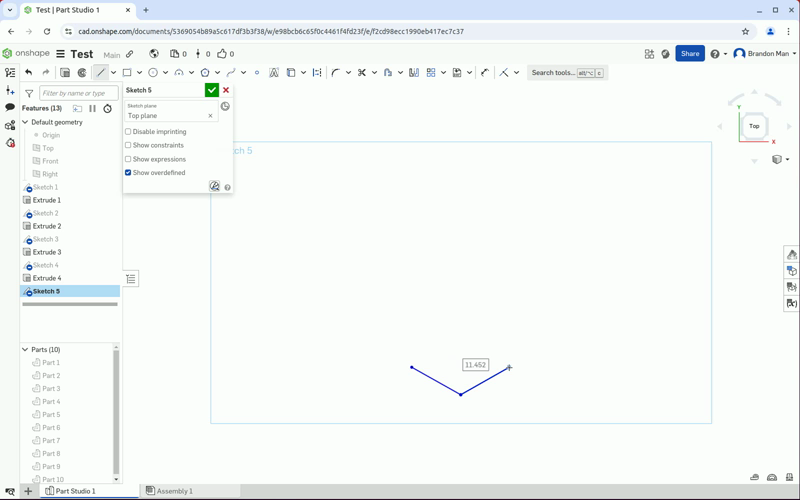
key(esc)
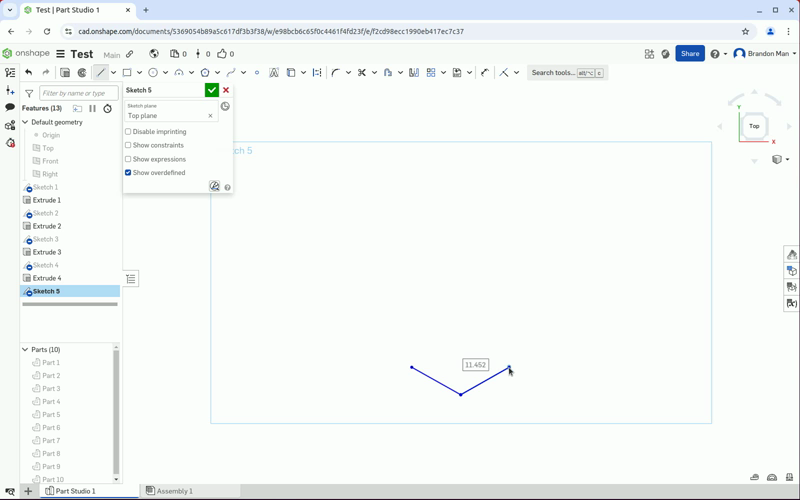
key(a)
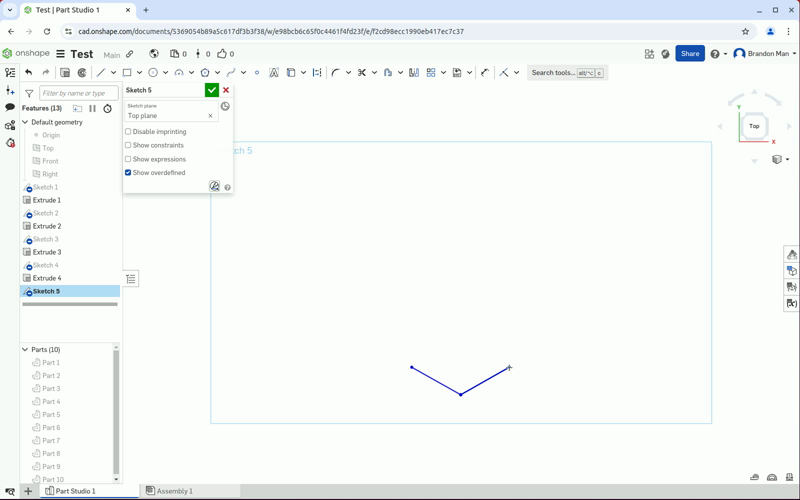
mouse_move(509, 367)
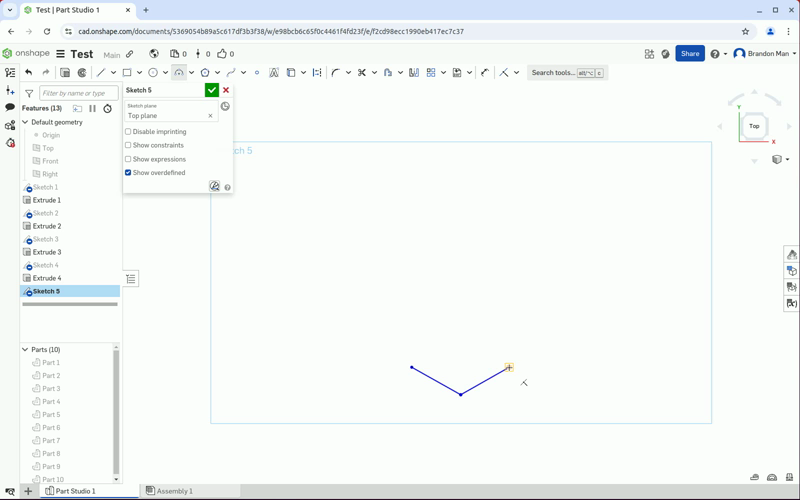
click(509, 367)
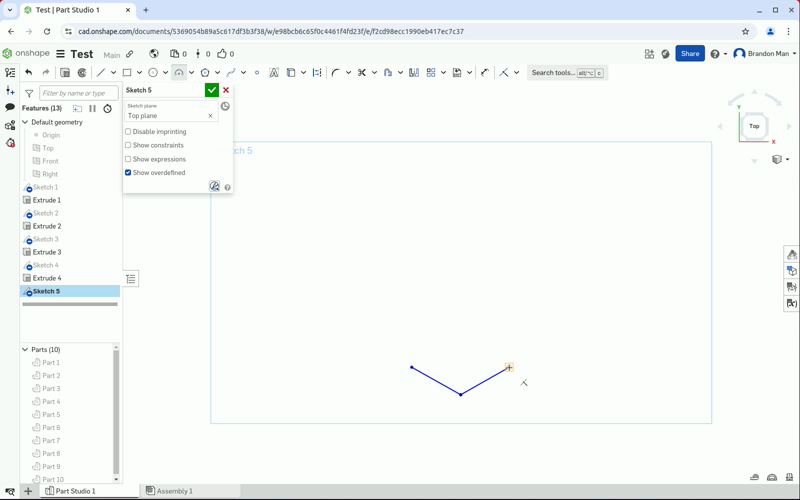
mouse_move(411, 367)
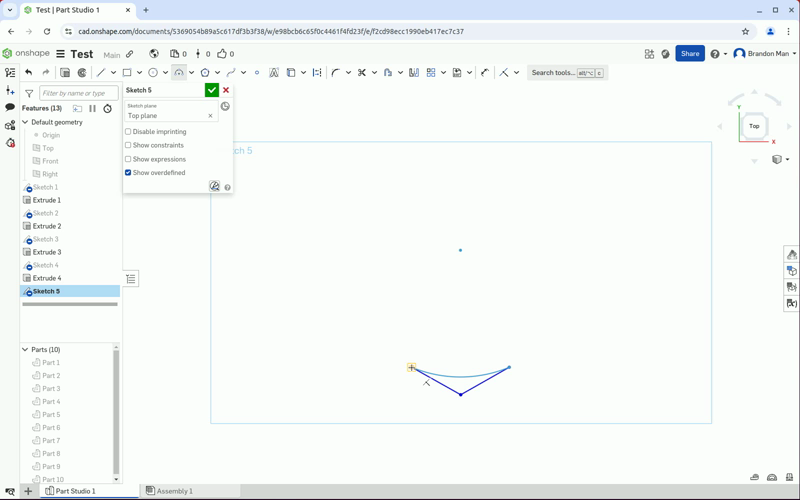
click(411, 367)
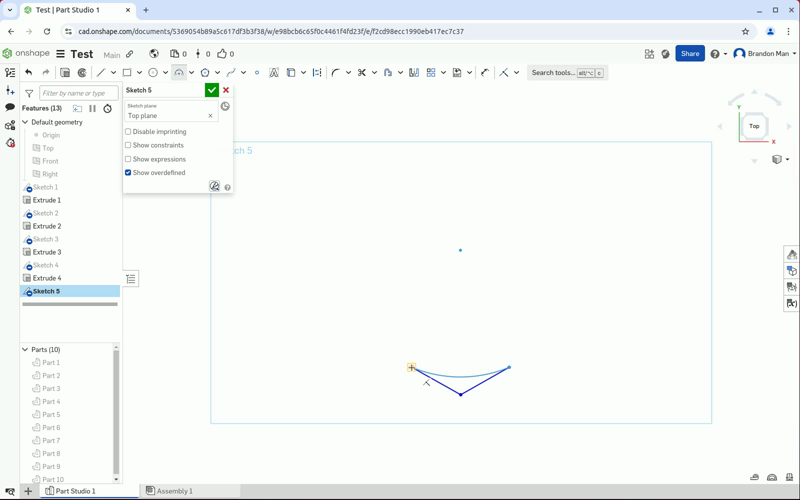
key_down(shift)
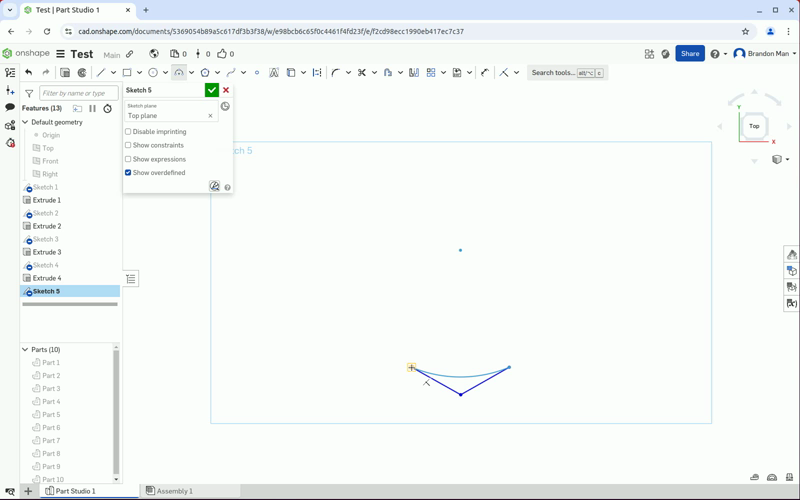
mouse_move(460, 380)
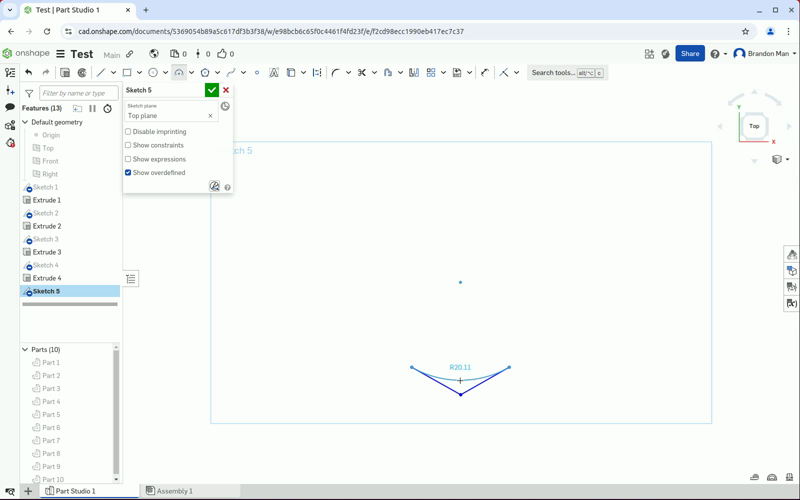
click(460, 380)
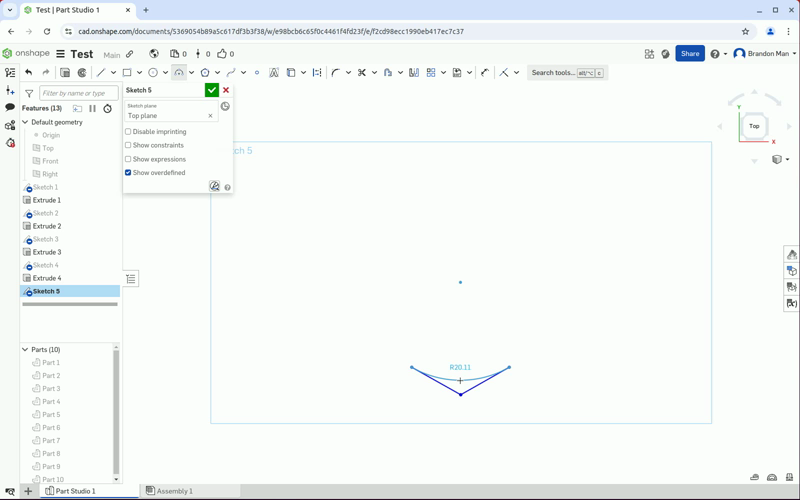
key_up(shift)
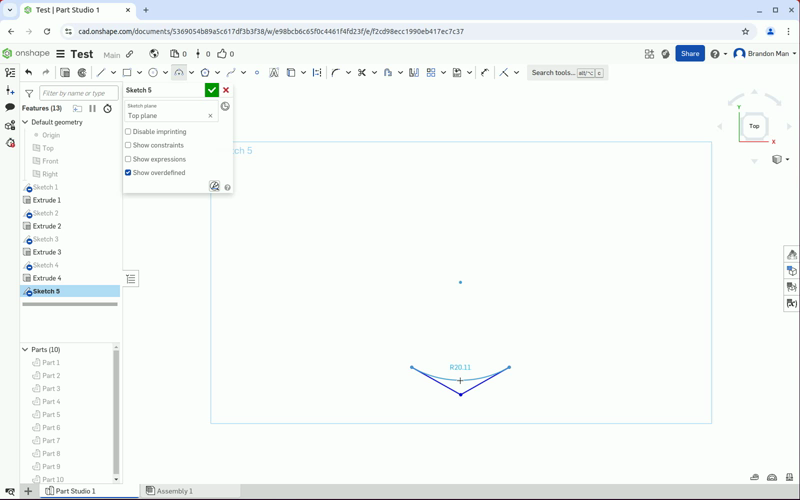
key(esc)
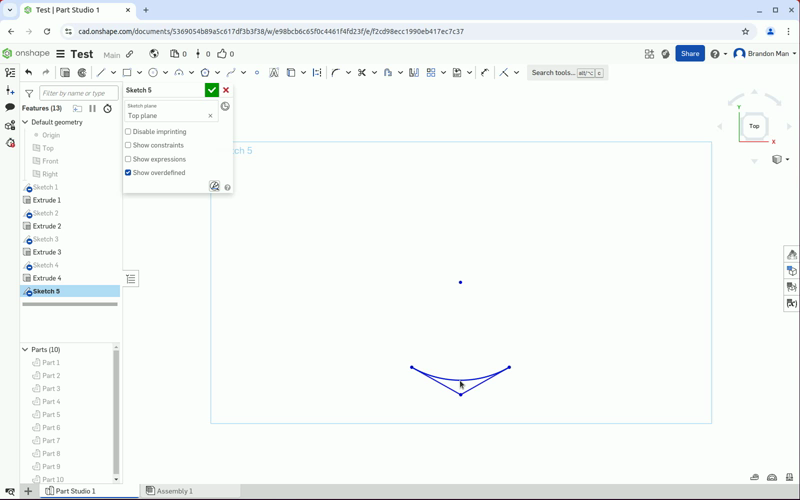
mouse_move(449, 386)
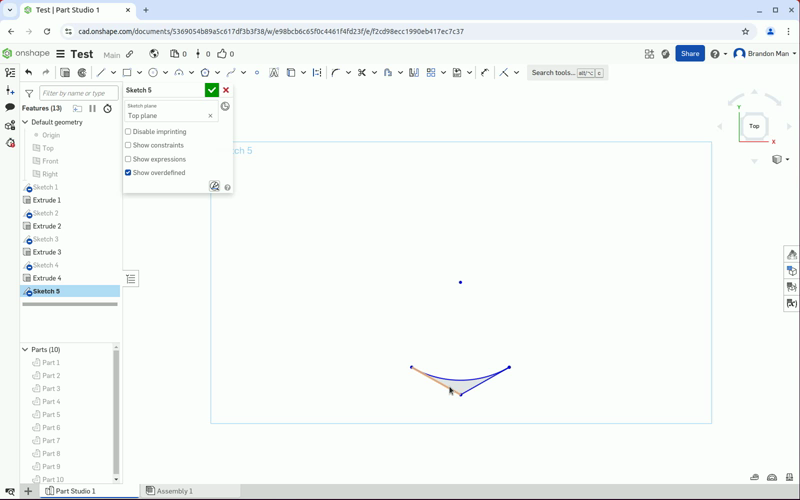
scroll(6)
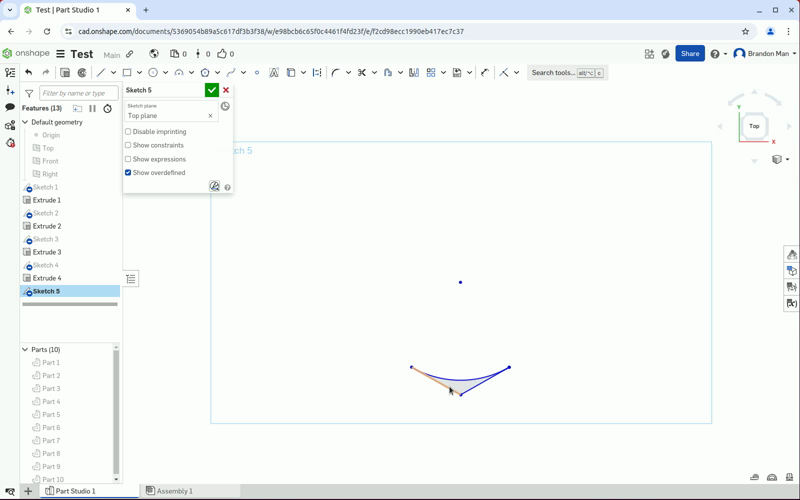
scroll(6)
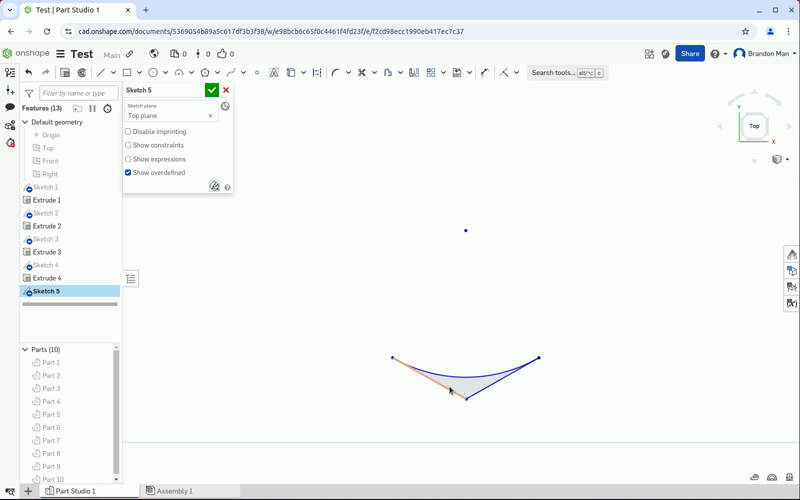
scroll(6)
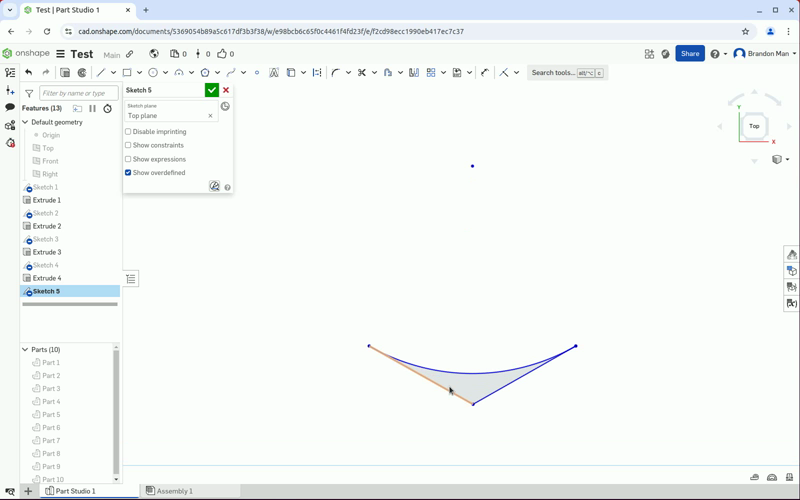
scroll(6)
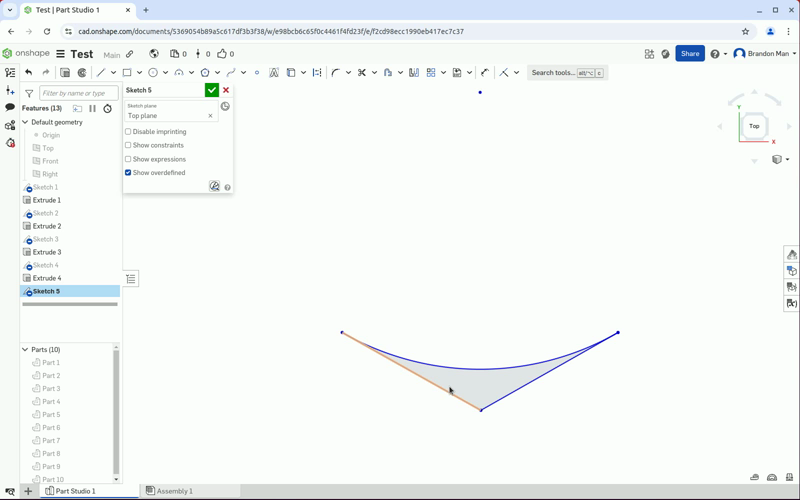
scroll(6)
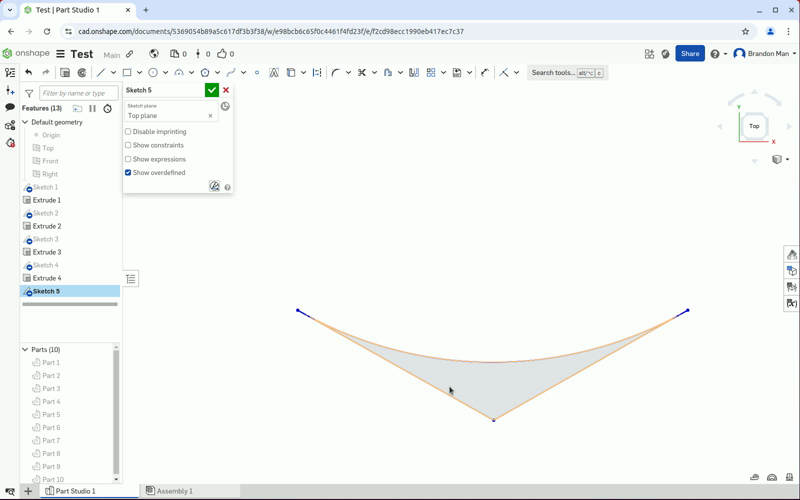
scroll(6)
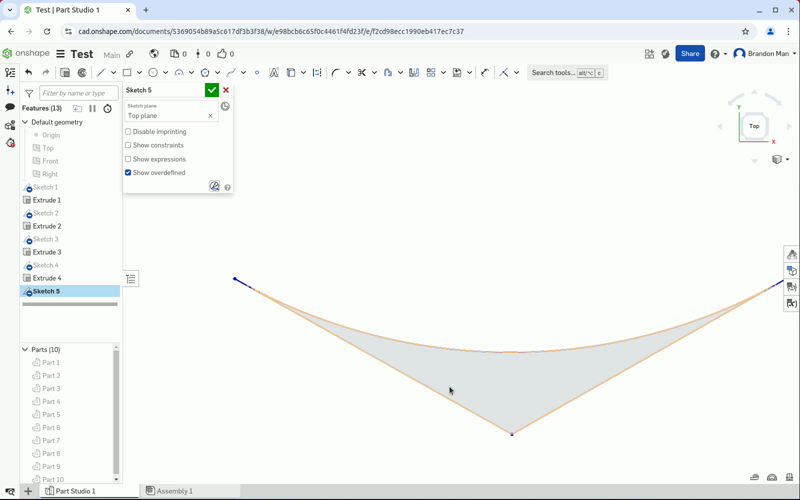
scroll(6)
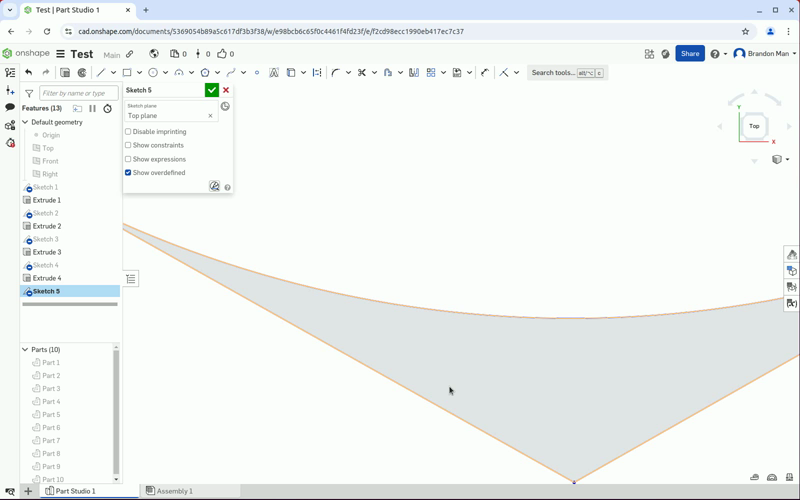
click(449, 386)
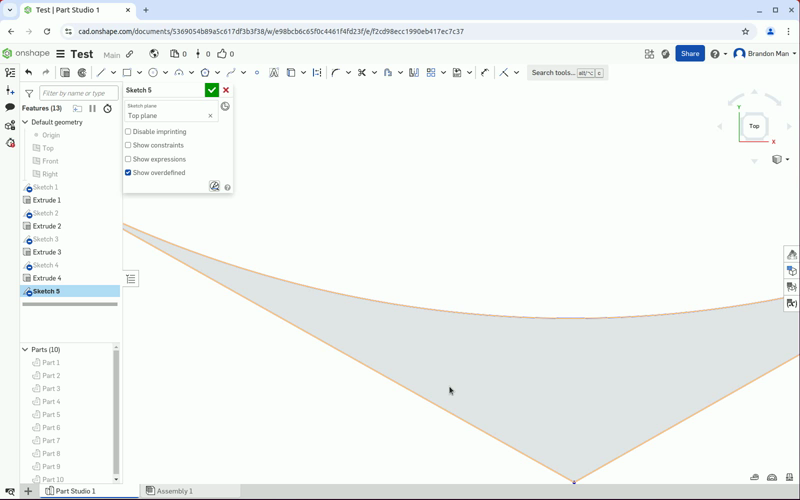
scroll(-6)
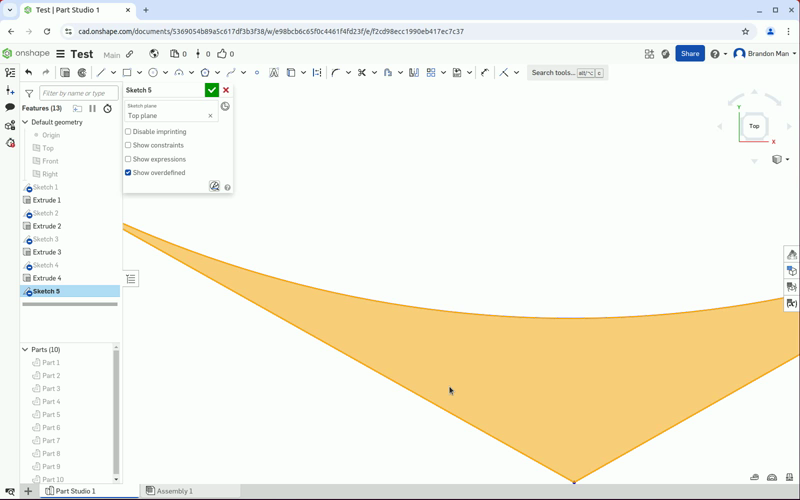
scroll(-6)
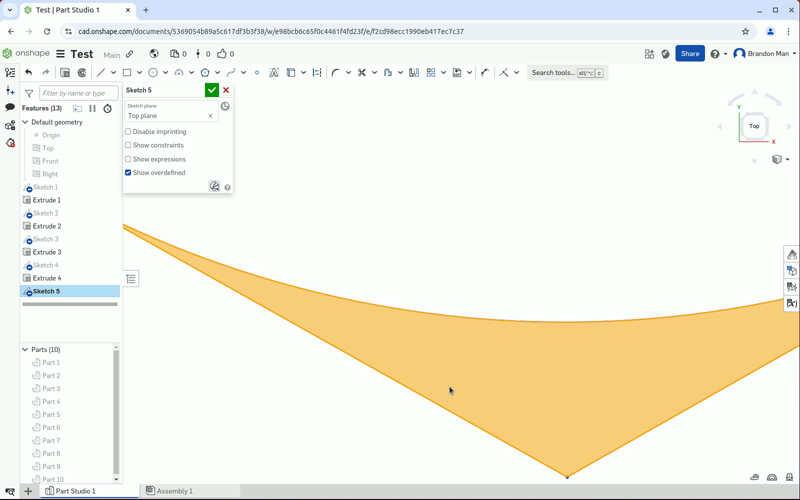
scroll(-6)
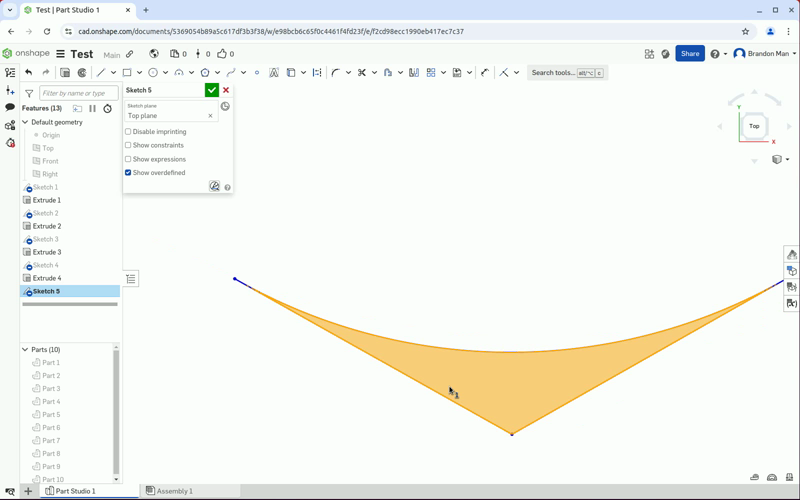
scroll(-6)
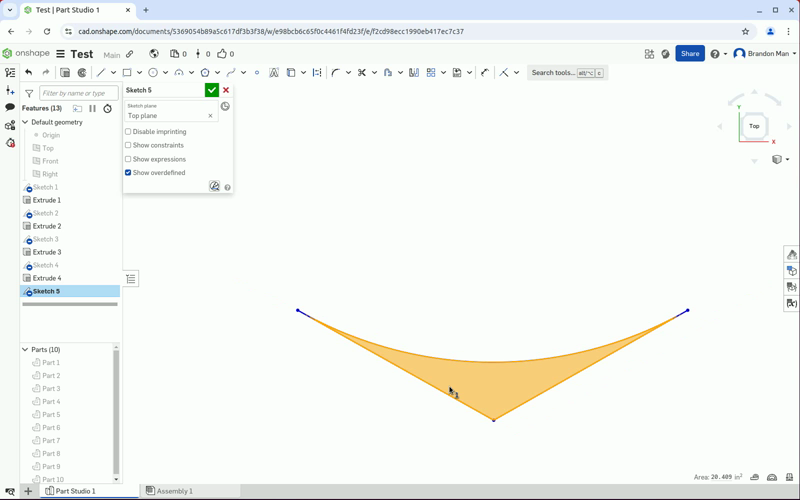
scroll(-6)
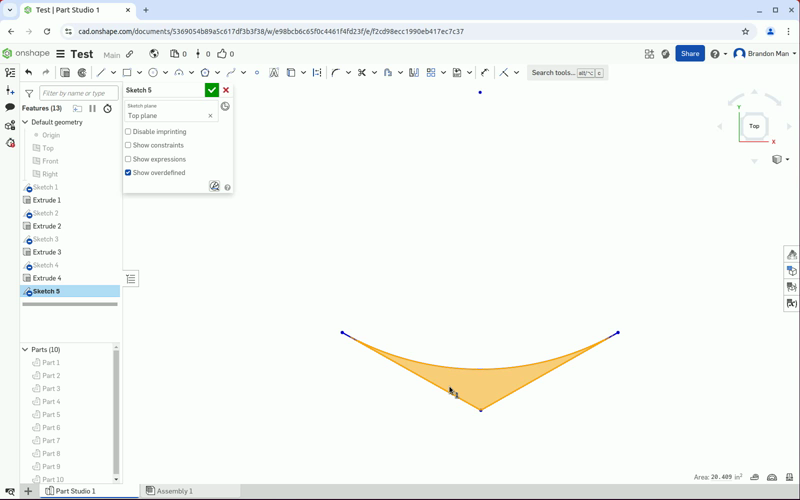
scroll(-6)
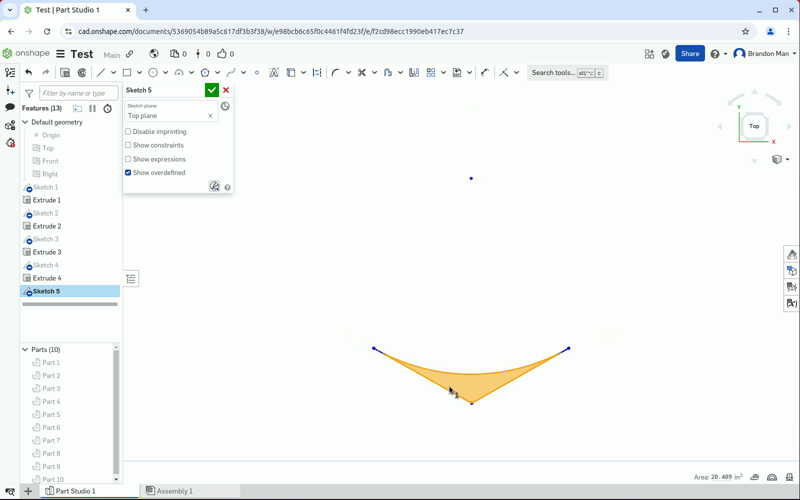
scroll(-6)
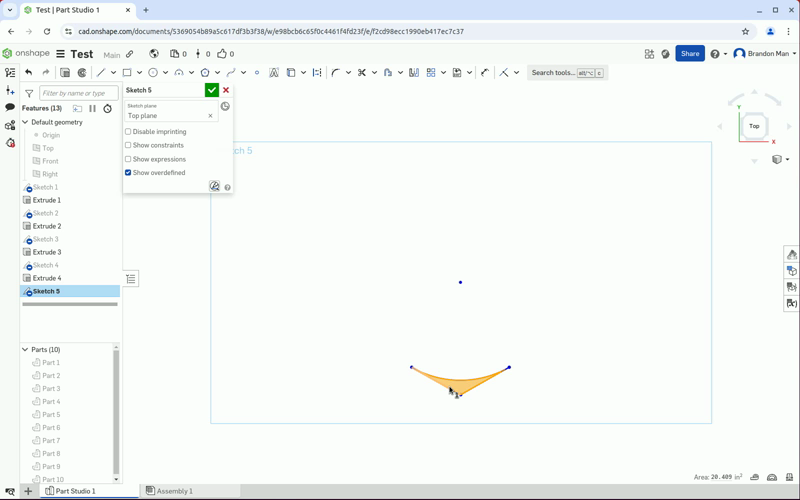
mouse_move(69, 352)
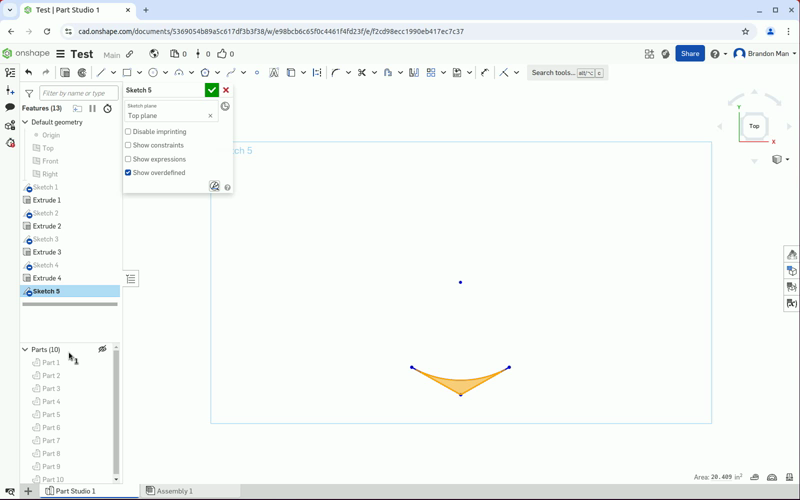
key(shift+y)
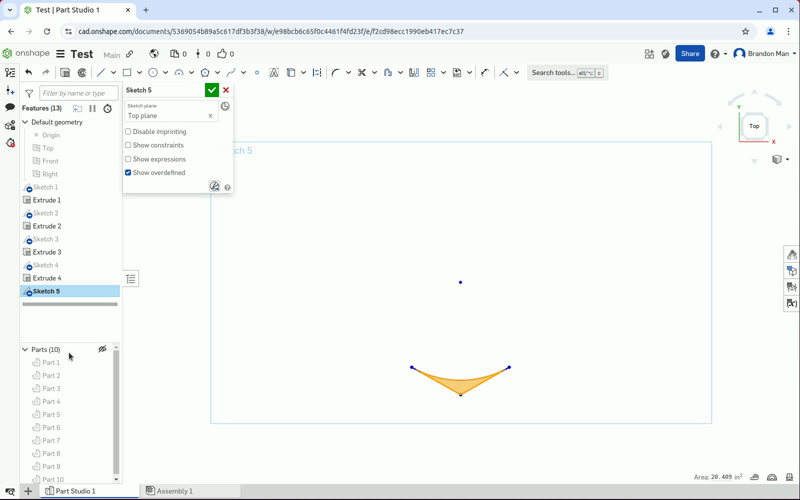
key(shift+e)
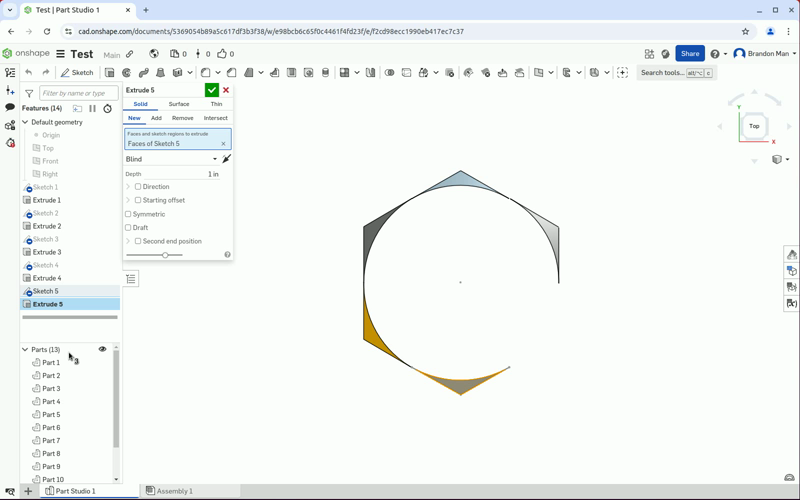
mouse_move(143, 106)
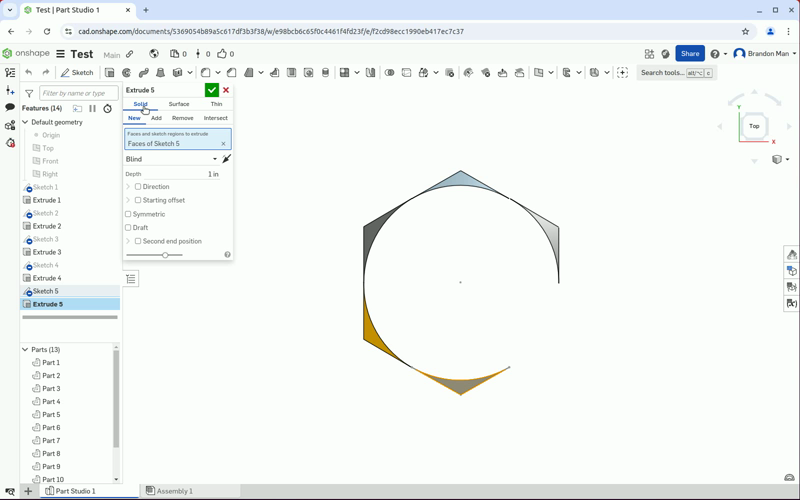
click(143, 106)
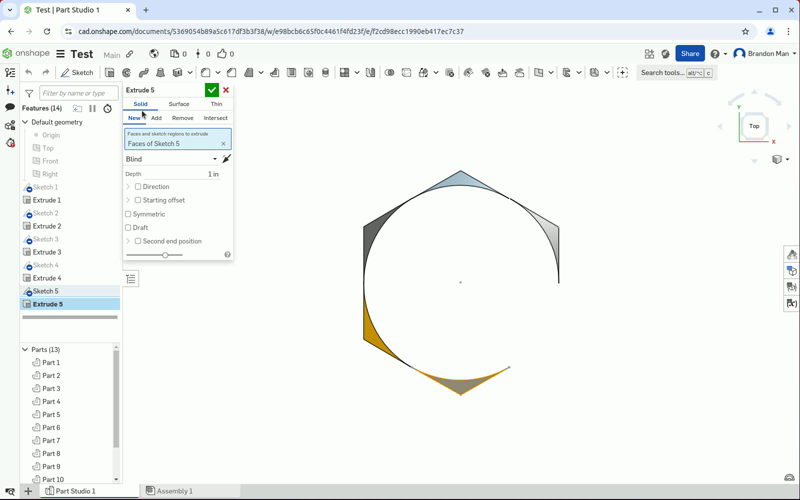
mouse_move(137, 120)
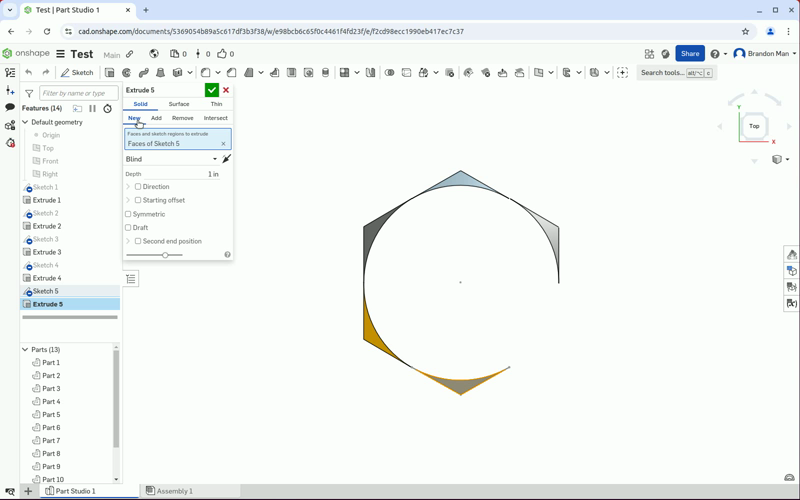
click(137, 120)
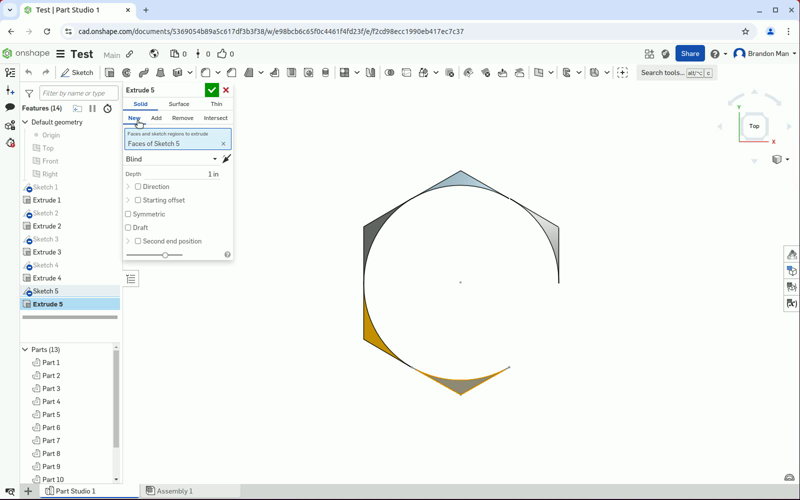
key(tab, 4)
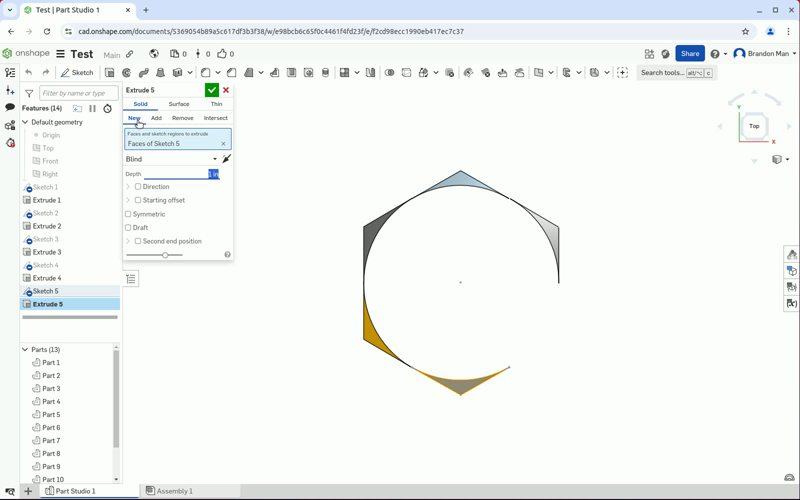
text(17.572)
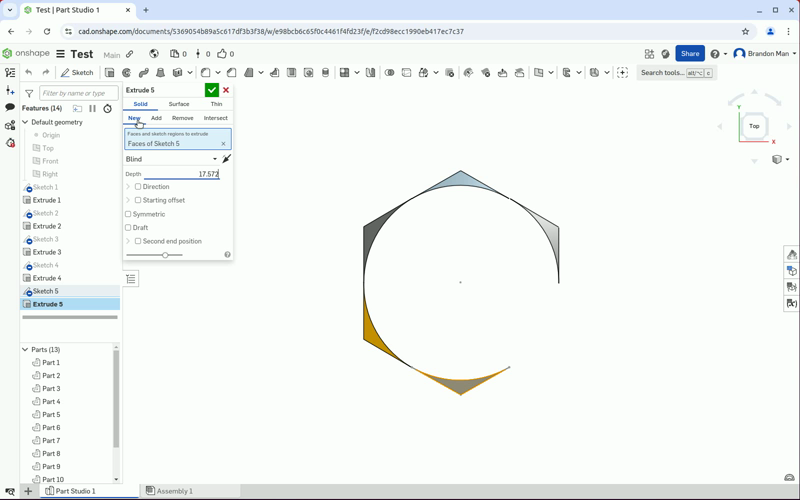
key(enter)
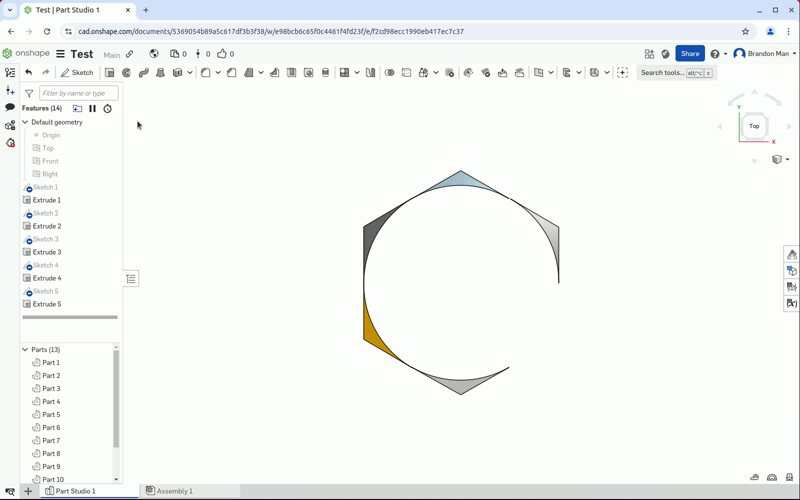
key(shift+h)
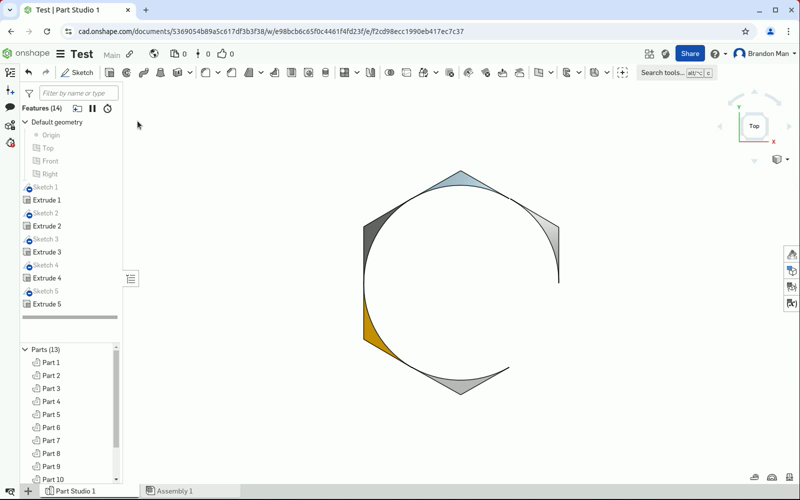
key(shift+h)
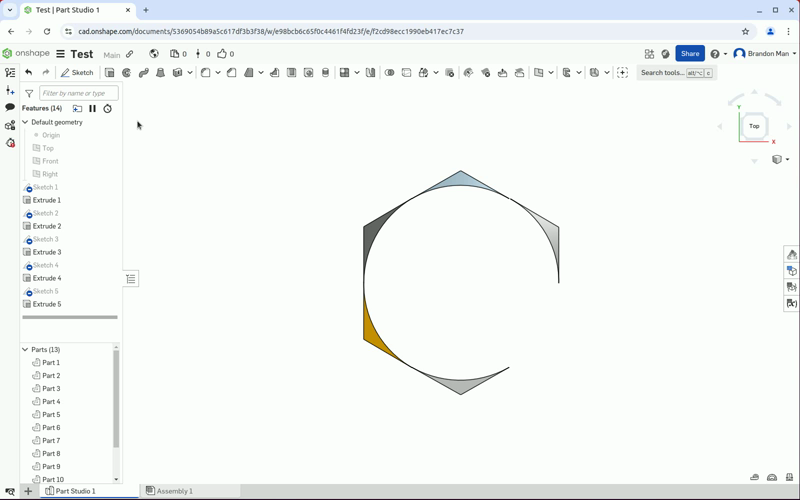
mouse_move(73, 189)
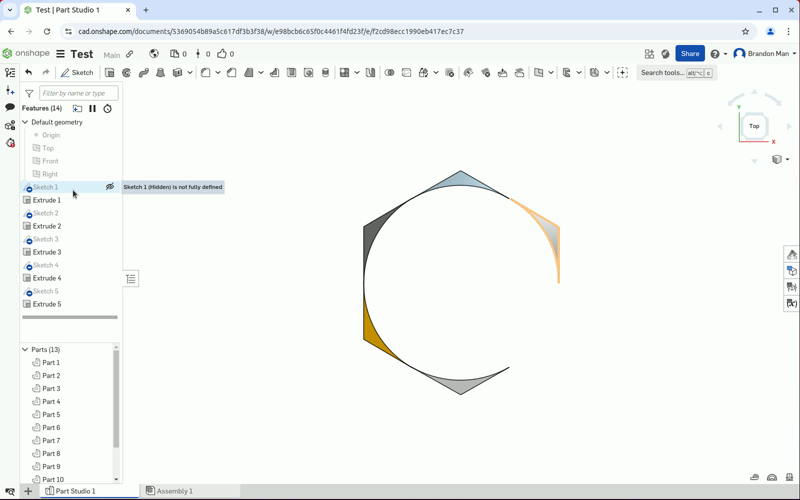
click(73, 189)
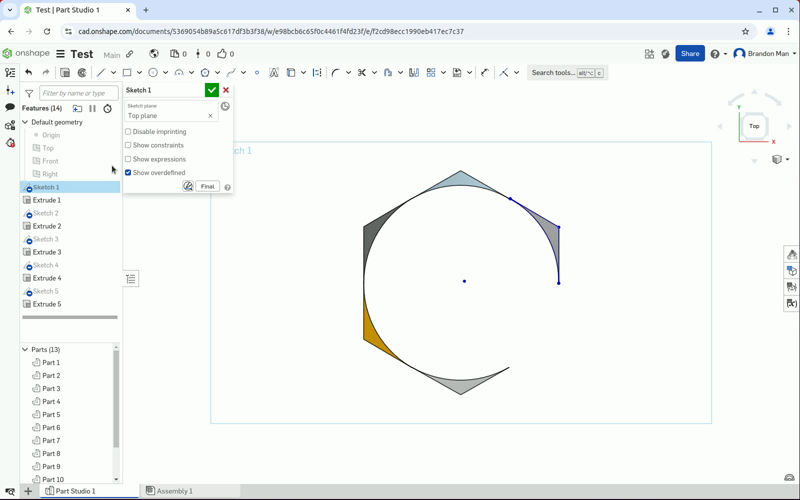
mouse_move(229, 92)
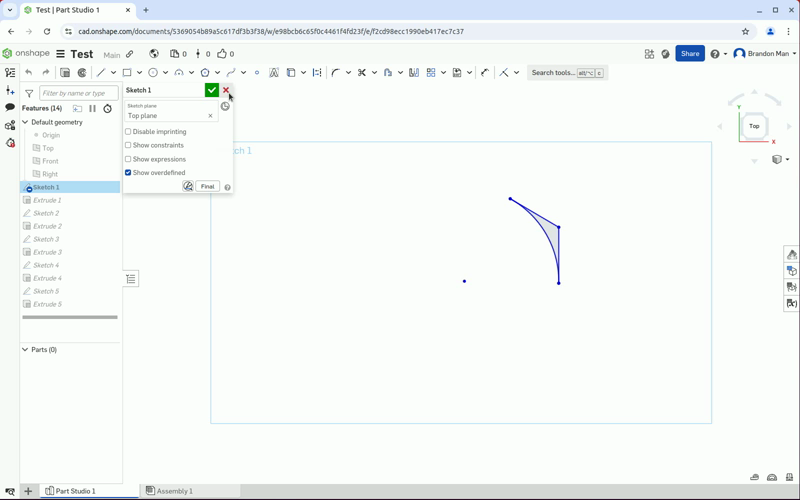
click(229, 92)
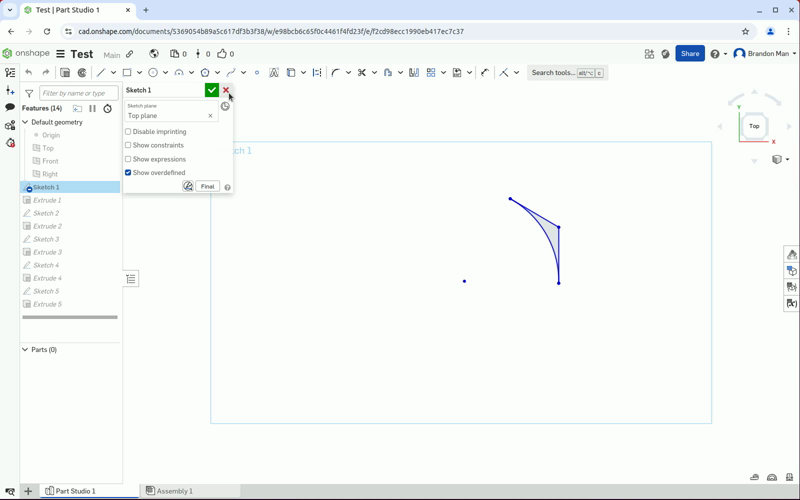
key(shift+s)
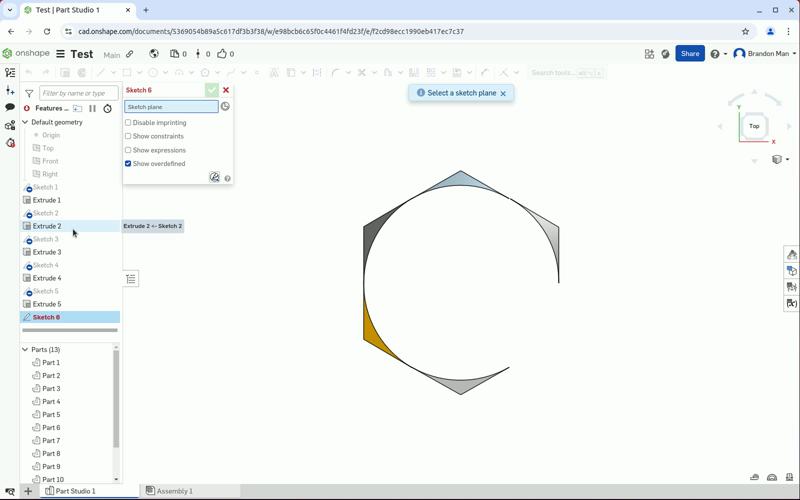
scroll(3)
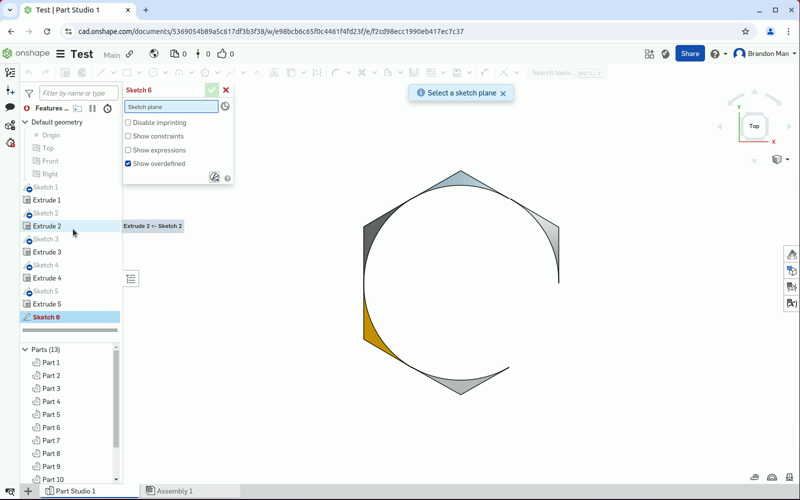
mouse_move(73, 150)
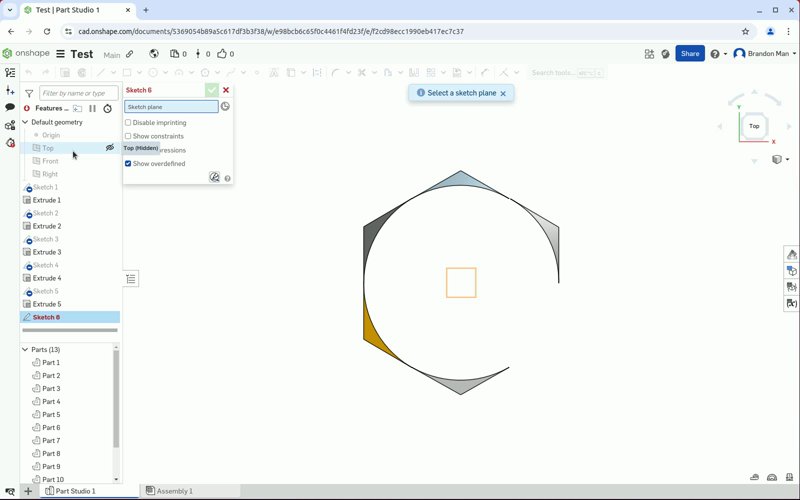
click(73, 150)
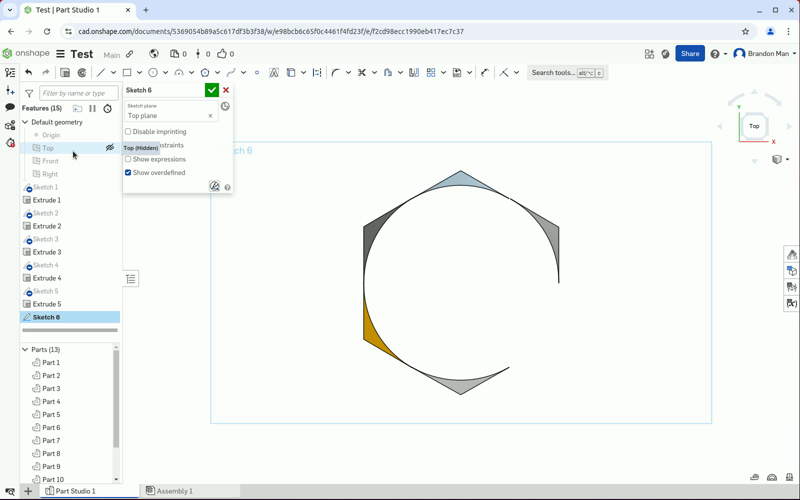
mouse_move(69, 352)
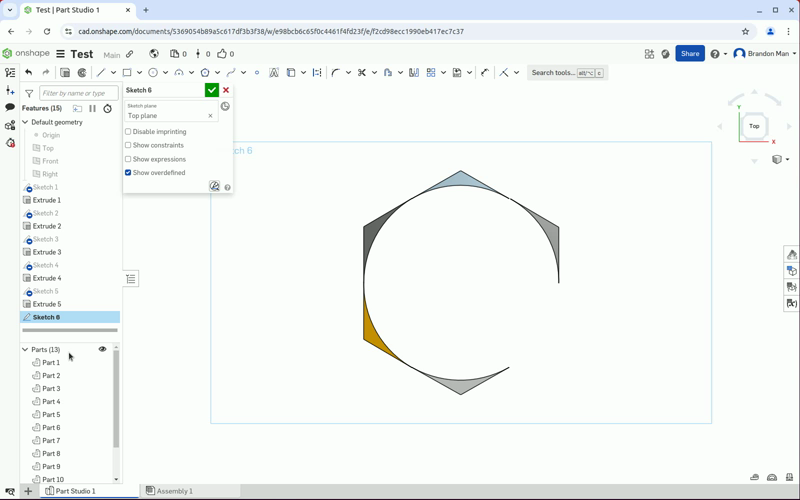
key(y)
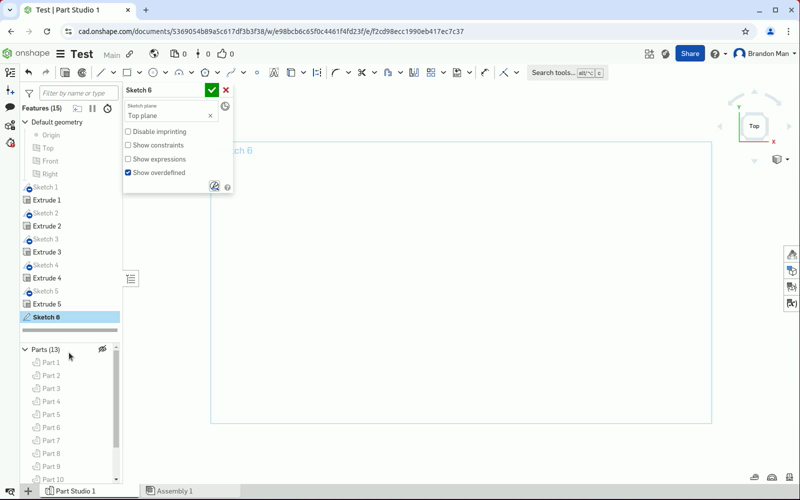
key(l)
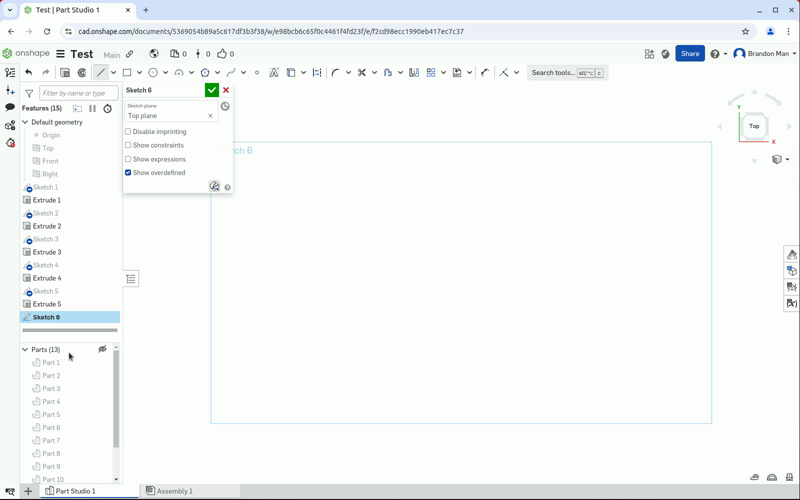
key_down(shift)
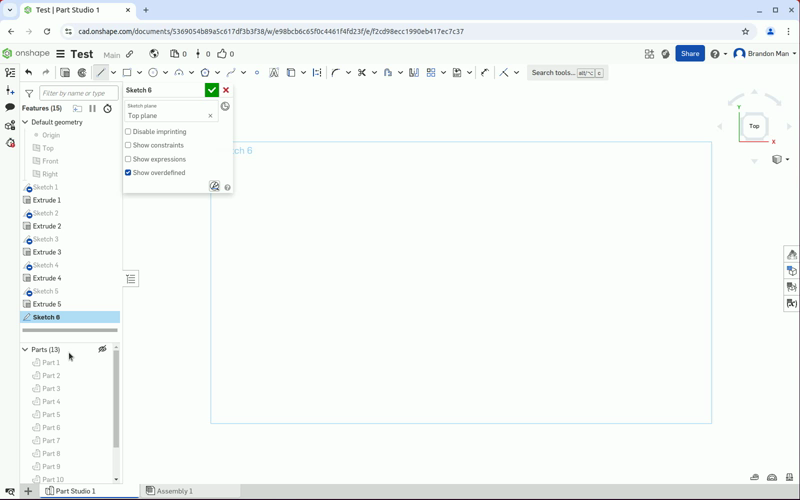
mouse_move(510, 367)
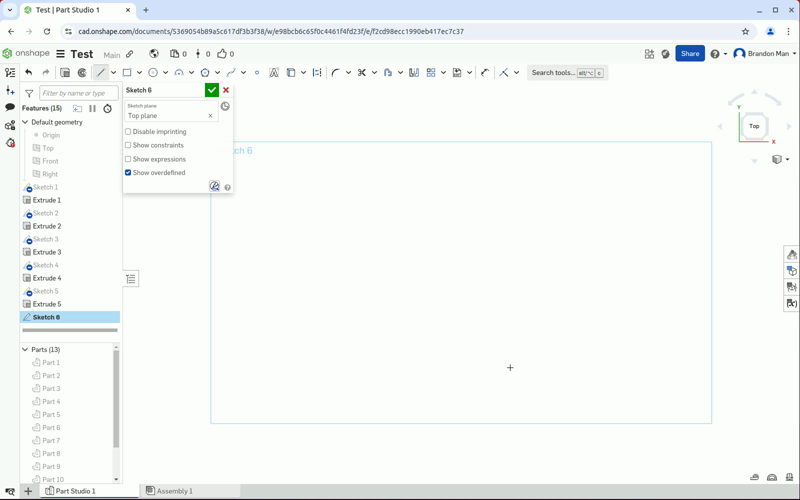
click(510, 367)
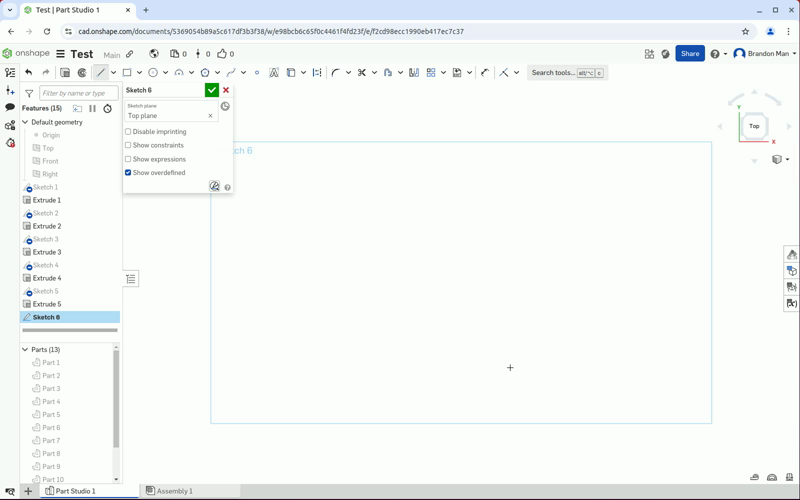
key_up(shift)
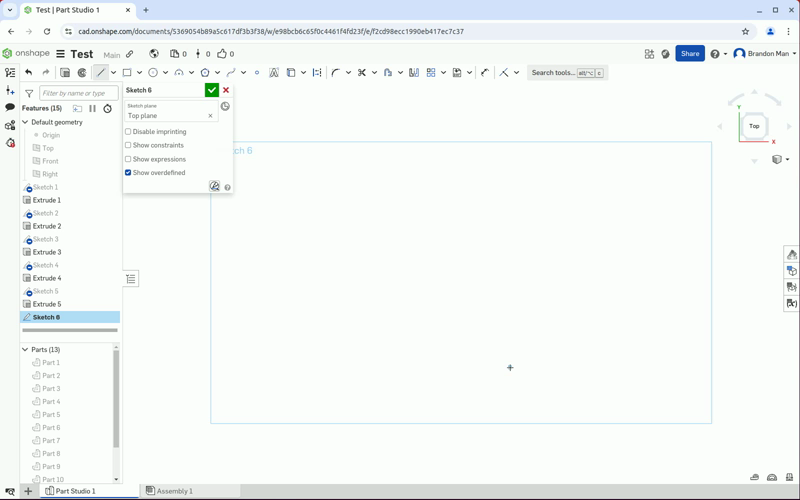
key_down(shift)
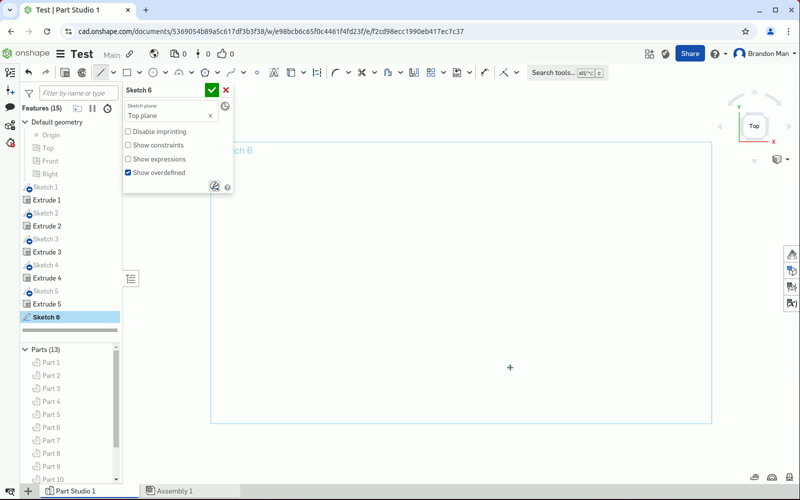
mouse_move(540, 367)
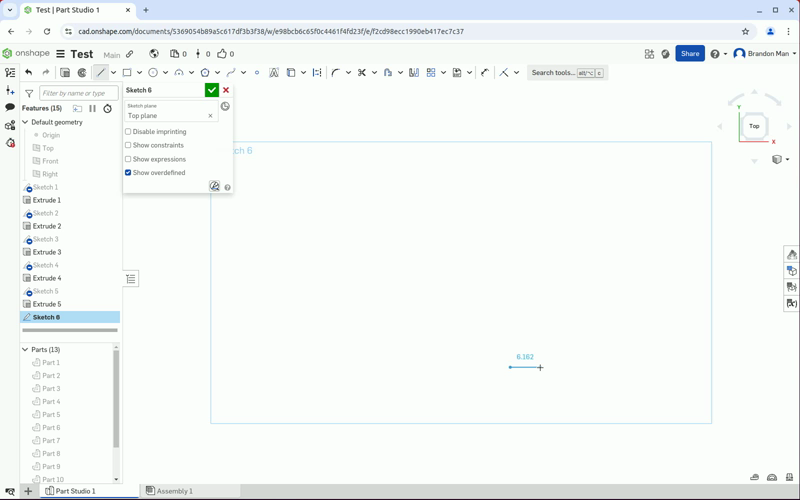
mouse_move(558, 338)
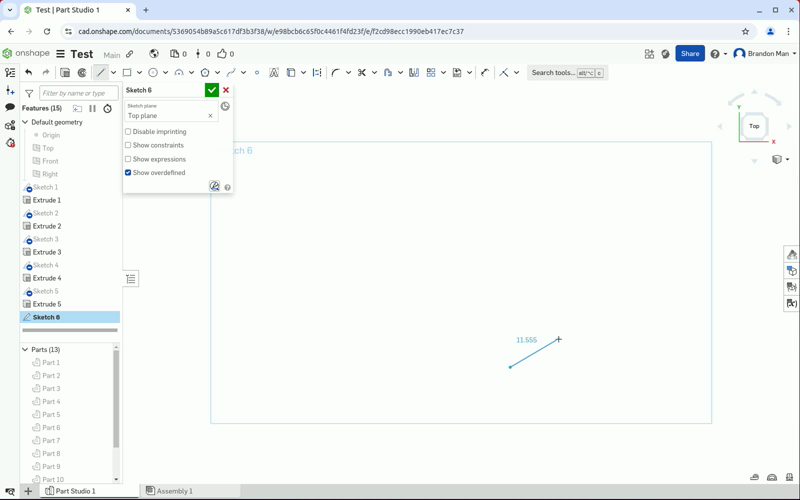
click(558, 338)
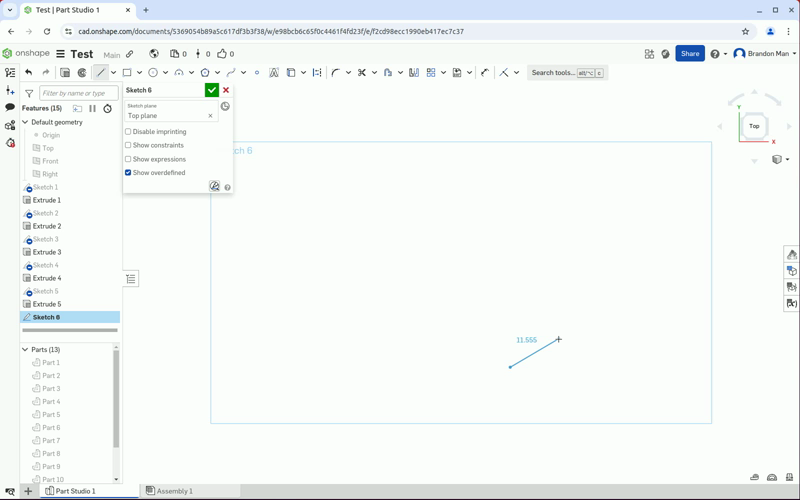
key_up(shift)
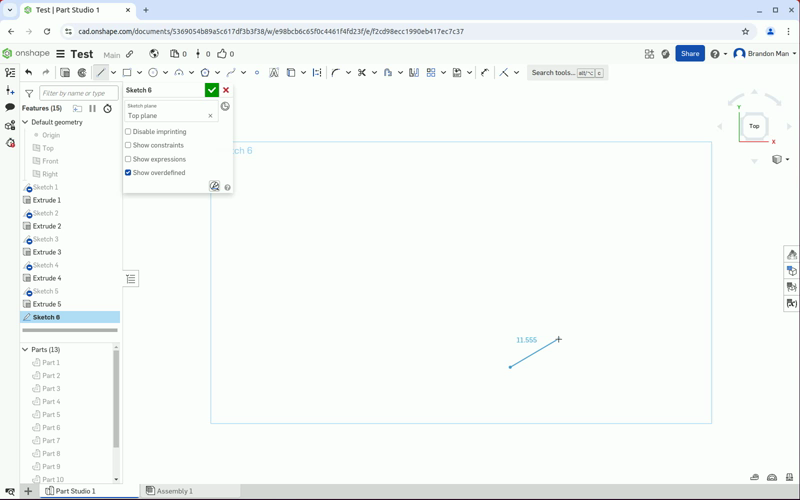
key_down(shift)
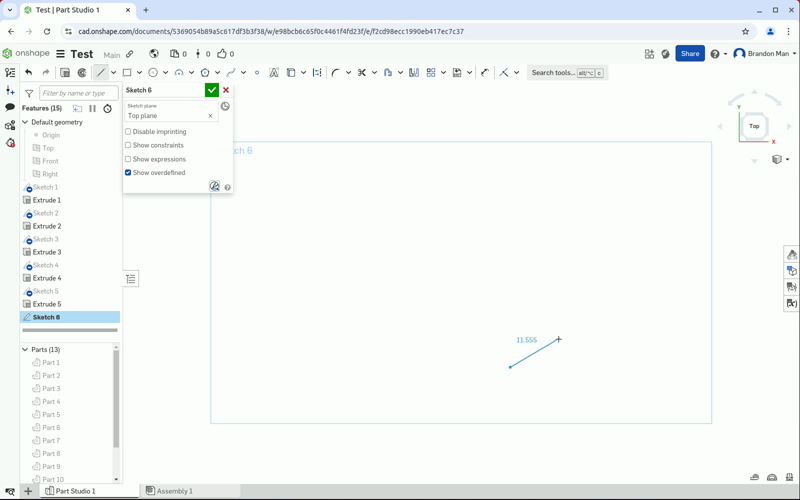
mouse_move(588, 338)
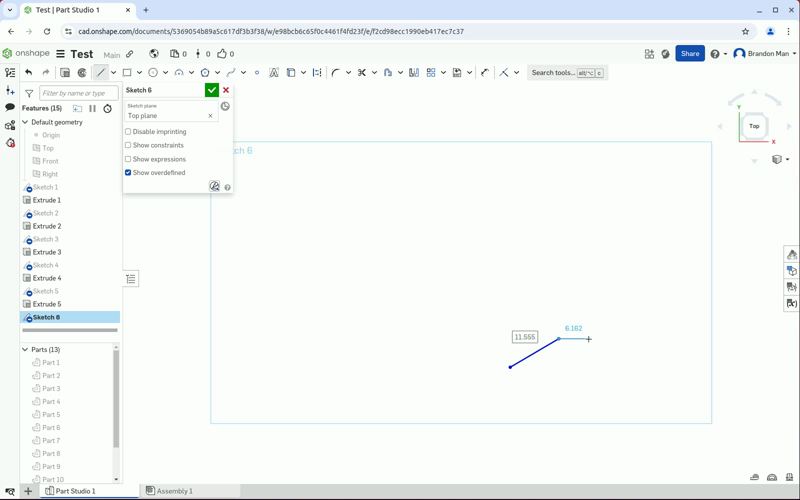
mouse_move(558, 282)
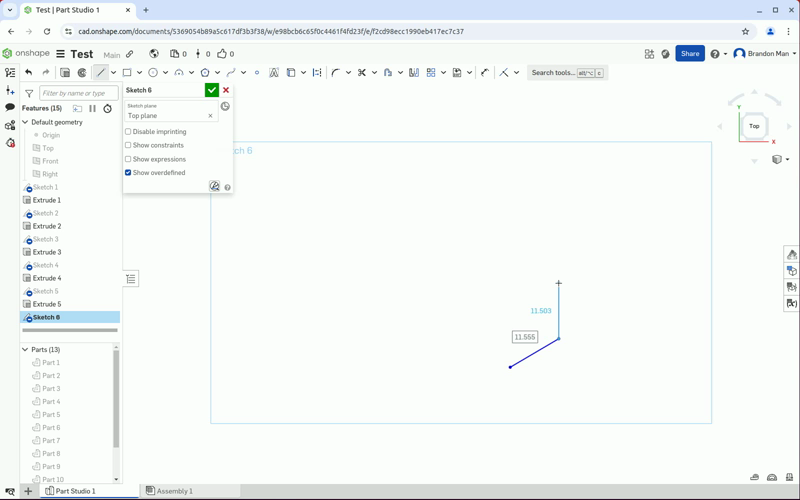
click(558, 282)
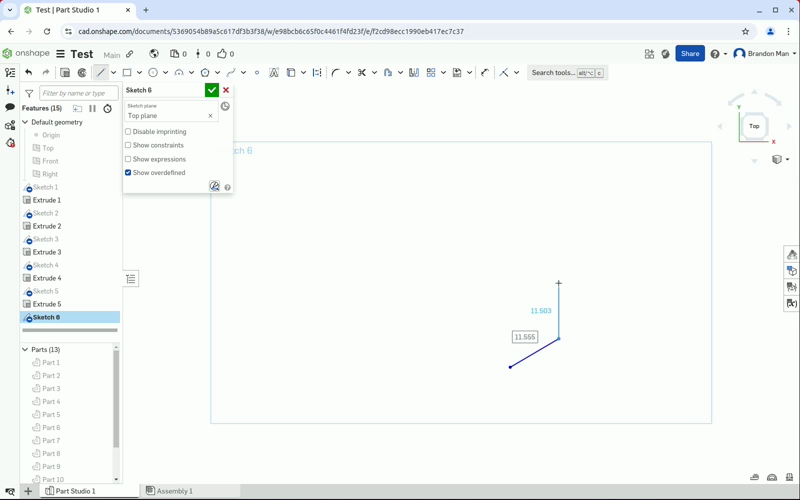
key_up(shift)
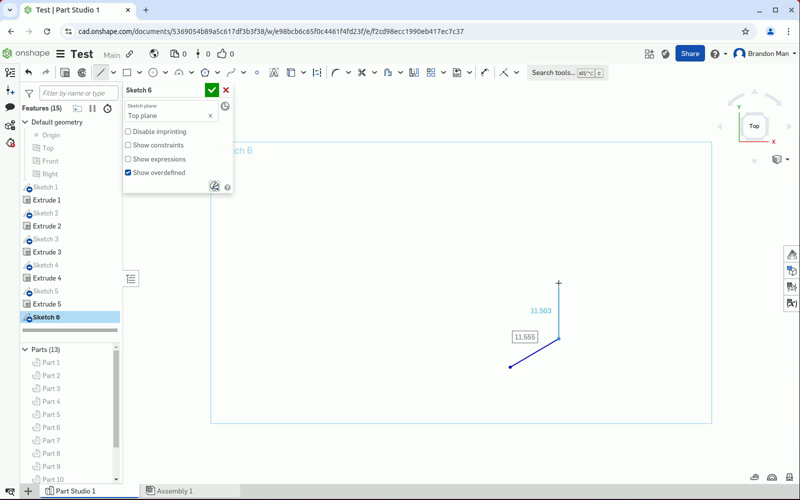
key(esc)
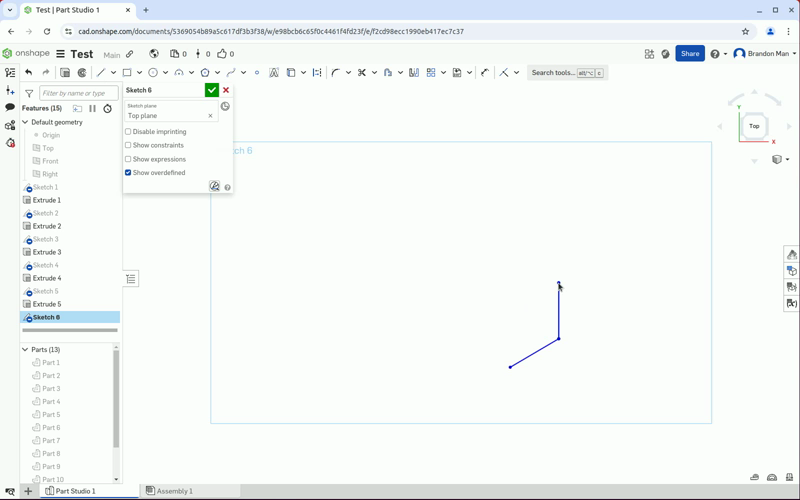
key(a)
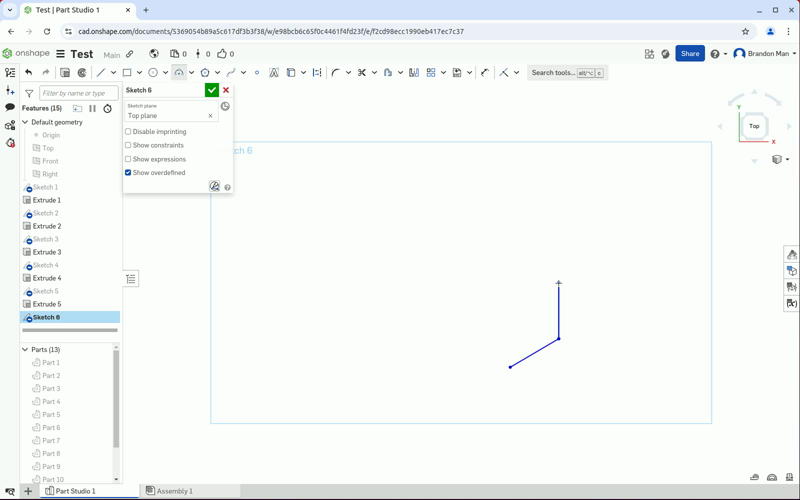
mouse_move(558, 282)
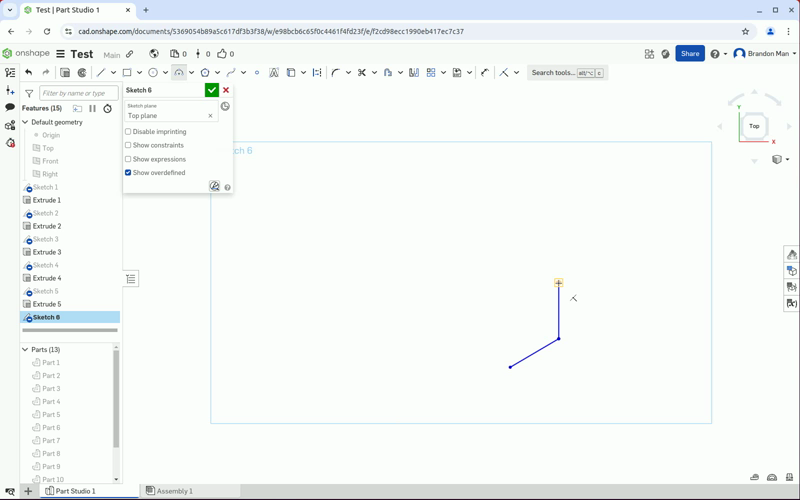
click(558, 282)
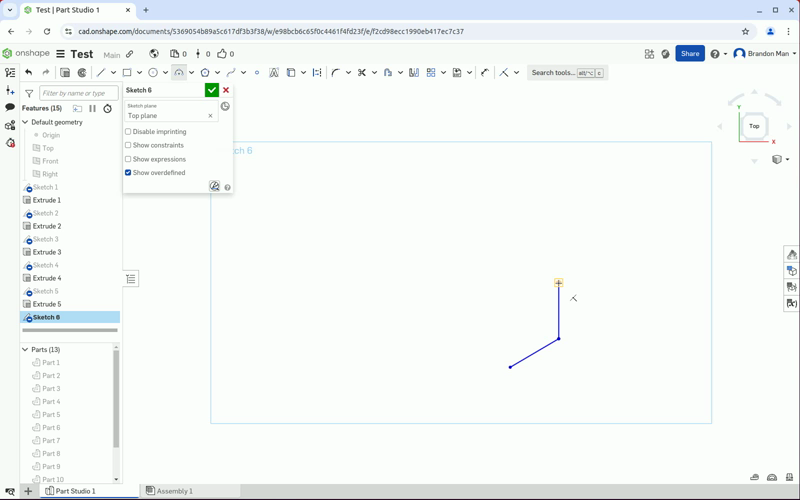
mouse_move(510, 367)
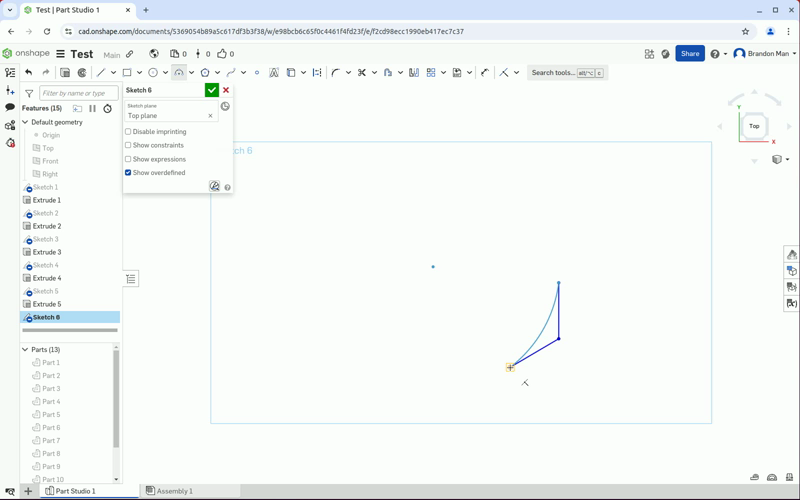
click(510, 367)
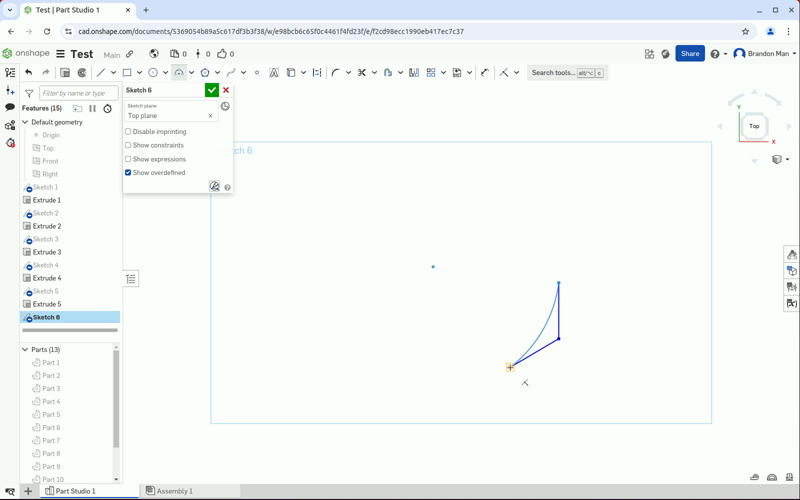
key_down(shift)
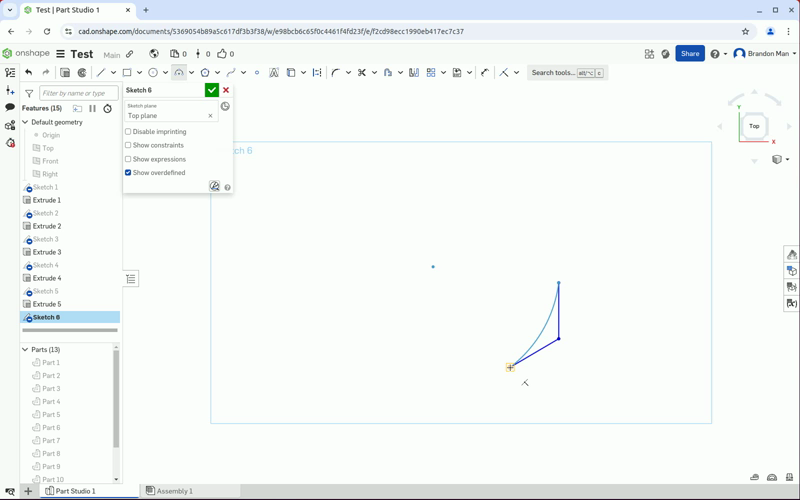
mouse_move(546, 331)
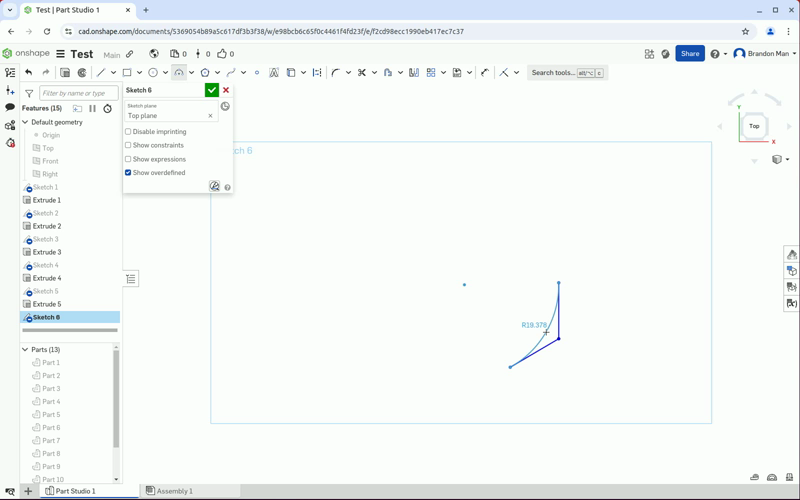
click(546, 331)
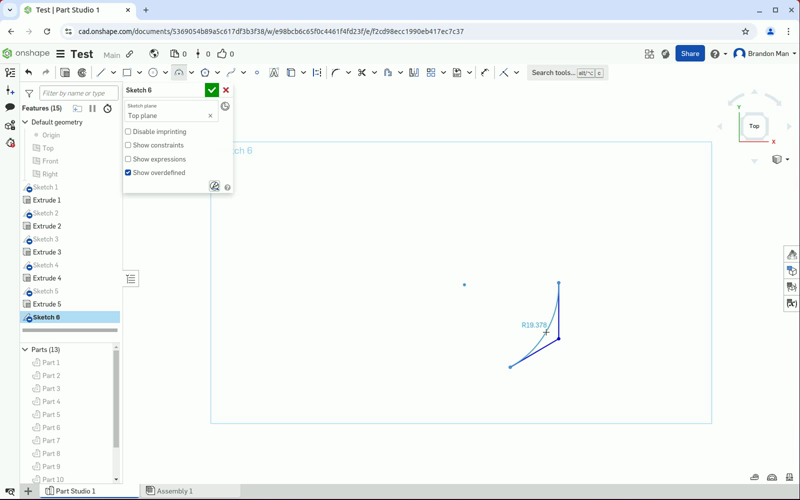
key_up(shift)
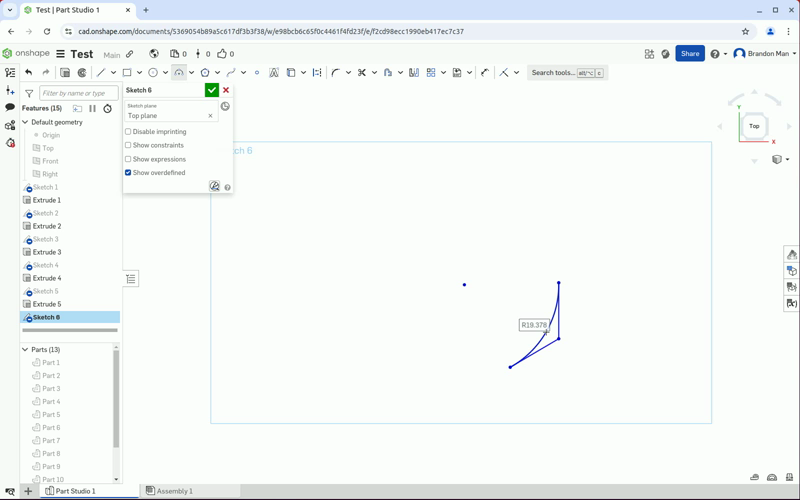
key(esc)
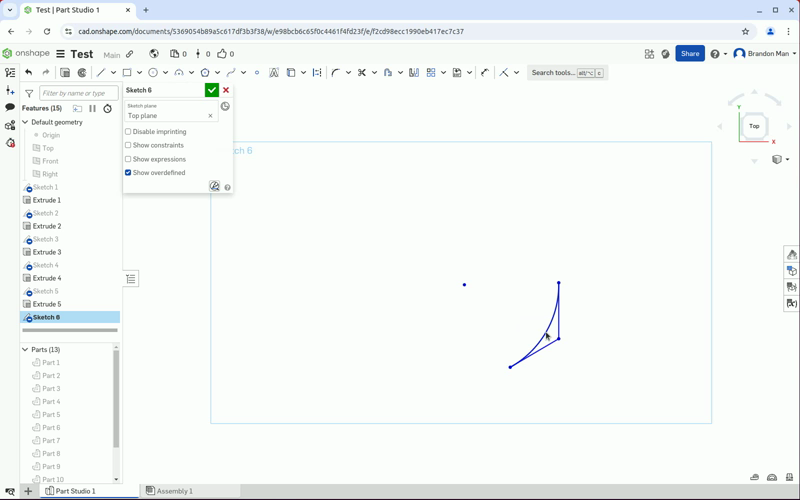
mouse_move(549, 334)
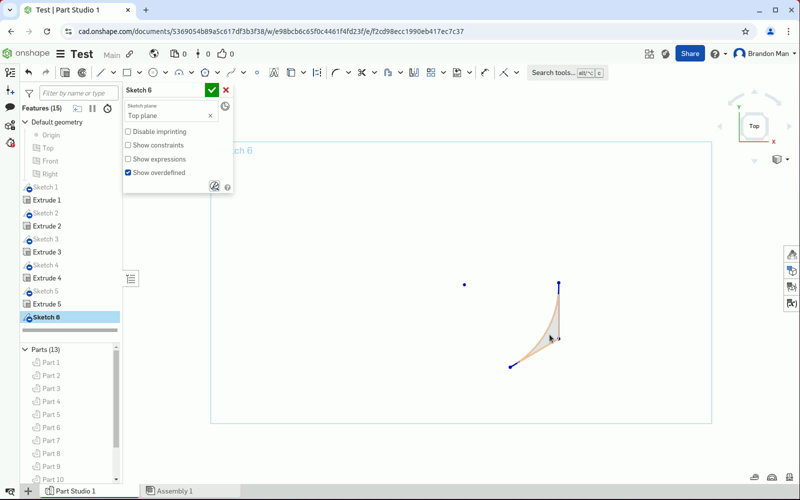
scroll(6)
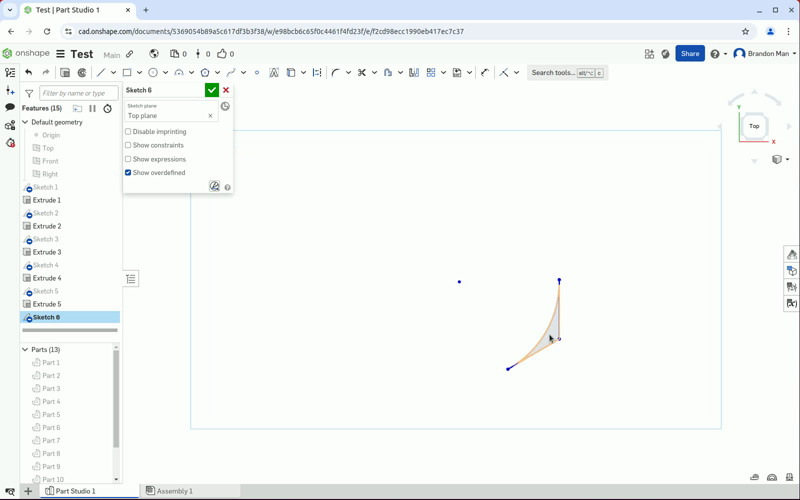
scroll(6)
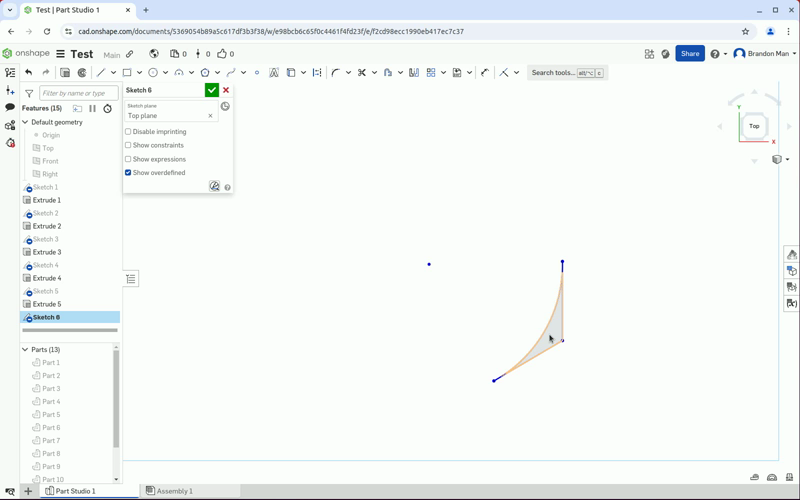
scroll(6)
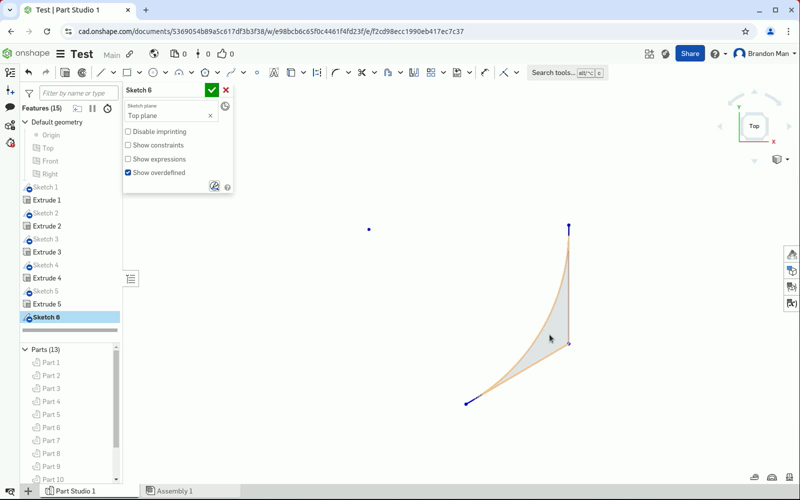
scroll(6)
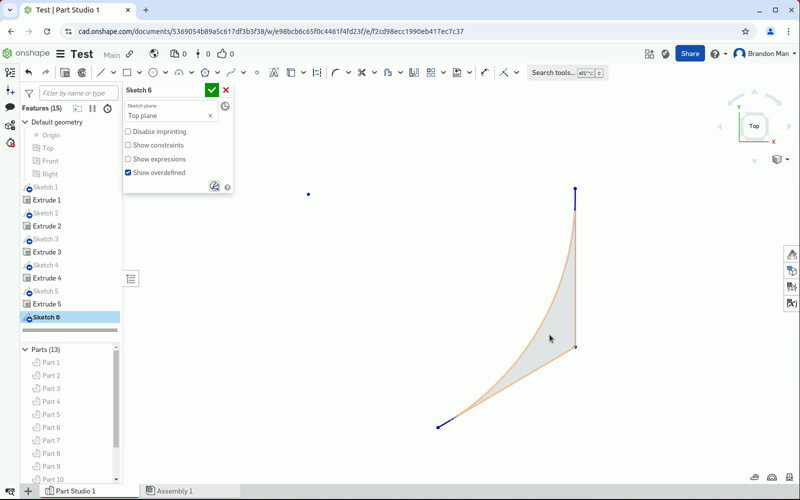
scroll(6)
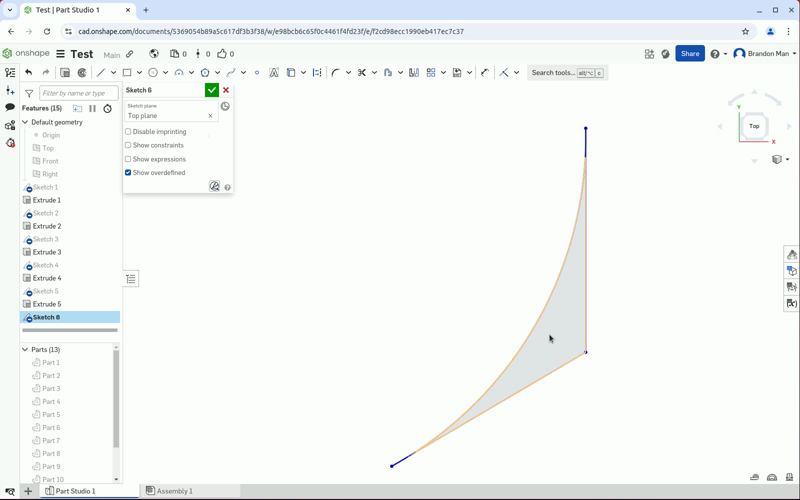
scroll(6)
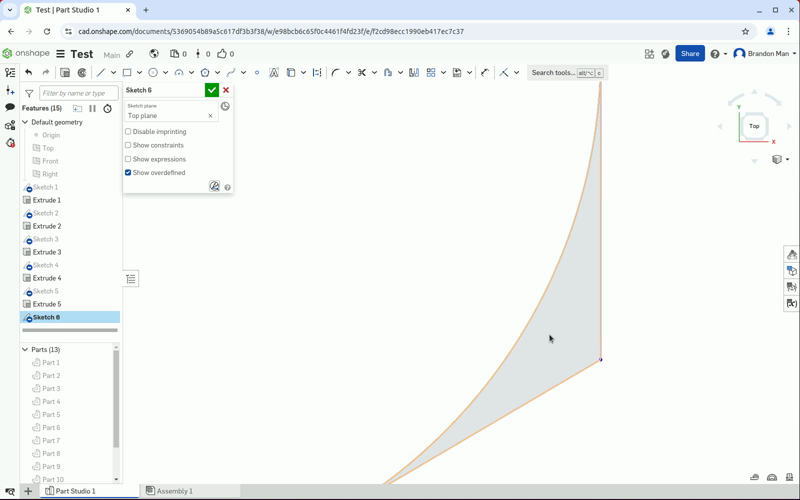
scroll(6)
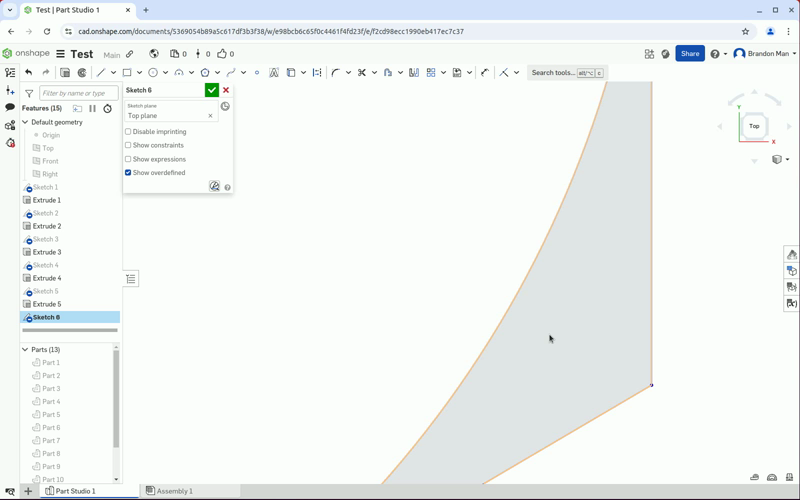
click(549, 334)
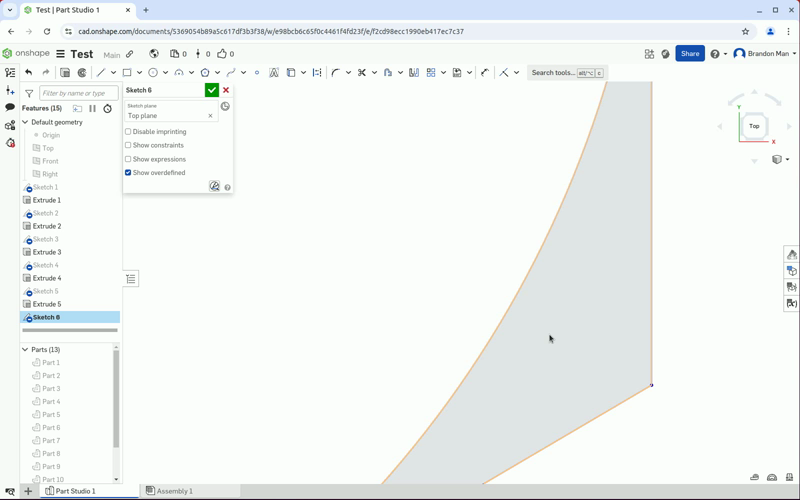
scroll(-6)
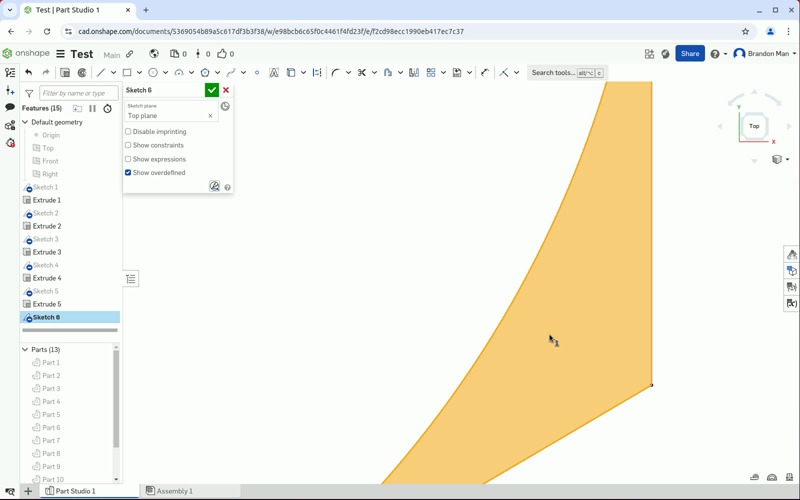
scroll(-6)
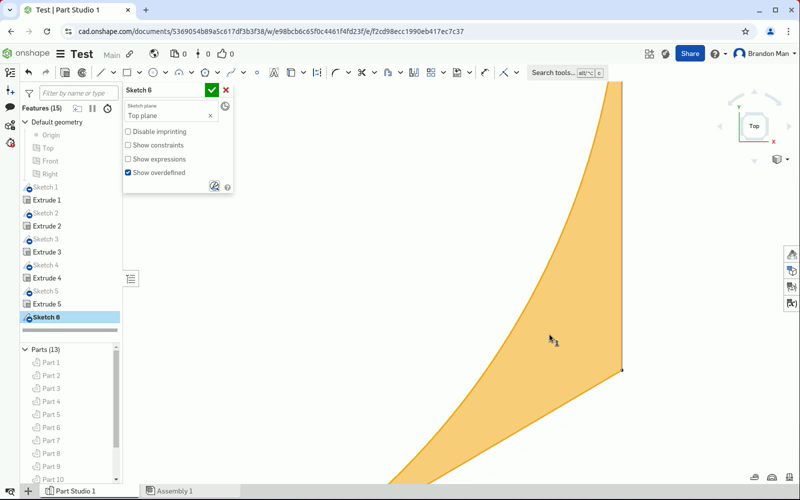
scroll(-6)
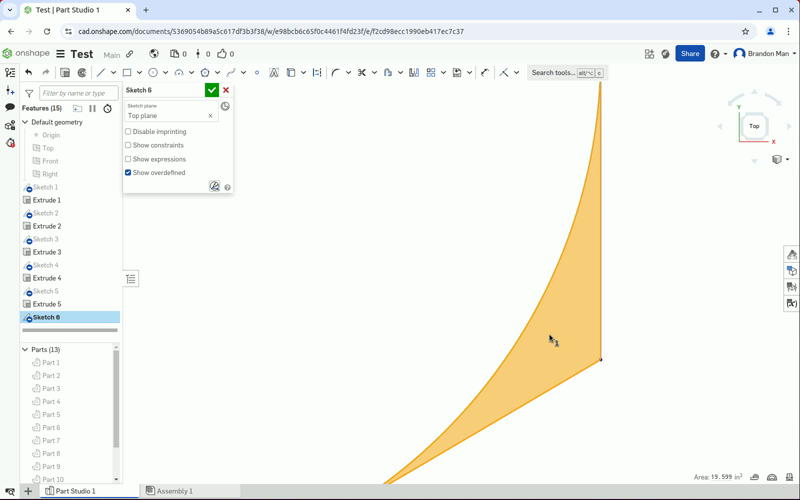
scroll(-6)
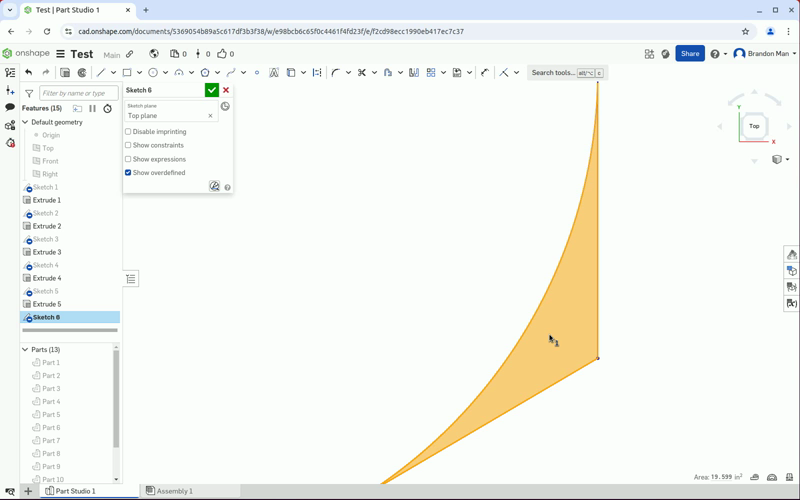
scroll(-6)
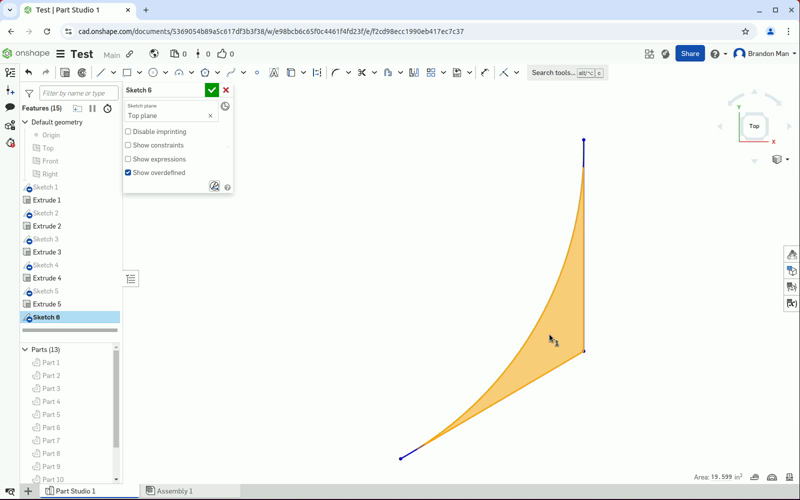
scroll(-6)
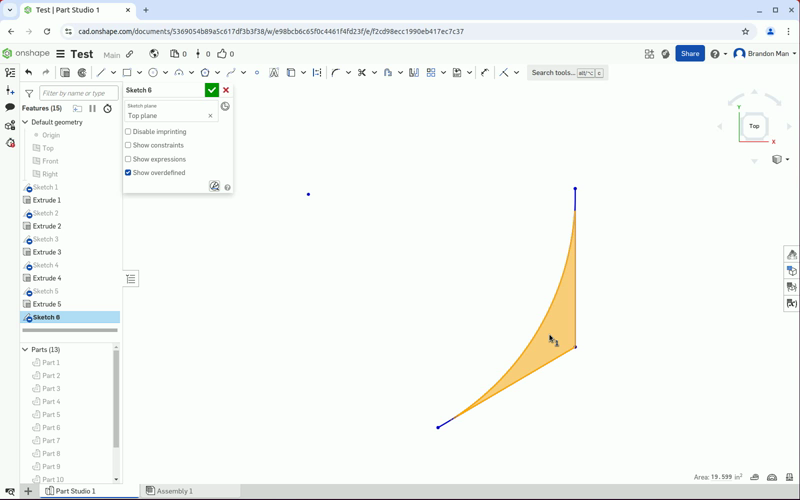
scroll(-6)
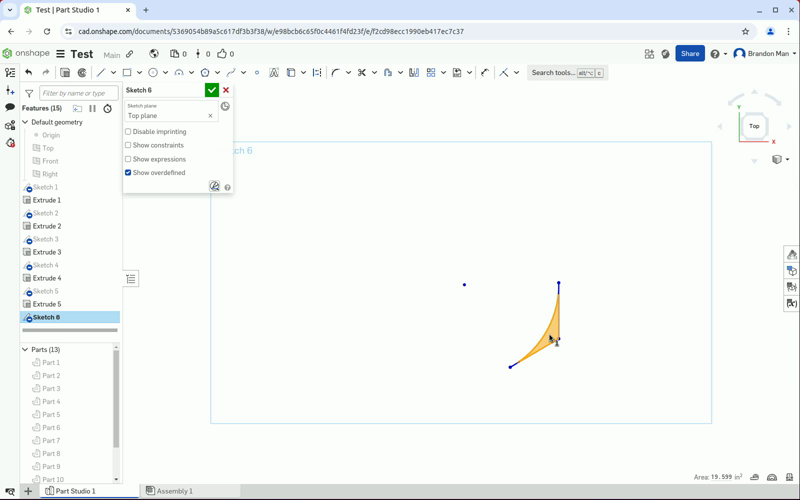
mouse_move(69, 352)
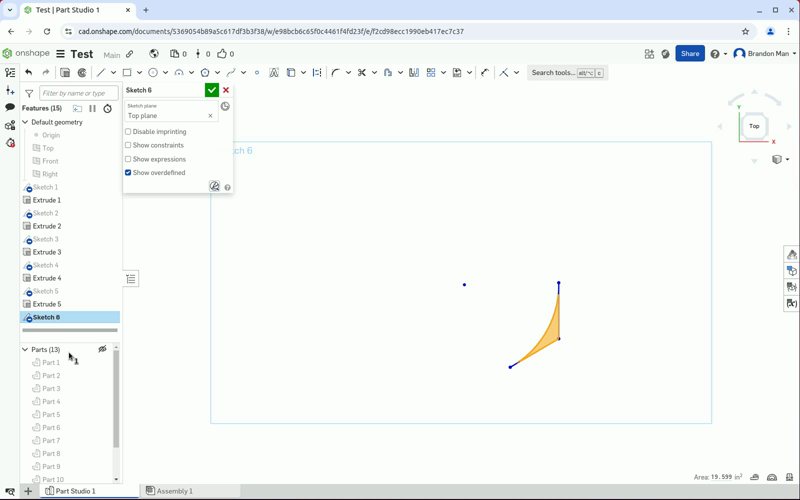
key(shift+y)
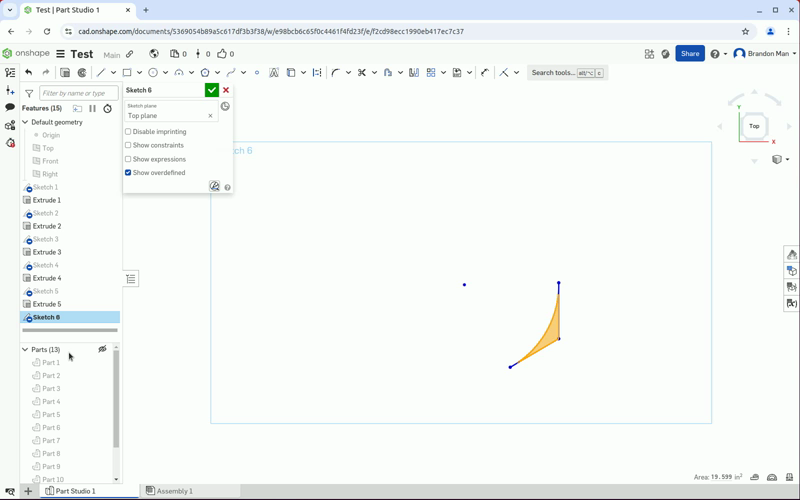
key(shift+e)
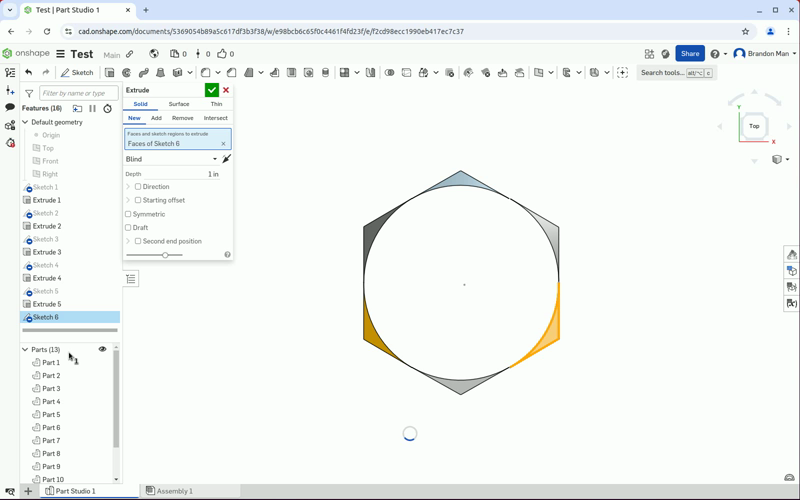
mouse_move(143, 106)
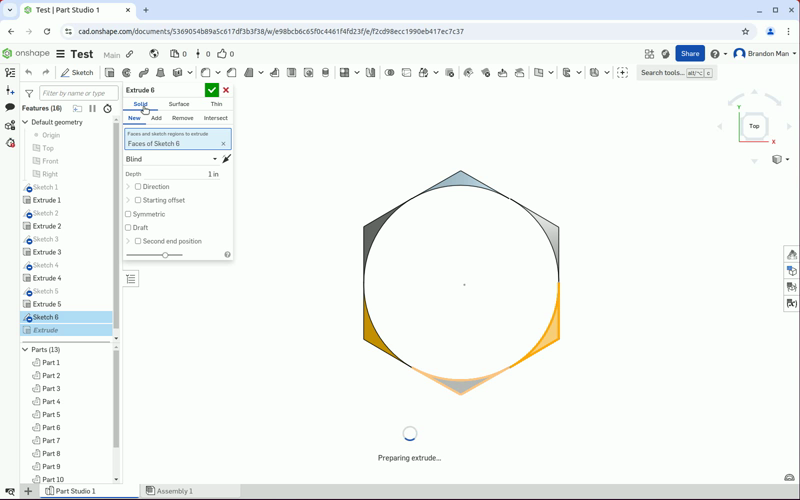
click(143, 106)
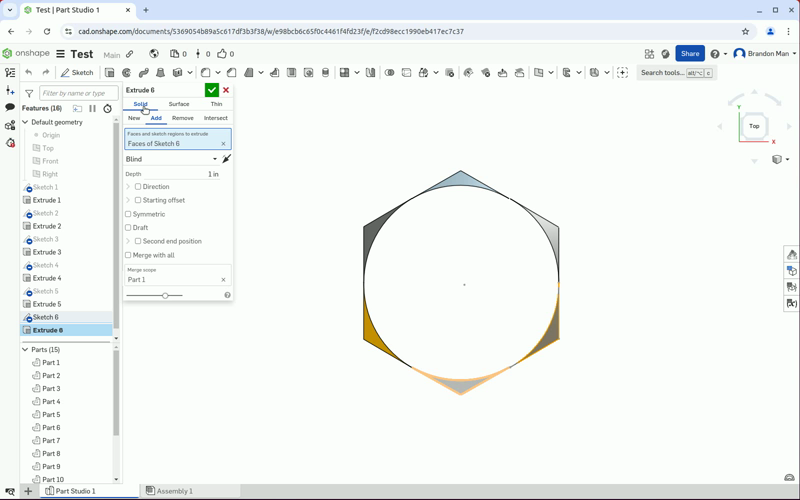
mouse_move(137, 120)
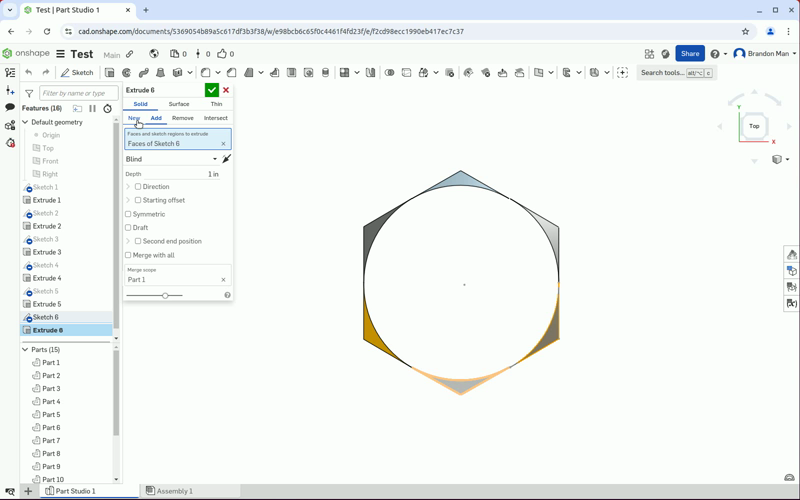
click(137, 120)
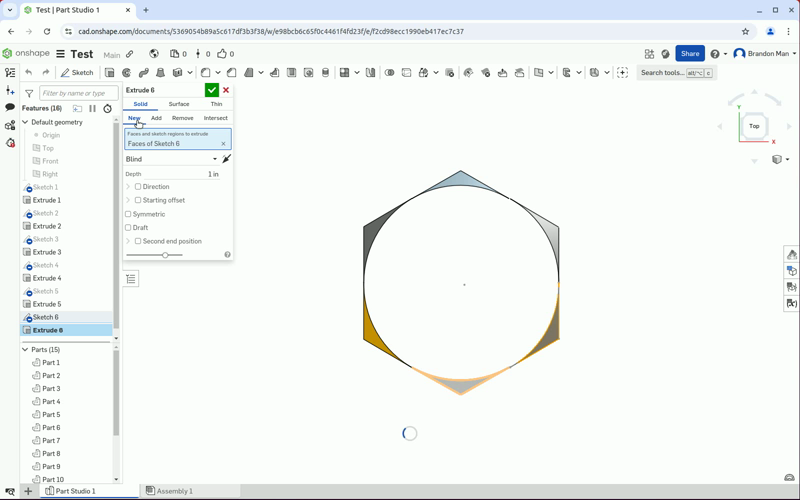
key(tab, 4)
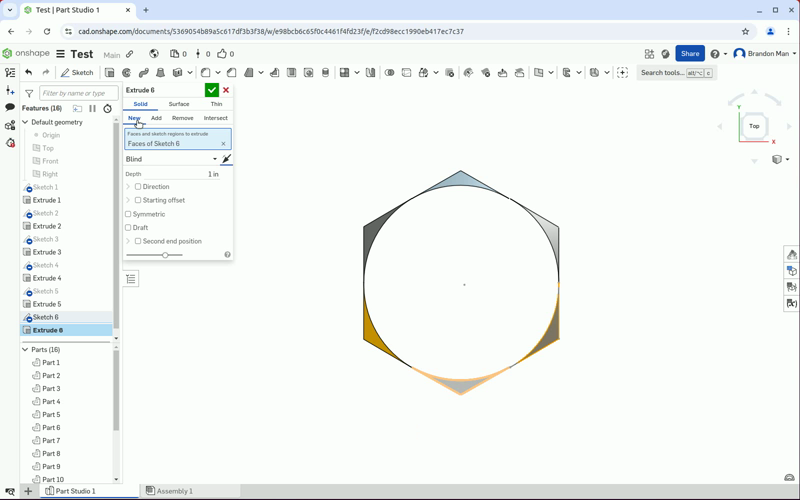
text(17.572)
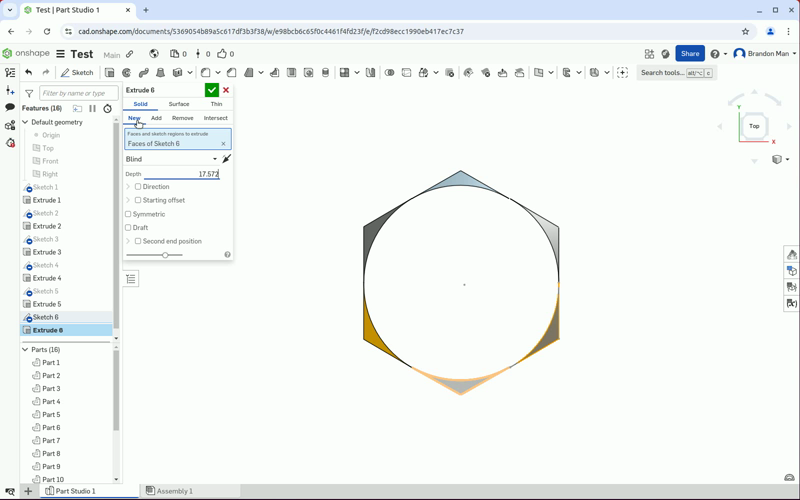
key(enter)
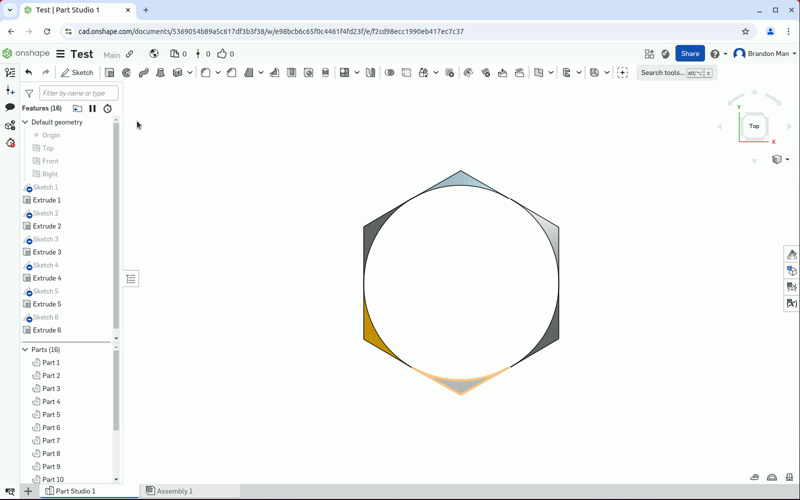
key(shift+h)
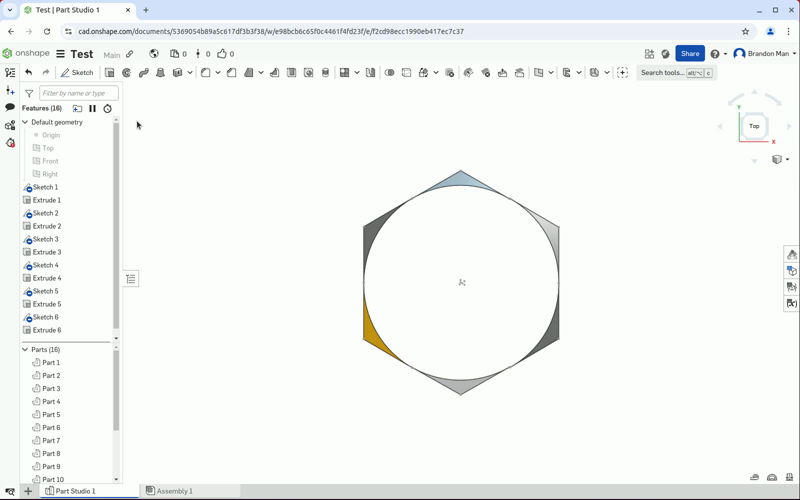
key(shift+h)
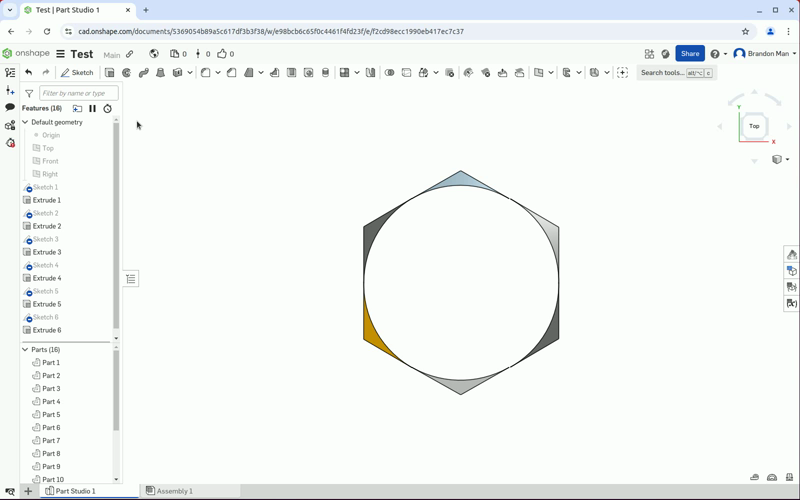
mouse_move(69, 189)
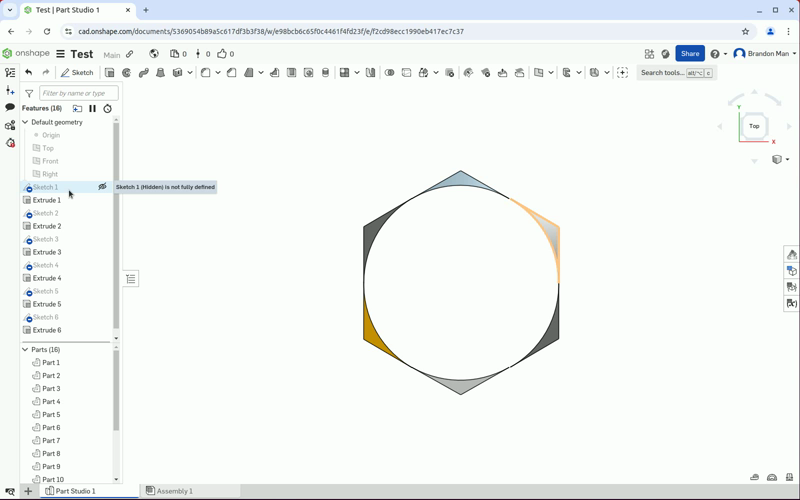
click(69, 189)
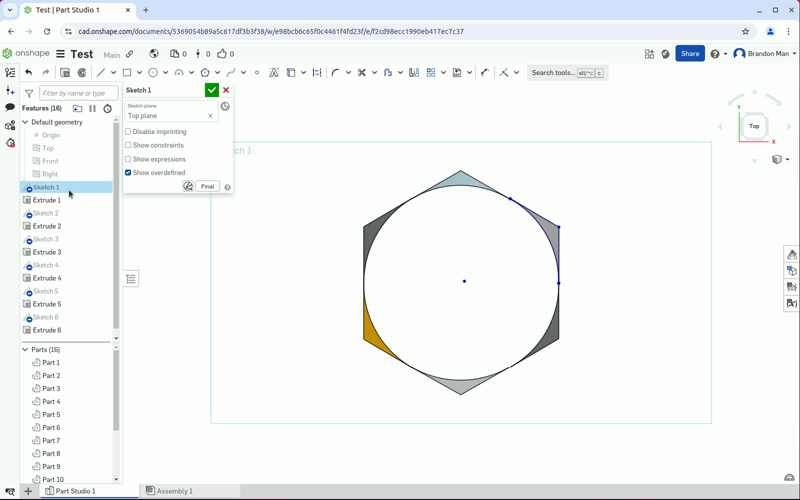
mouse_move(229, 92)
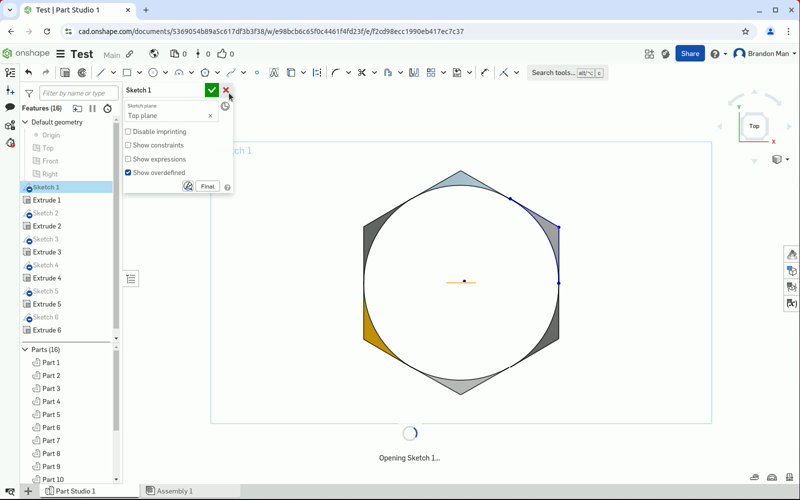
click(229, 92)
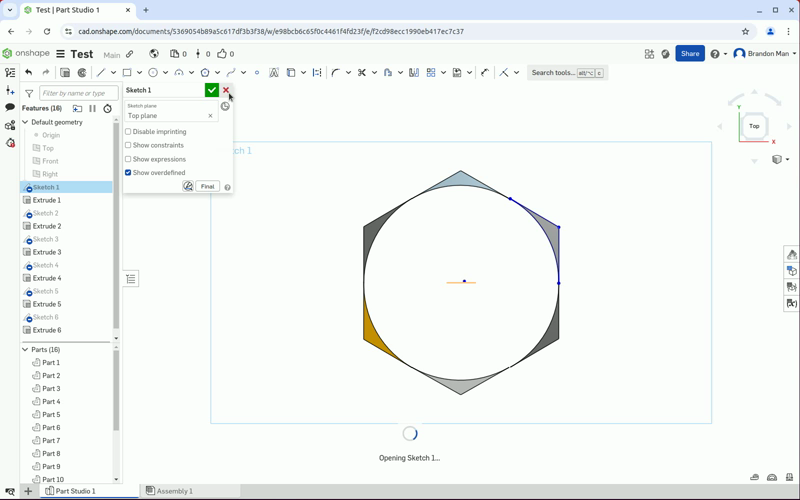
key(shift+s)
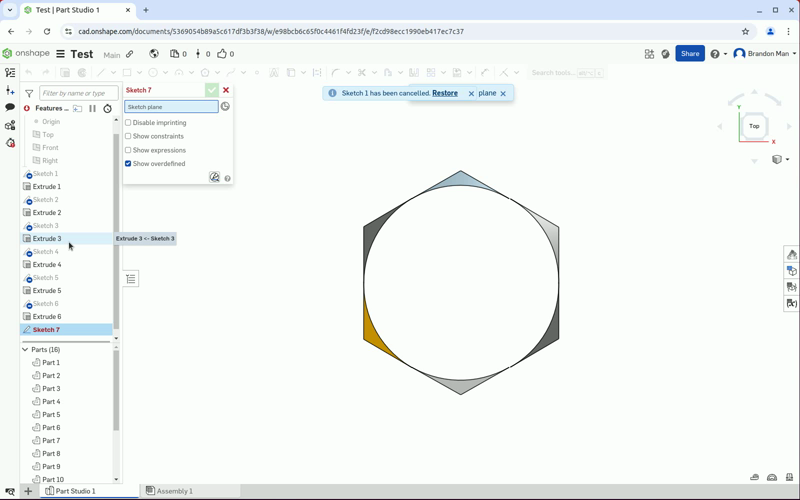
scroll(3)
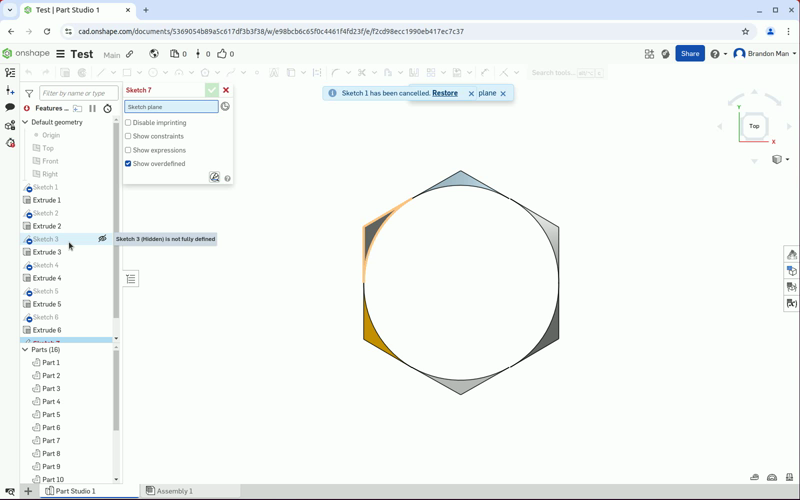
mouse_move(69, 150)
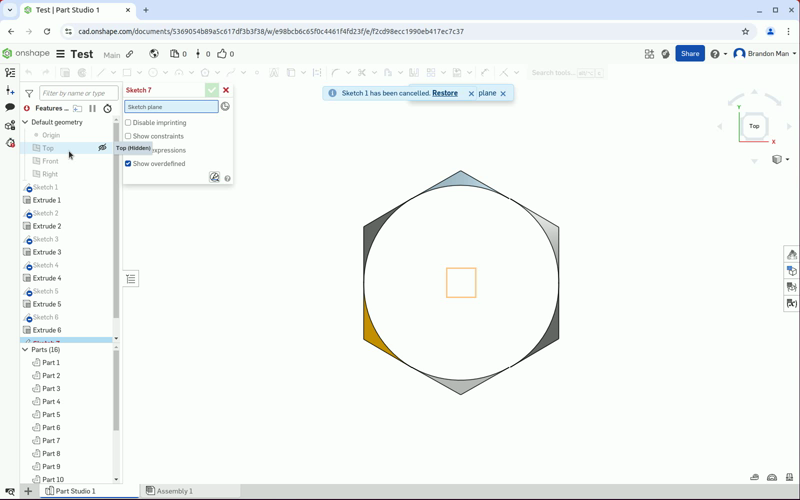
click(69, 150)
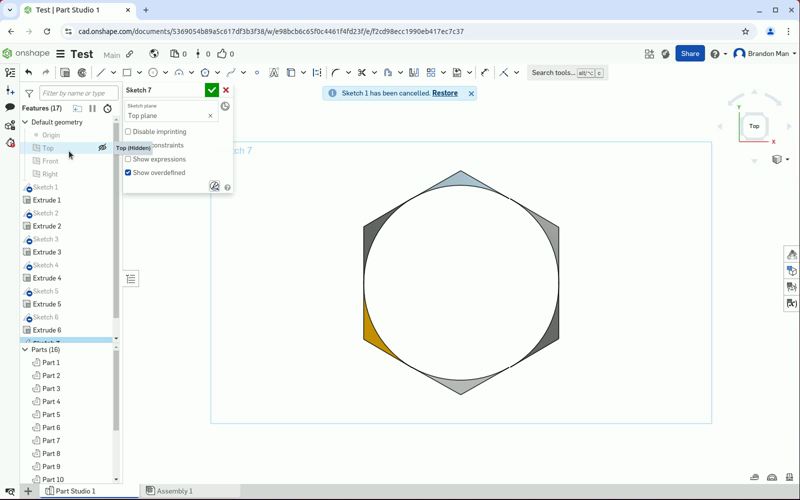
mouse_move(69, 352)
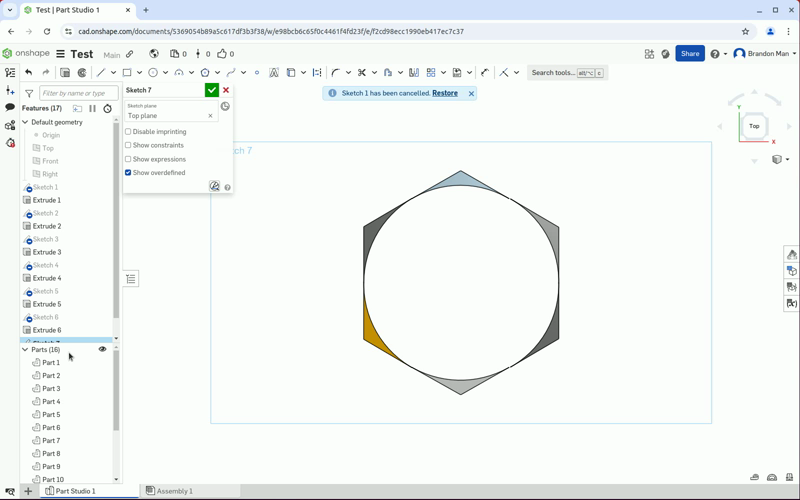
key(y)
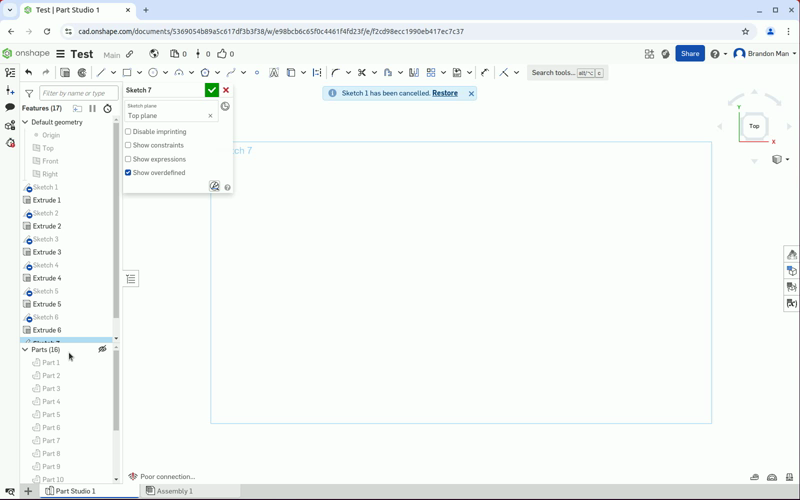
key(c)
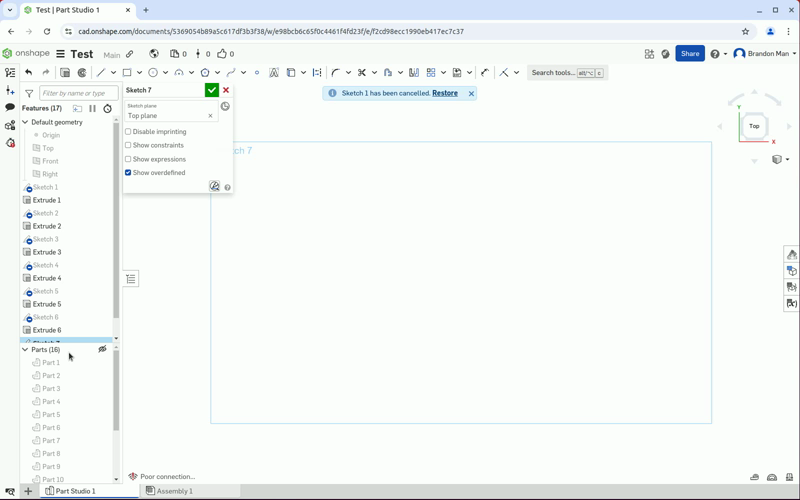
key_down(shift)
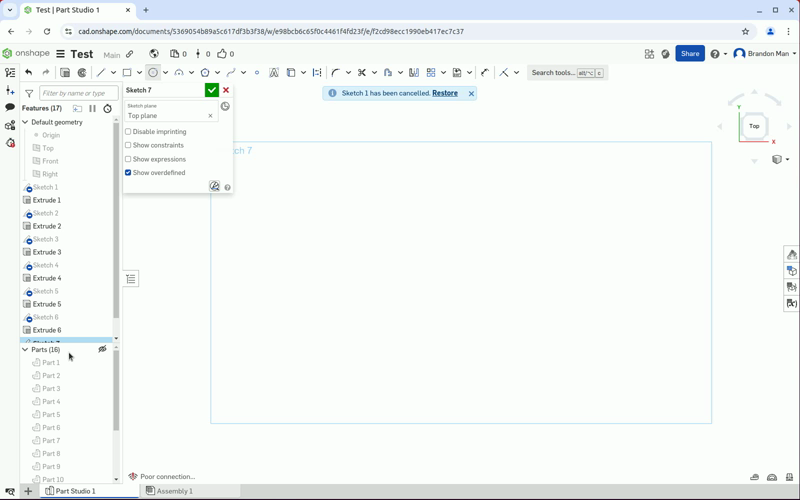
mouse_move(461, 282)
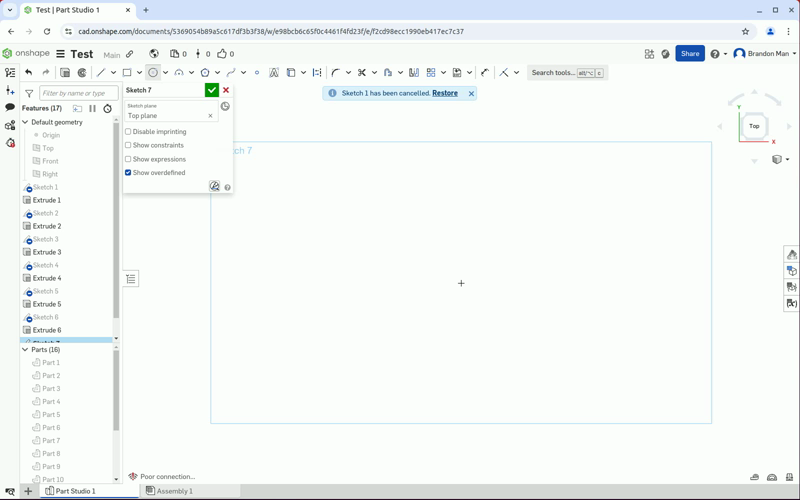
click(461, 282)
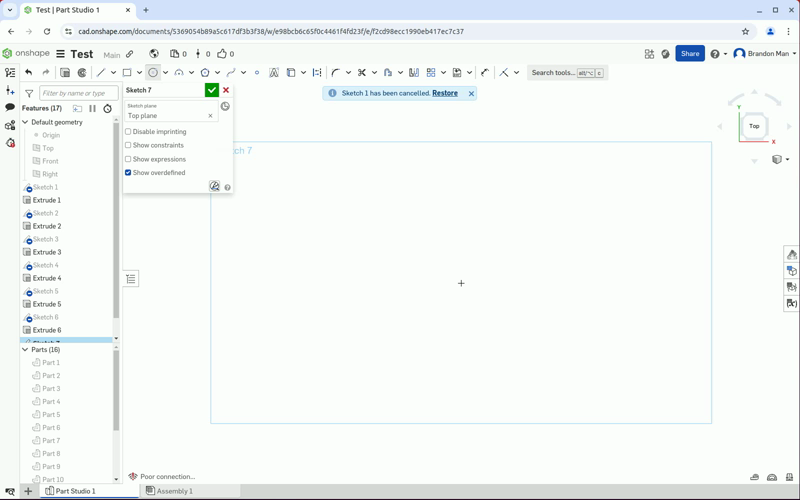
key_up(shift)
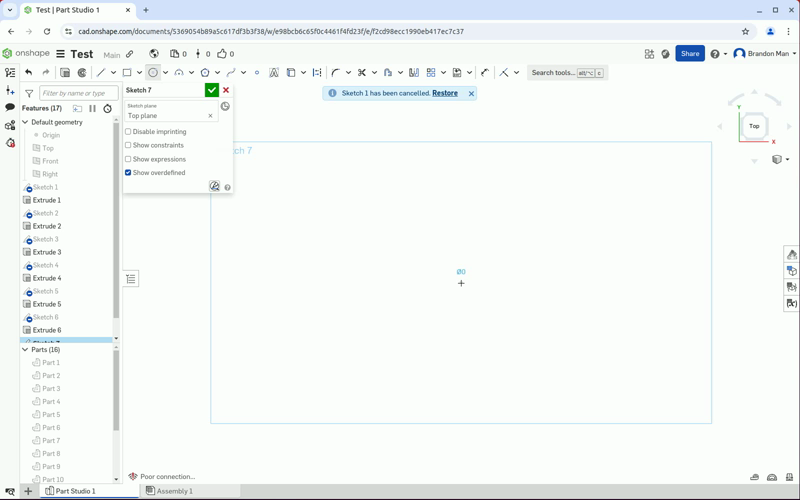
mouse_move(557, 282)
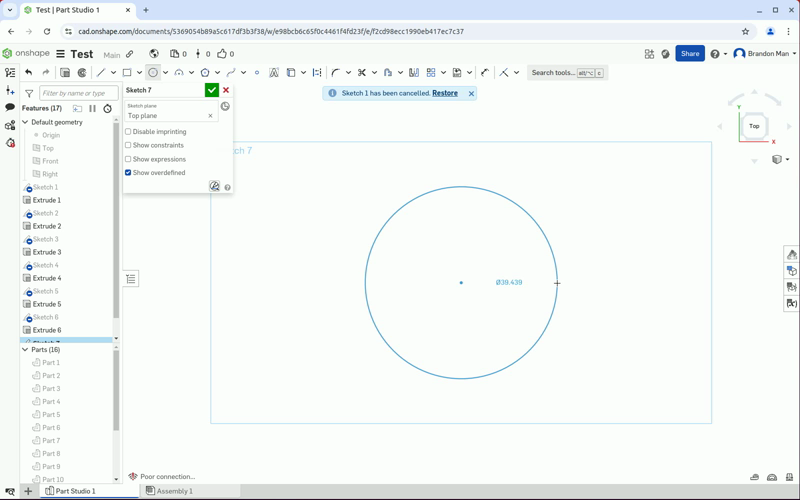
click(557, 282)
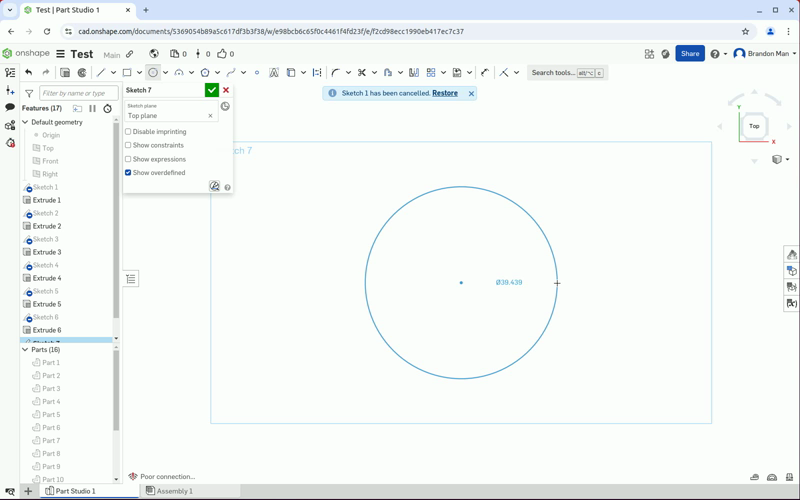
key(esc)
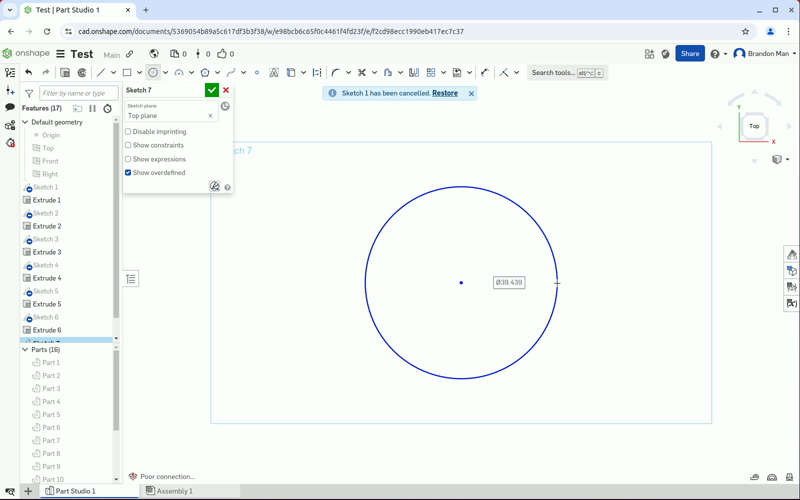
key(c)
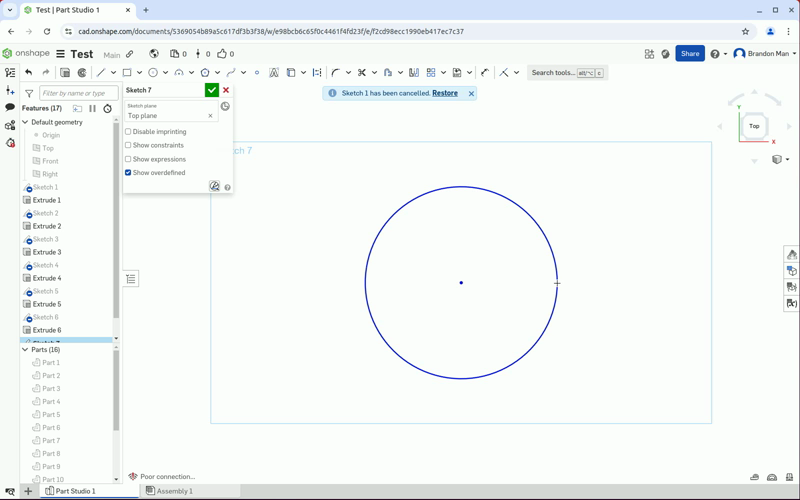
key_down(shift)
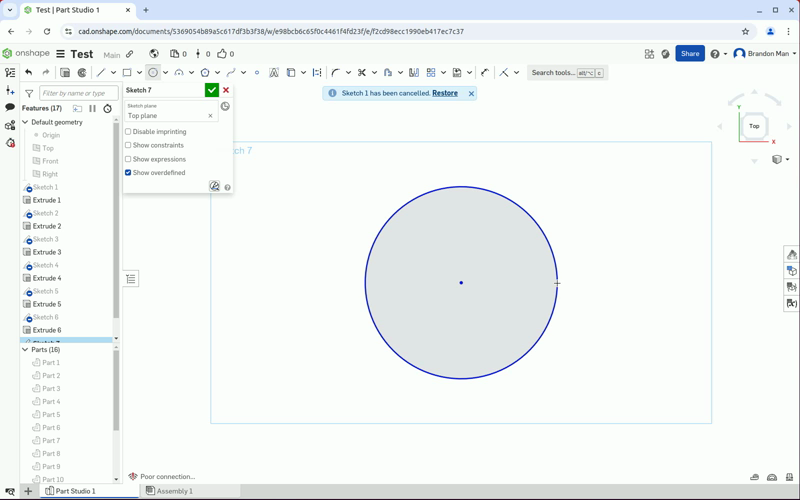
mouse_move(461, 282)
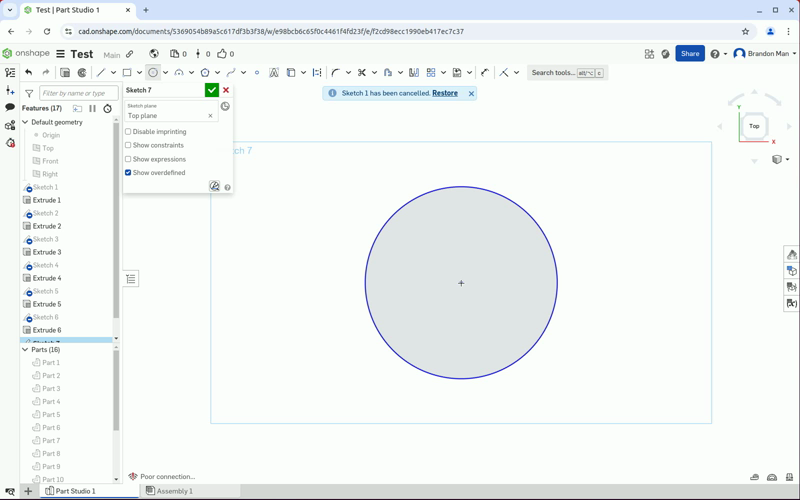
click(461, 282)
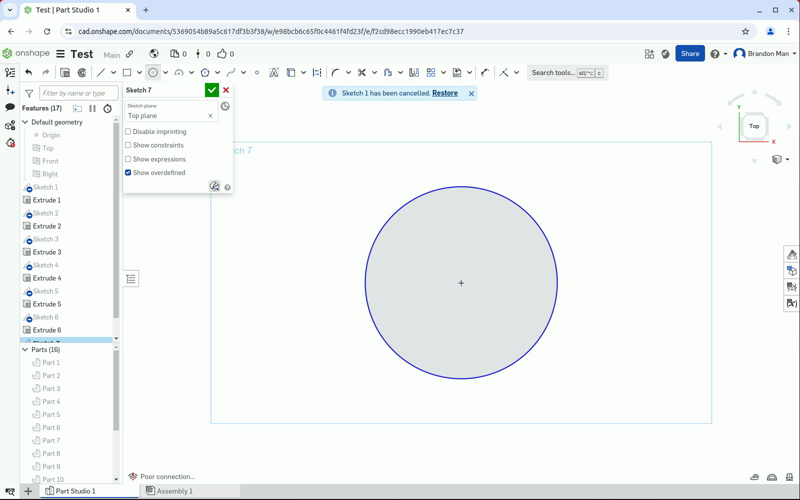
key_up(shift)
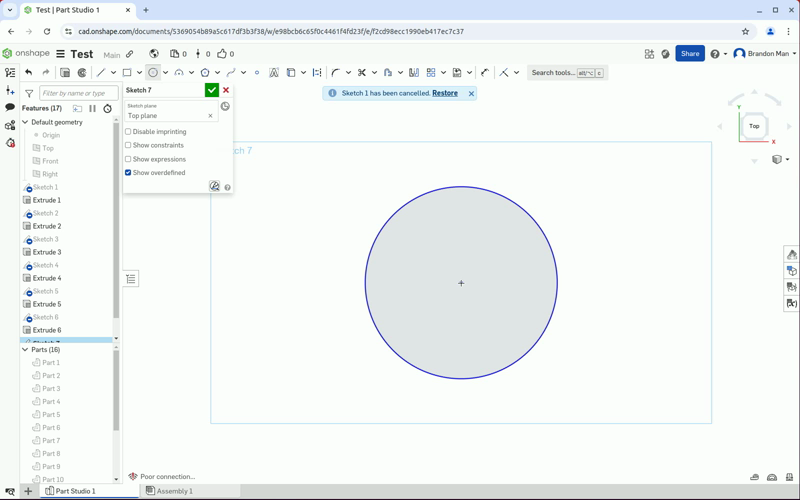
mouse_move(514, 282)
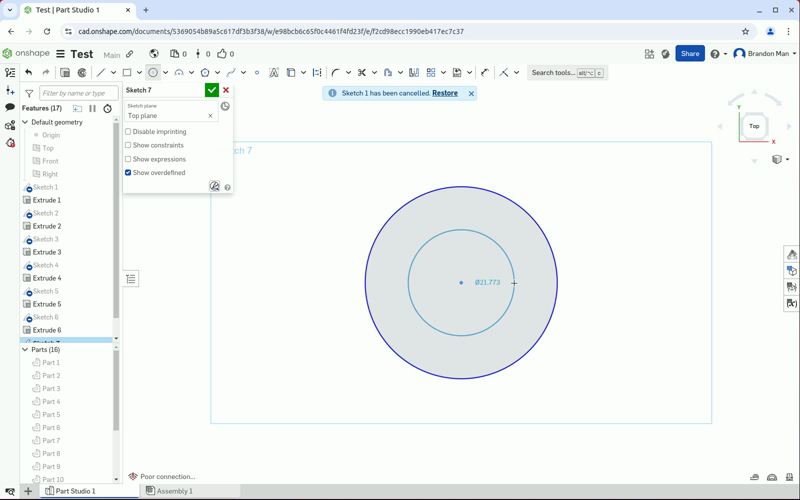
click(514, 282)
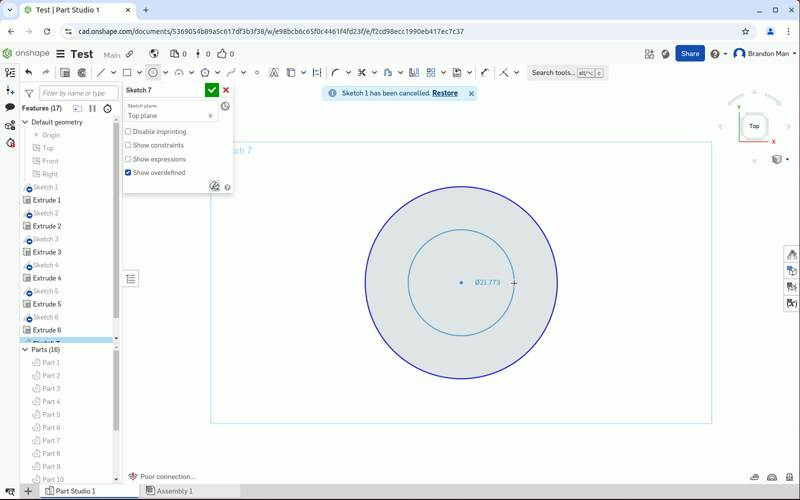
key(esc)
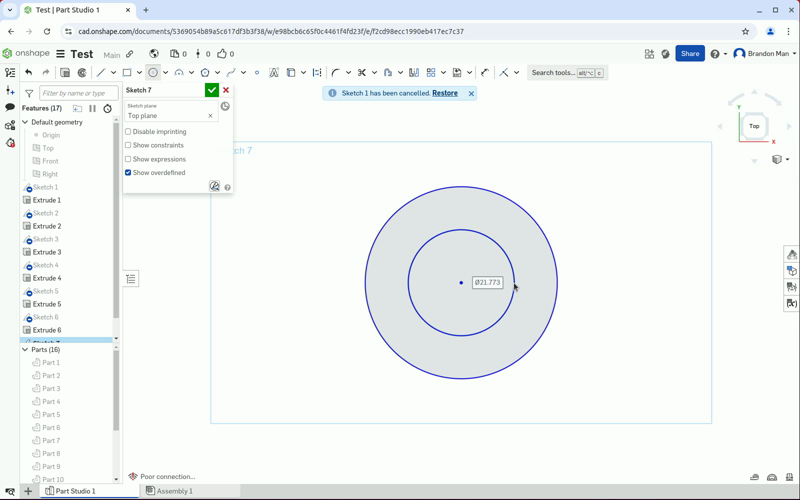
mouse_move(525, 322)
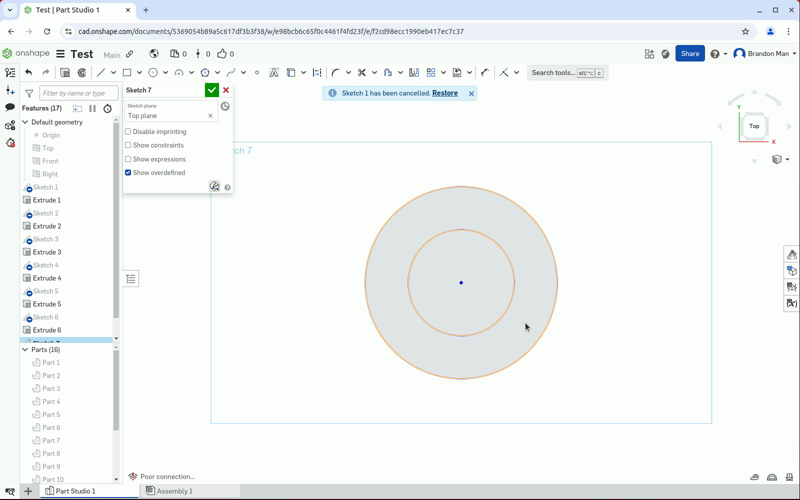
click(525, 322)
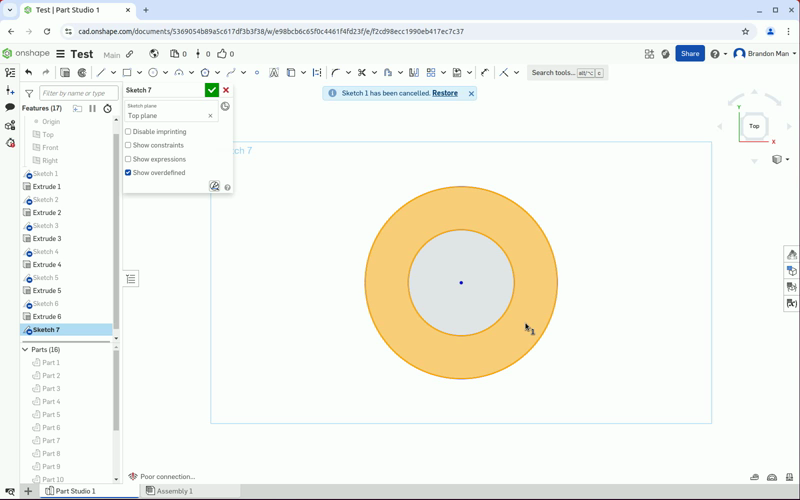
mouse_move(69, 352)
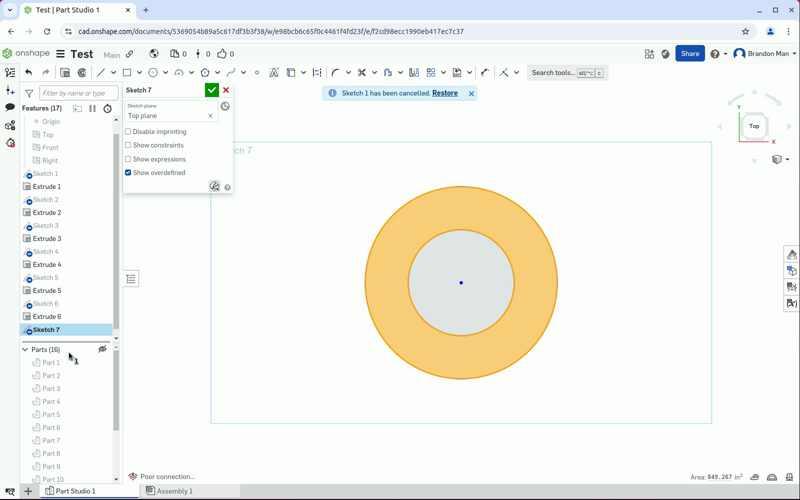
key(shift+y)
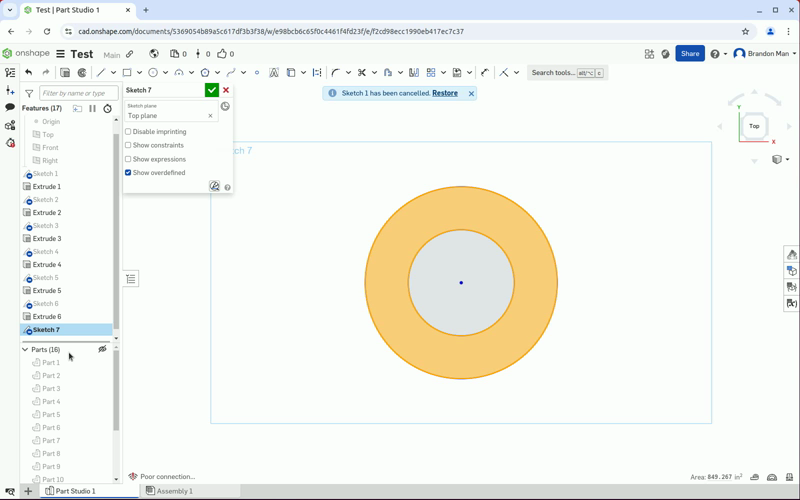
key(shift+e)
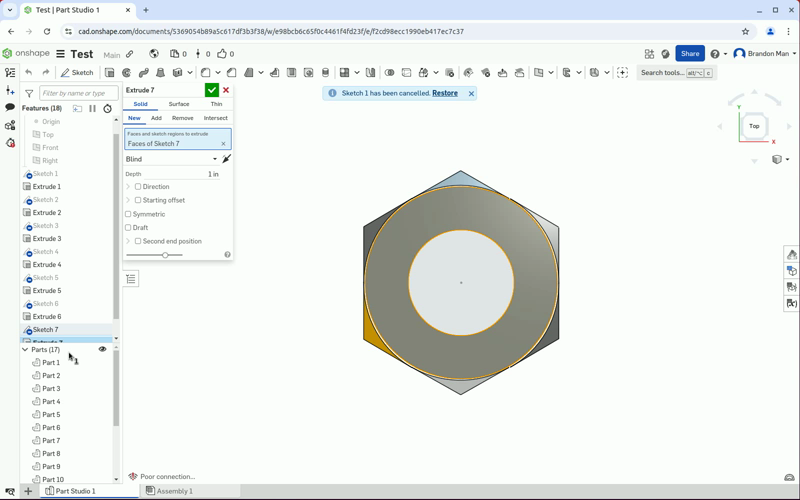
mouse_move(143, 106)
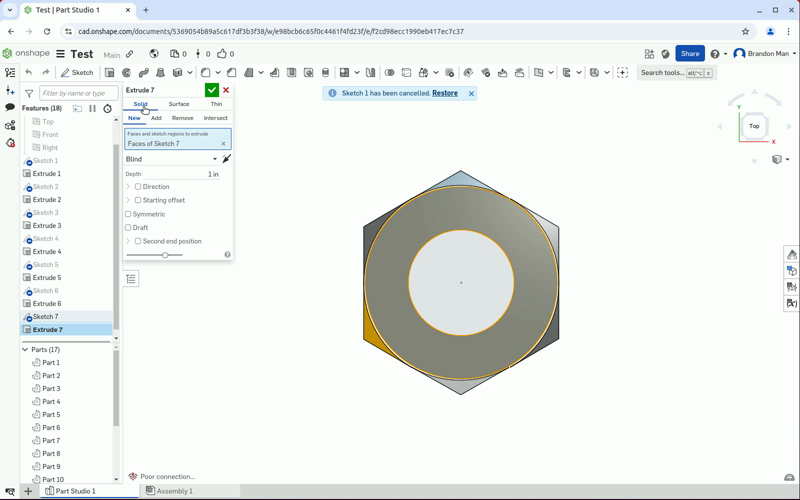
click(143, 106)
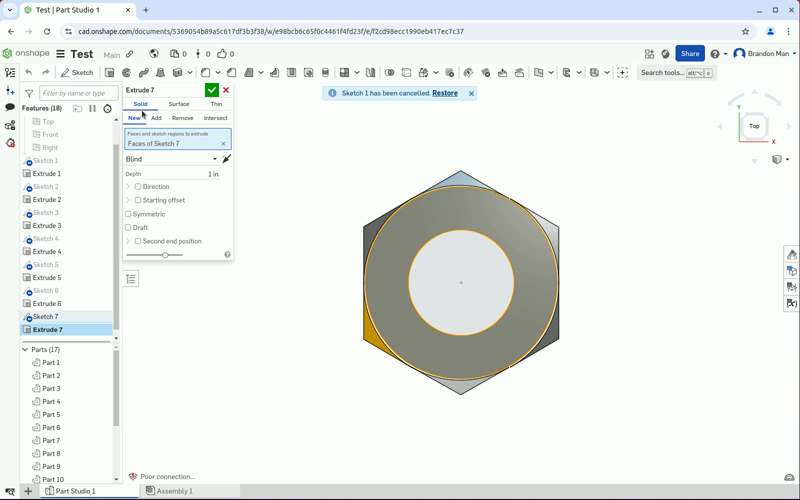
mouse_move(137, 120)
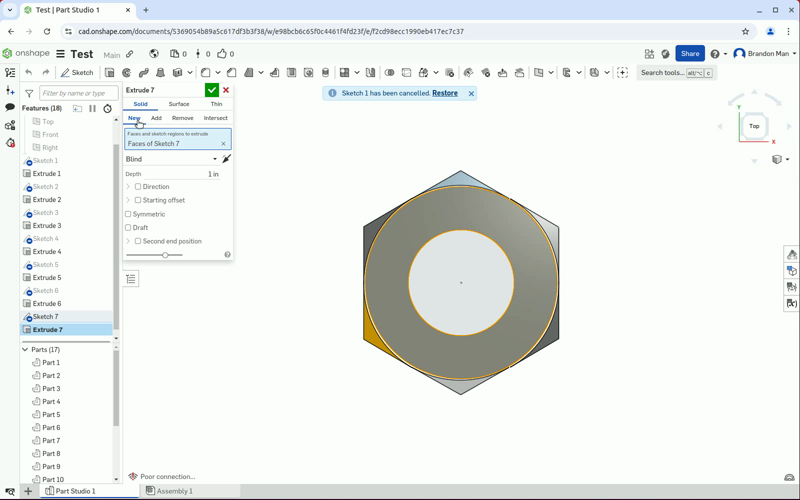
click(137, 120)
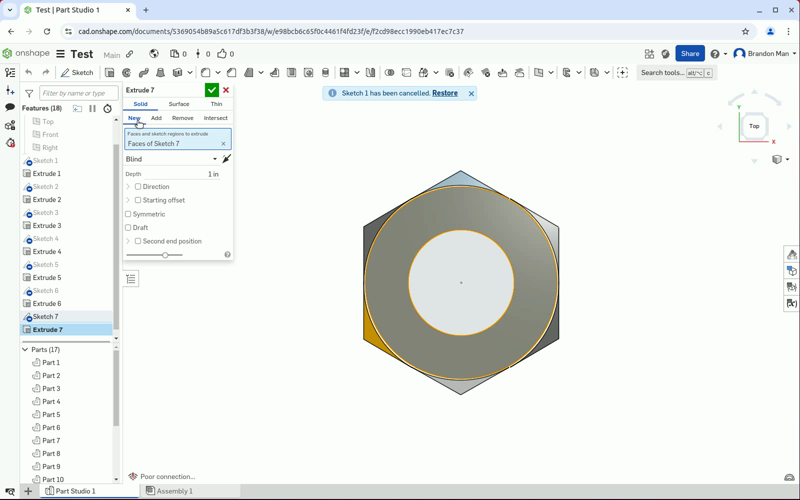
key(tab, 4)
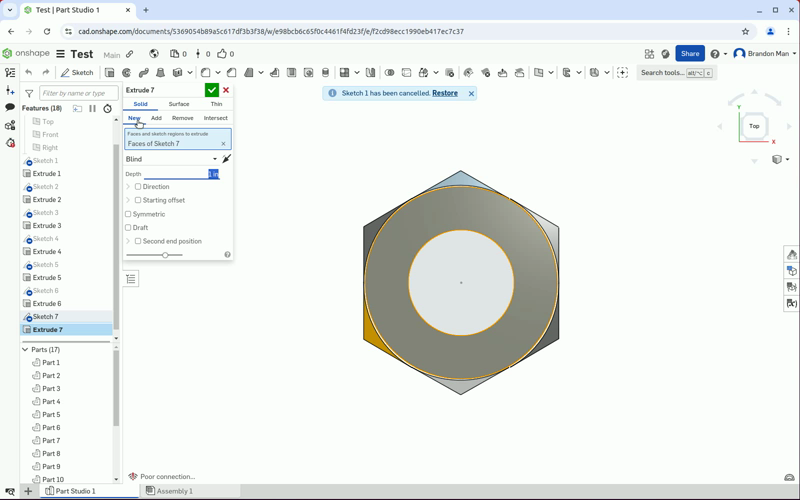
text(17.572)
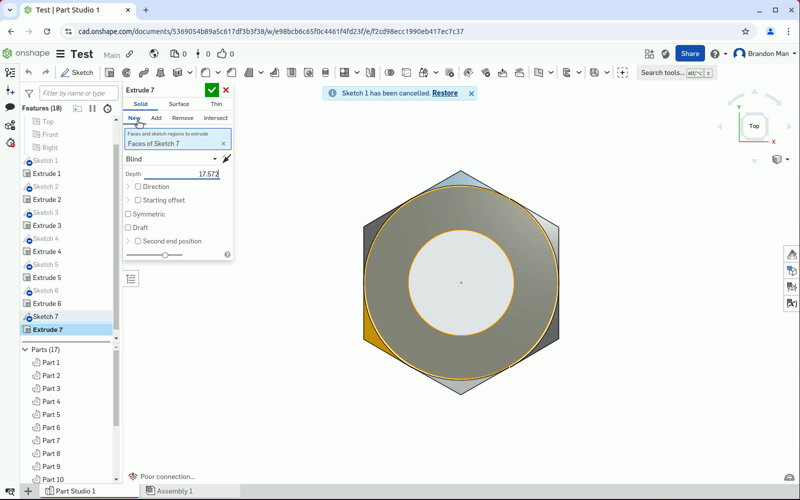
key(enter)
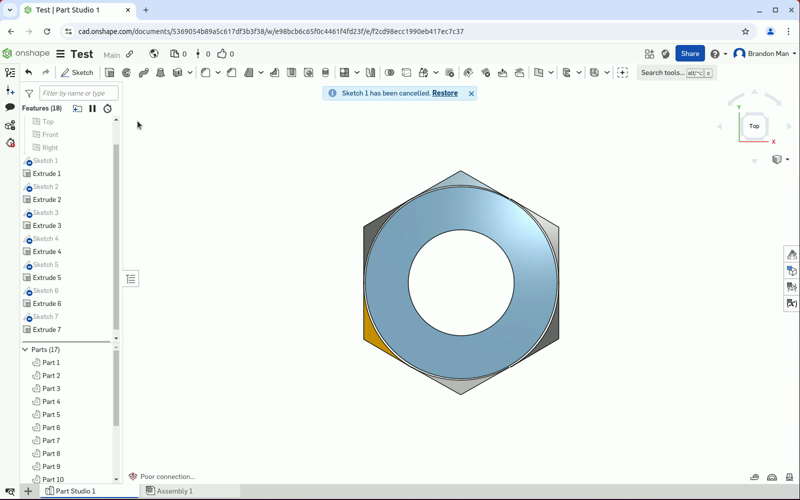
key(shift+h)
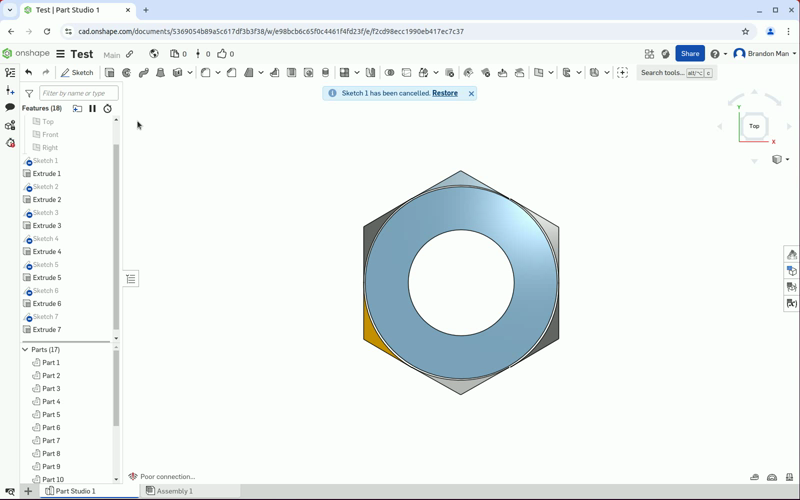
key(shift+h)
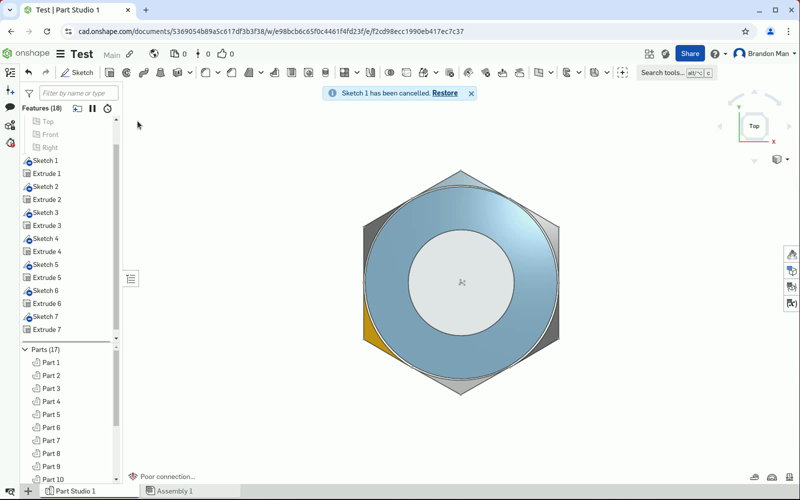
key(shift+7)
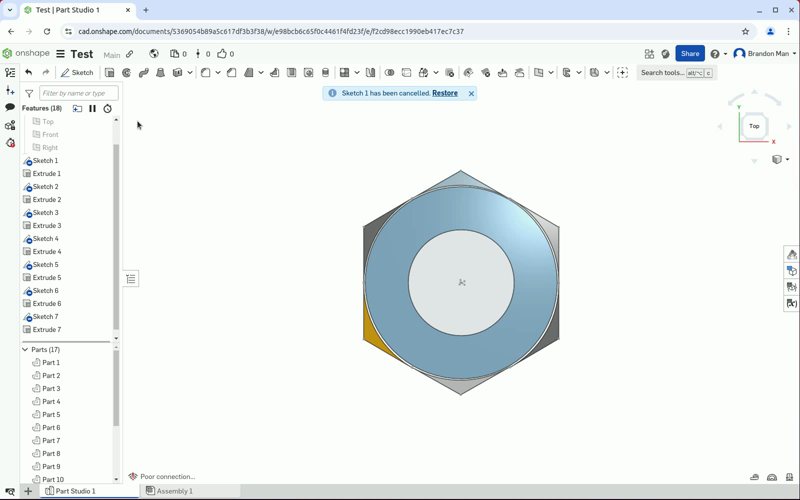
key(up, 3)
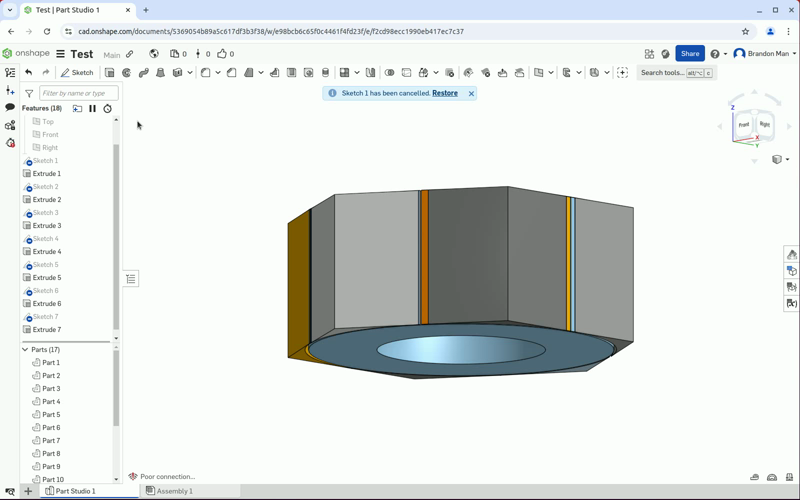
key(left, 3)
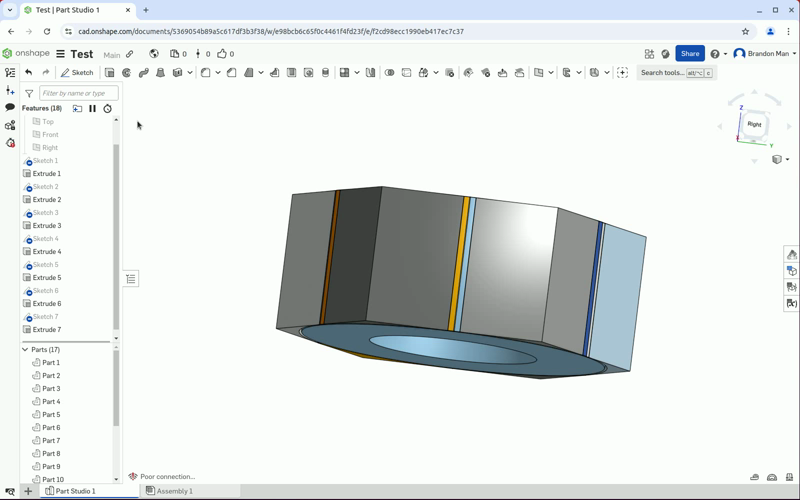
key(right, 3)
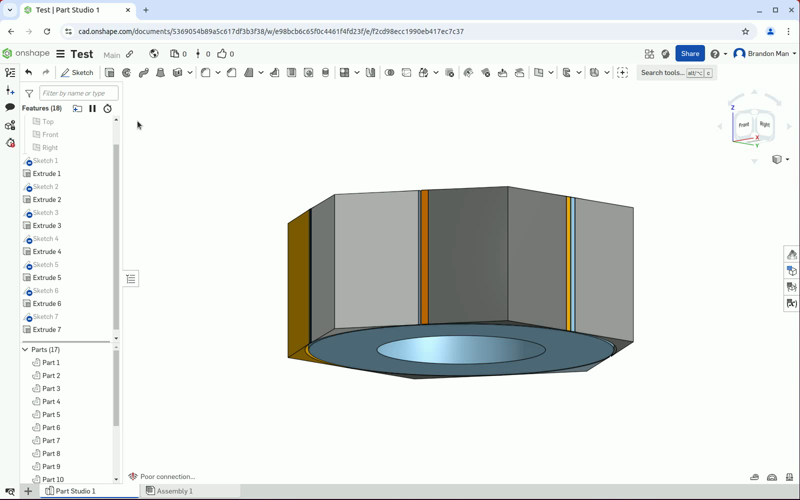
key(down, 3)
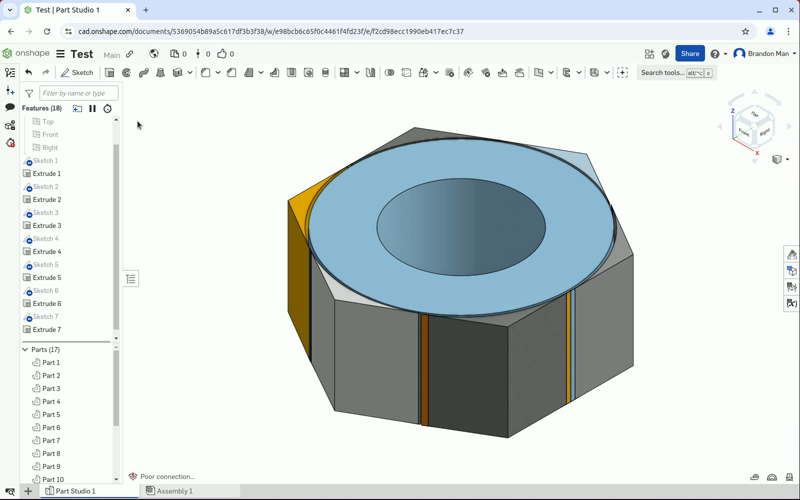
mouse_move(69, 163)
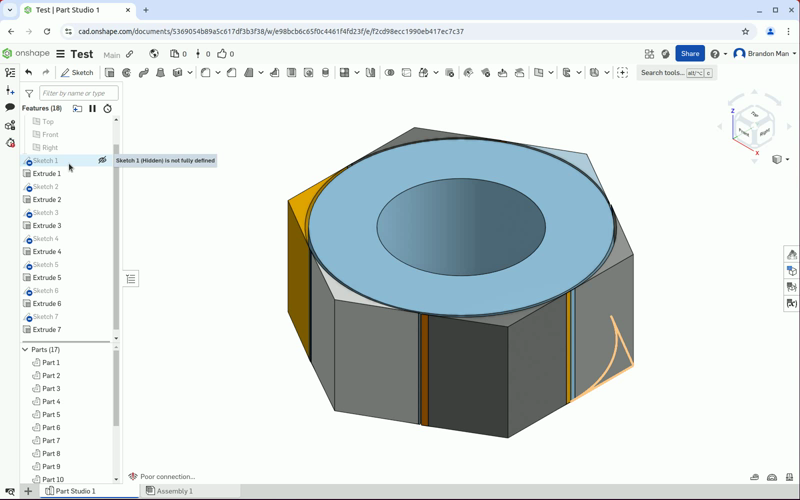
click(69, 163)